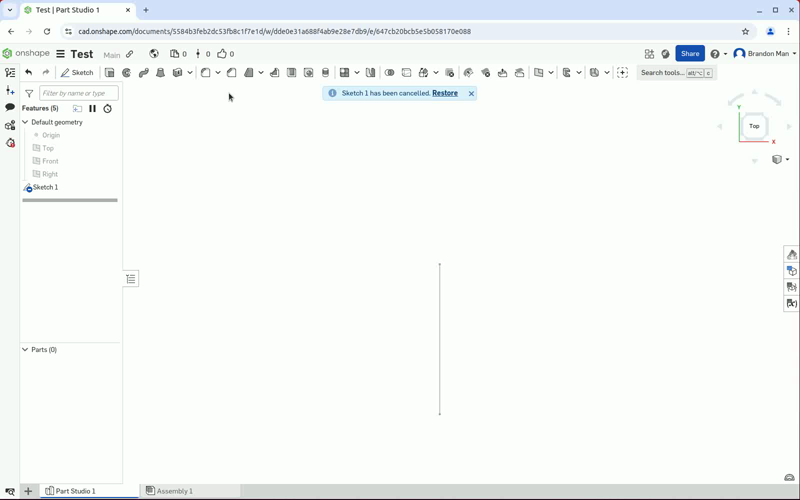
key(shift+h)
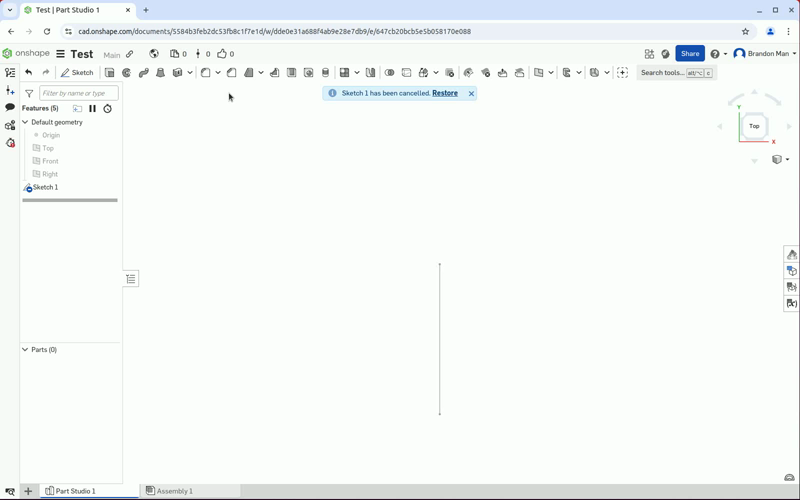
key(shift+s)
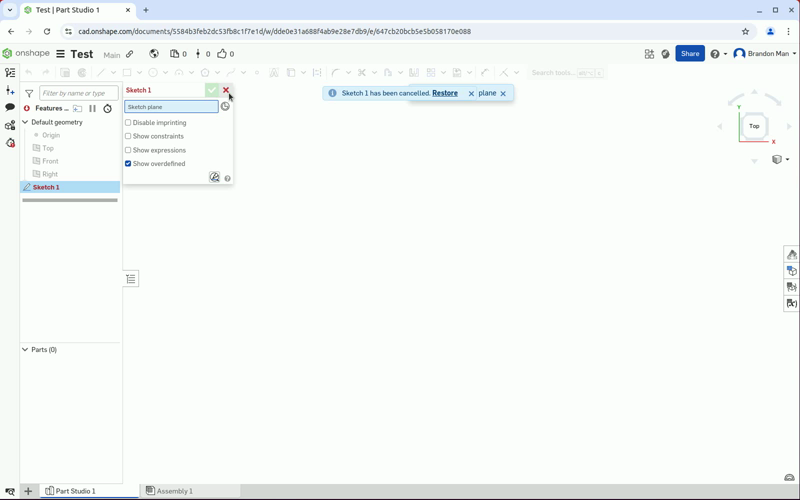
mouse_move(73, 150)
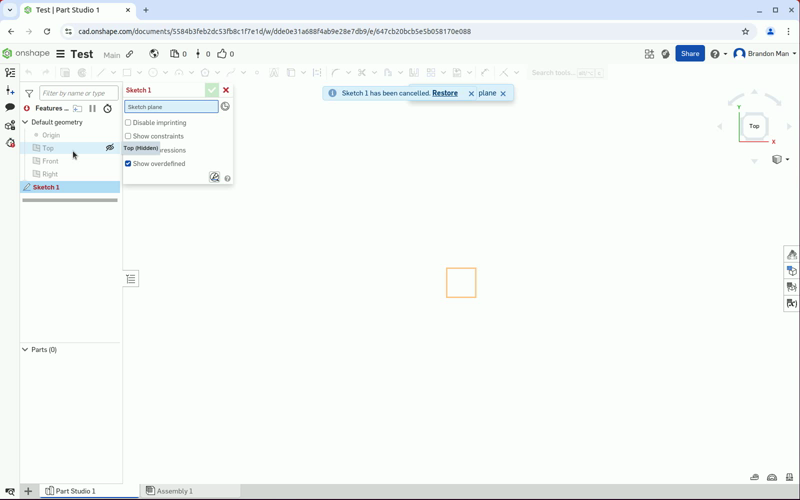
click(73, 150)
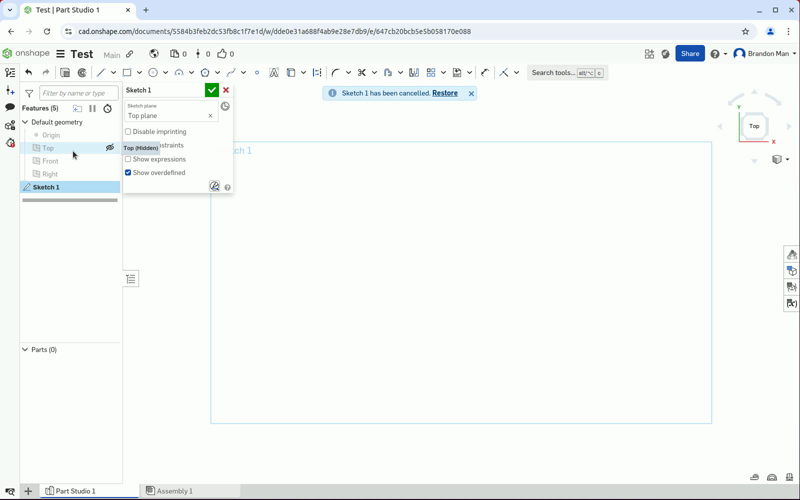
mouse_move(73, 352)
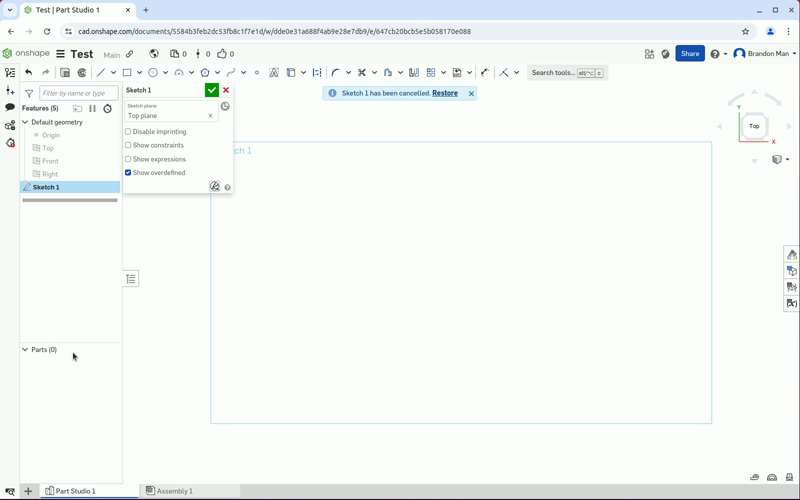
key(y)
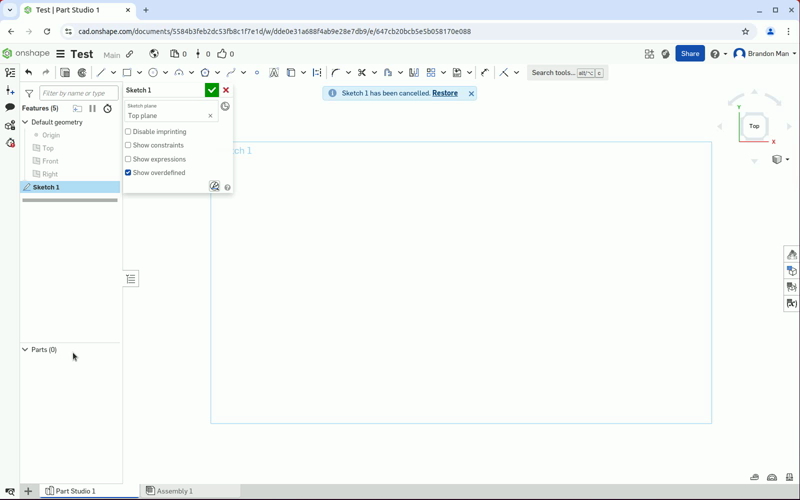
key(c)
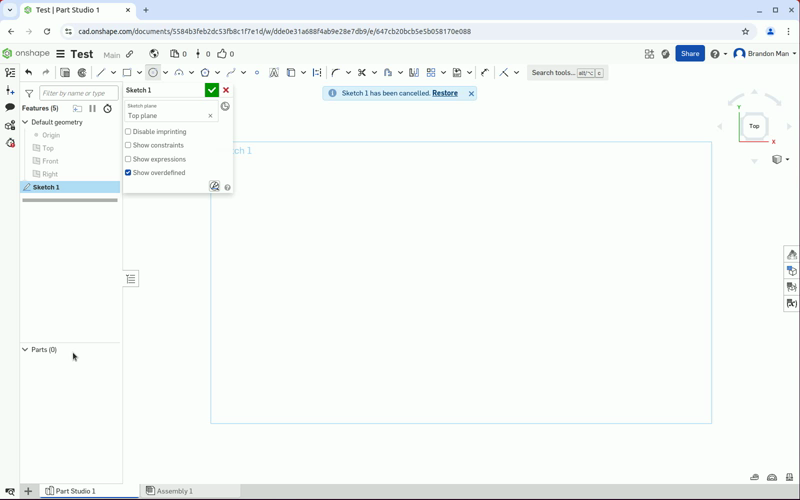
key_down(shift)
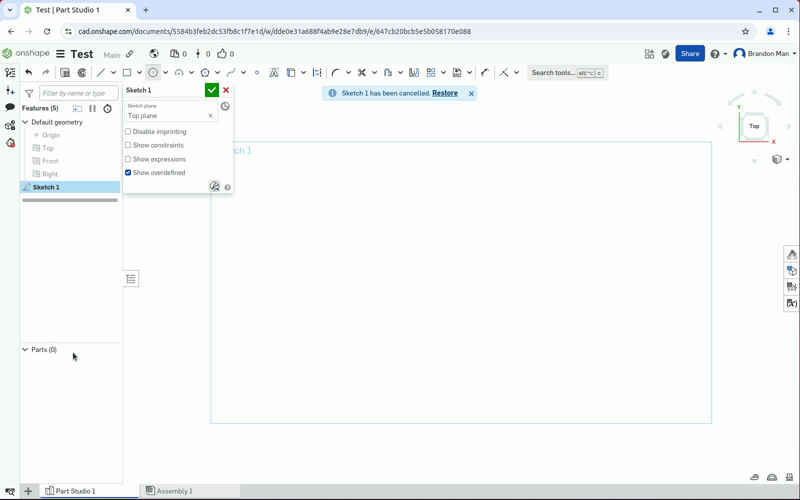
mouse_move(460, 282)
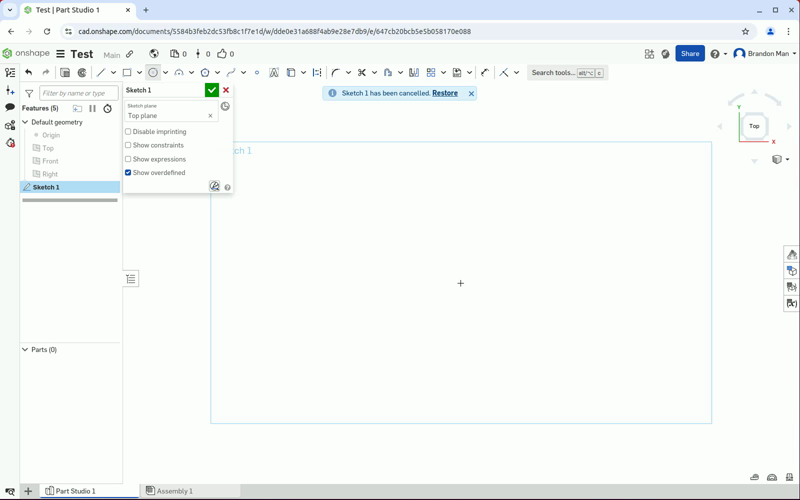
click(460, 282)
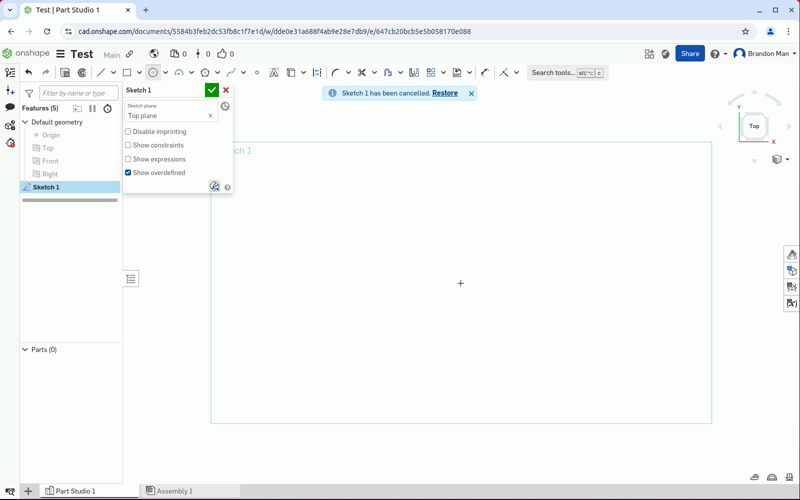
key_up(shift)
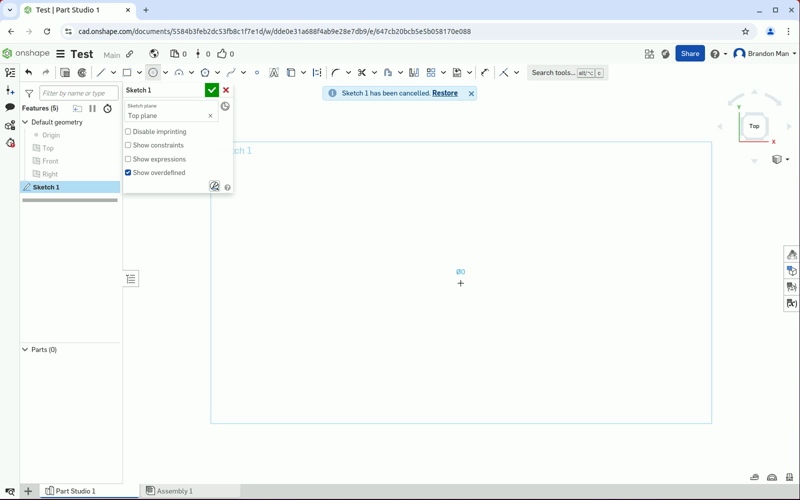
mouse_move(491, 282)
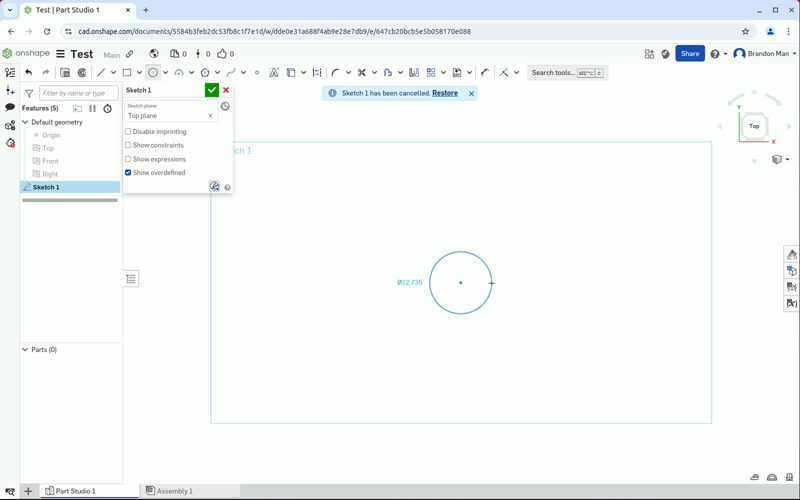
click(491, 282)
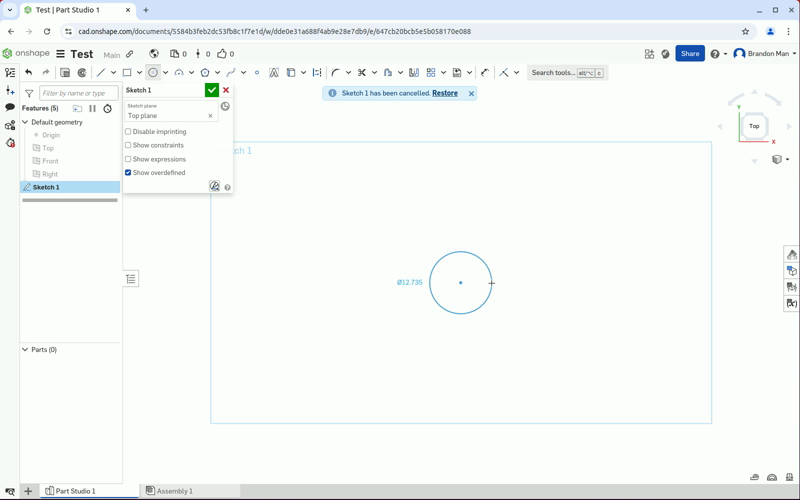
key(esc)
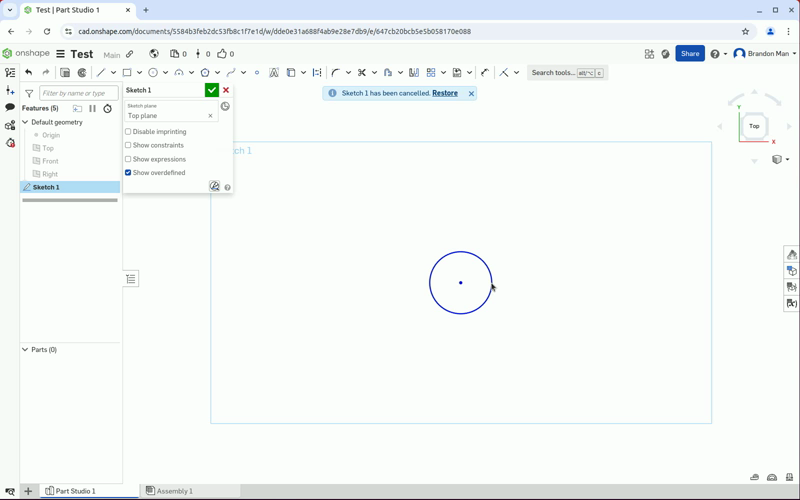
key(c)
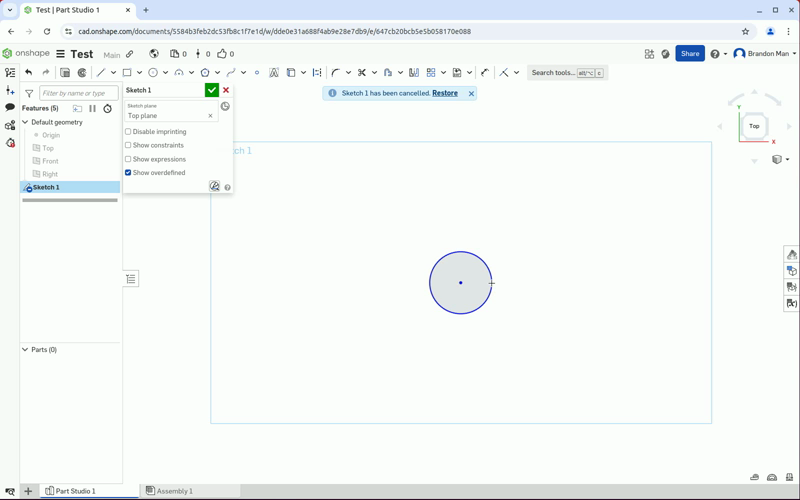
key_down(shift)
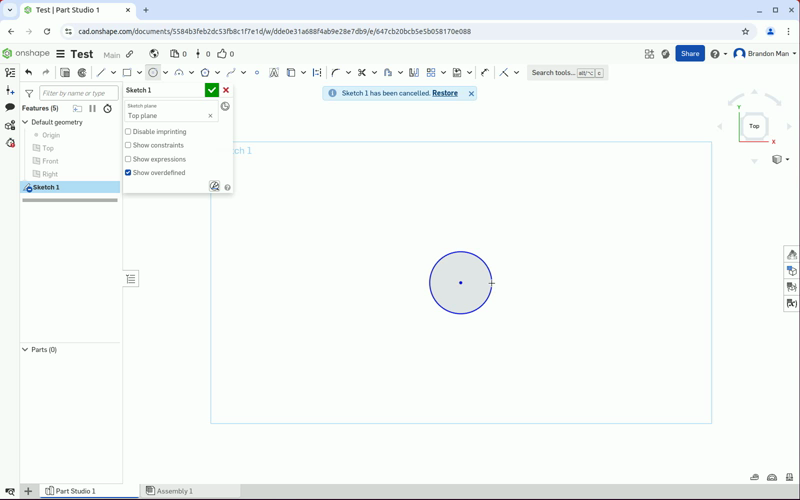
mouse_move(460, 282)
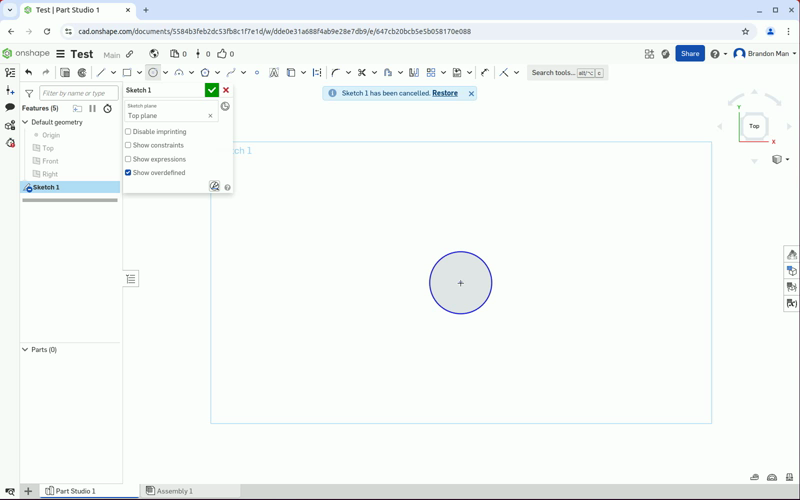
click(460, 282)
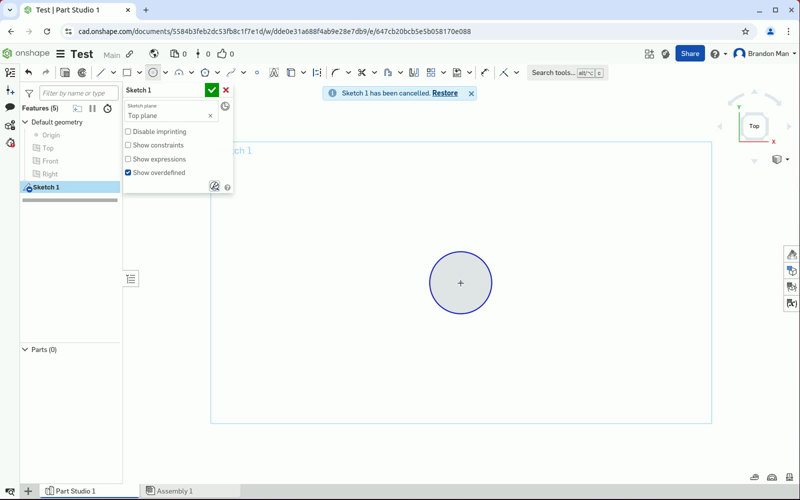
key_up(shift)
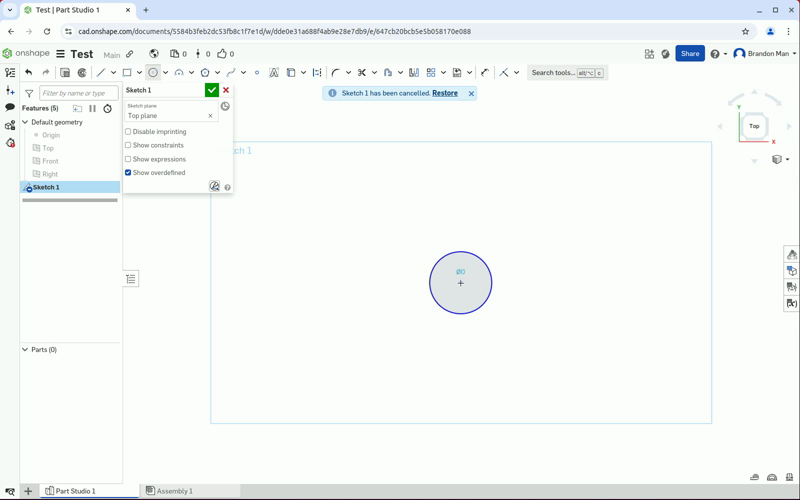
mouse_move(489, 282)
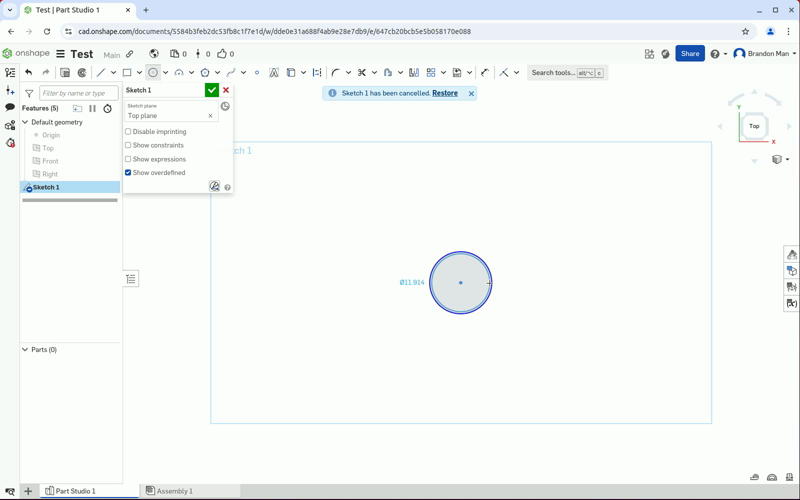
scroll(6)
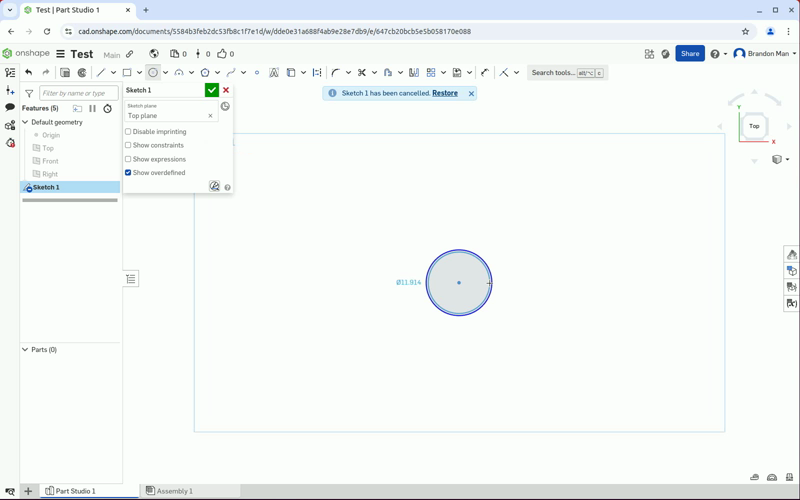
scroll(6)
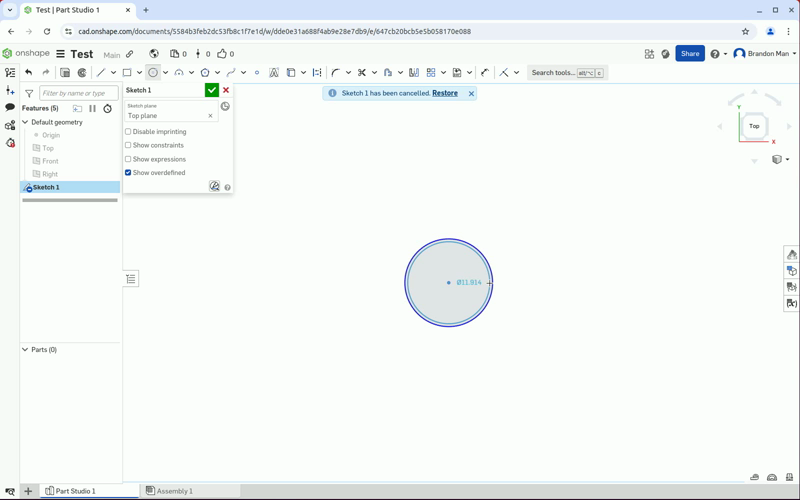
scroll(6)
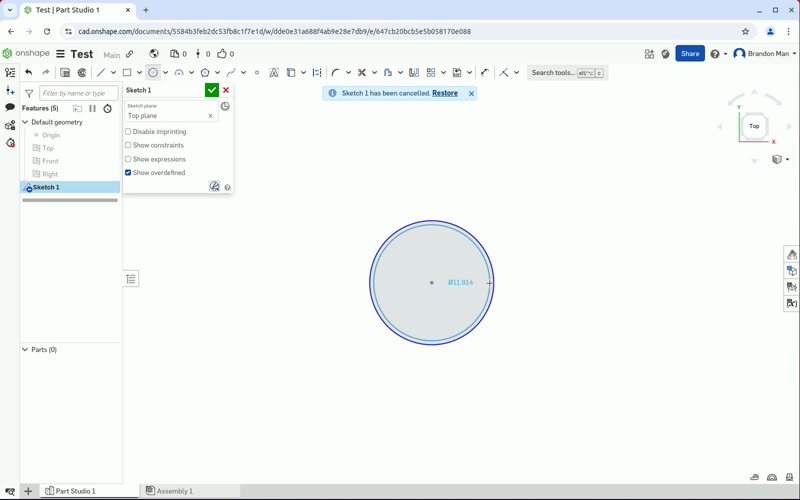
scroll(6)
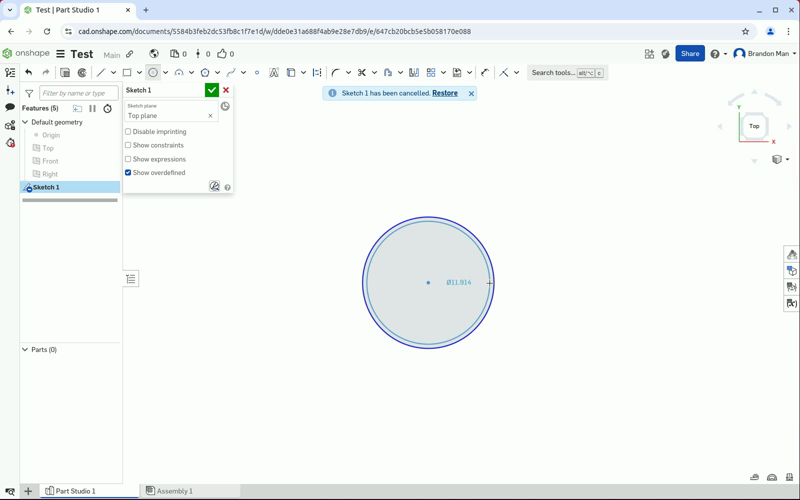
scroll(6)
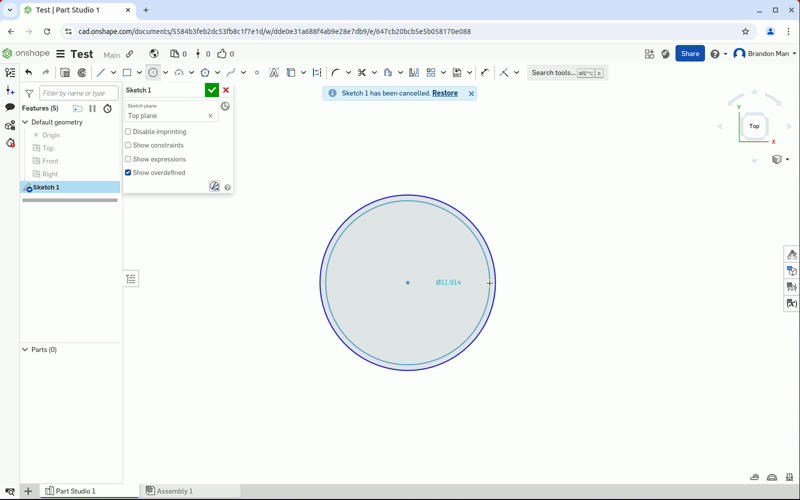
scroll(6)
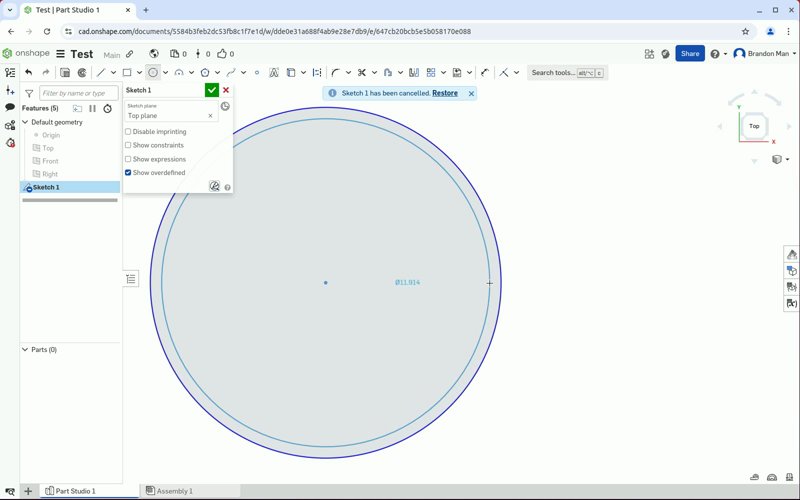
scroll(6)
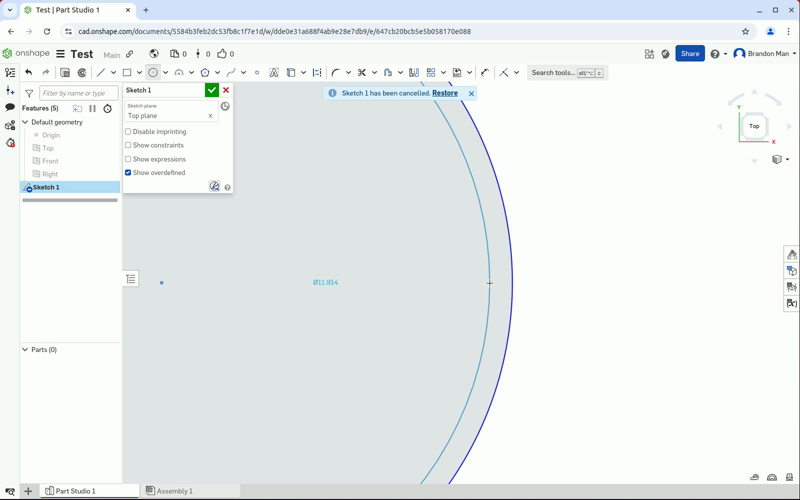
click(489, 282)
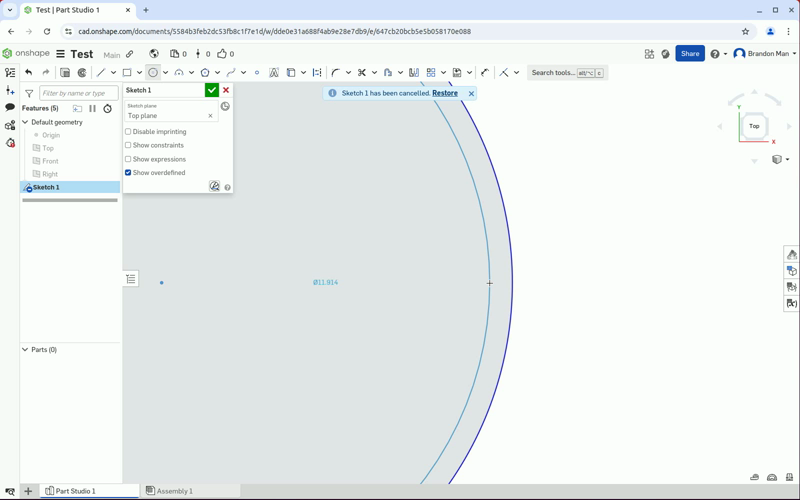
scroll(-6)
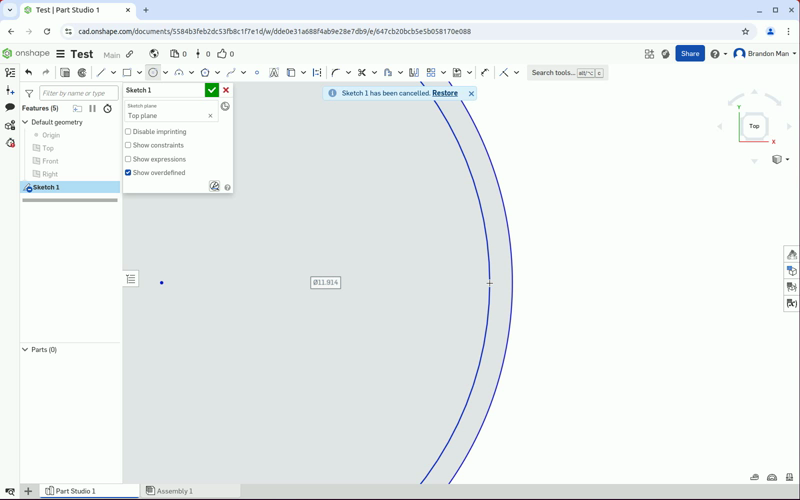
scroll(-6)
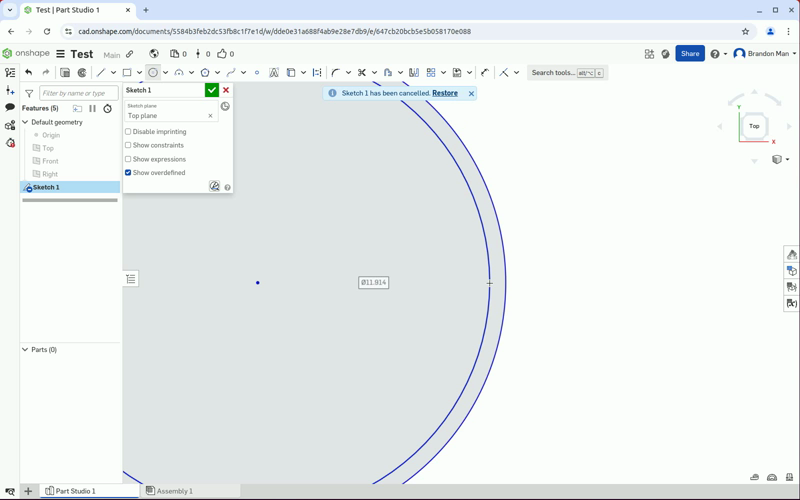
scroll(-6)
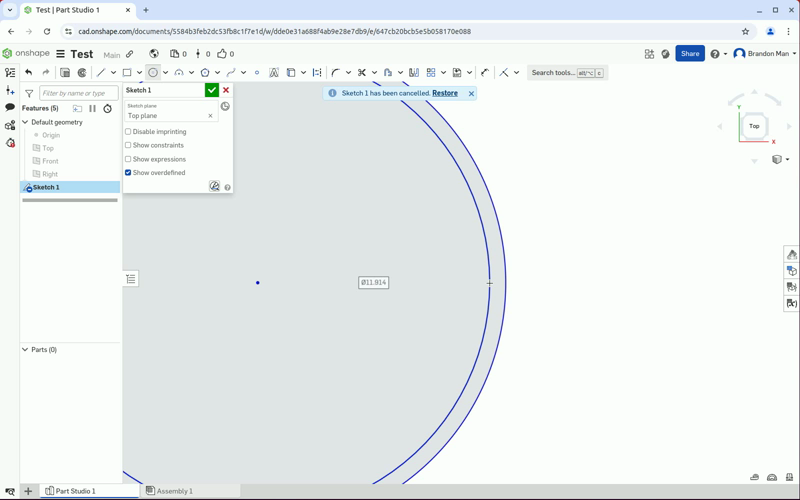
scroll(-6)
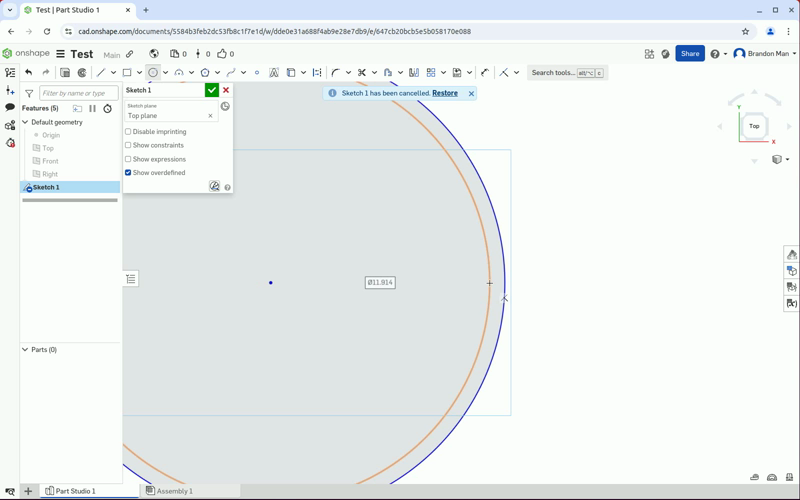
scroll(-6)
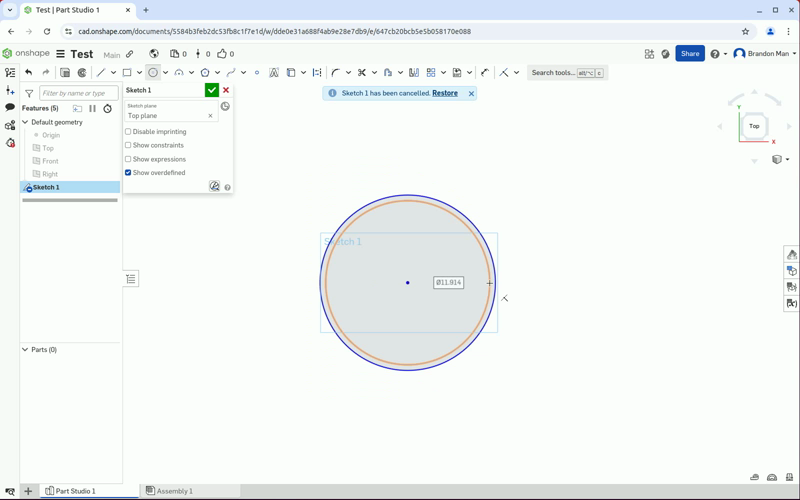
scroll(-6)
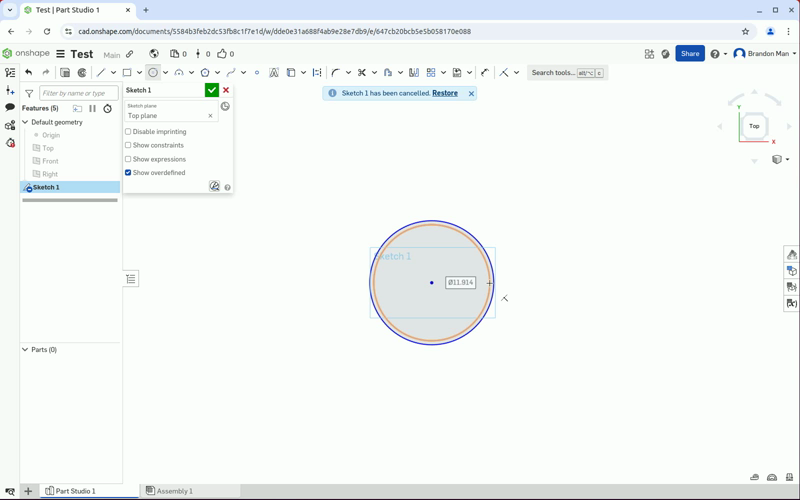
scroll(-6)
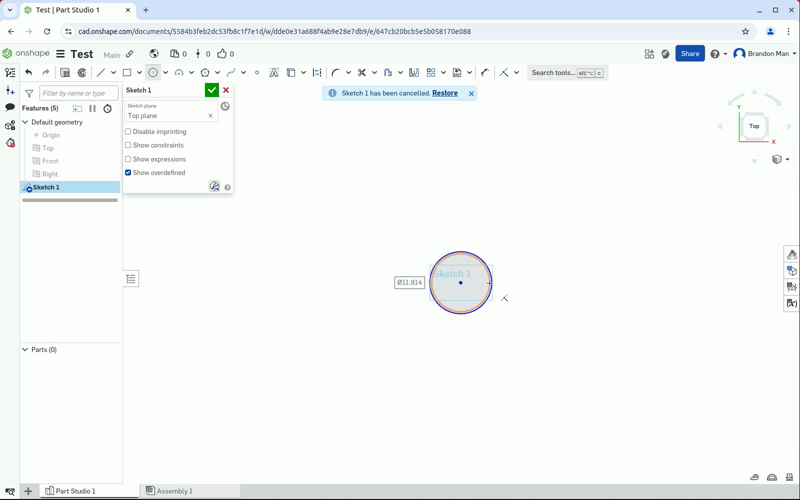
key(esc)
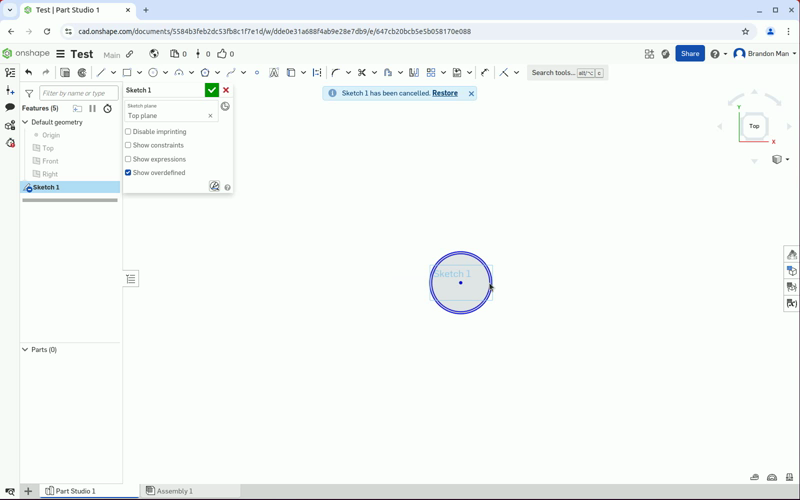
mouse_move(431, 288)
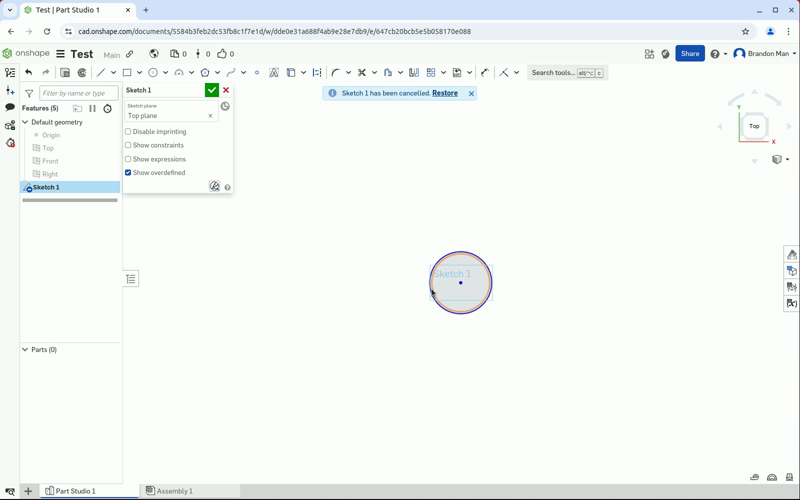
scroll(6)
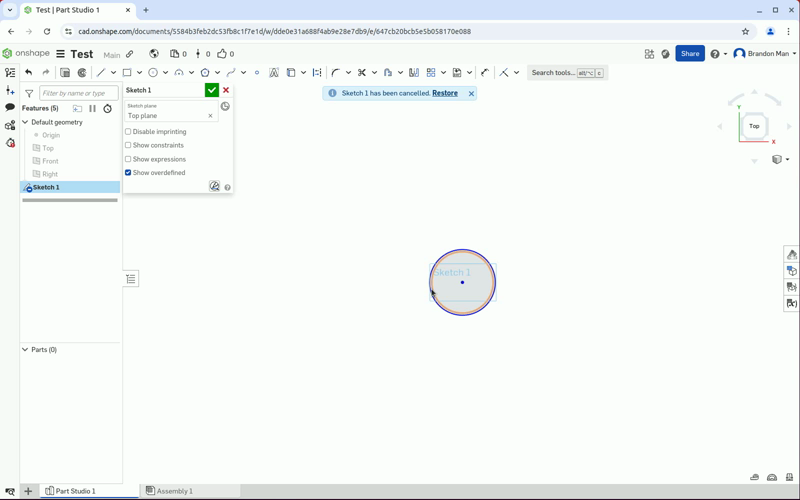
scroll(6)
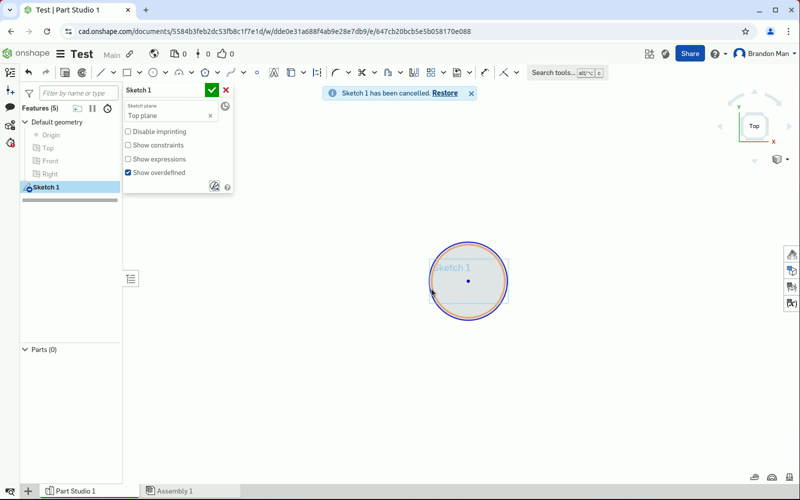
scroll(6)
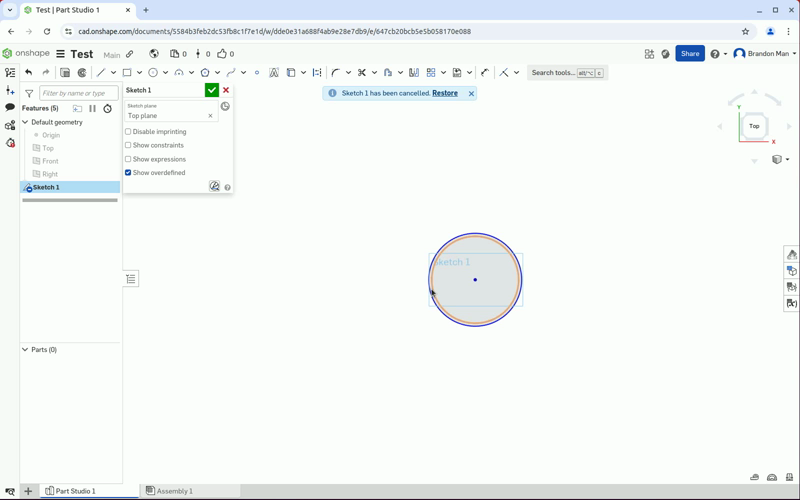
scroll(6)
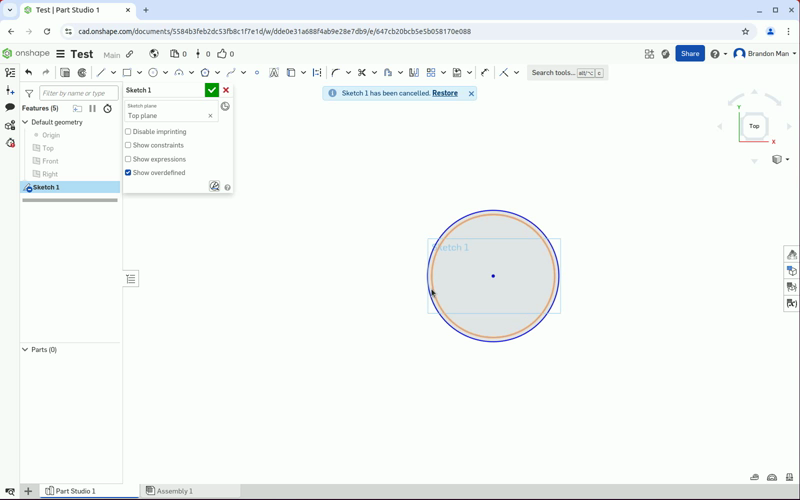
scroll(6)
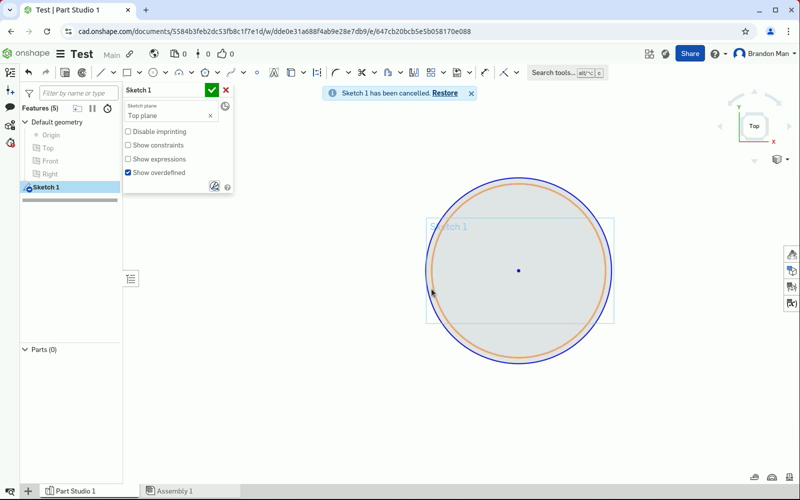
scroll(6)
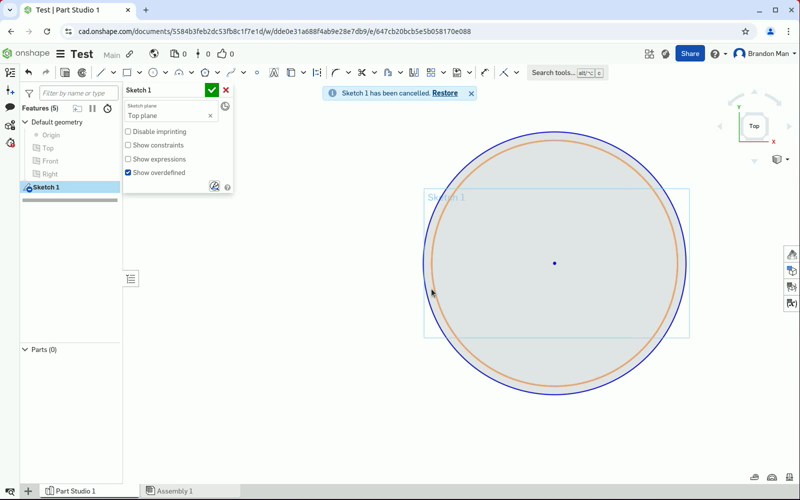
scroll(6)
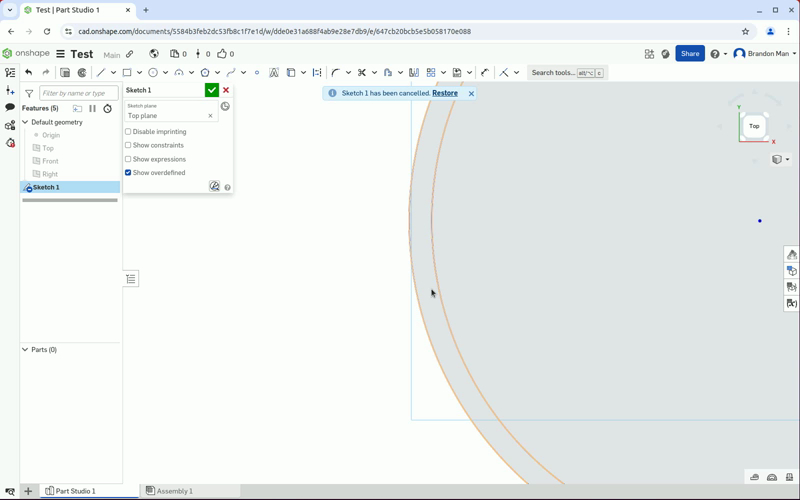
click(431, 288)
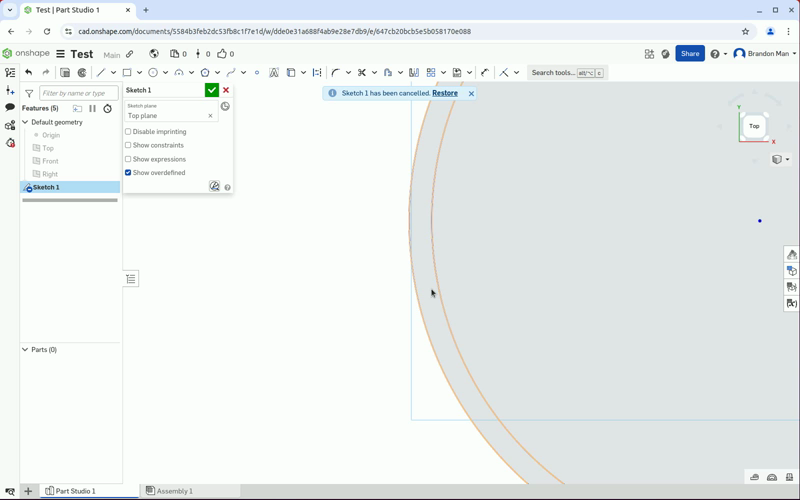
scroll(-6)
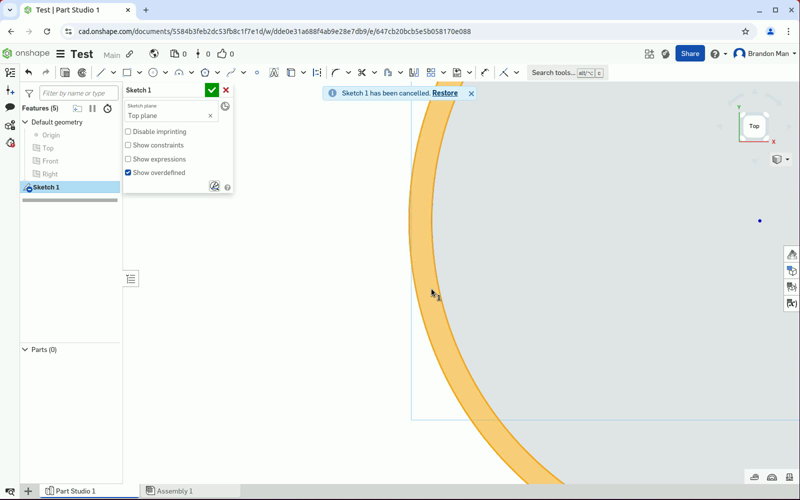
scroll(-6)
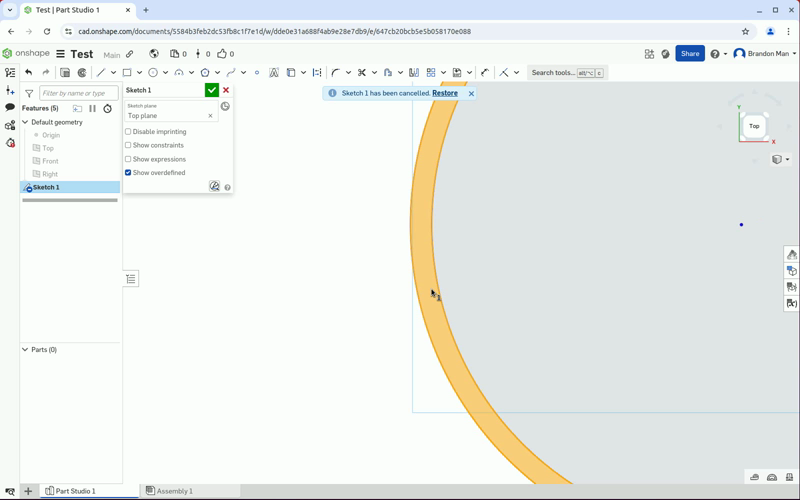
scroll(-6)
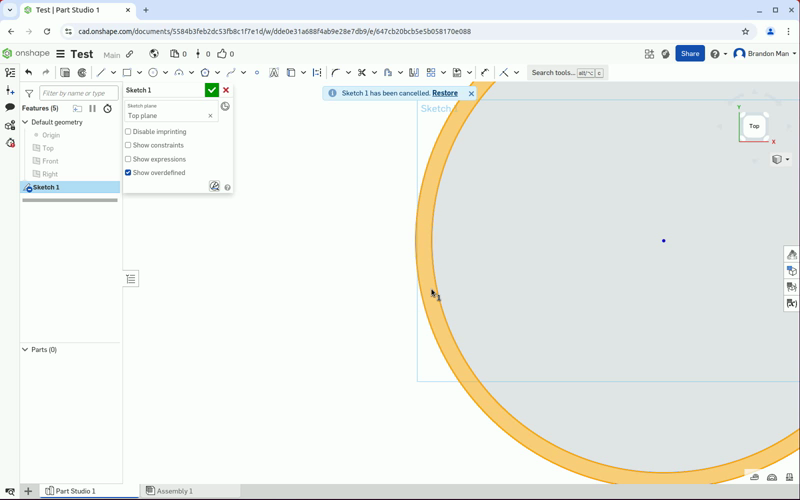
scroll(-6)
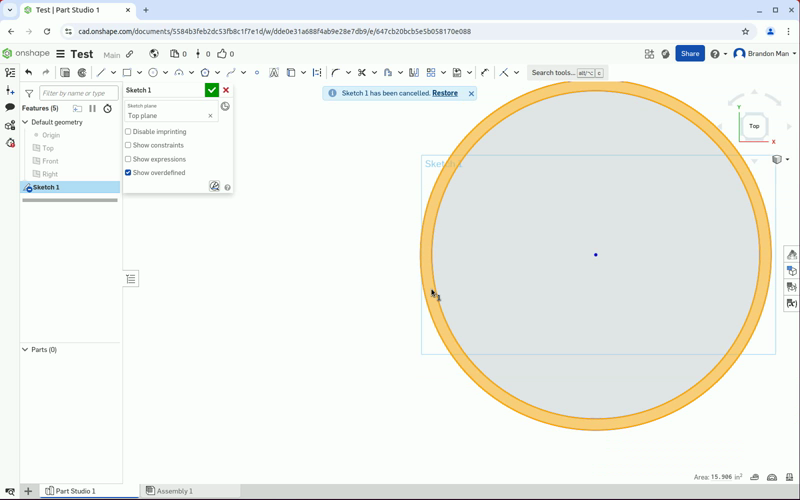
scroll(-6)
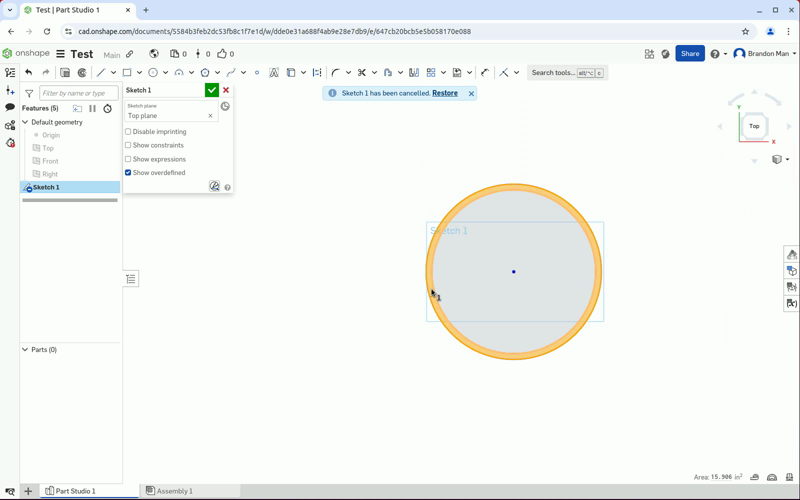
scroll(-6)
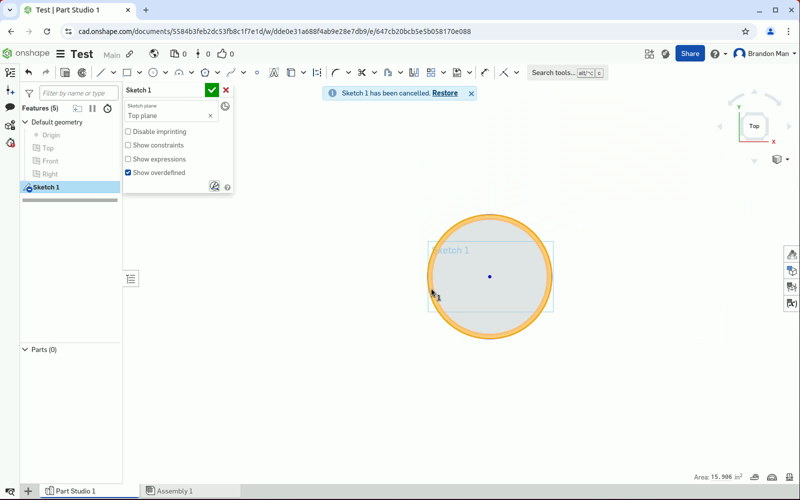
scroll(-6)
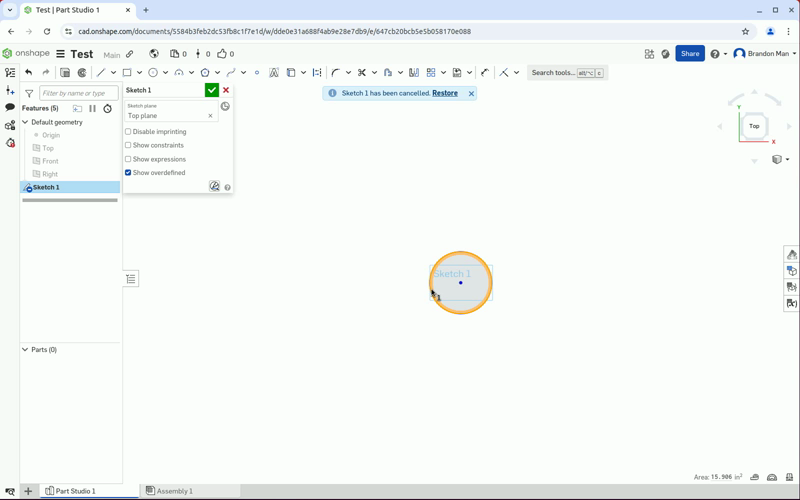
mouse_move(73, 352)
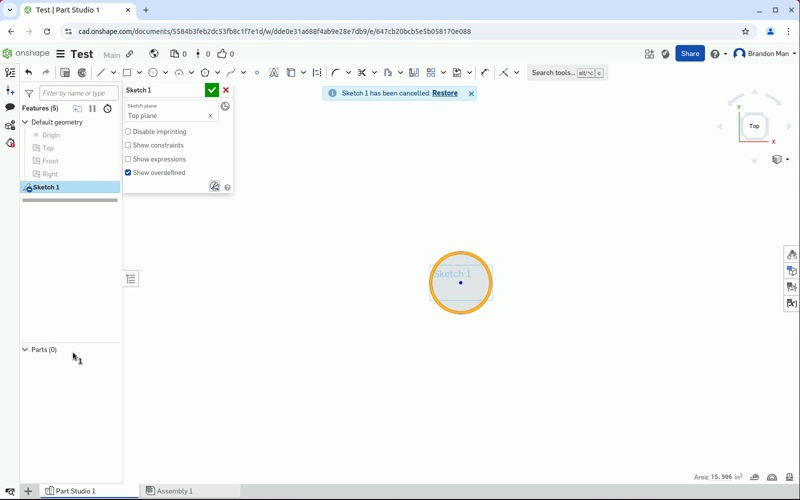
key(shift+y)
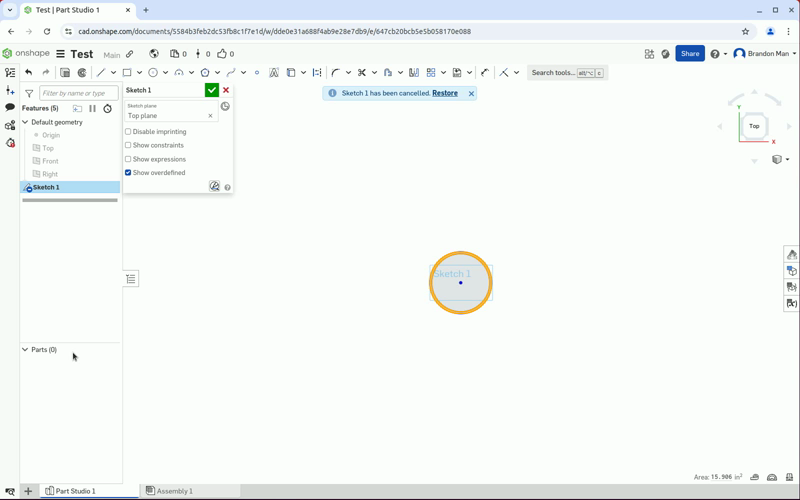
key(shift+e)
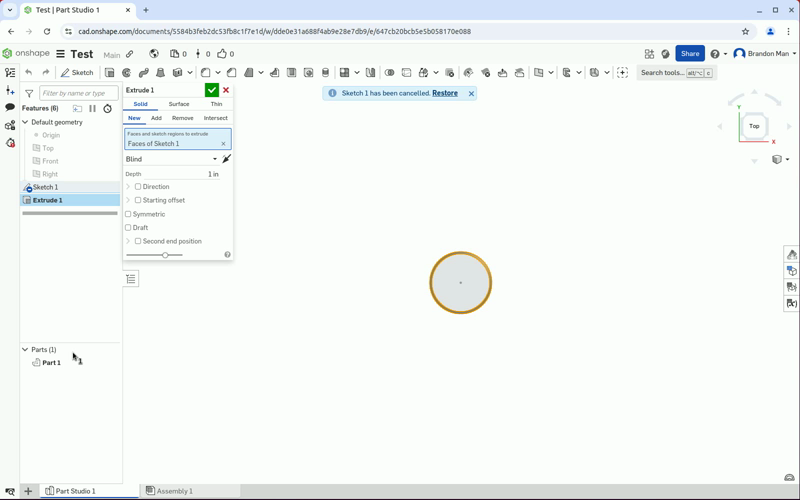
mouse_move(143, 106)
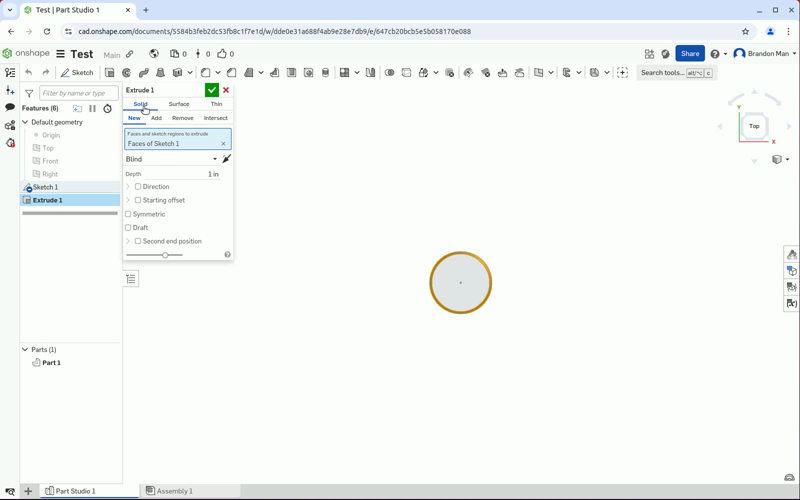
click(143, 106)
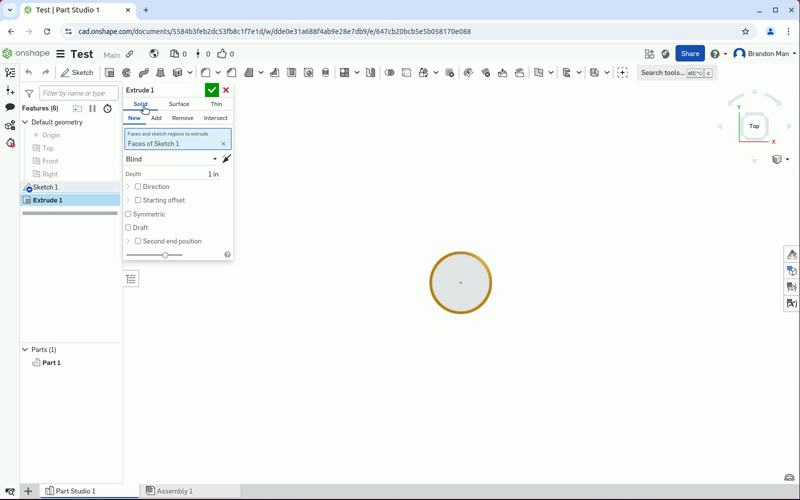
mouse_move(137, 120)
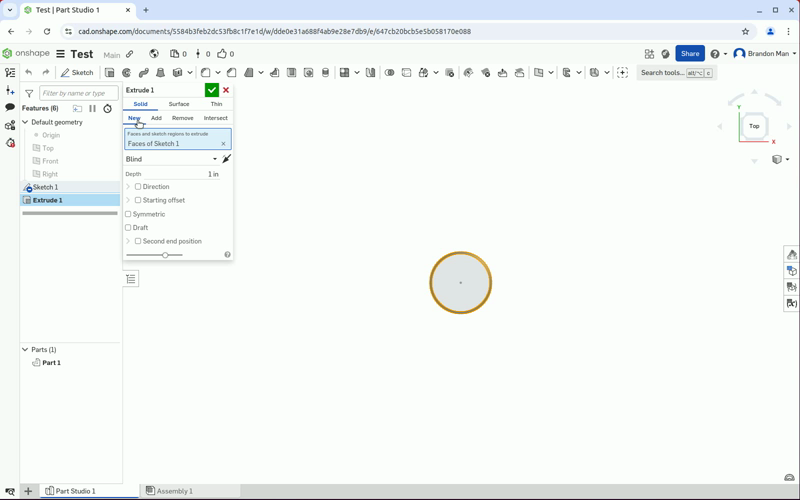
click(137, 120)
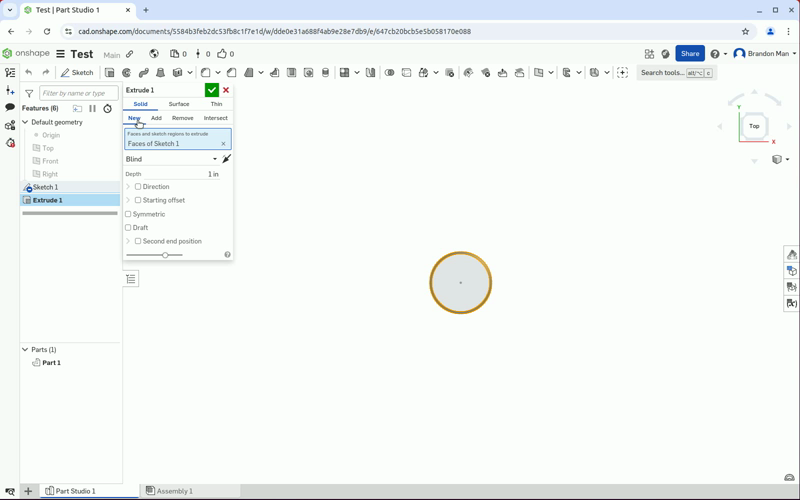
key(tab, 4)
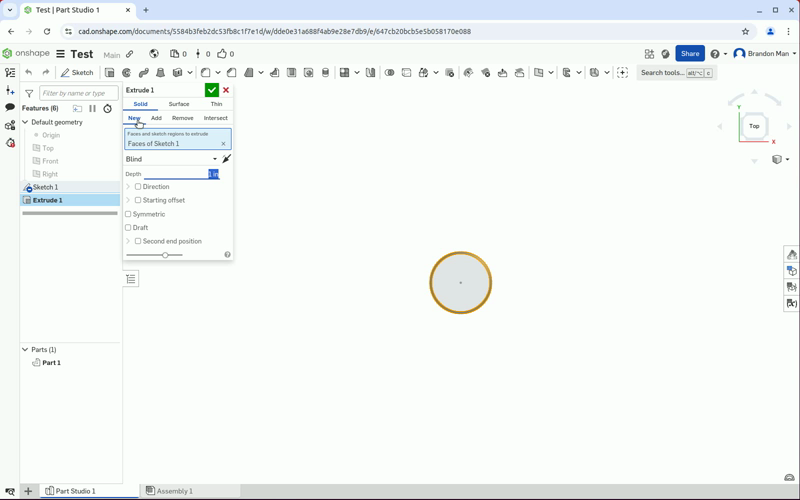
text(-3.129)
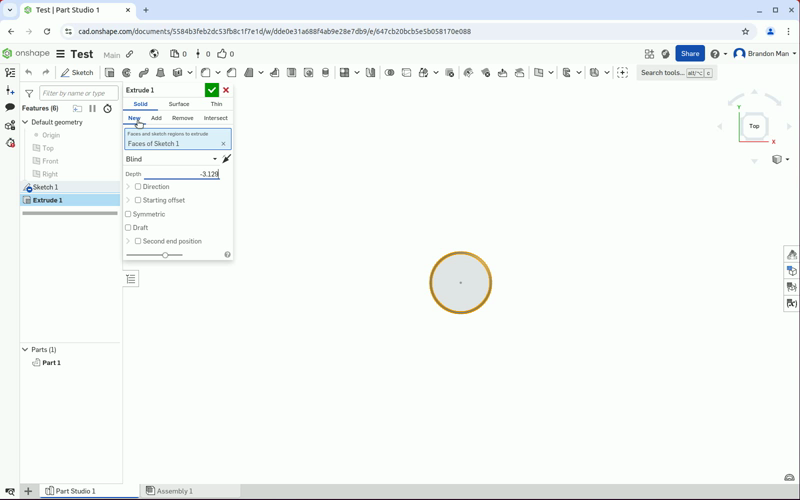
key(enter)
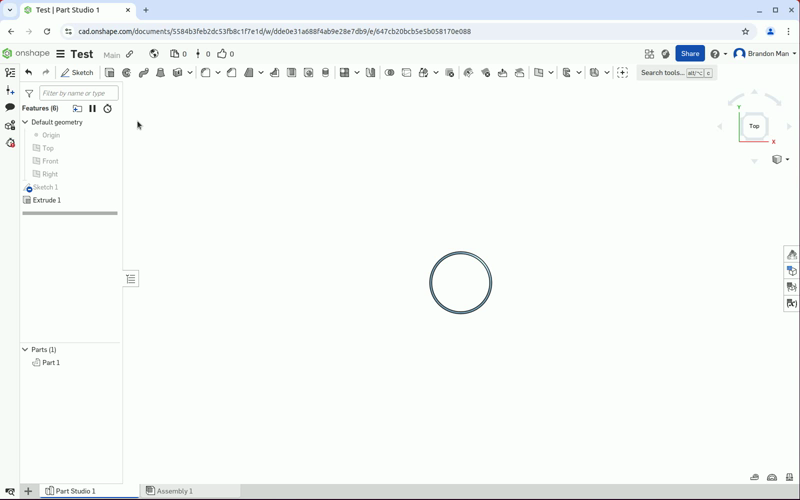
key(shift+h)
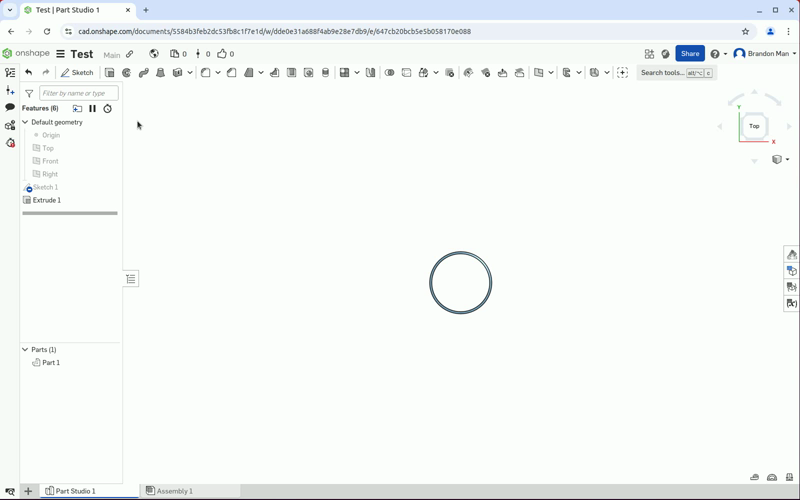
key(shift+h)
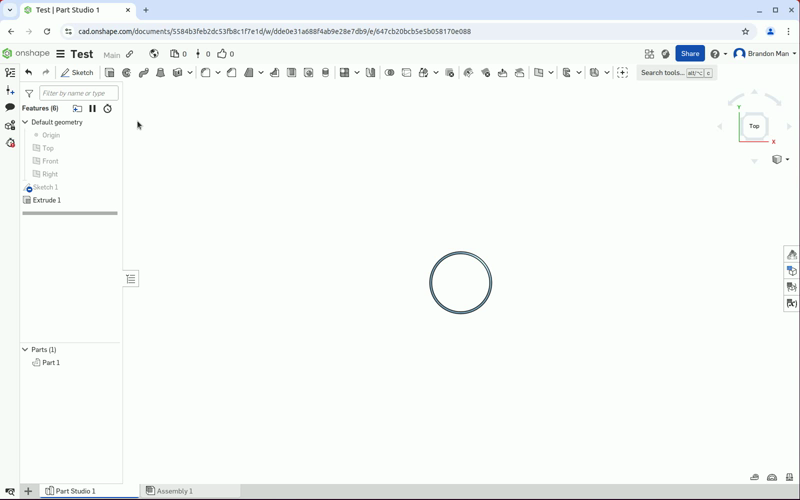
mouse_move(73, 189)
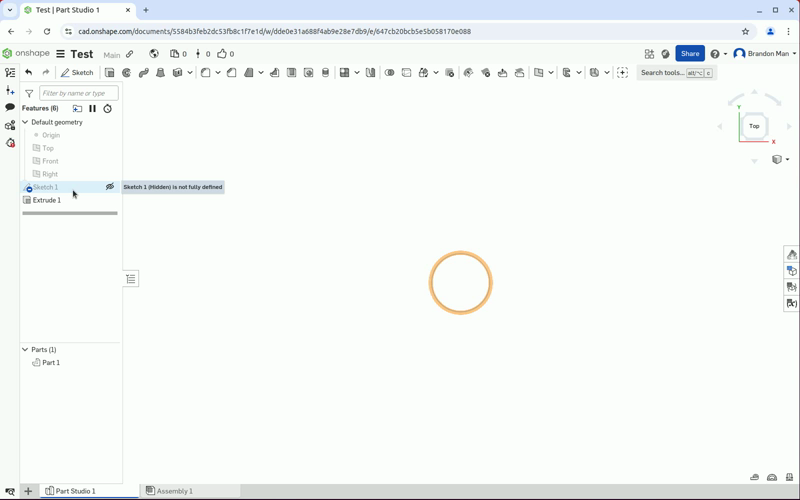
click(73, 189)
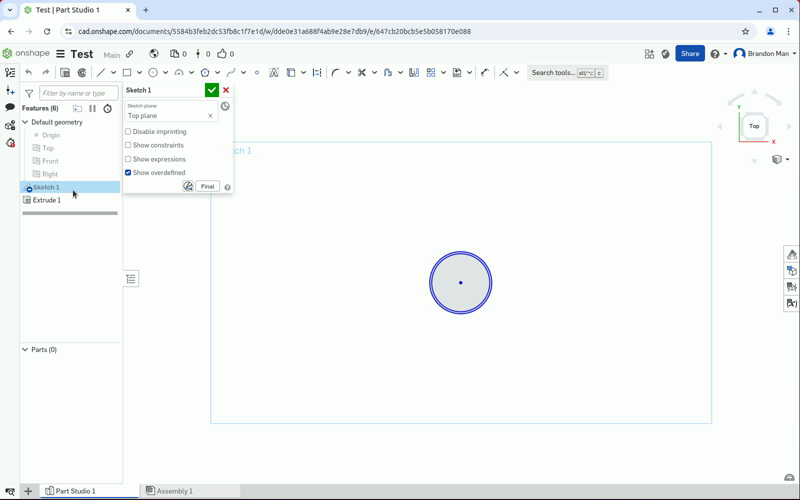
mouse_move(229, 92)
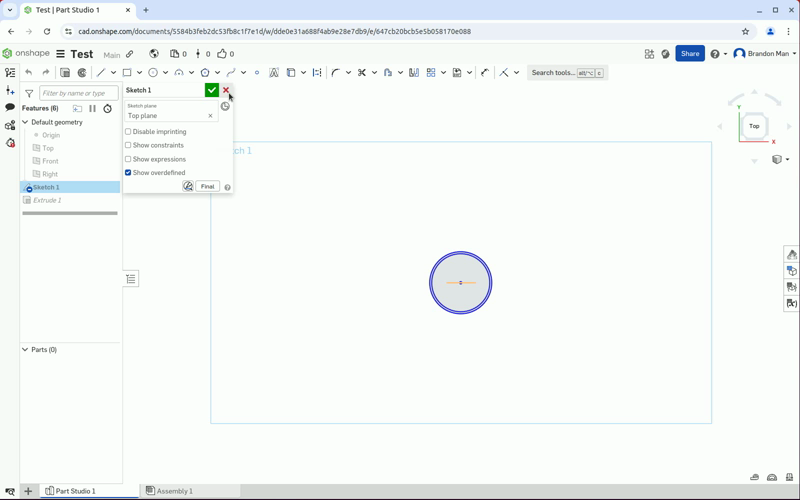
click(229, 92)
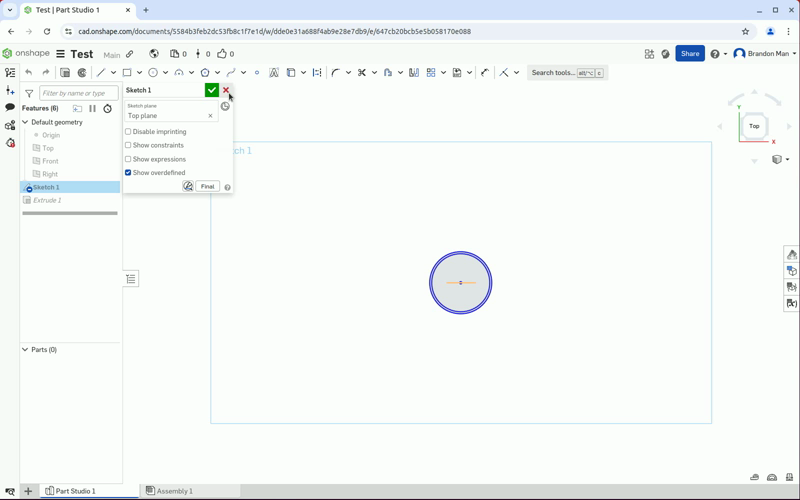
key(shift+s)
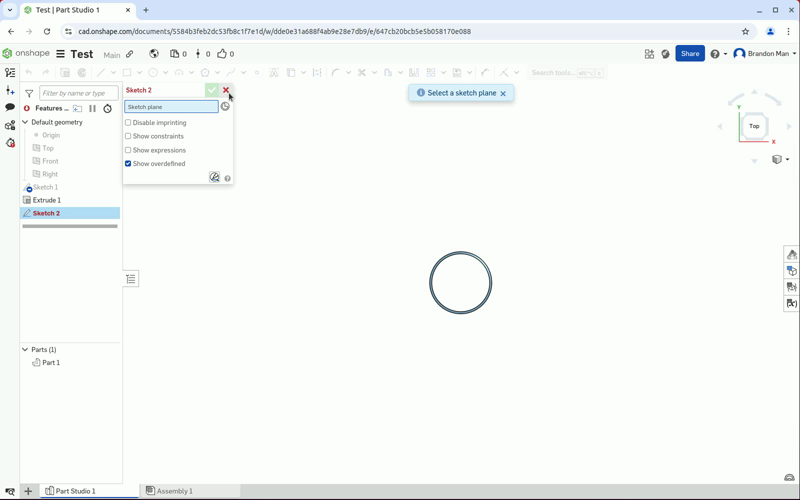
mouse_move(73, 150)
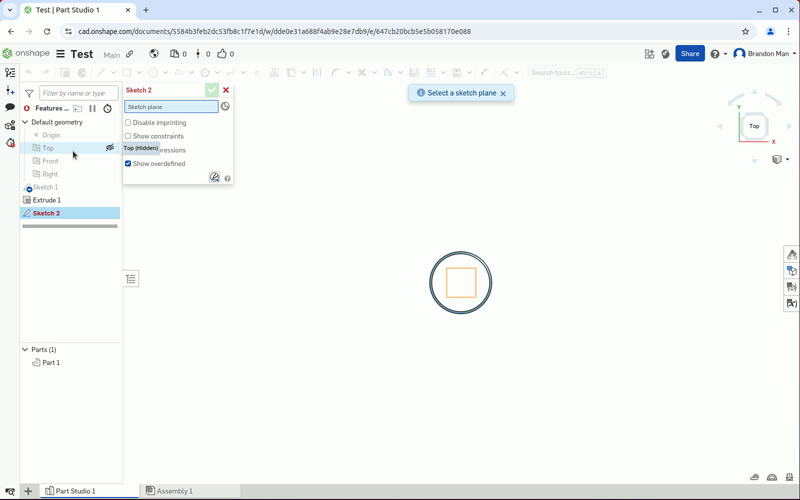
click(73, 150)
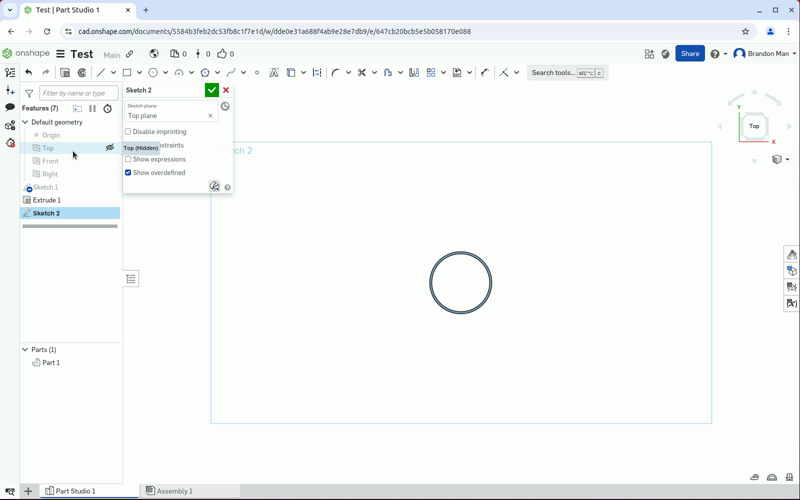
mouse_move(73, 352)
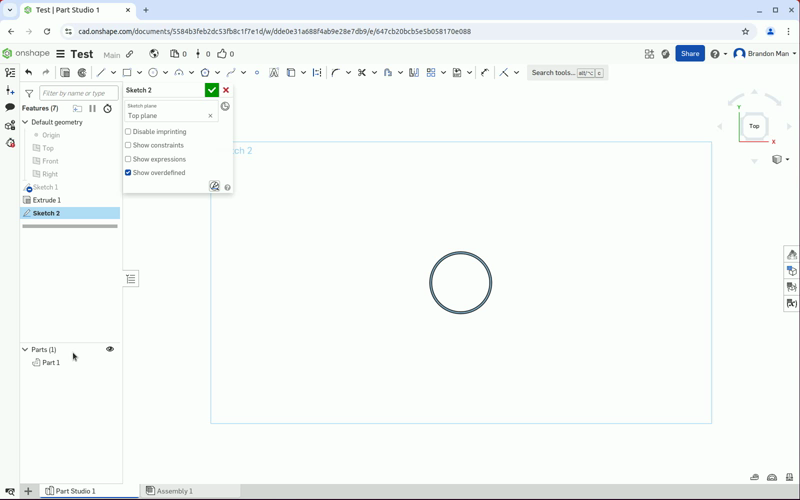
key(y)
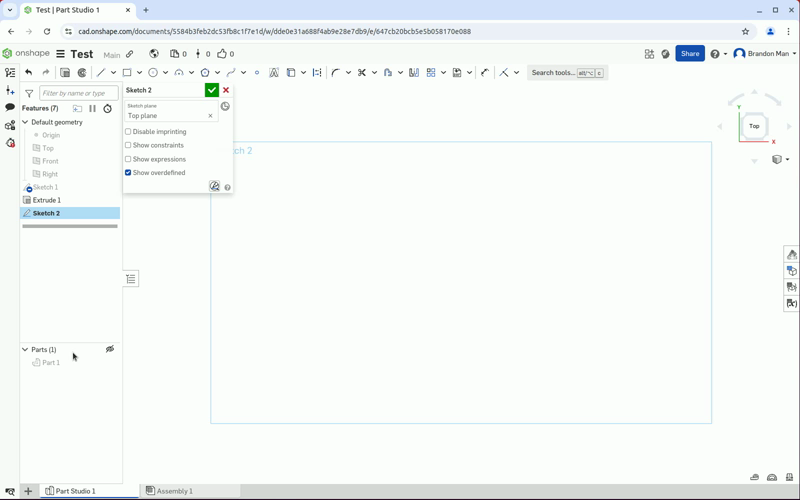
key(l)
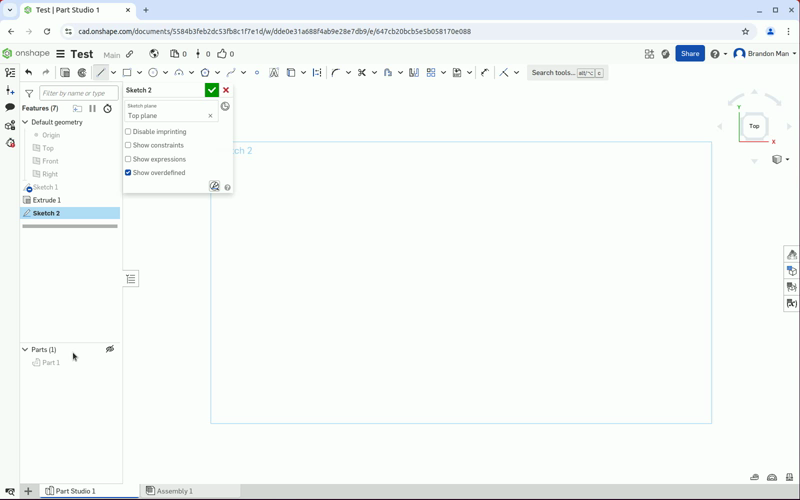
key_down(shift)
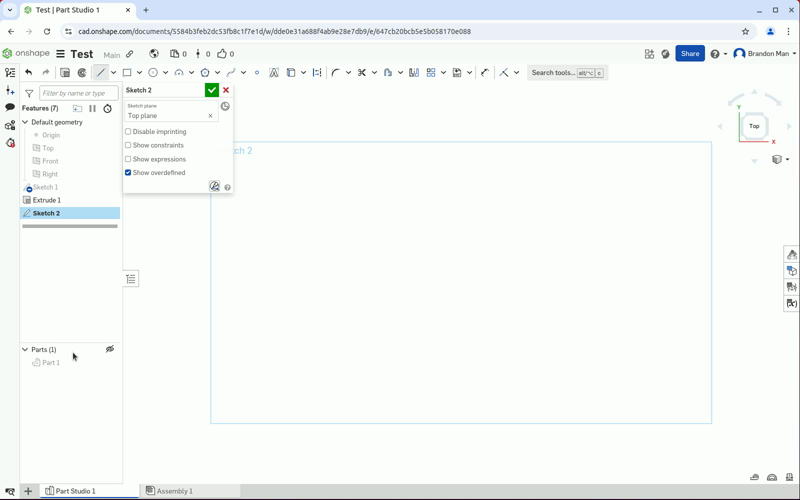
mouse_move(348, 307)
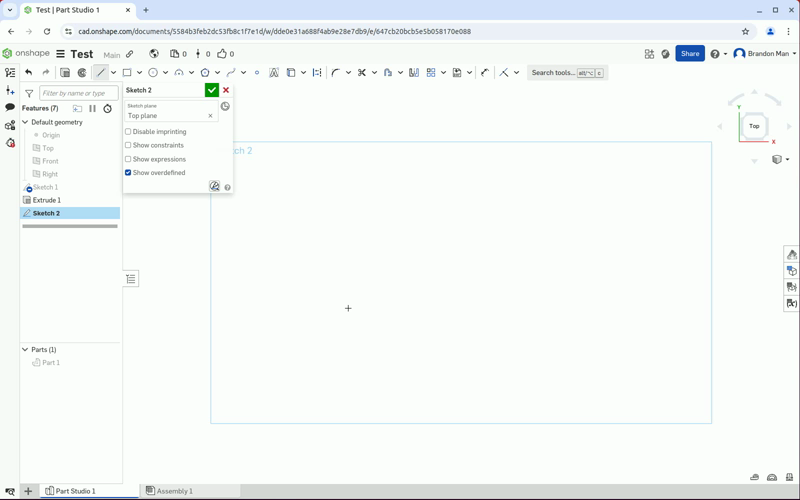
click(348, 307)
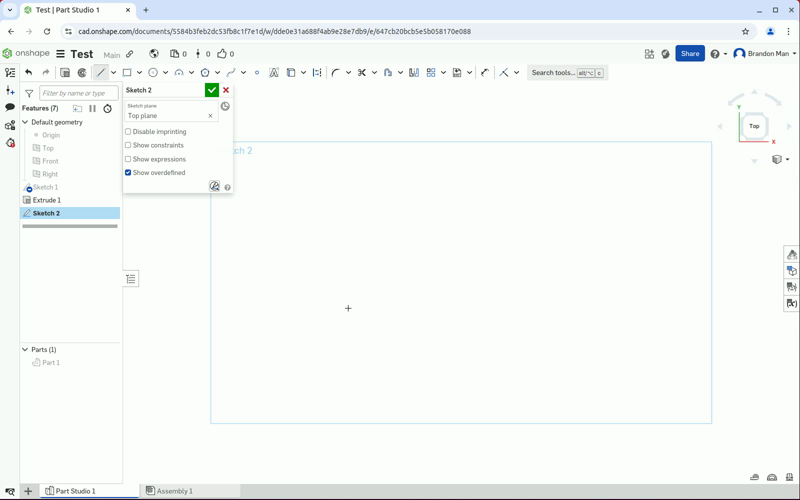
key_up(shift)
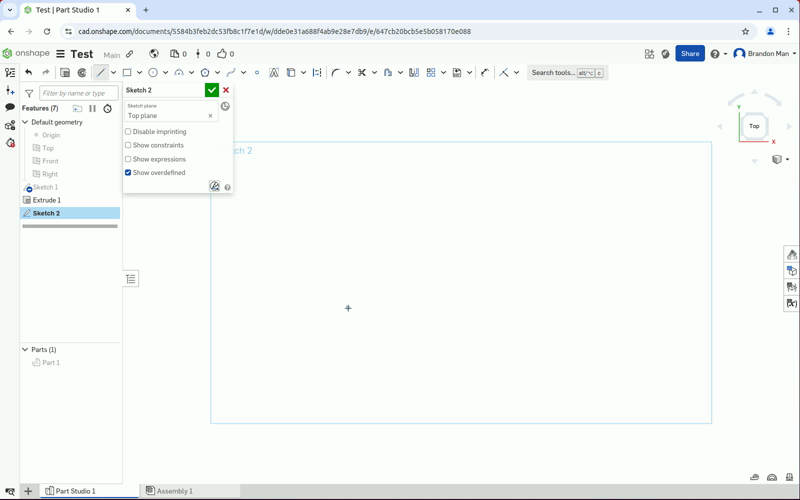
key_down(shift)
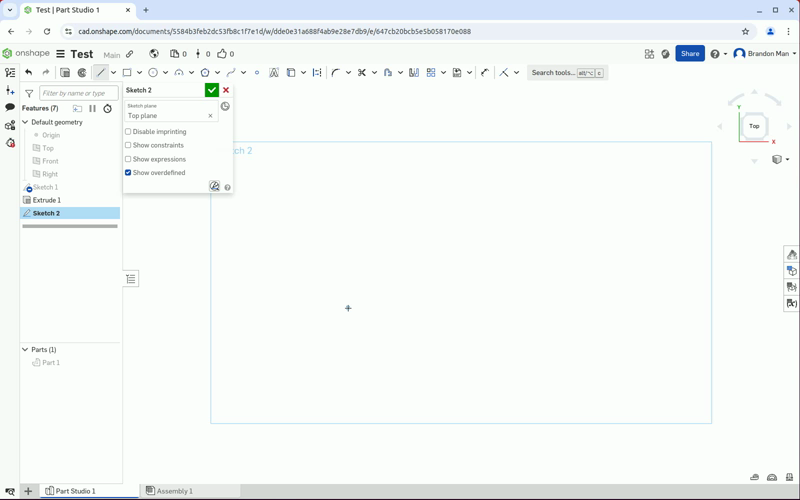
mouse_move(408, 332)
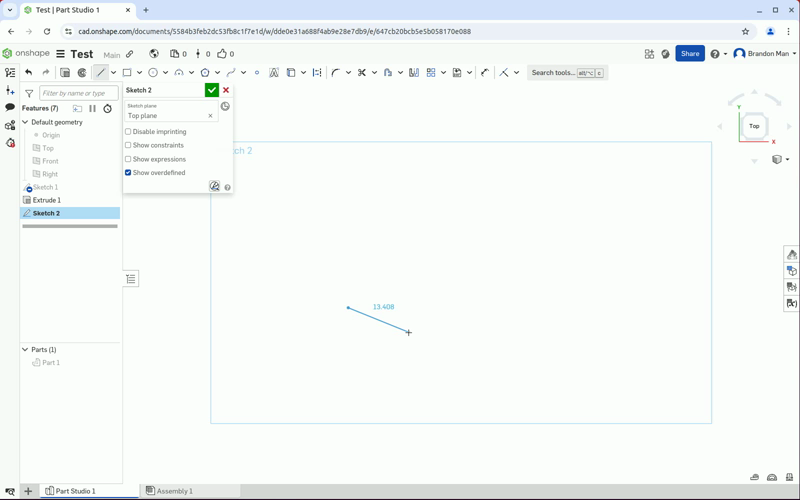
click(408, 332)
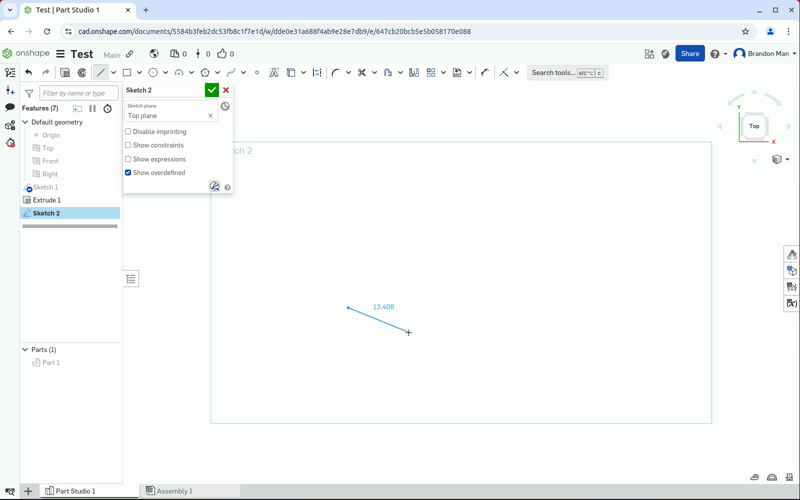
key_up(shift)
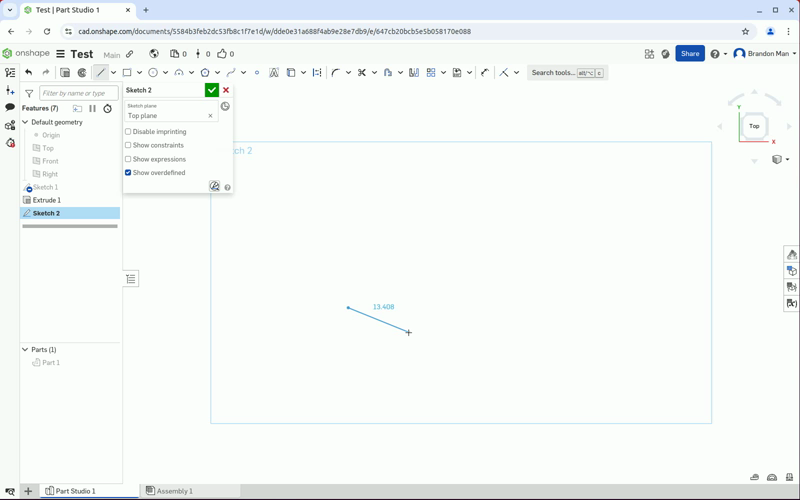
key_down(shift)
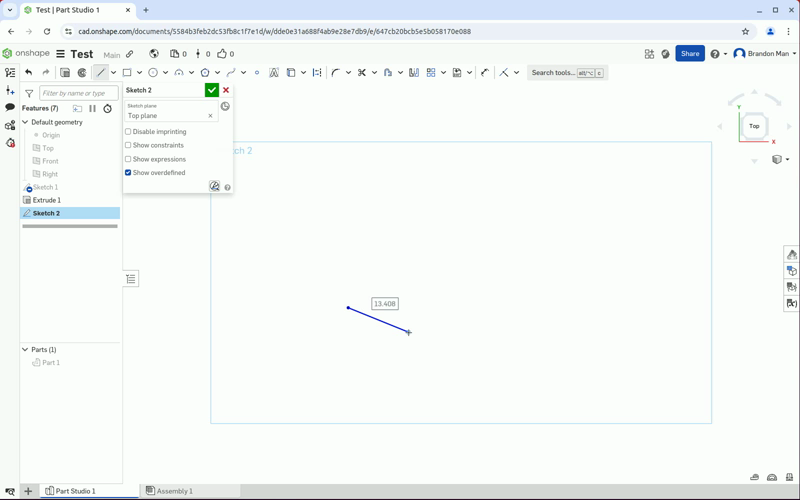
mouse_move(438, 332)
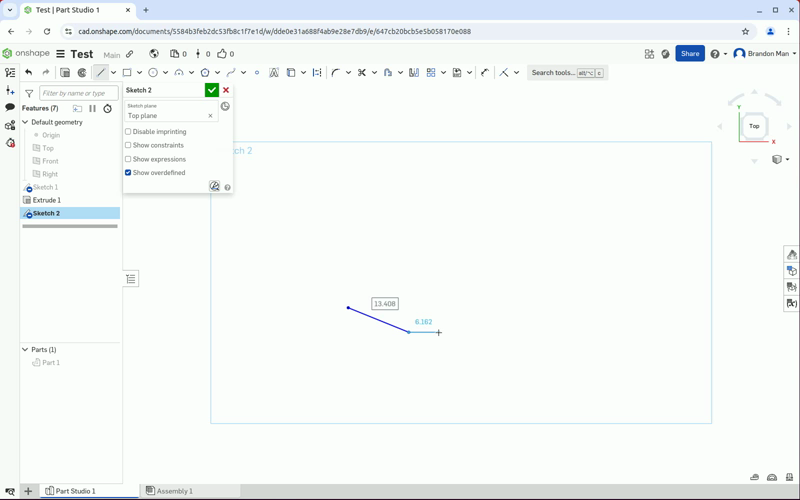
mouse_move(459, 319)
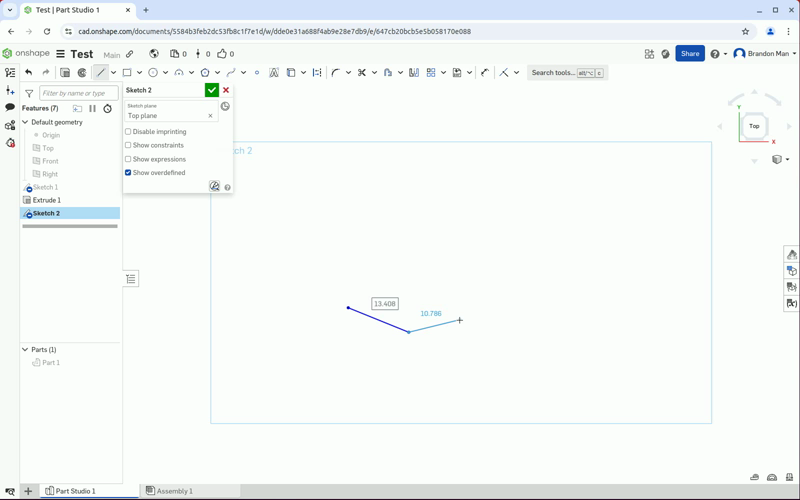
click(459, 319)
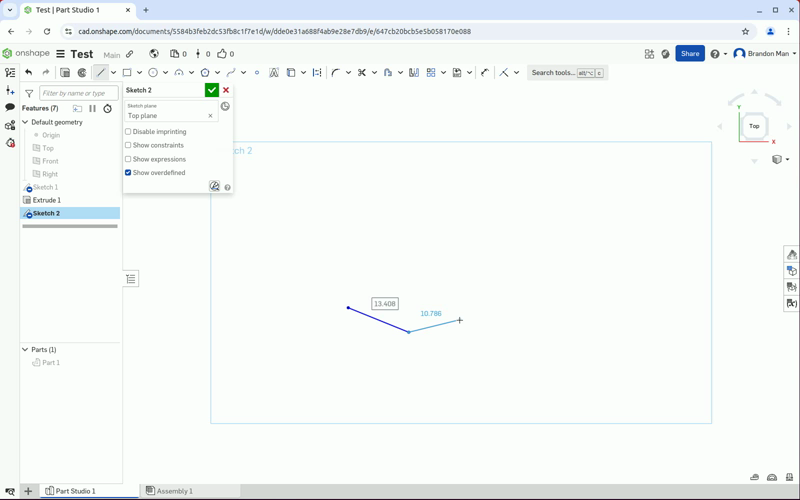
key_up(shift)
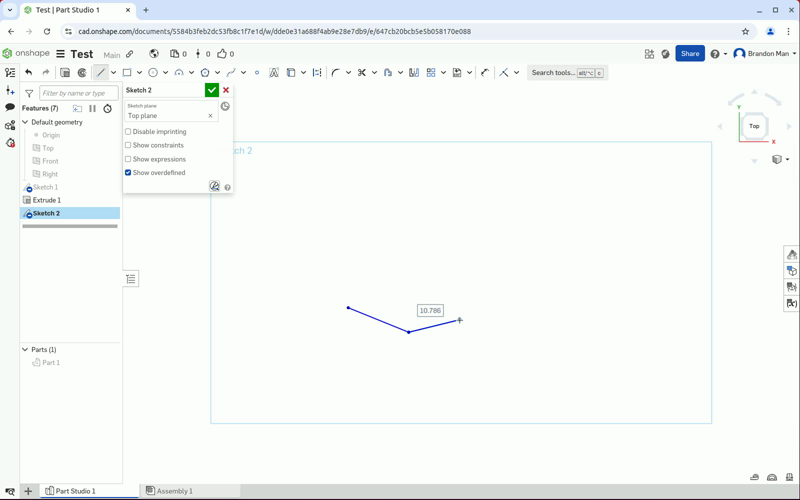
key(esc)
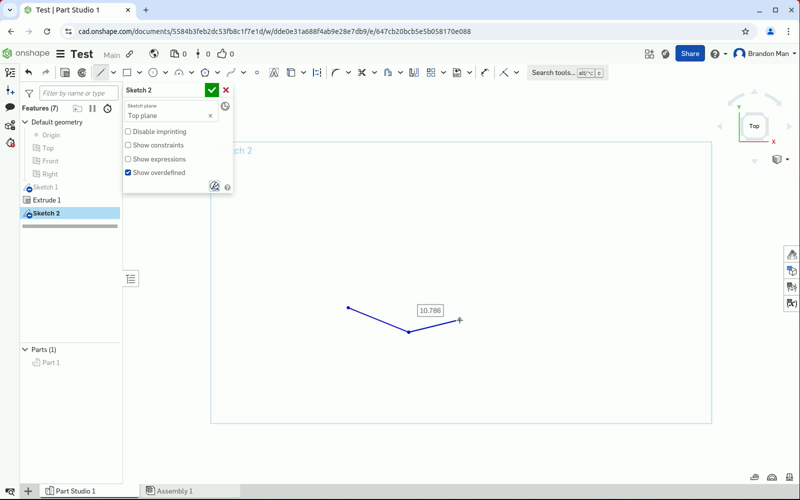
key(a)
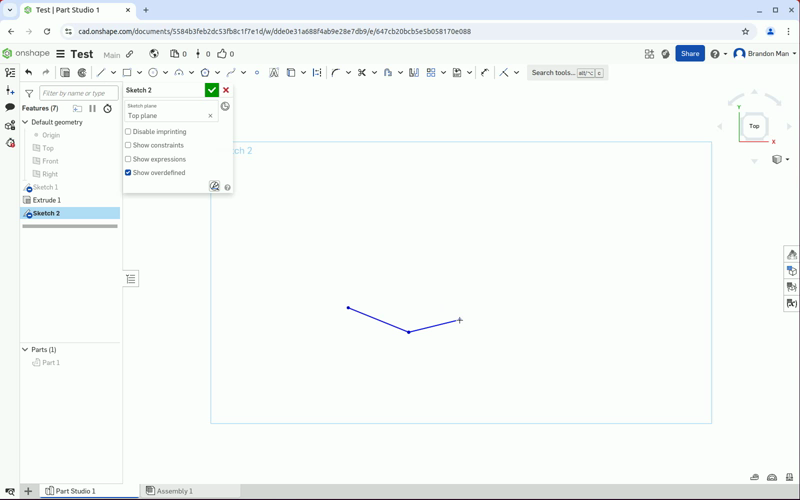
mouse_move(459, 319)
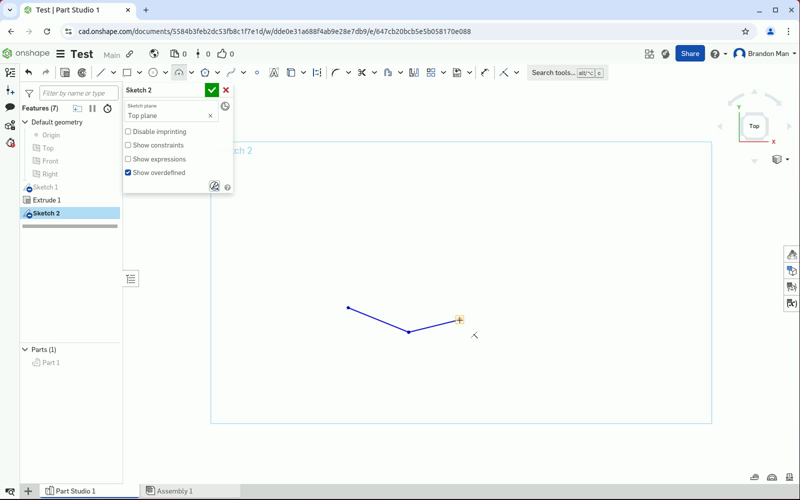
click(459, 319)
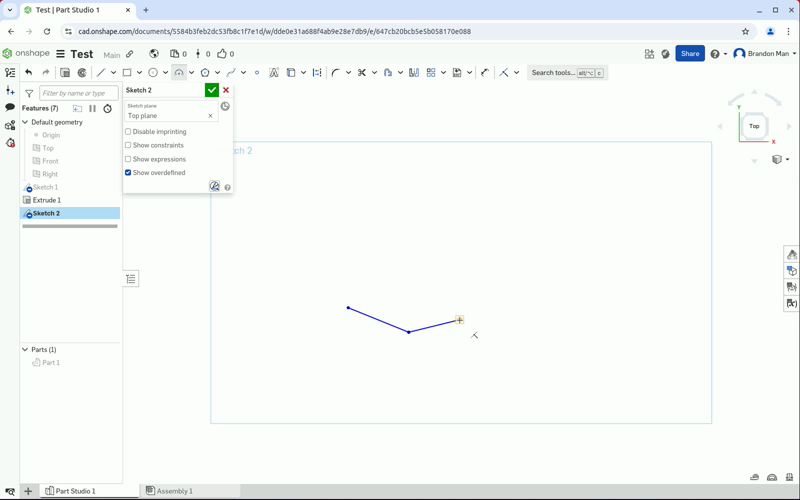
key_down(shift)
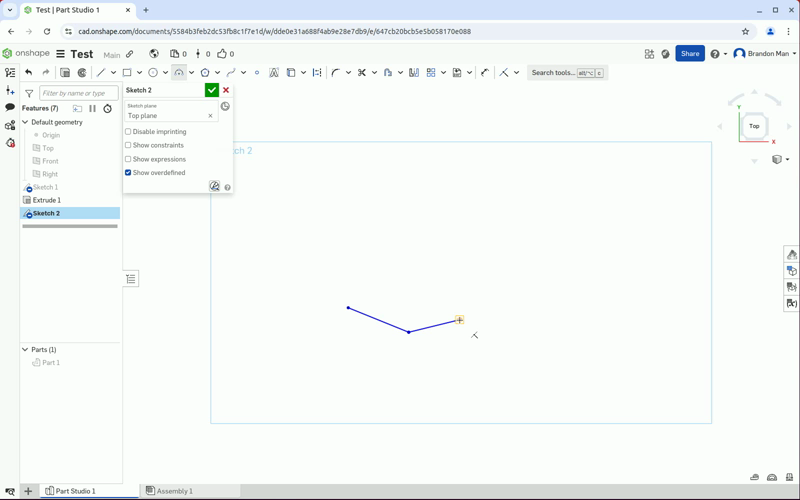
mouse_move(495, 287)
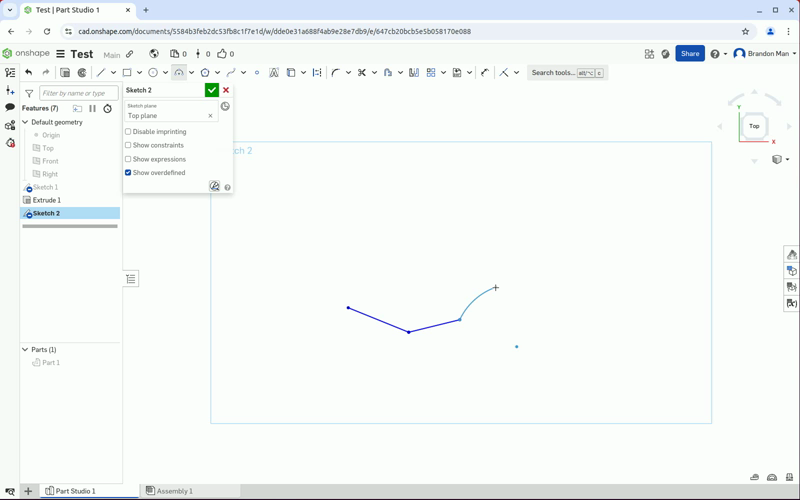
click(495, 287)
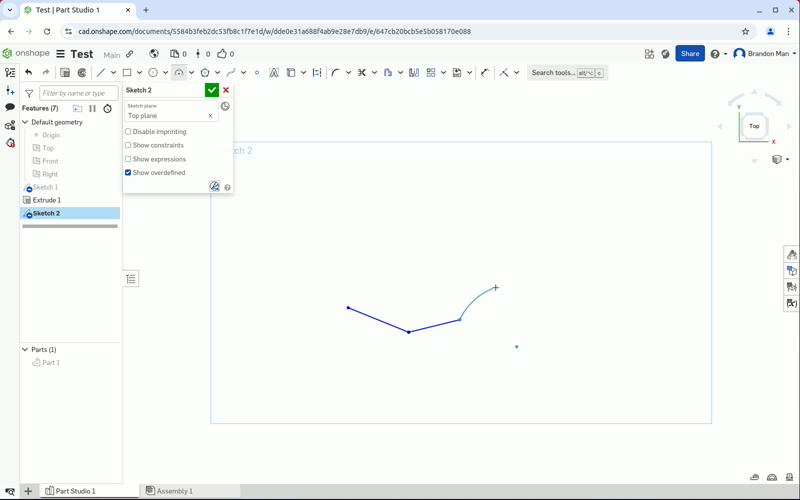
mouse_move(482, 308)
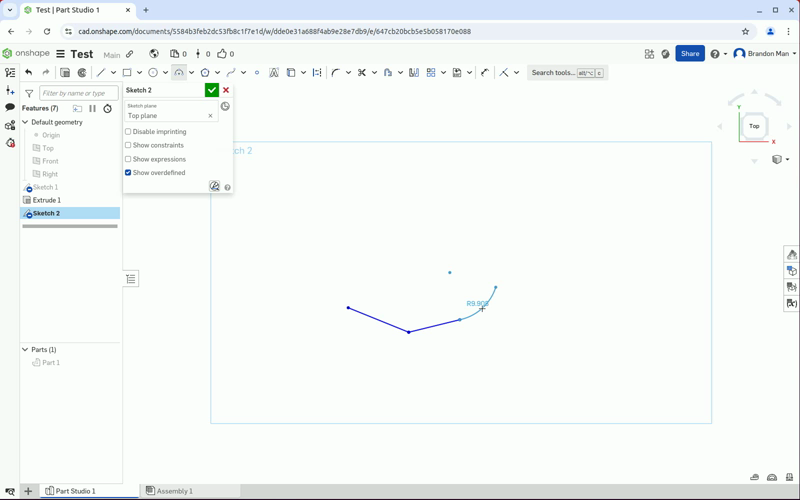
click(482, 308)
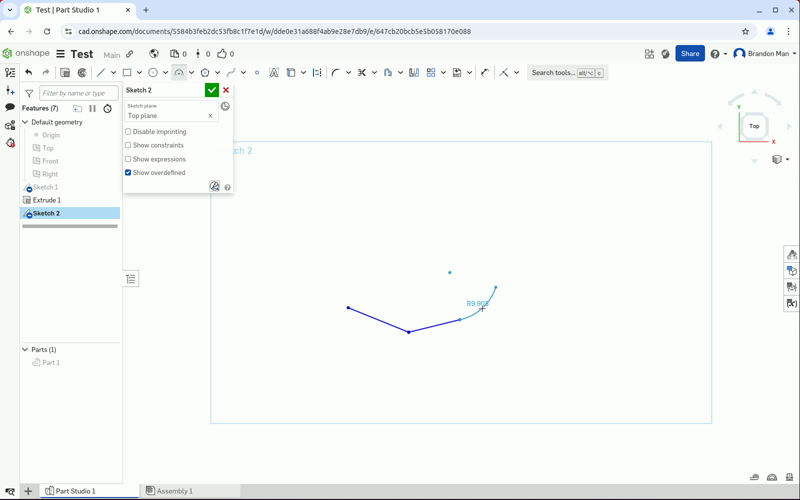
key_up(shift)
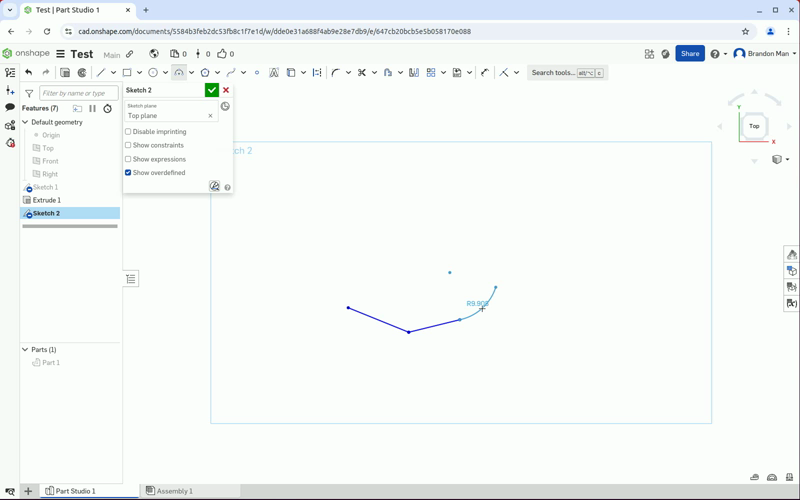
key(esc)
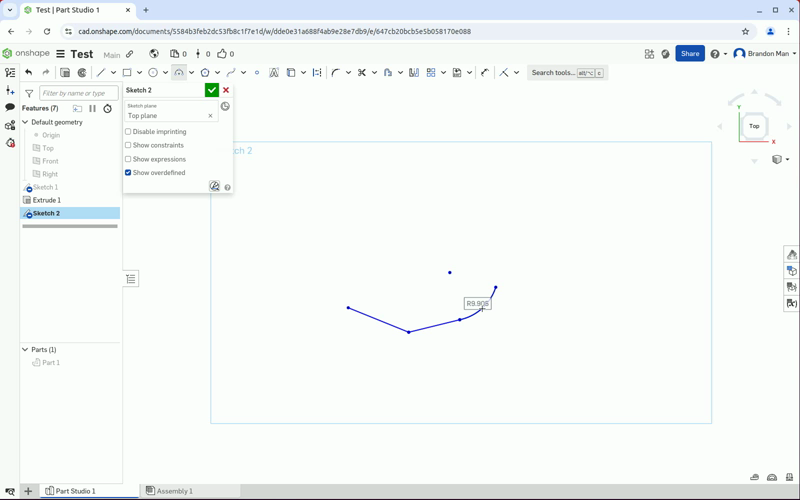
key(l)
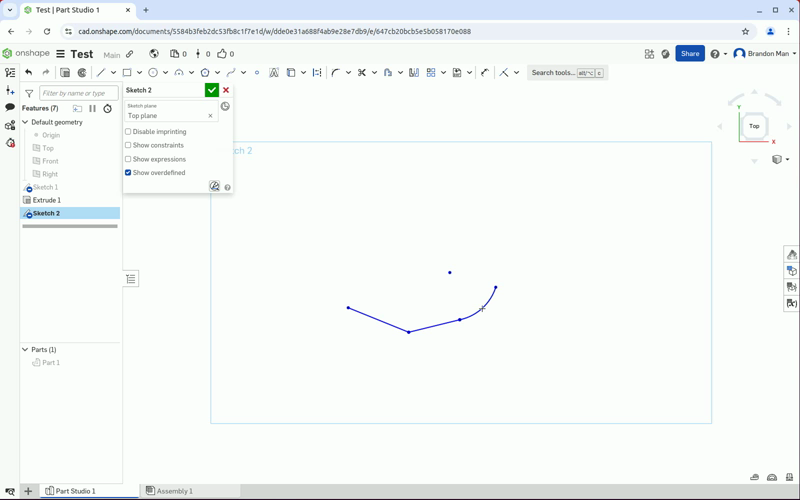
mouse_move(495, 287)
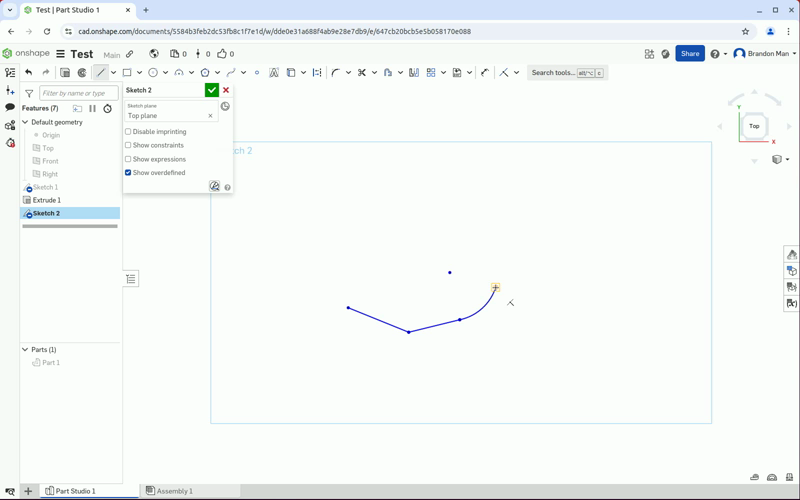
click(495, 287)
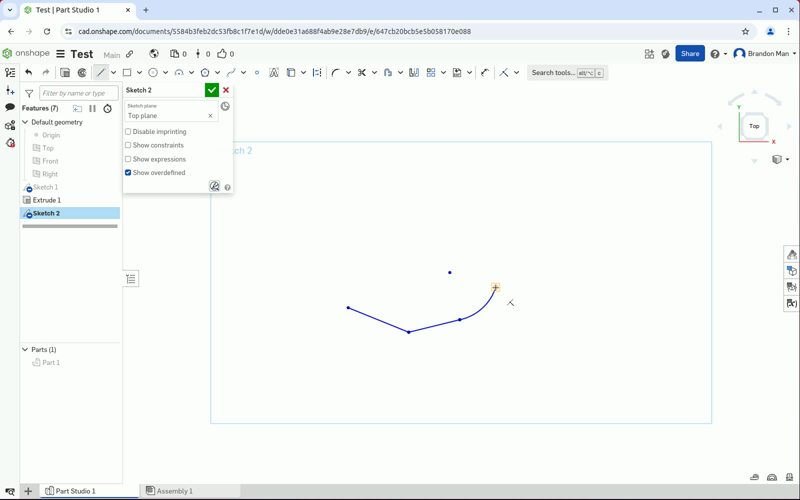
key_down(shift)
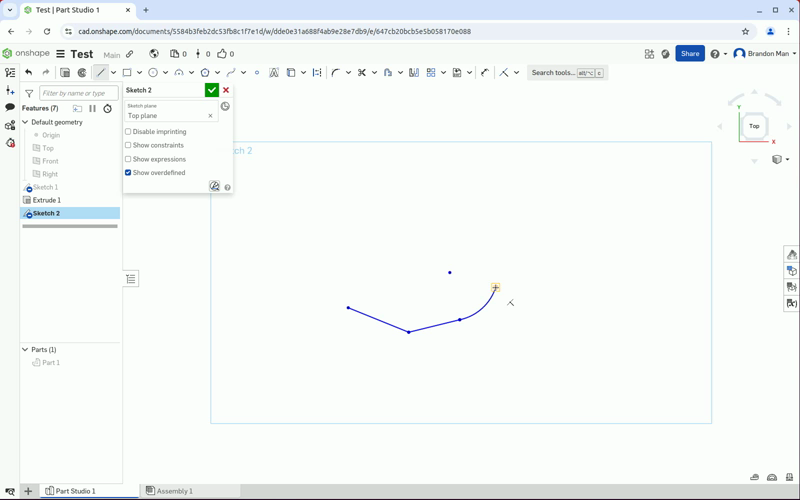
mouse_move(495, 211)
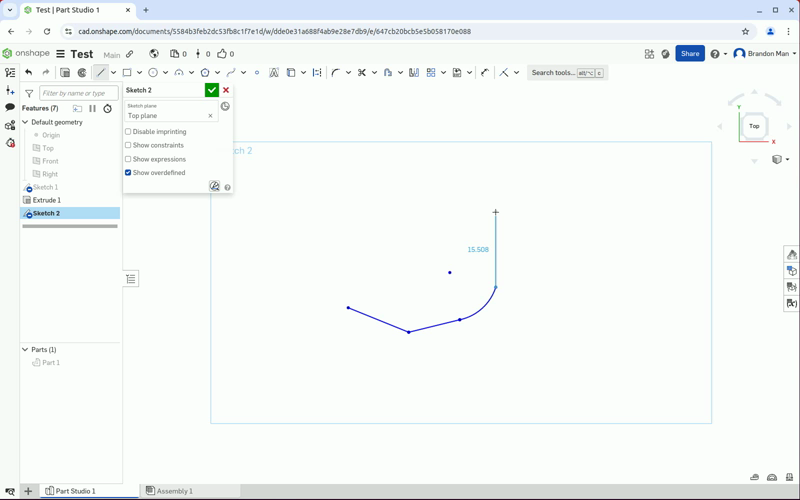
click(495, 211)
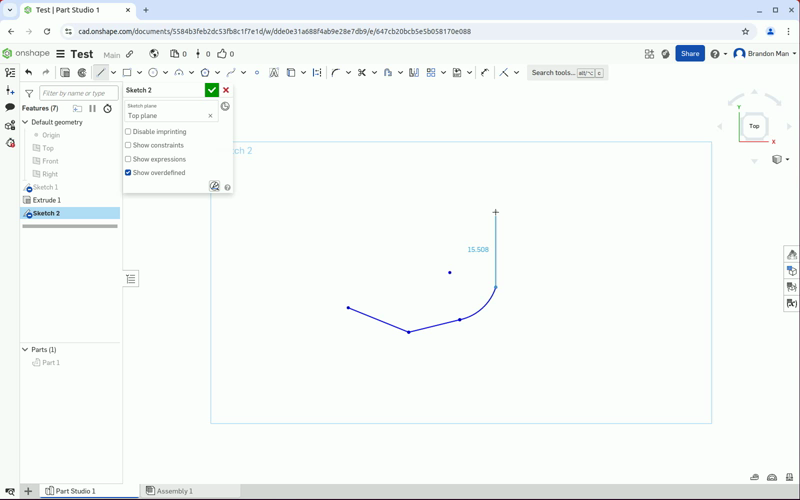
key_up(shift)
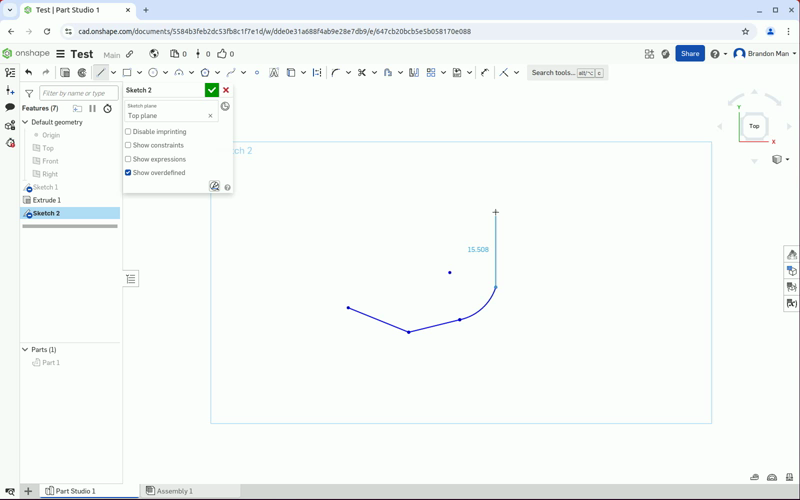
key_down(shift)
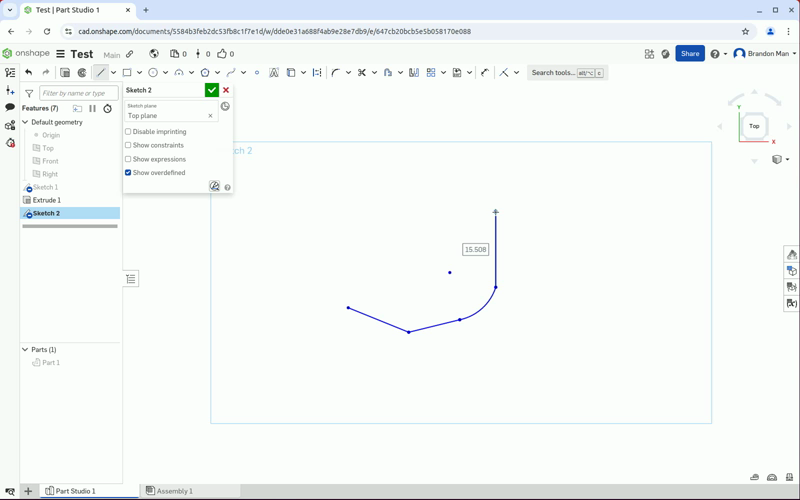
mouse_move(402, 174)
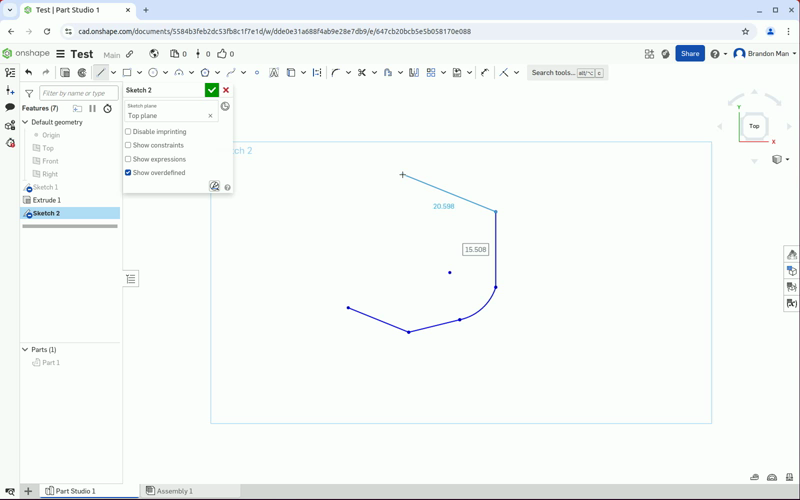
click(402, 174)
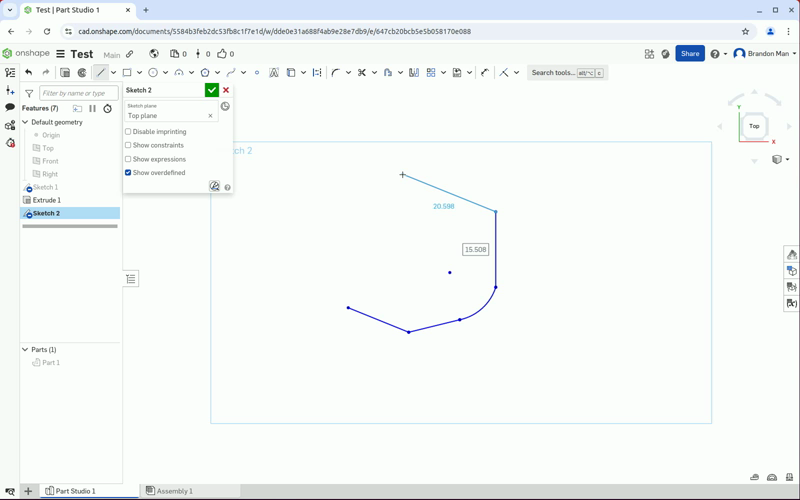
key_up(shift)
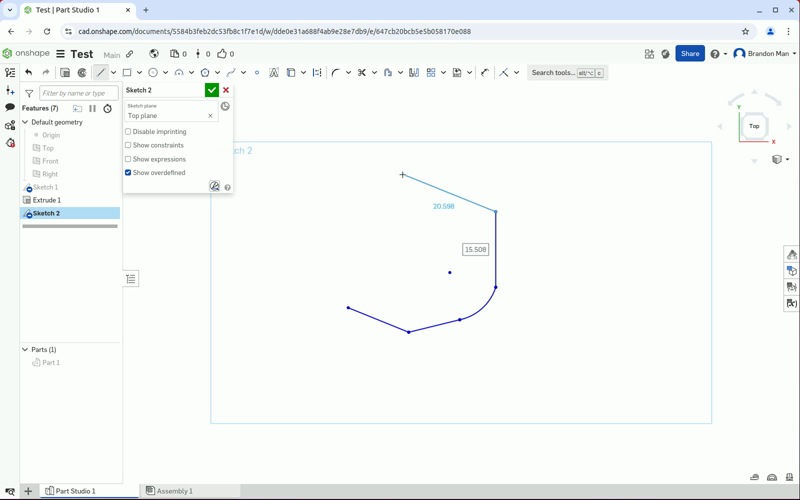
key_down(shift)
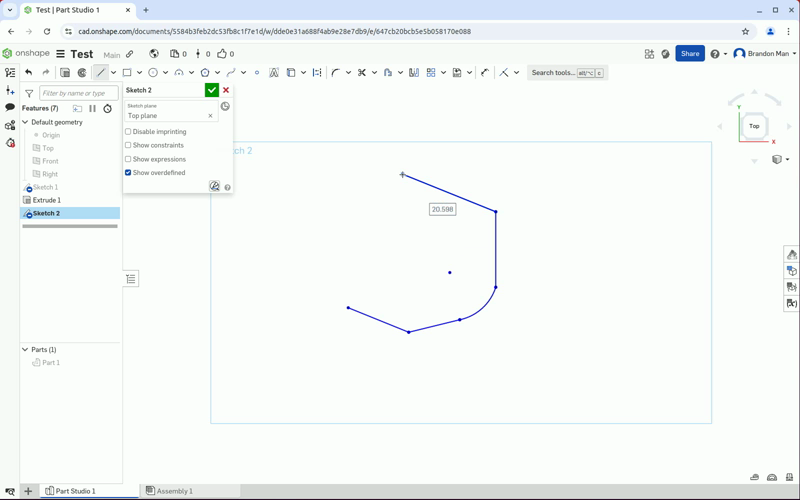
mouse_move(348, 307)
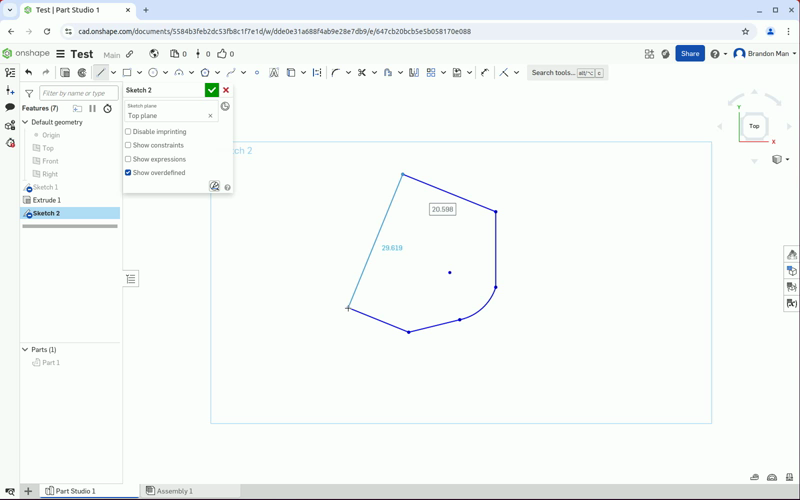
key_up(shift)
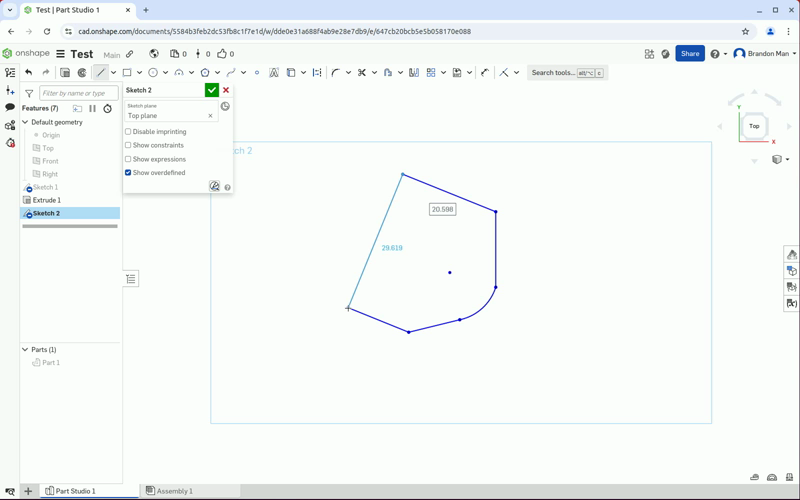
click(348, 307)
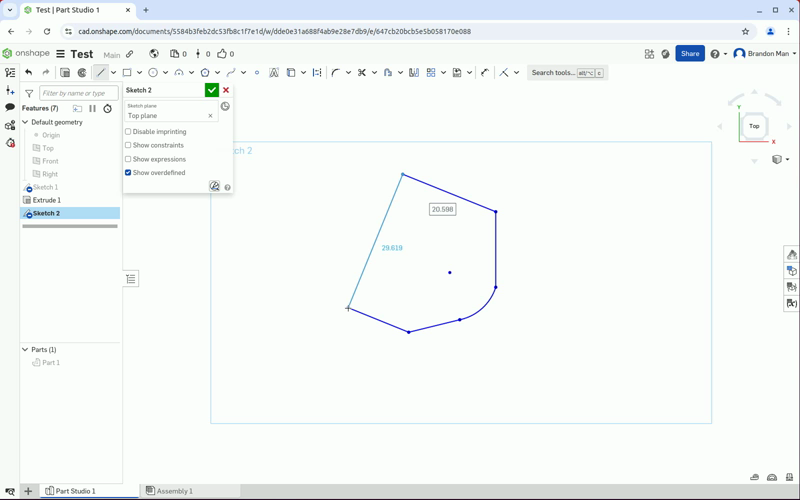
key(esc)
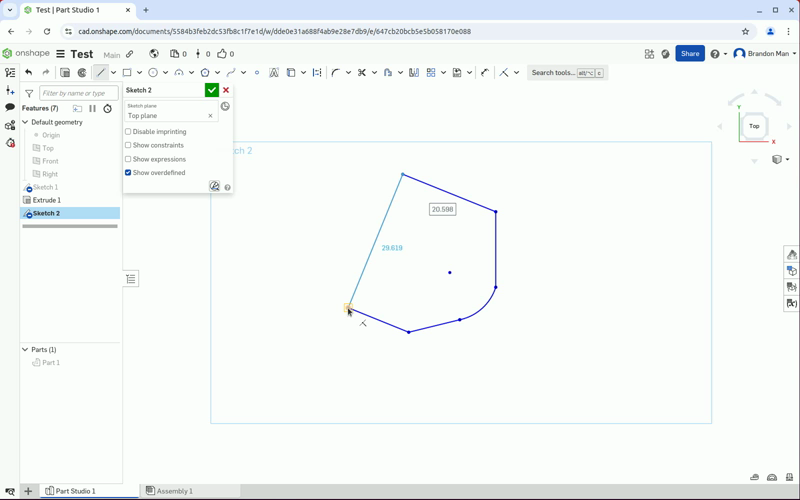
key(c)
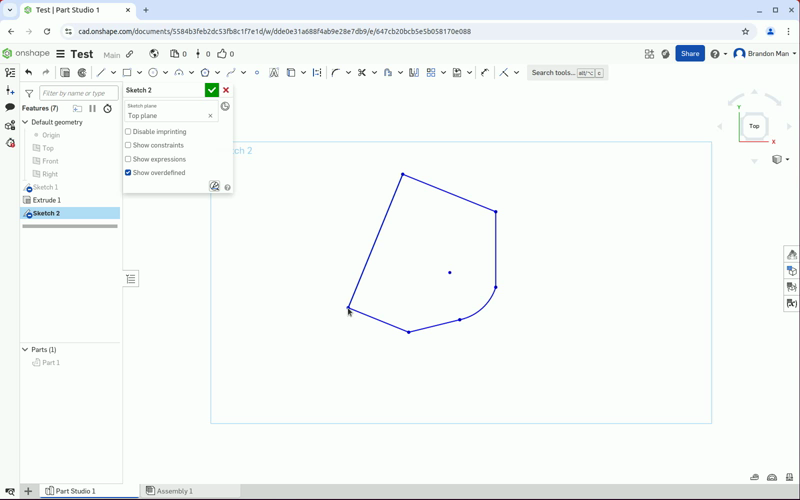
key_down(shift)
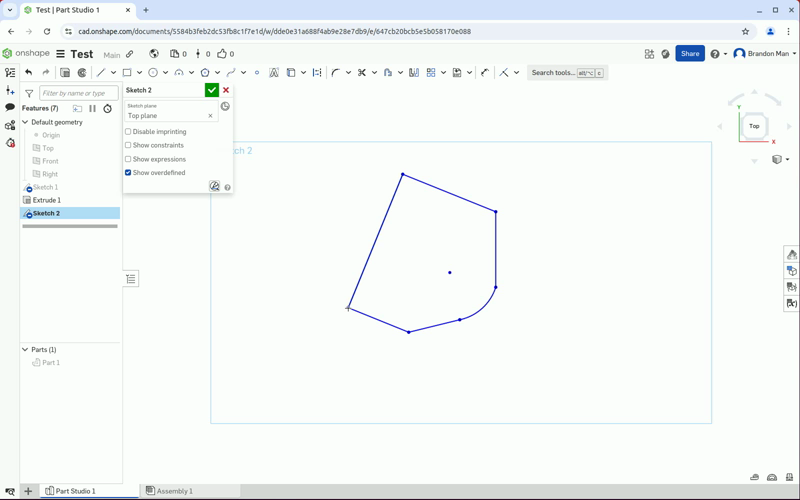
mouse_move(413, 282)
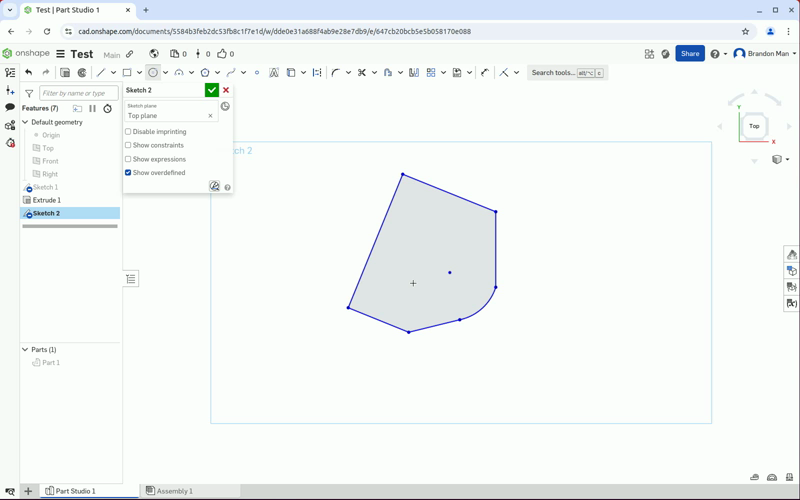
click(413, 282)
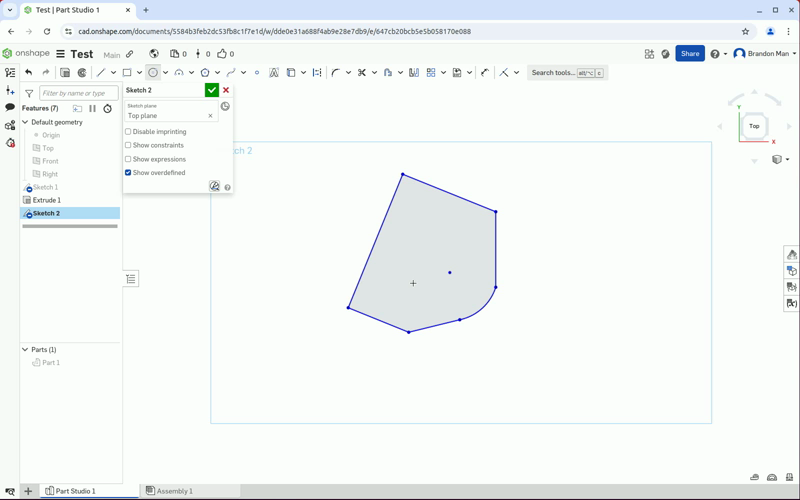
key_up(shift)
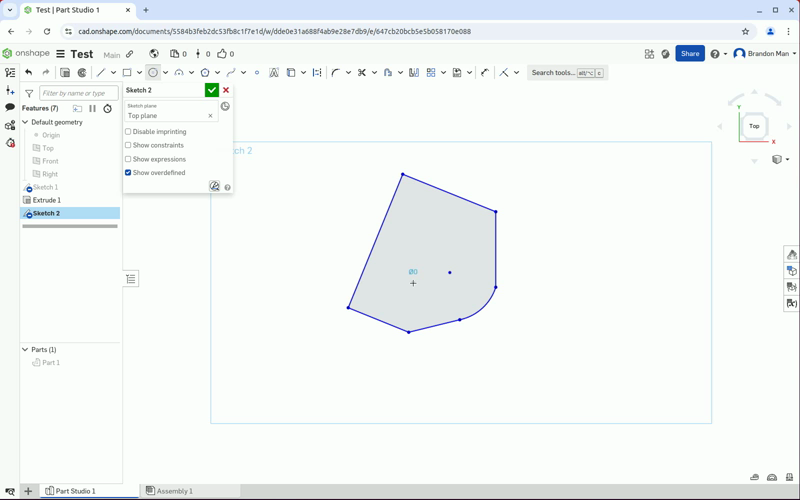
mouse_move(416, 282)
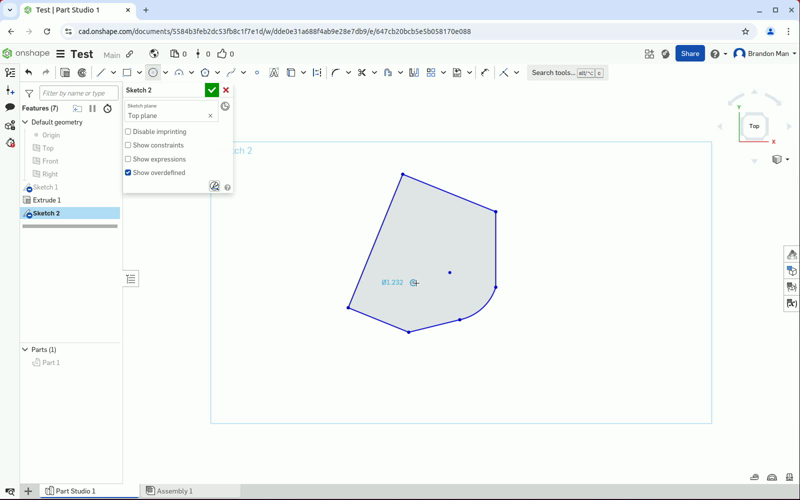
click(416, 282)
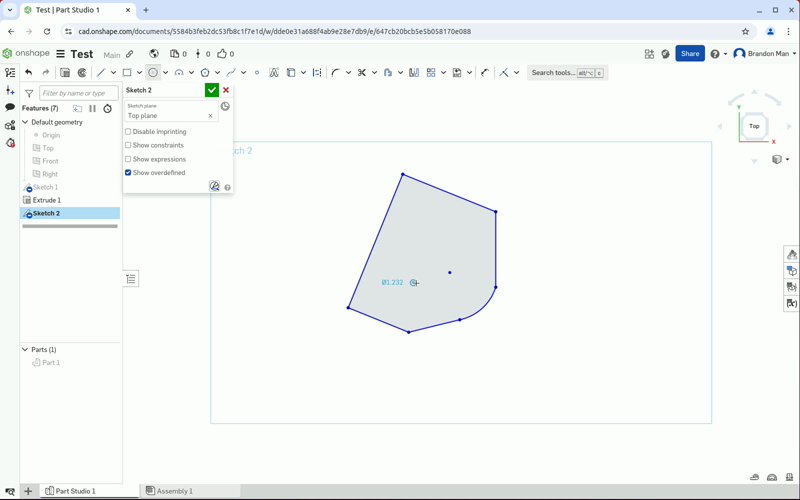
key(esc)
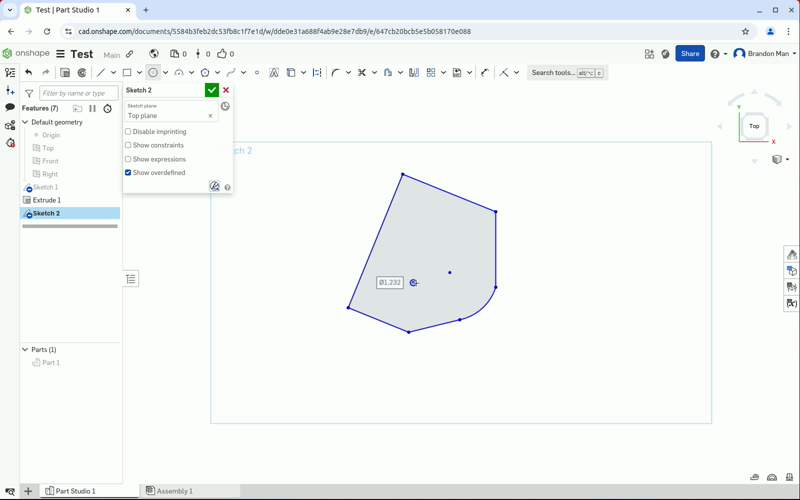
key(c)
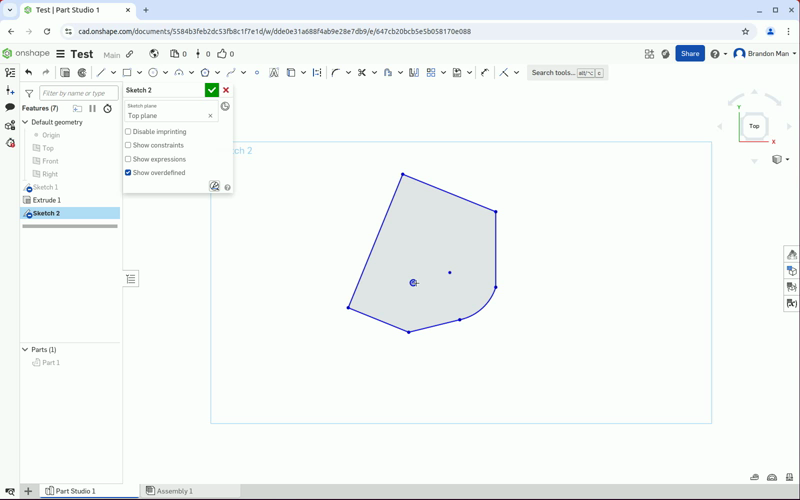
key_down(shift)
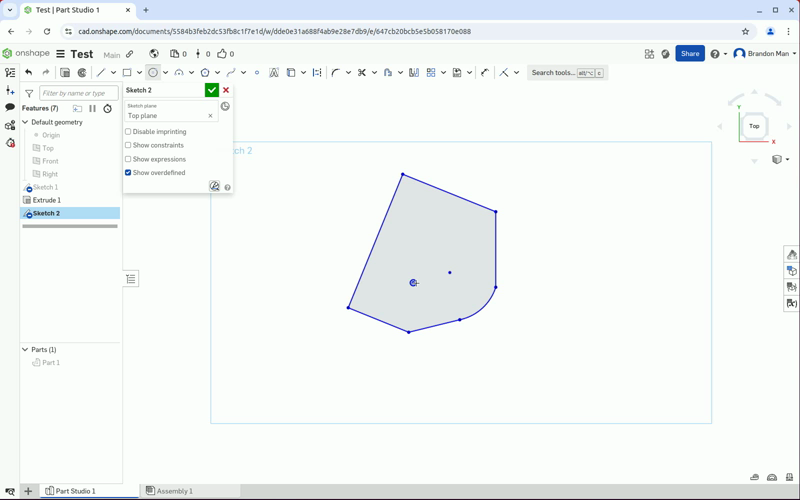
mouse_move(430, 239)
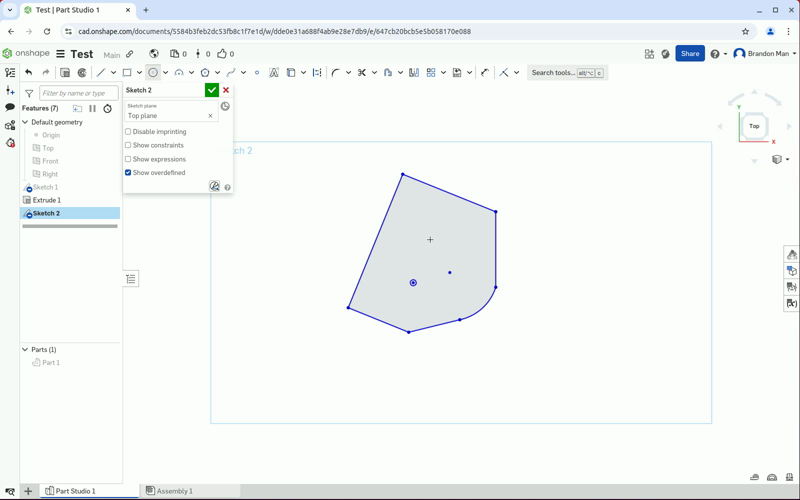
click(430, 239)
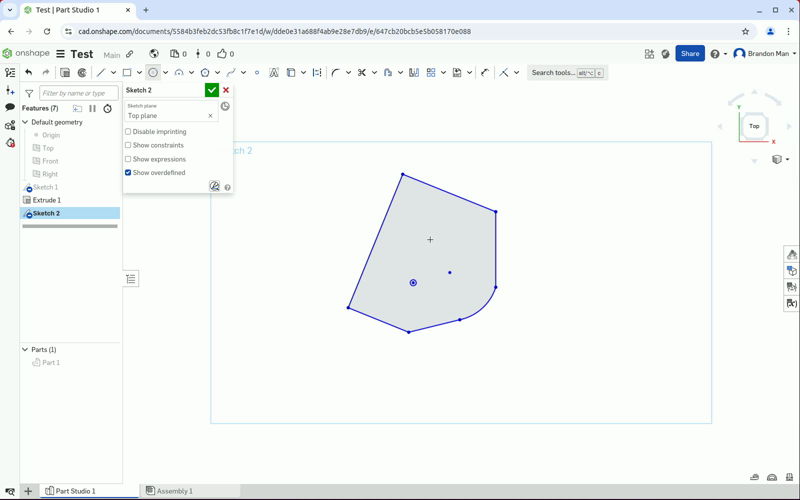
key_up(shift)
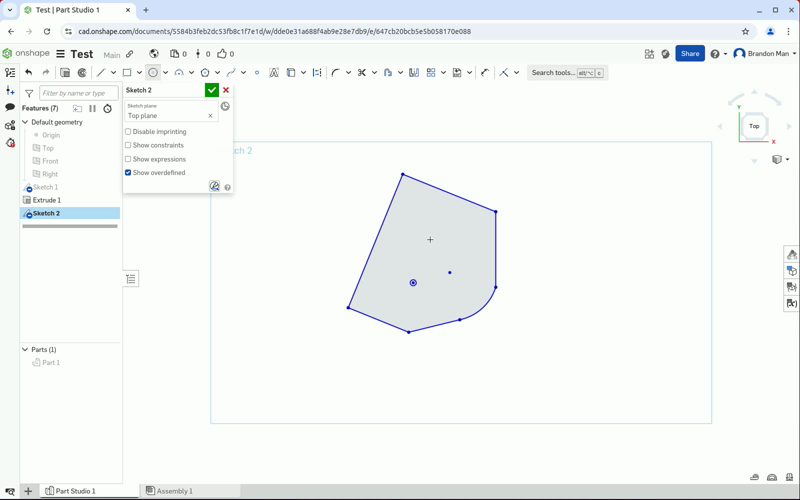
mouse_move(433, 239)
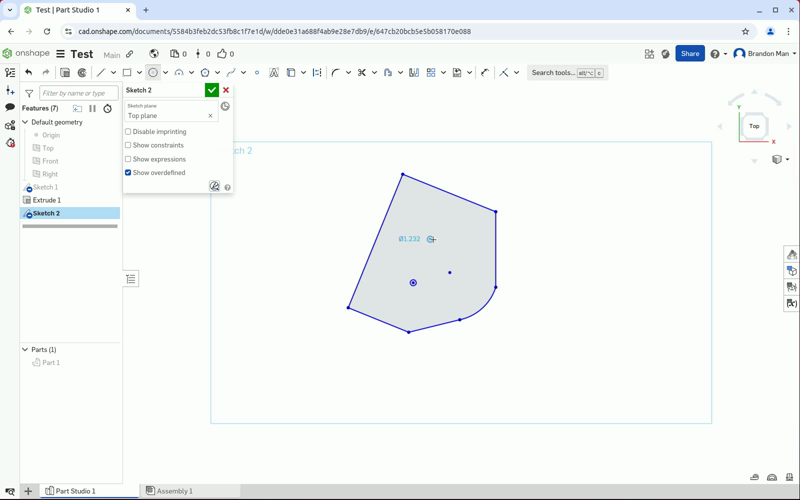
click(433, 239)
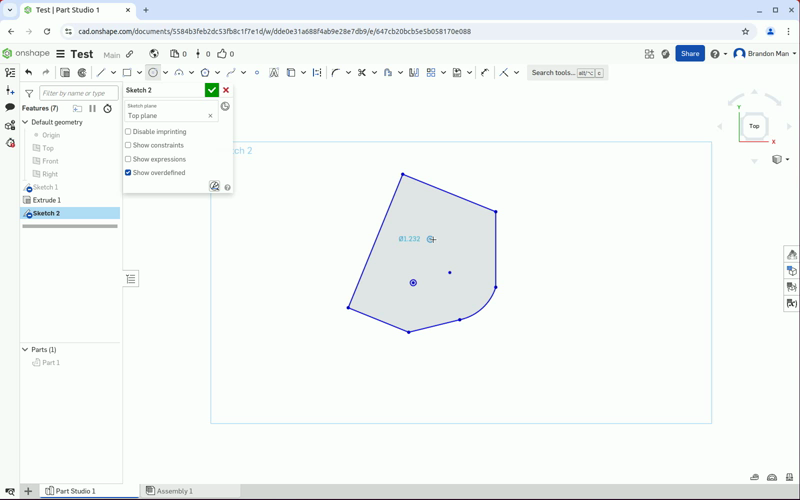
key(esc)
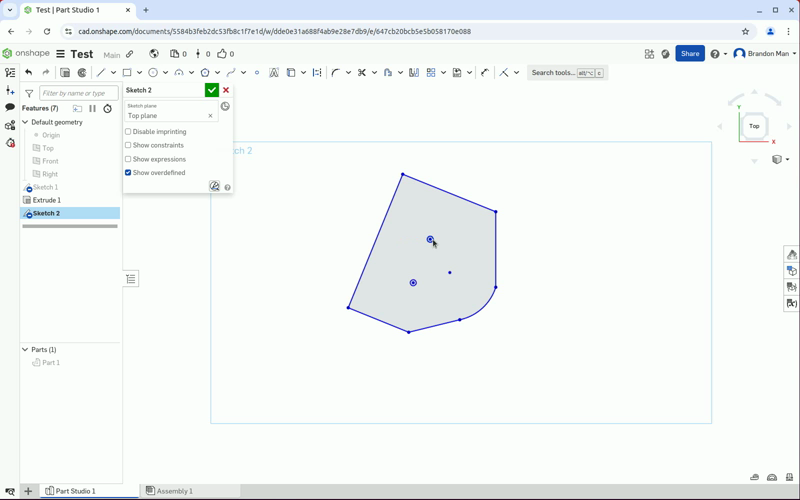
key(c)
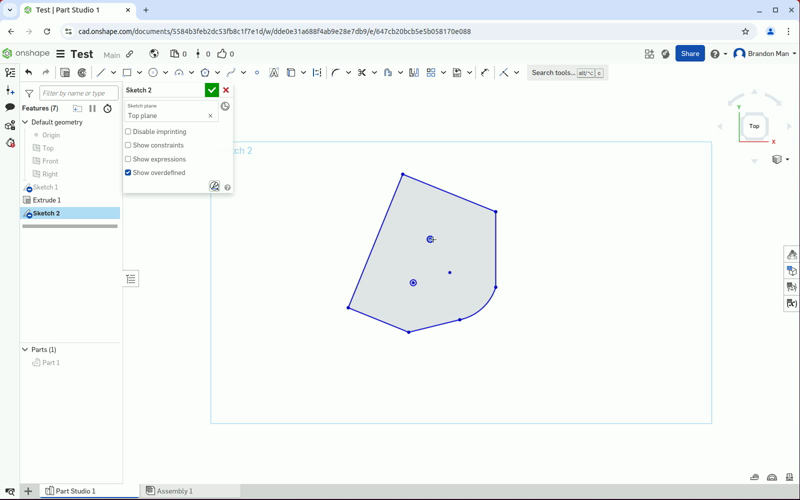
key_down(shift)
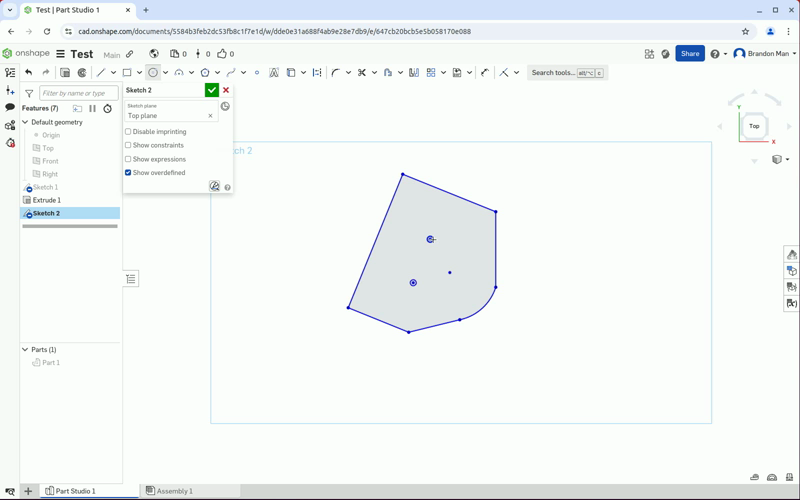
mouse_move(459, 282)
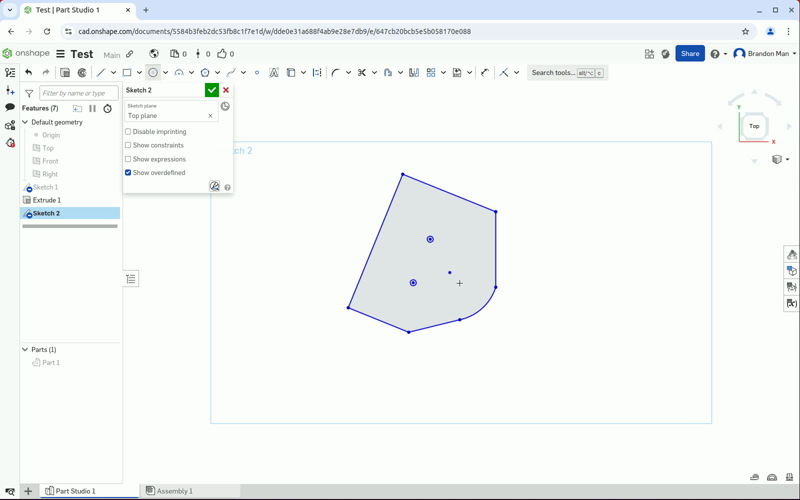
click(459, 282)
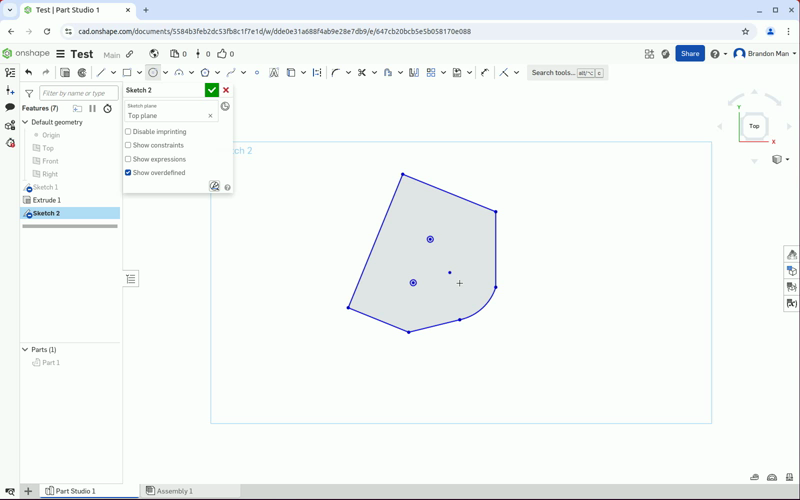
key_up(shift)
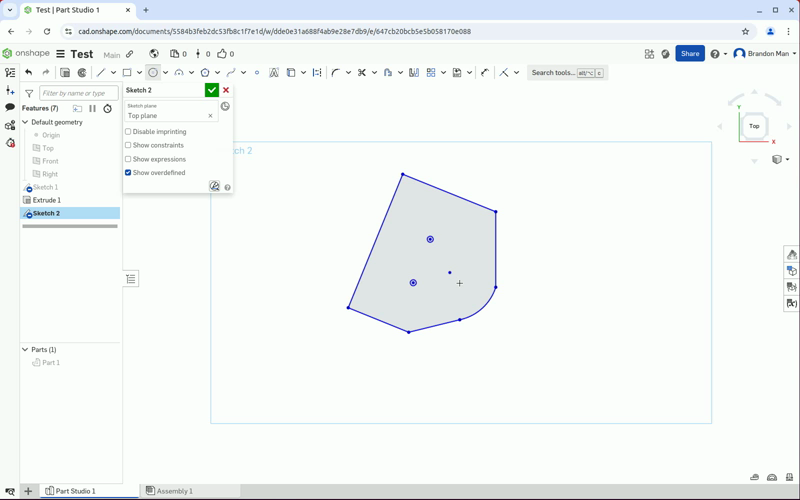
mouse_move(490, 282)
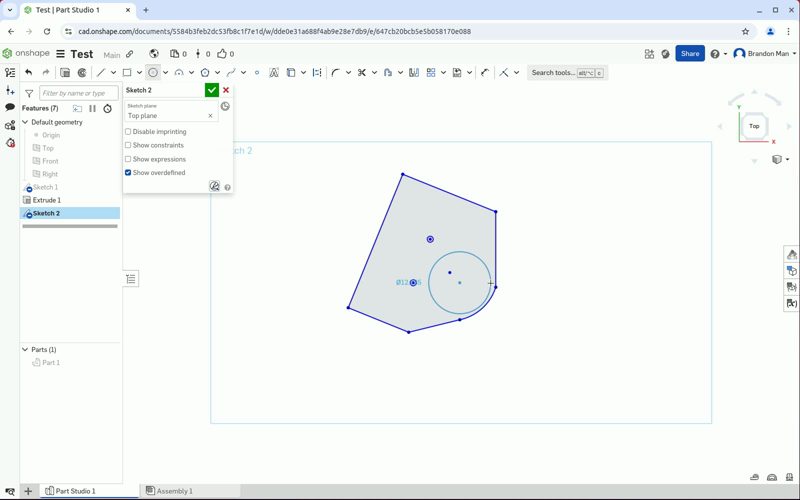
click(490, 282)
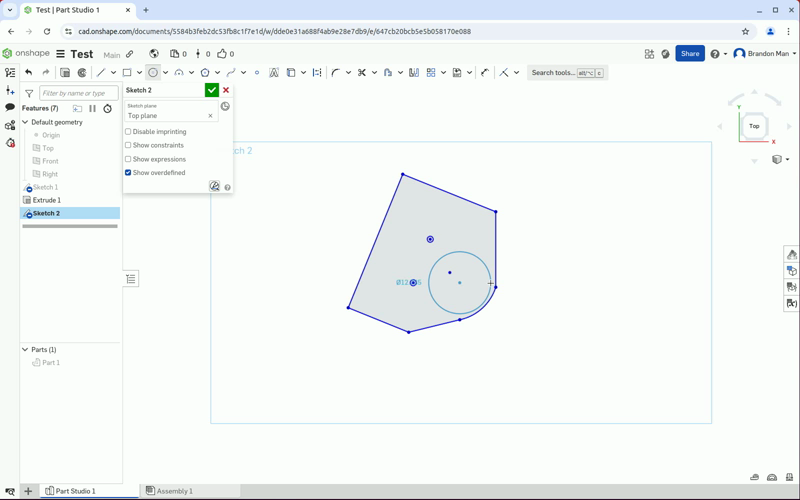
key(esc)
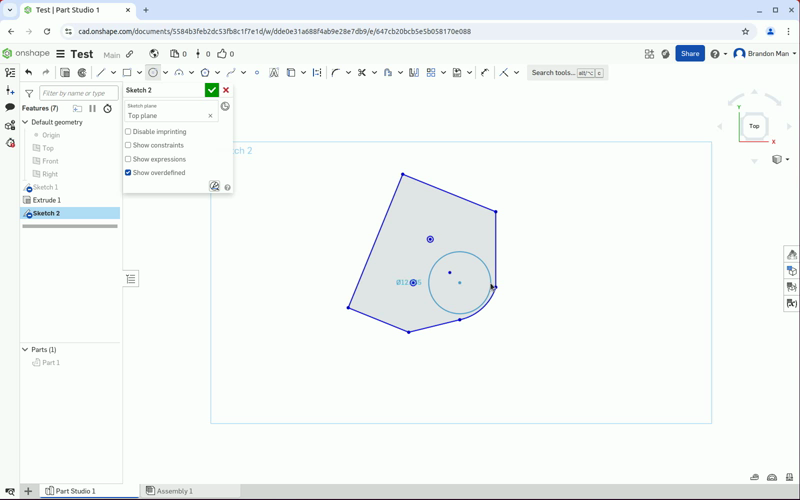
mouse_move(423, 312)
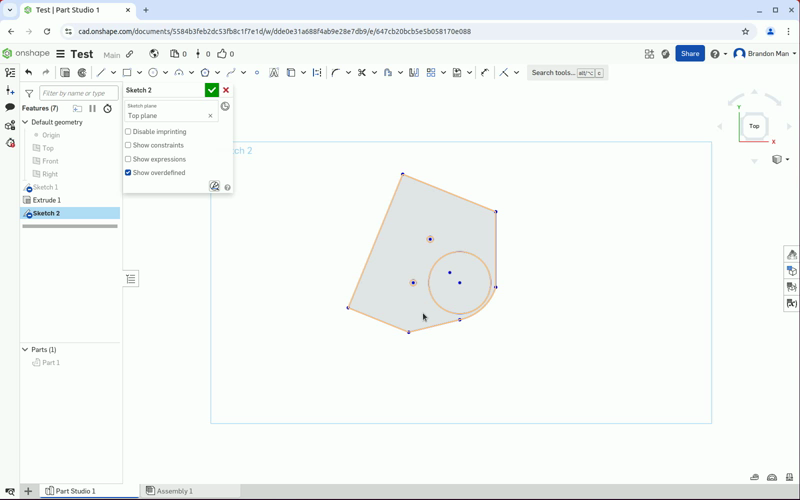
click(423, 312)
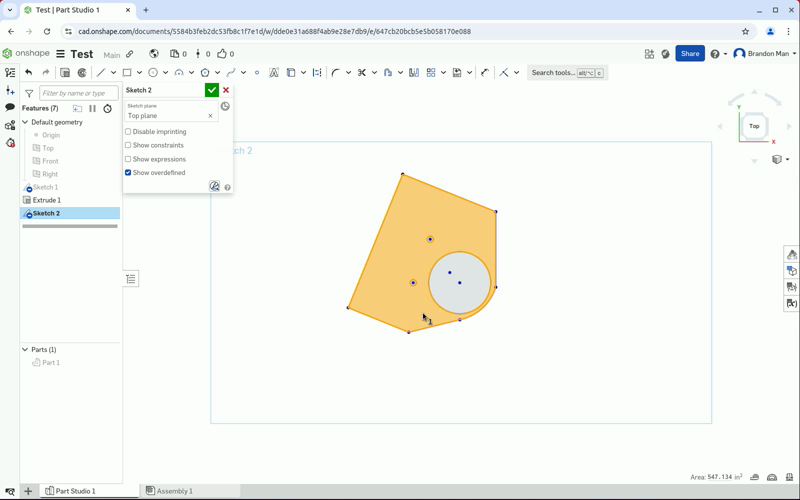
mouse_move(73, 352)
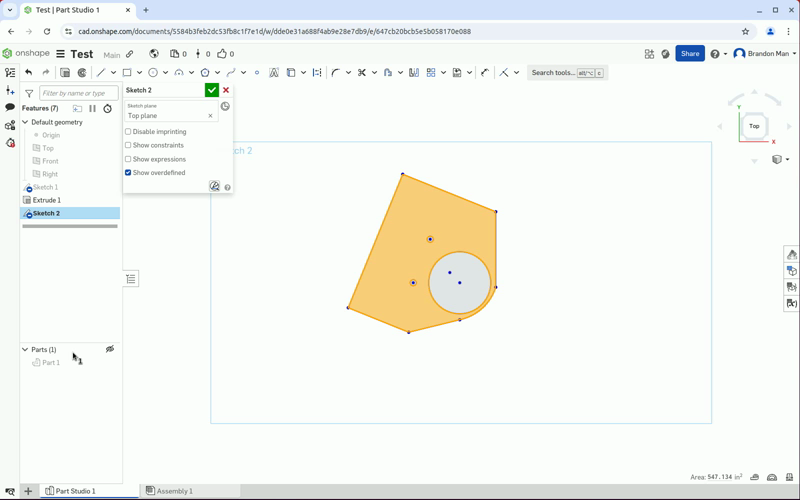
key(shift+y)
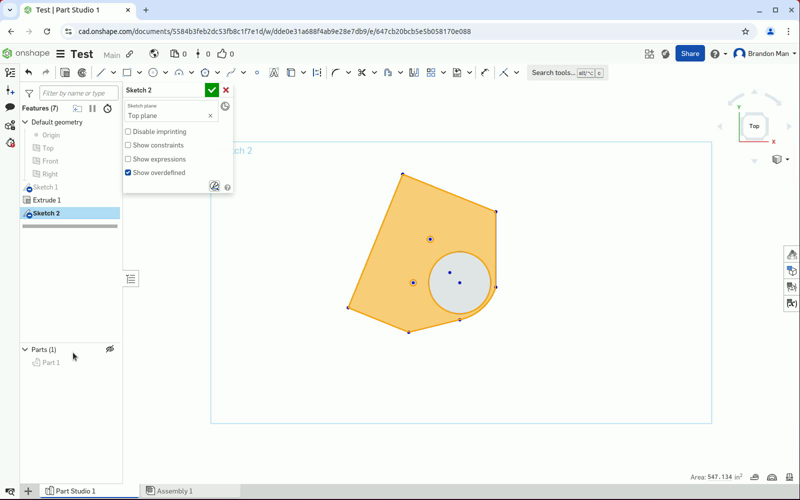
key(shift+e)
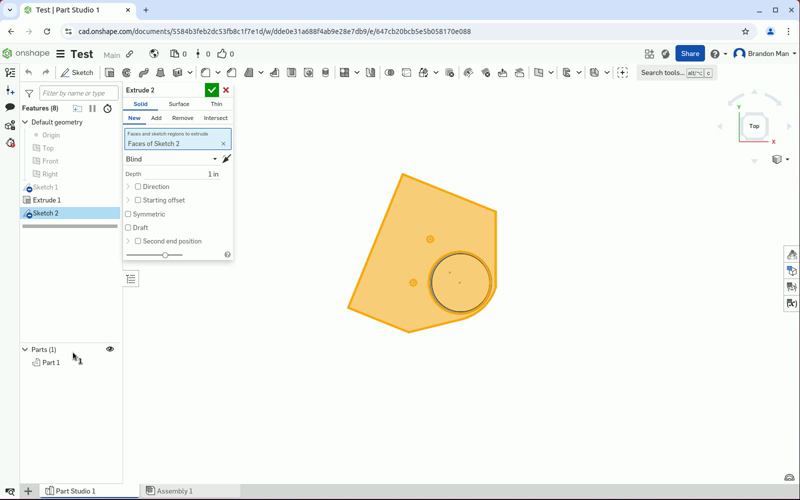
mouse_move(143, 106)
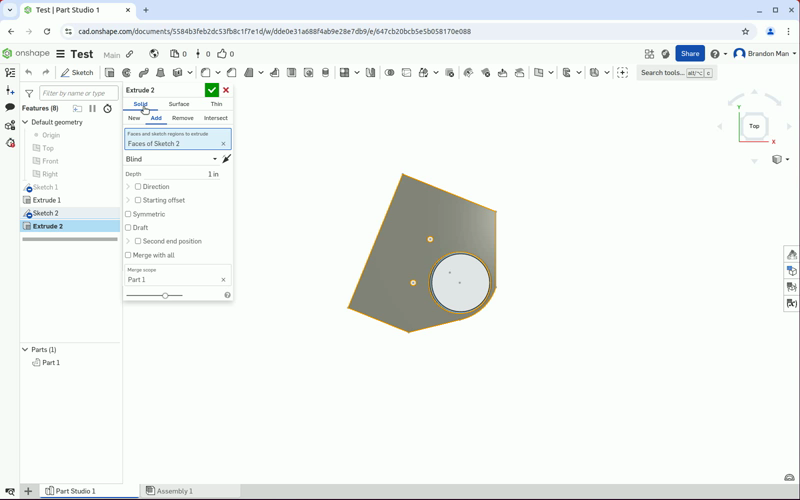
click(143, 106)
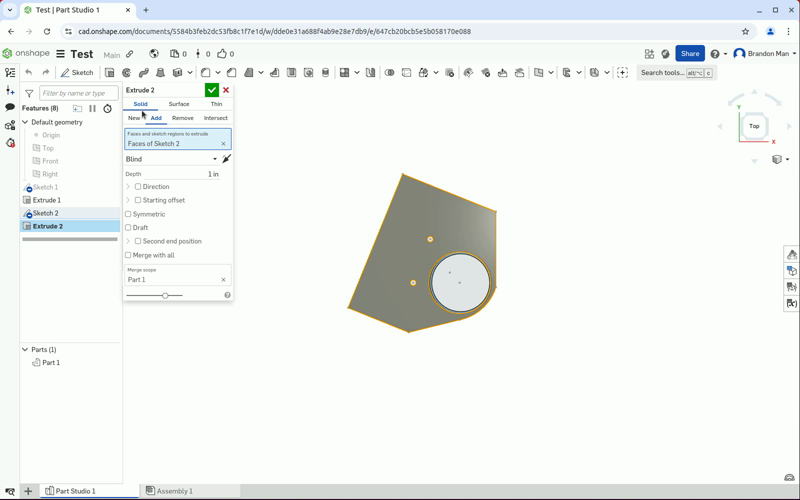
mouse_move(137, 120)
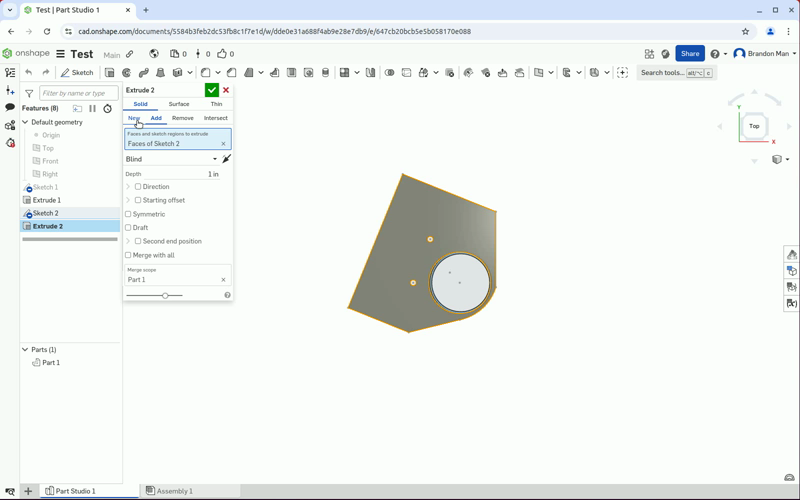
click(137, 120)
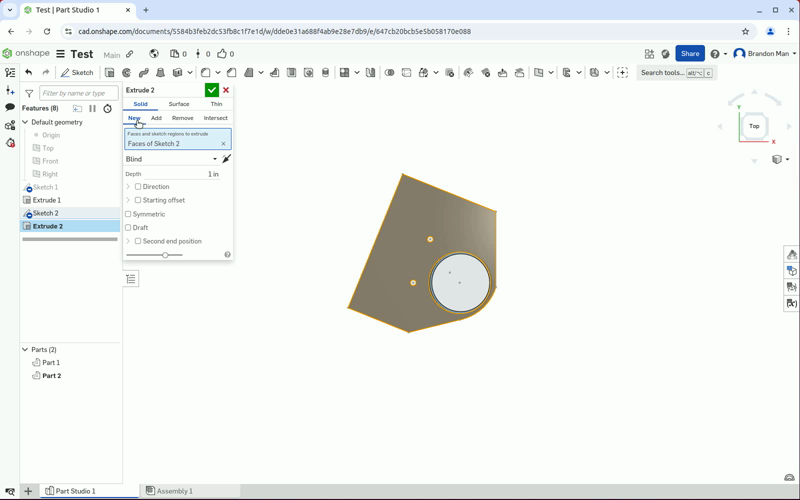
key(tab, 4)
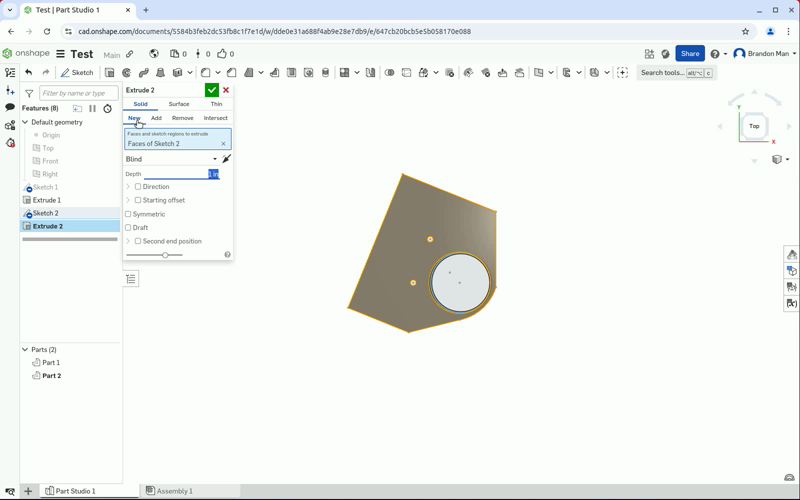
text(-1.204)
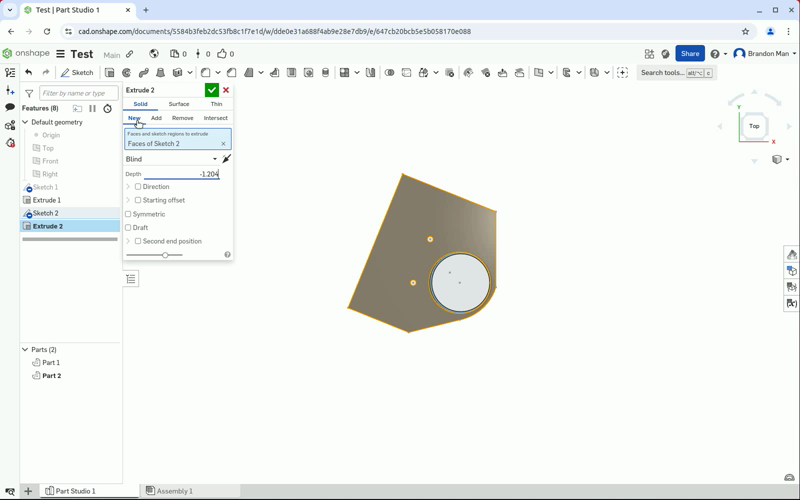
key(enter)
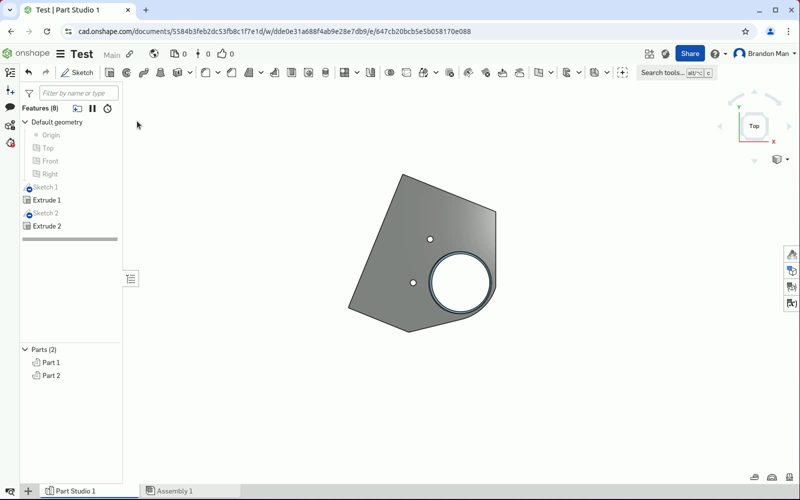
key(shift+h)
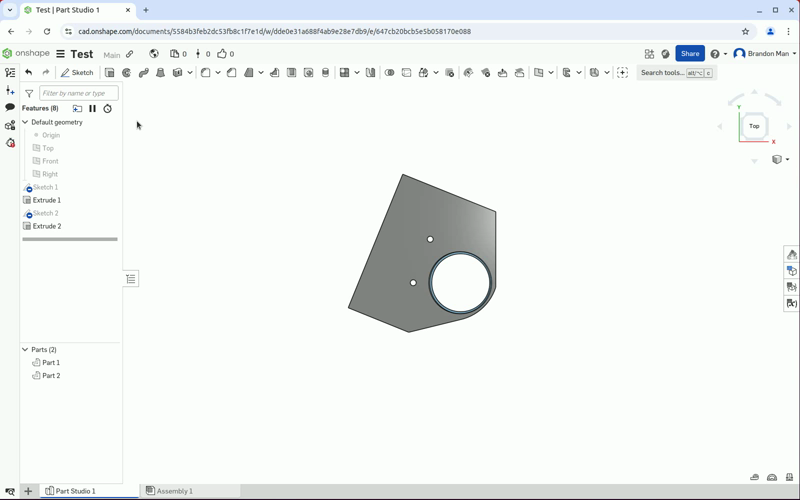
key(shift+h)
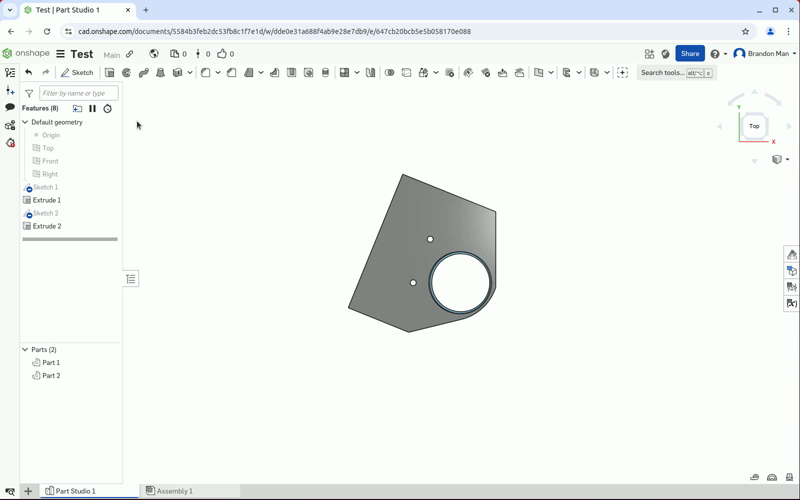
mouse_move(73, 189)
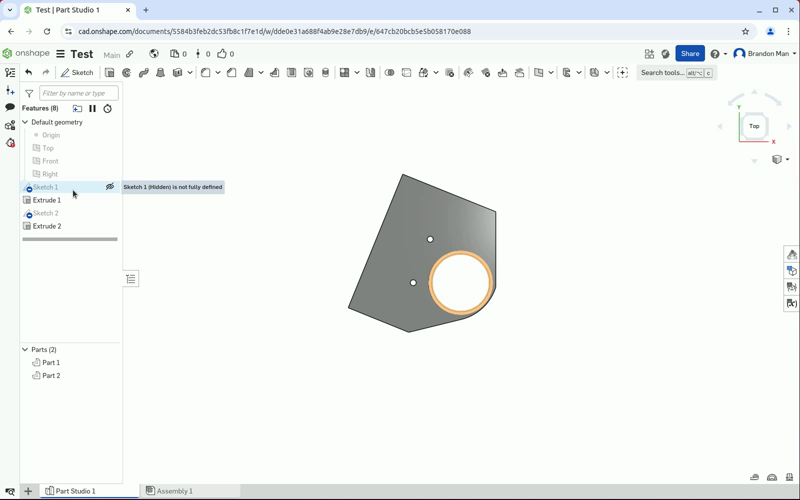
click(73, 189)
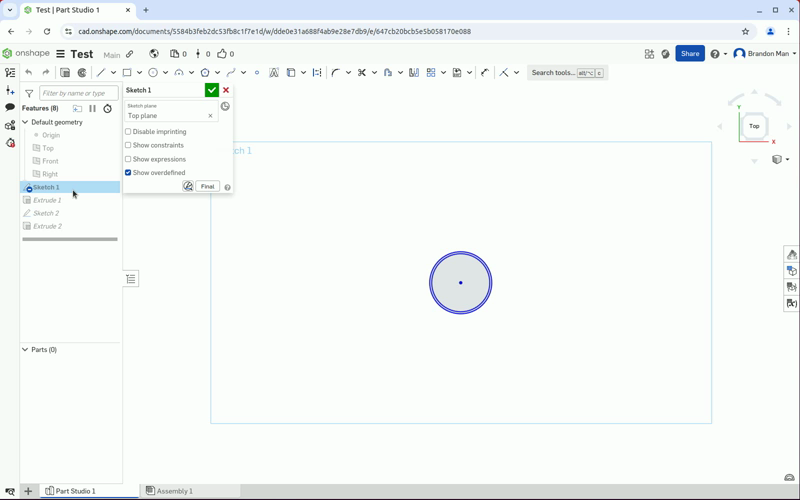
mouse_move(229, 92)
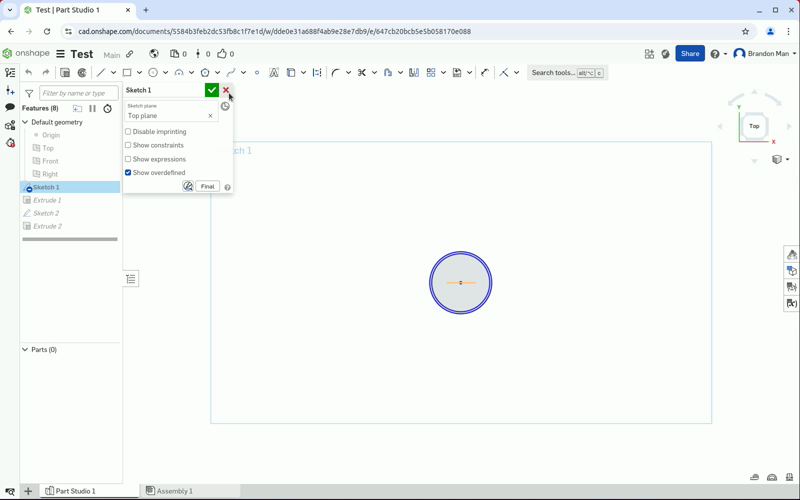
click(229, 92)
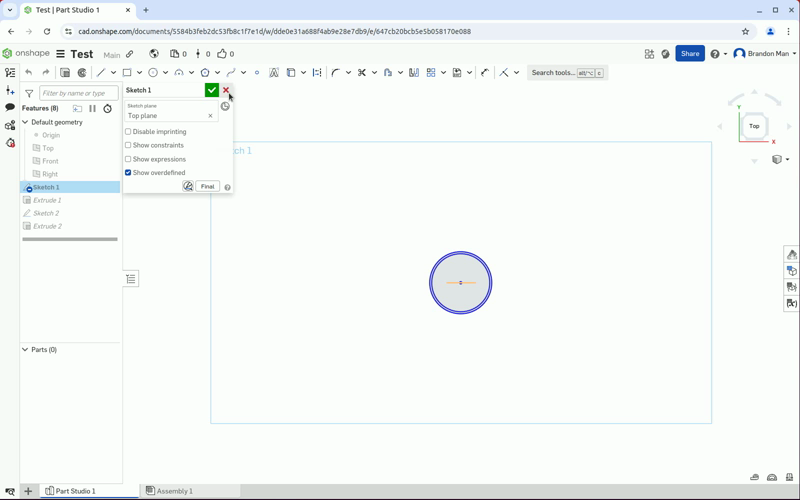
key(shift+s)
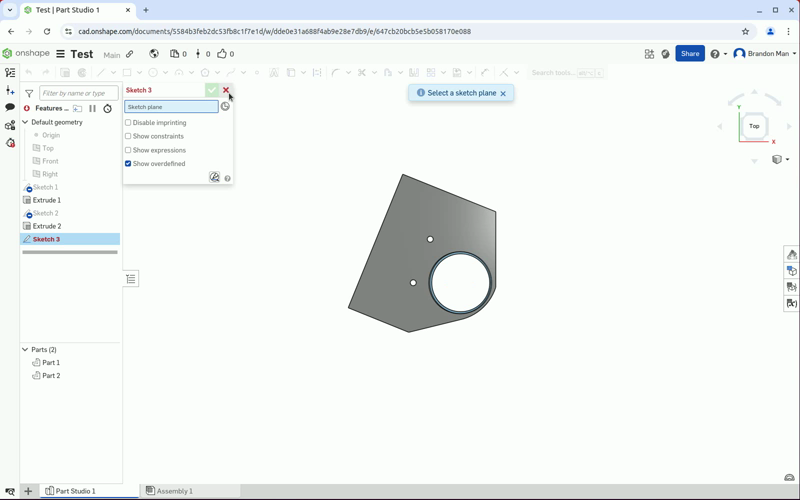
mouse_move(73, 150)
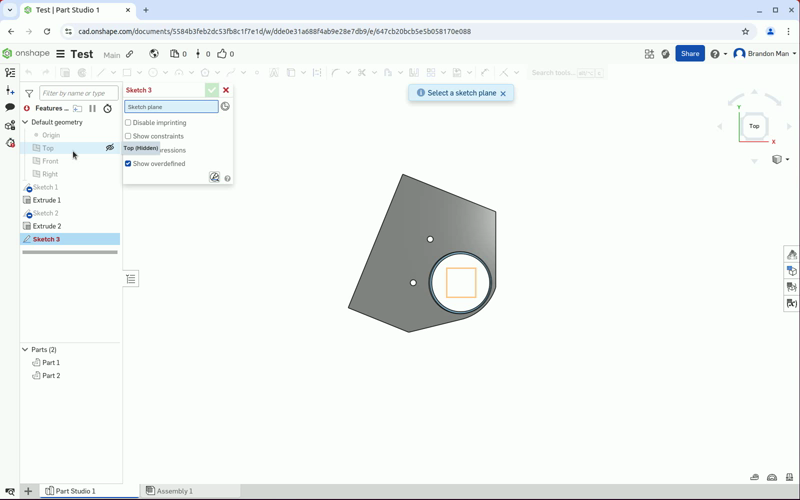
click(73, 150)
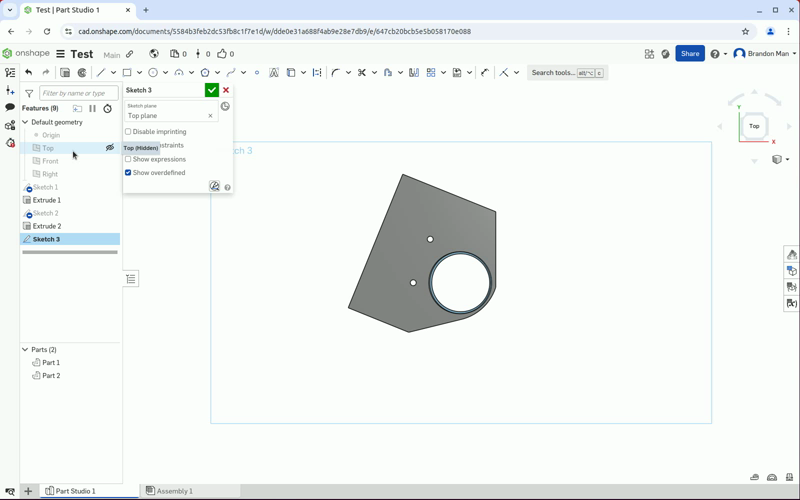
mouse_move(73, 352)
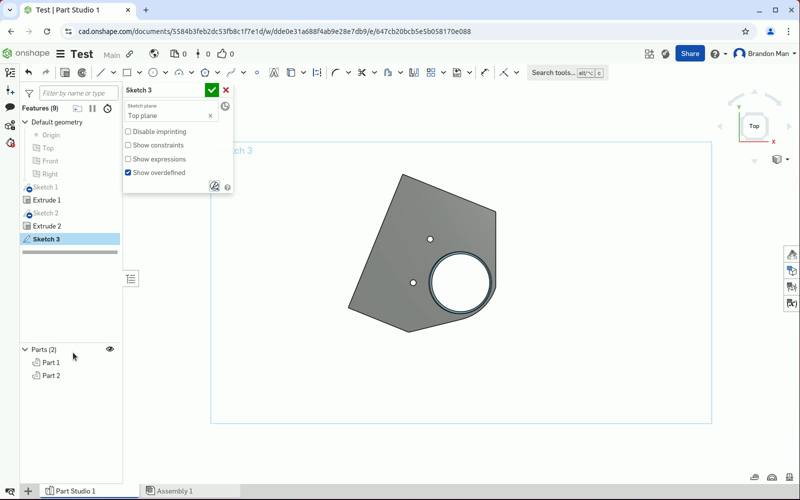
key(y)
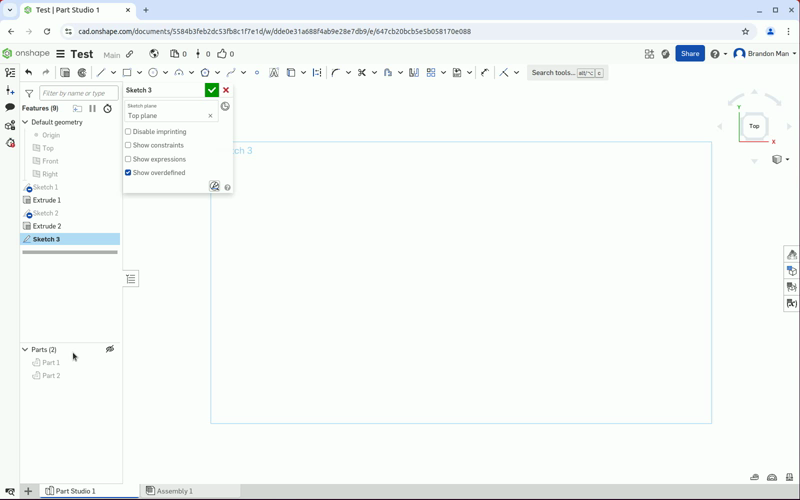
key(c)
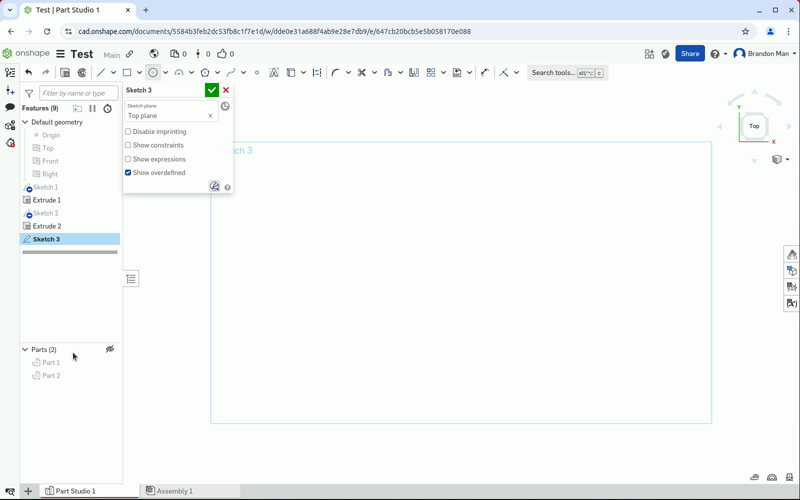
key_down(shift)
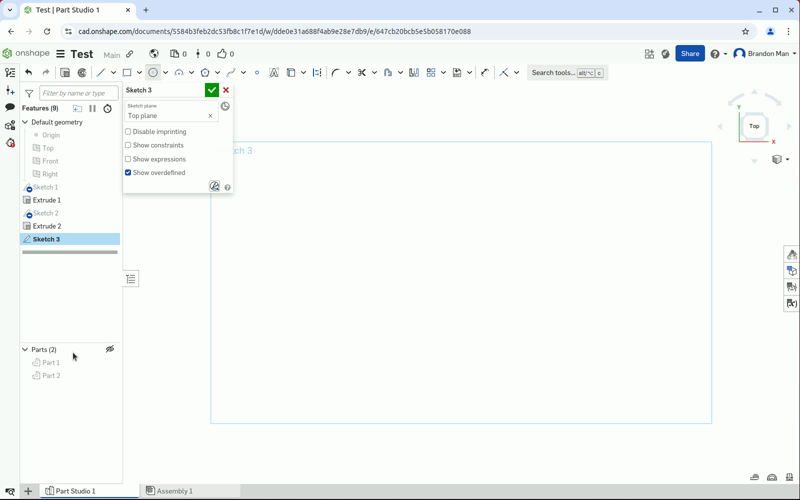
mouse_move(413, 282)
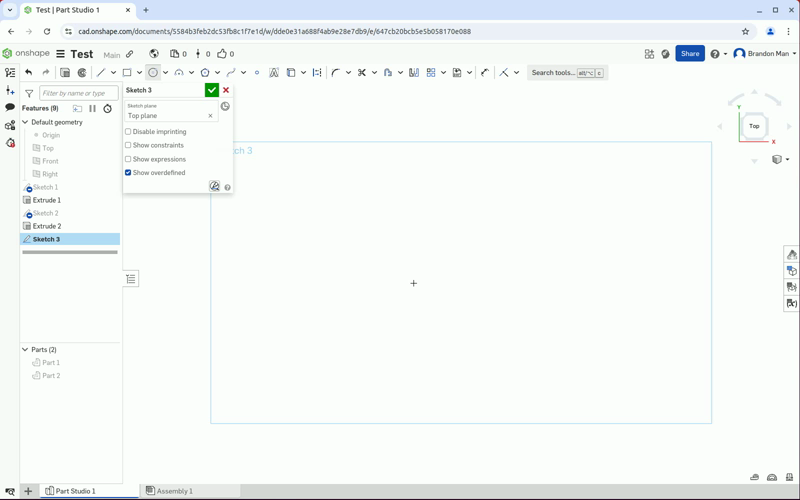
click(413, 282)
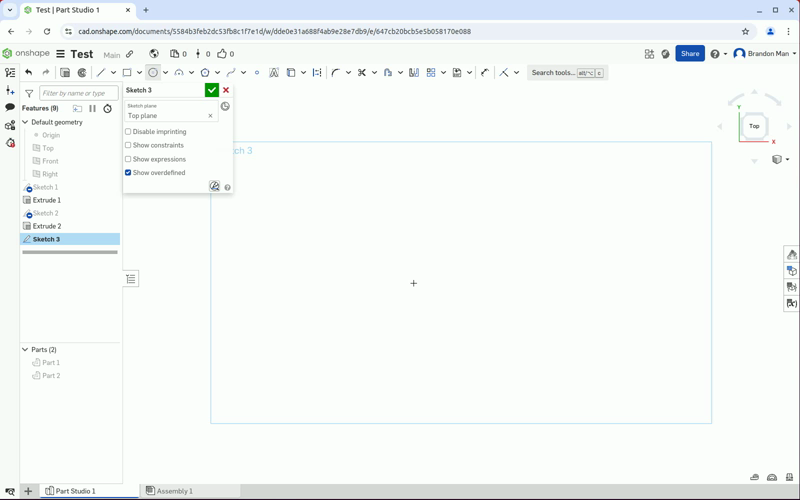
key_up(shift)
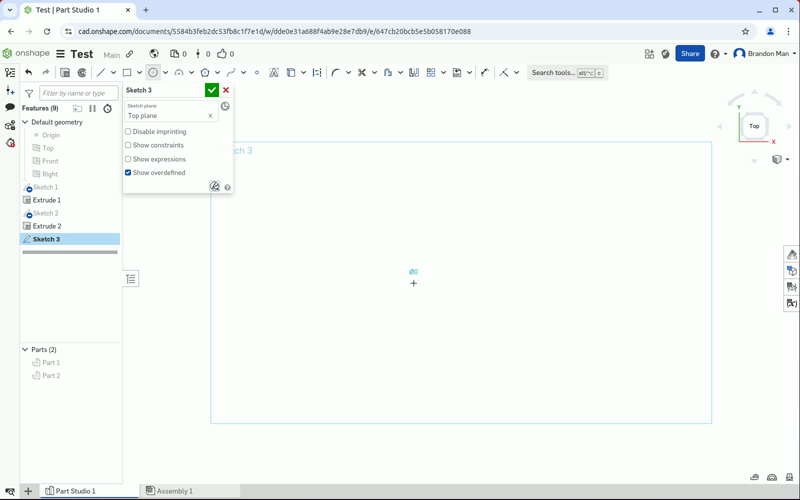
mouse_move(422, 282)
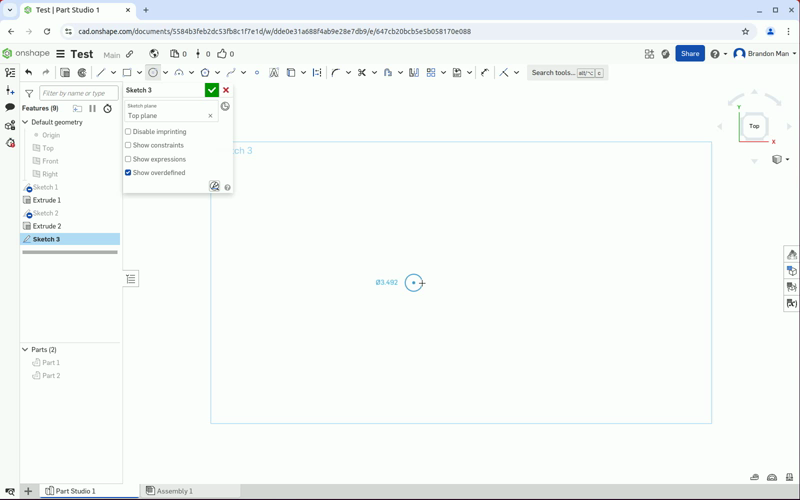
click(422, 282)
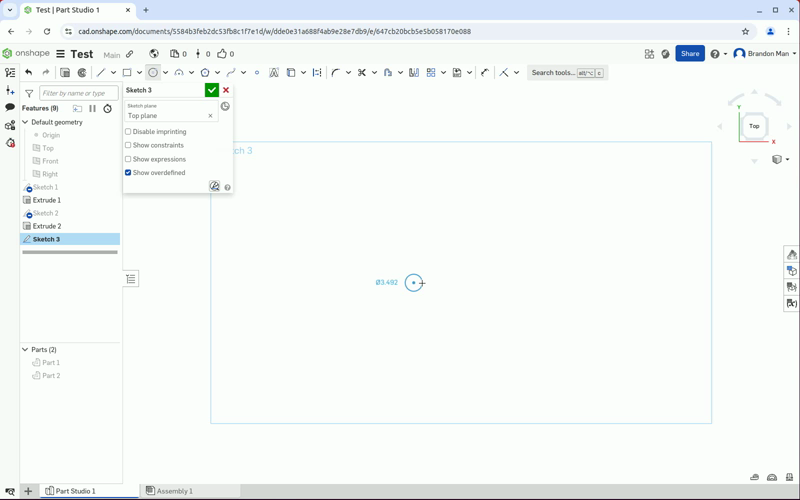
key(esc)
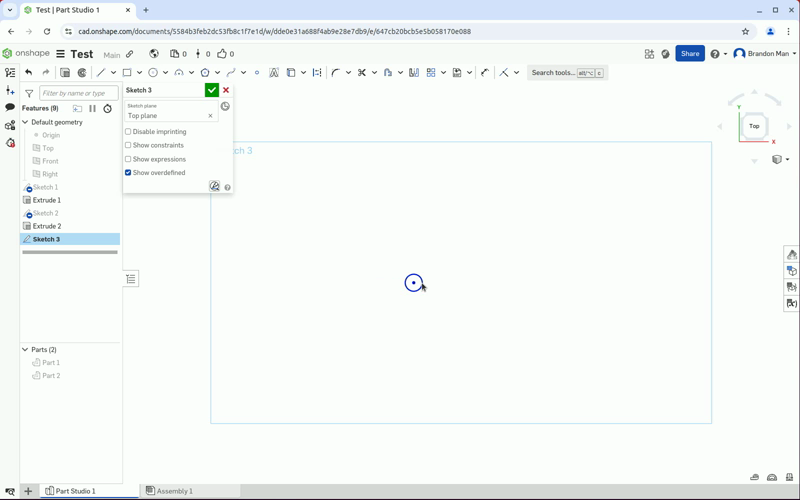
key(c)
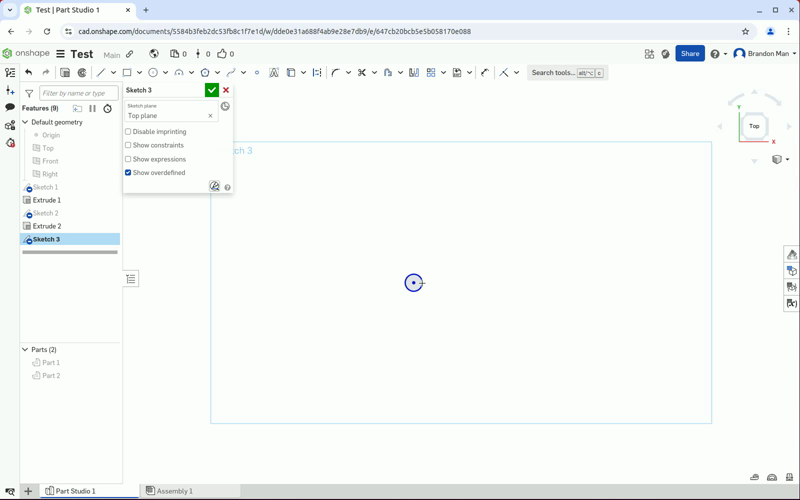
key_down(shift)
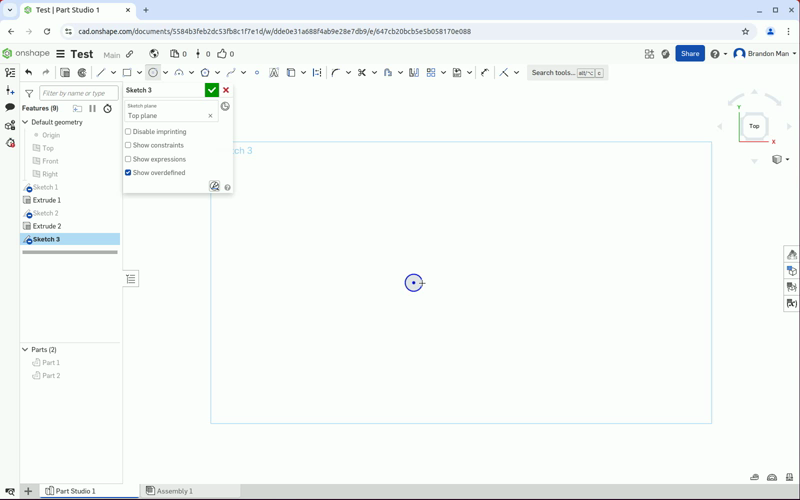
mouse_move(413, 282)
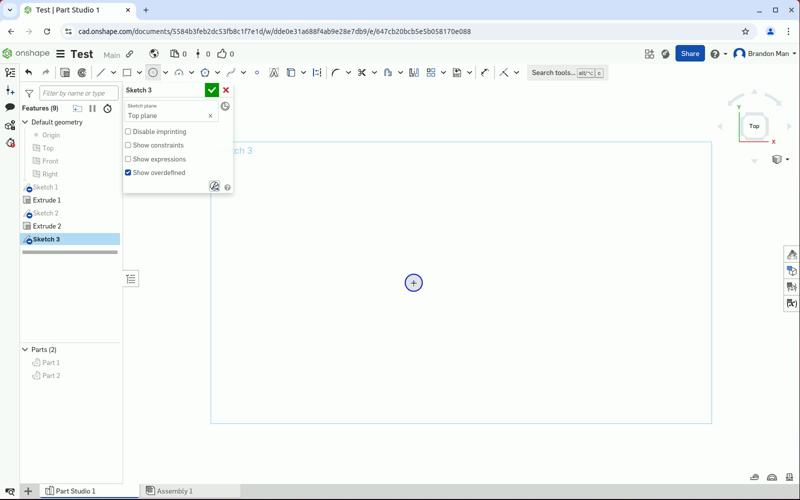
click(413, 282)
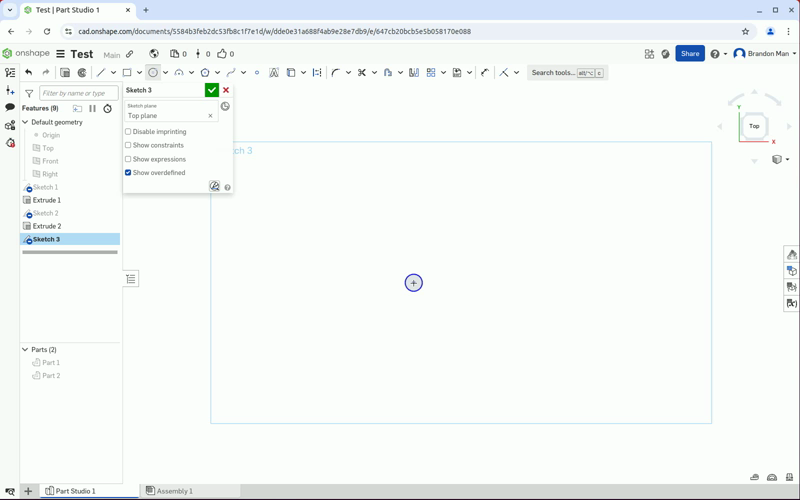
key_up(shift)
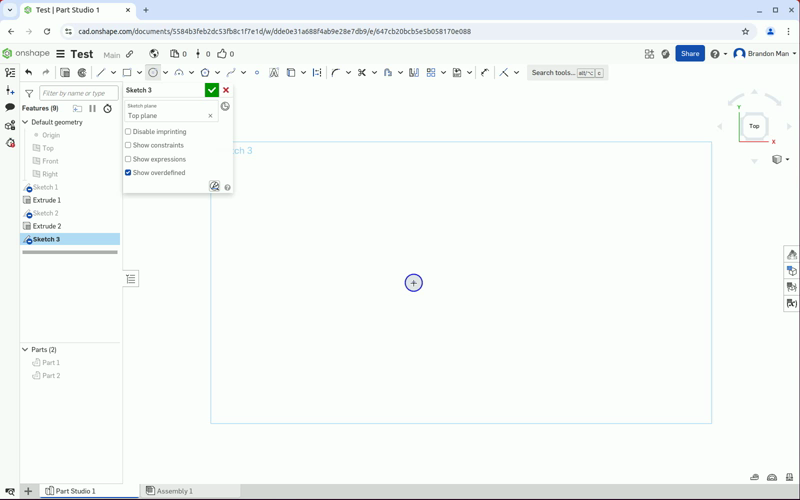
mouse_move(417, 282)
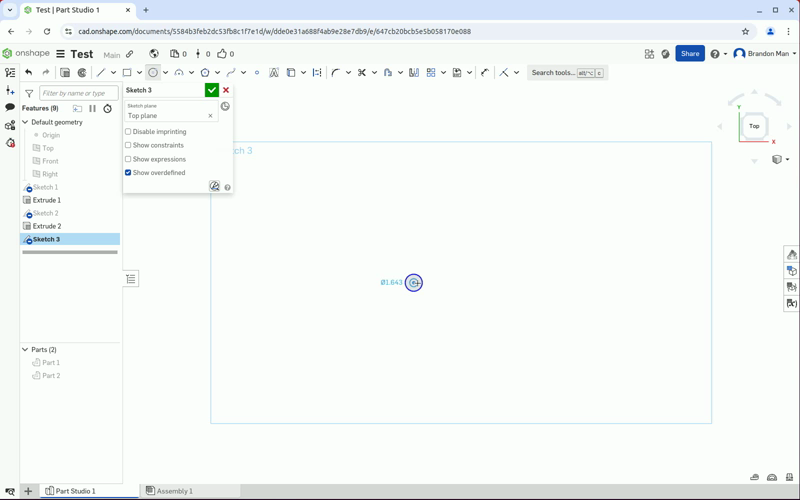
scroll(6)
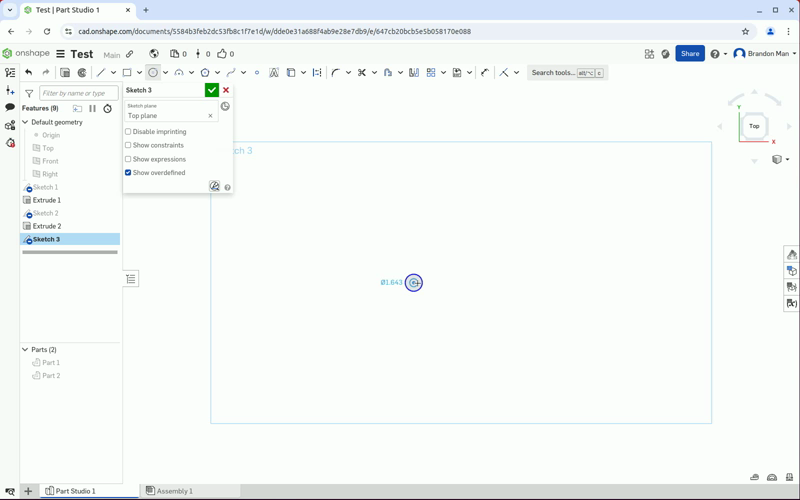
scroll(6)
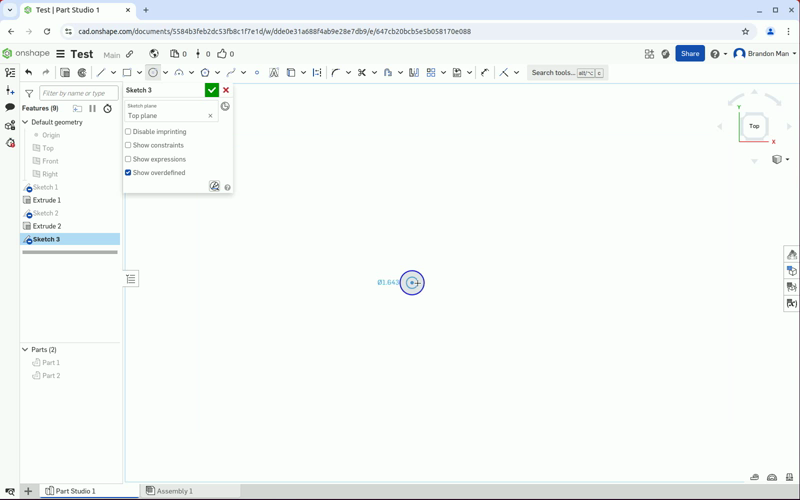
scroll(6)
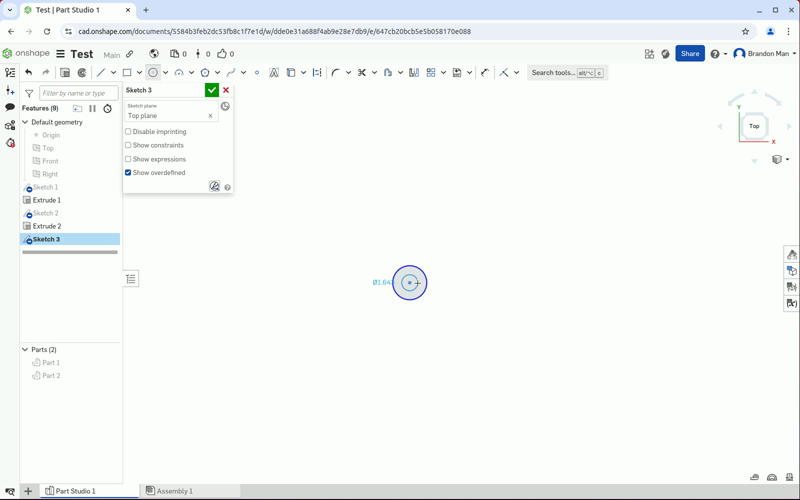
scroll(6)
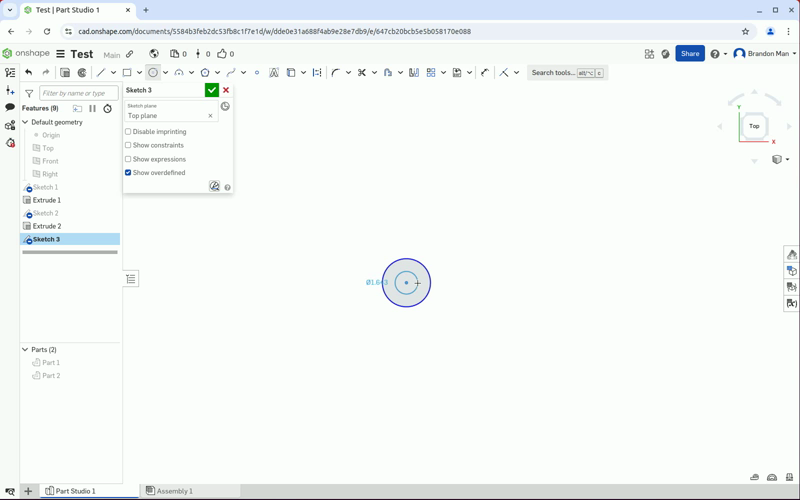
scroll(6)
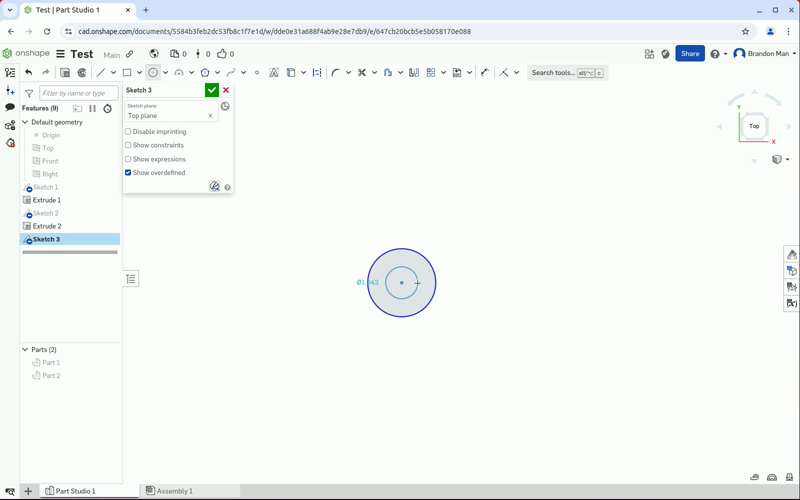
scroll(6)
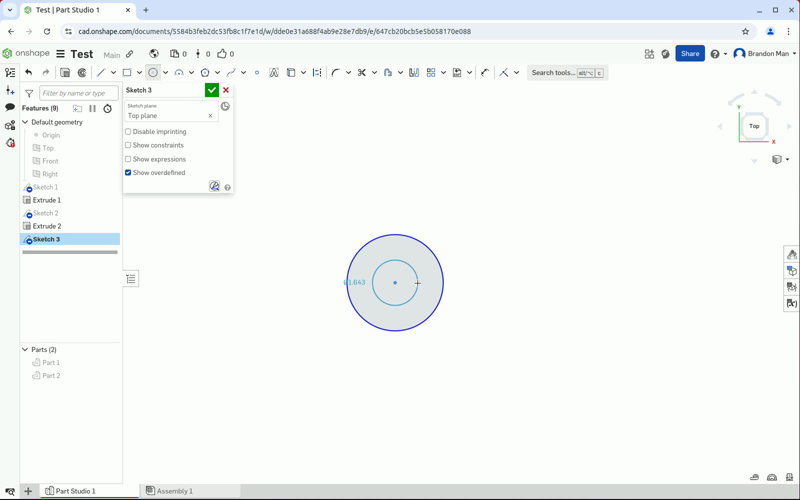
scroll(6)
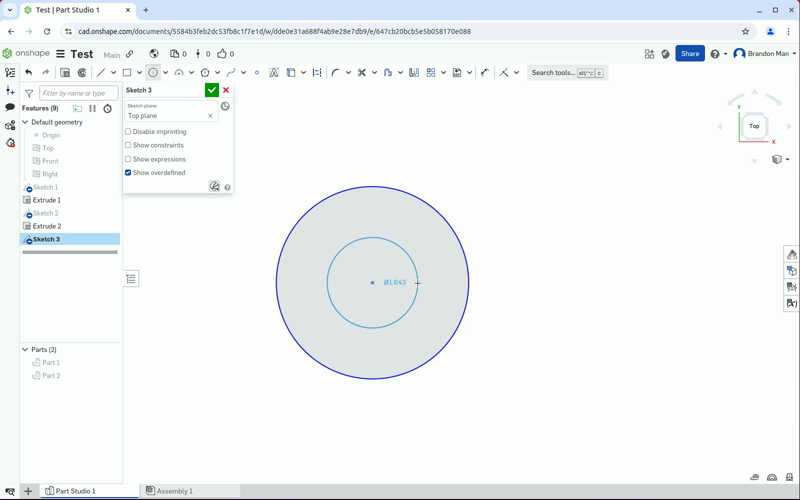
click(417, 282)
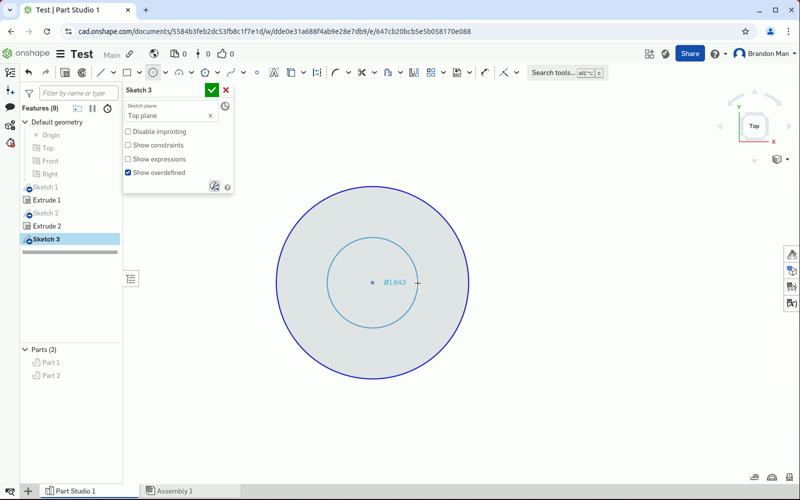
scroll(-6)
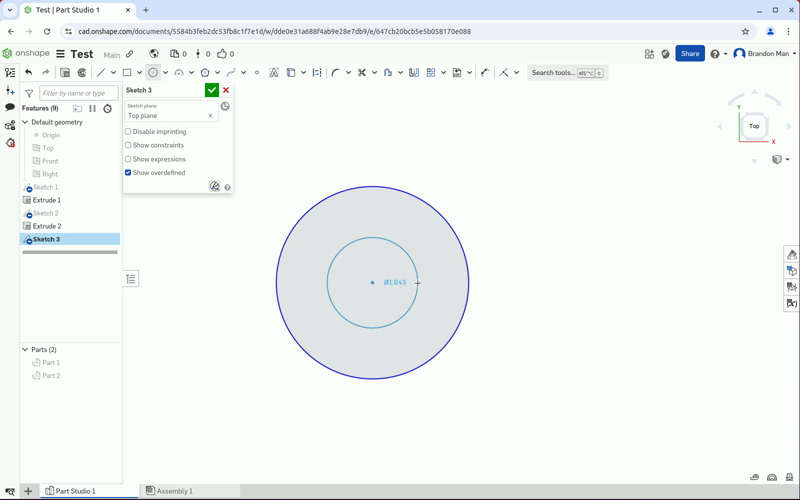
scroll(-6)
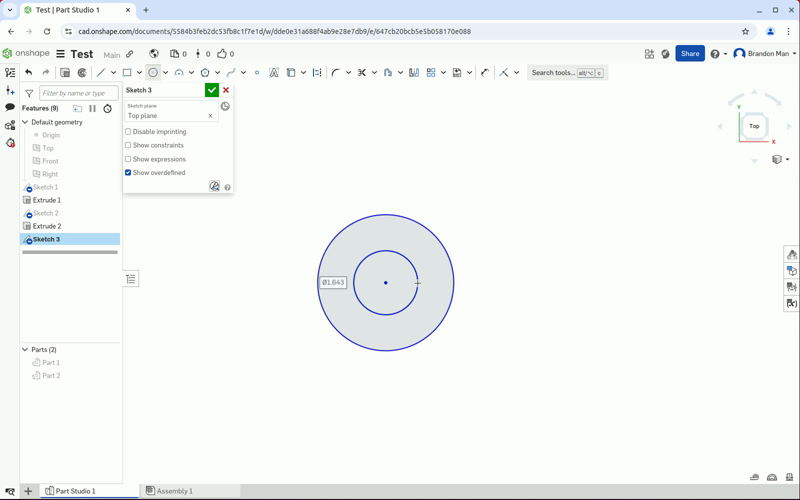
scroll(-6)
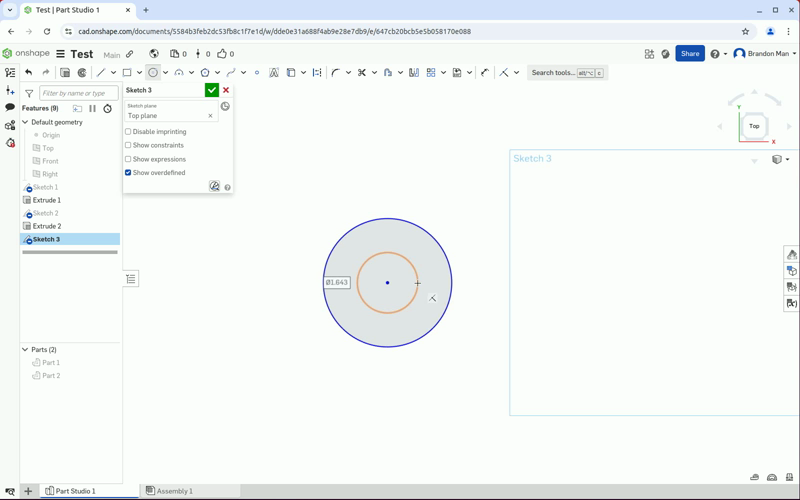
scroll(-6)
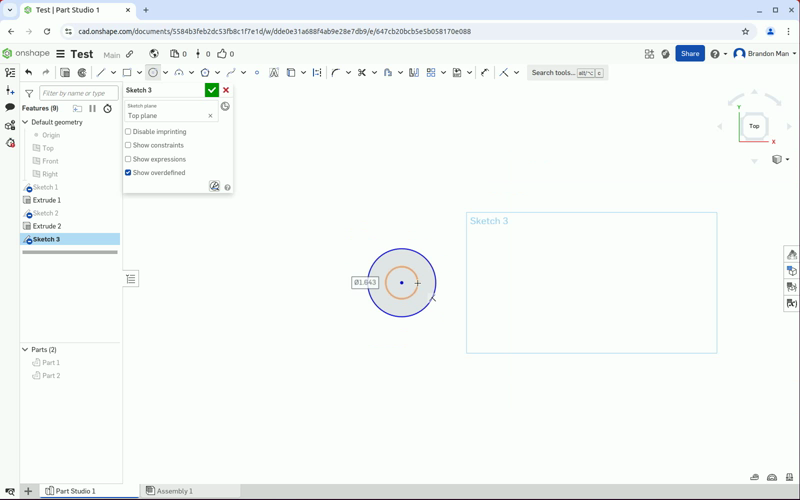
scroll(-6)
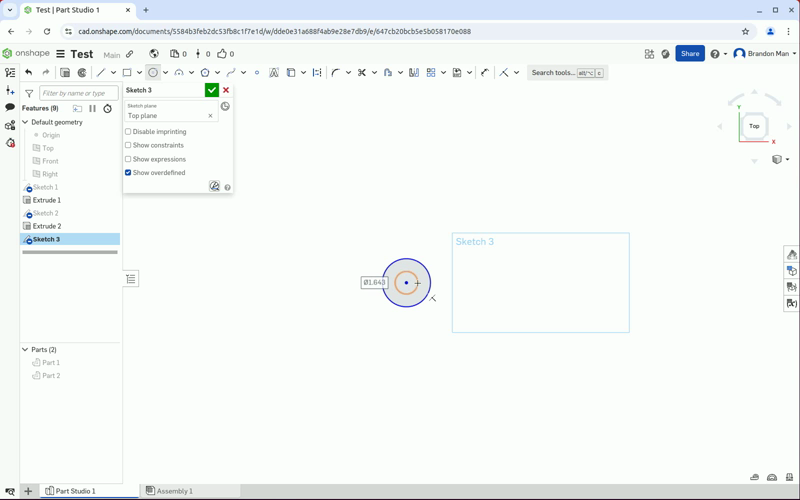
scroll(-6)
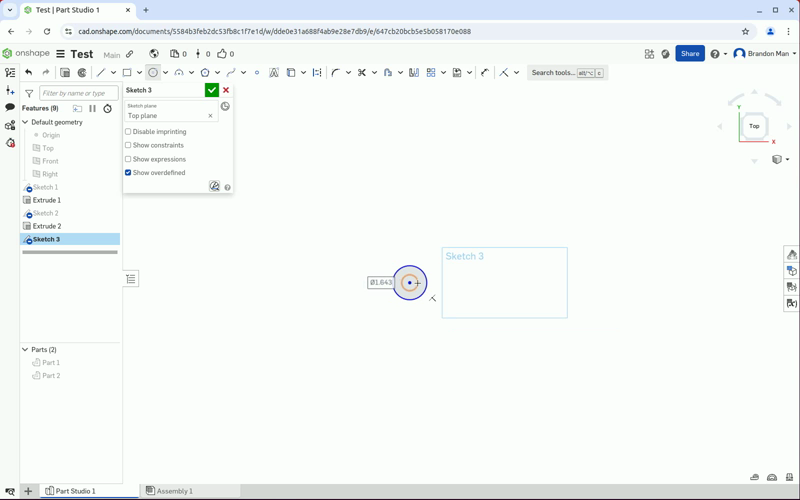
scroll(-6)
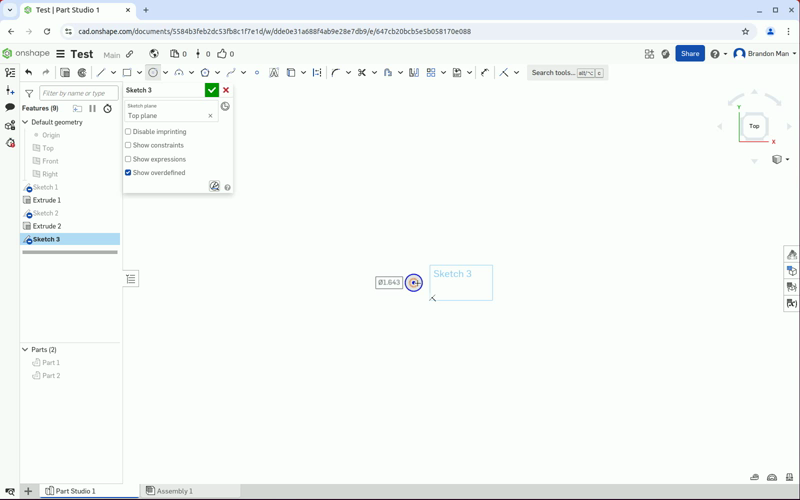
key(esc)
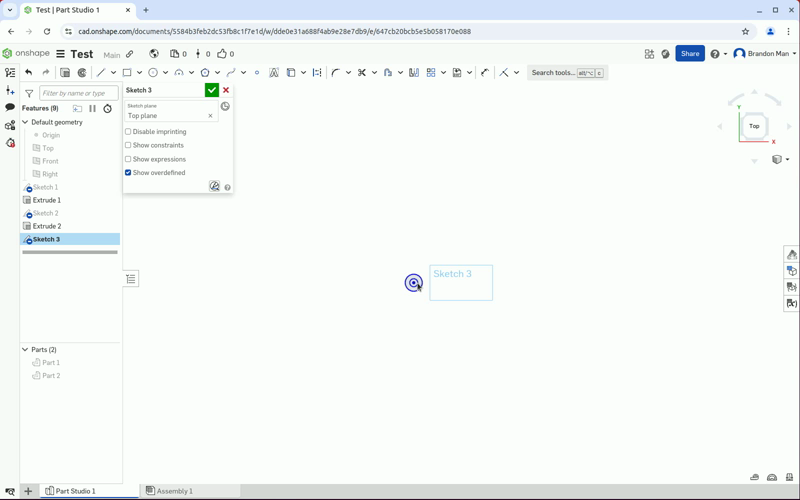
mouse_move(412, 287)
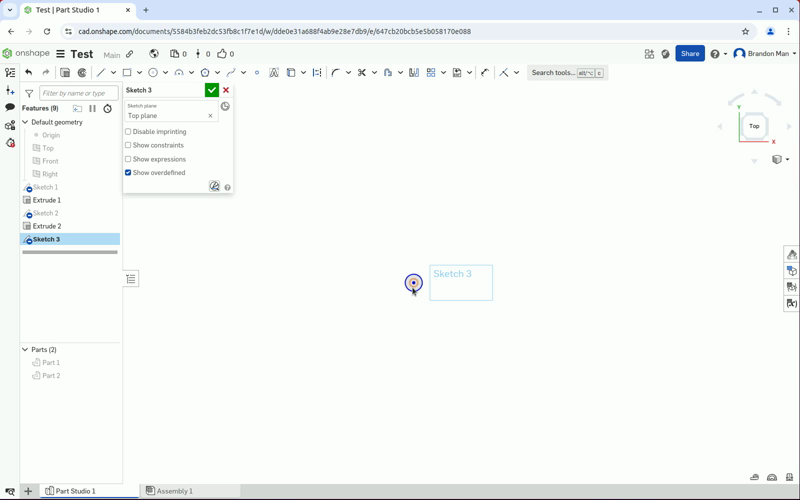
scroll(6)
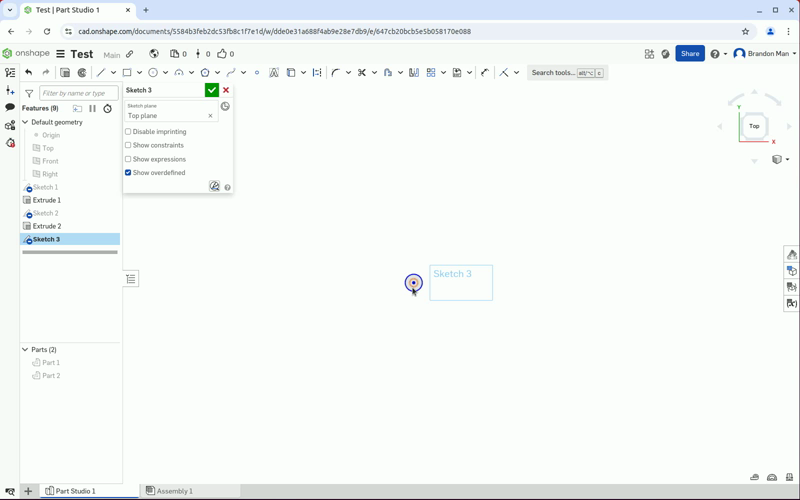
scroll(6)
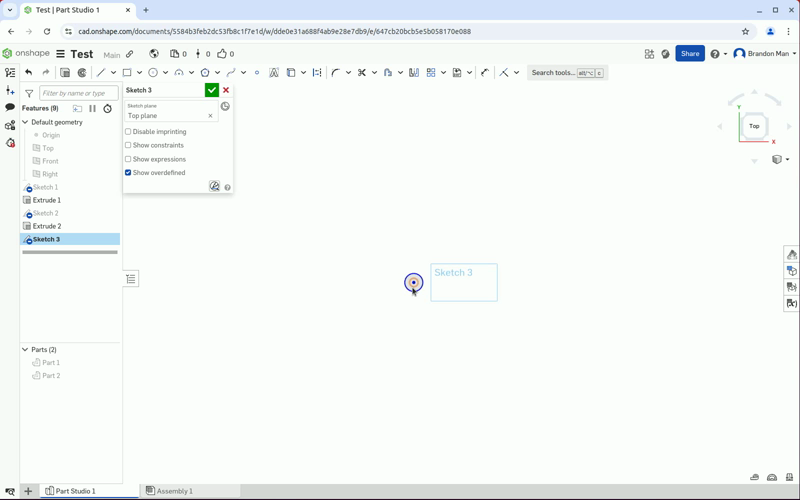
scroll(6)
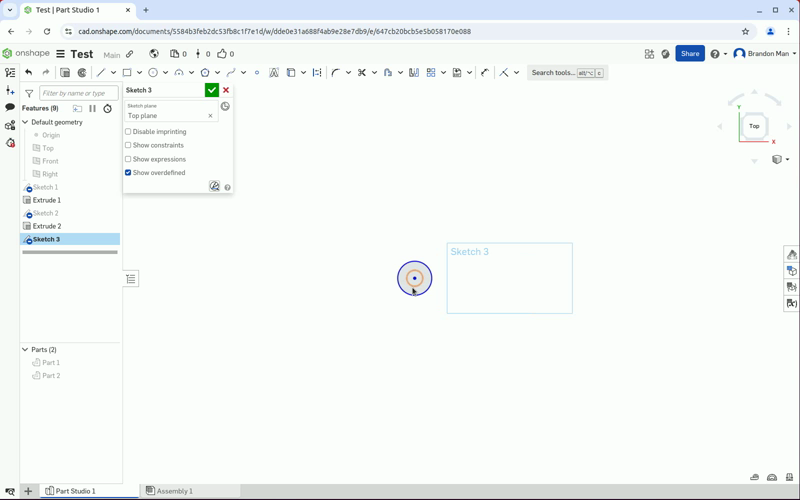
scroll(6)
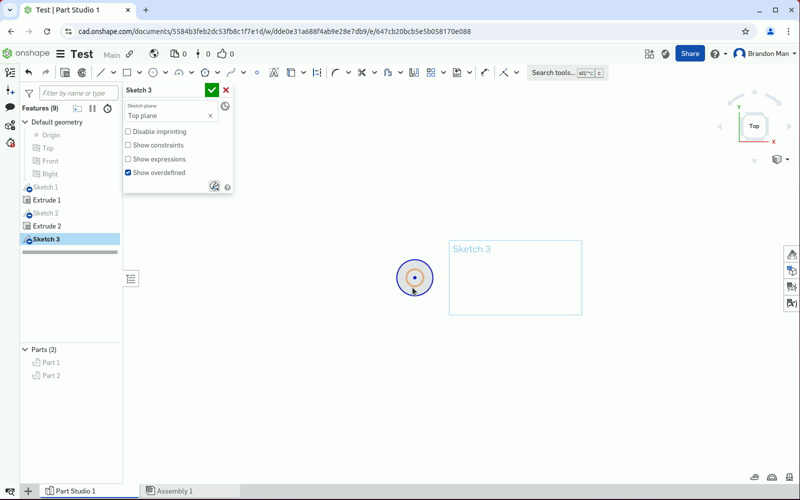
scroll(6)
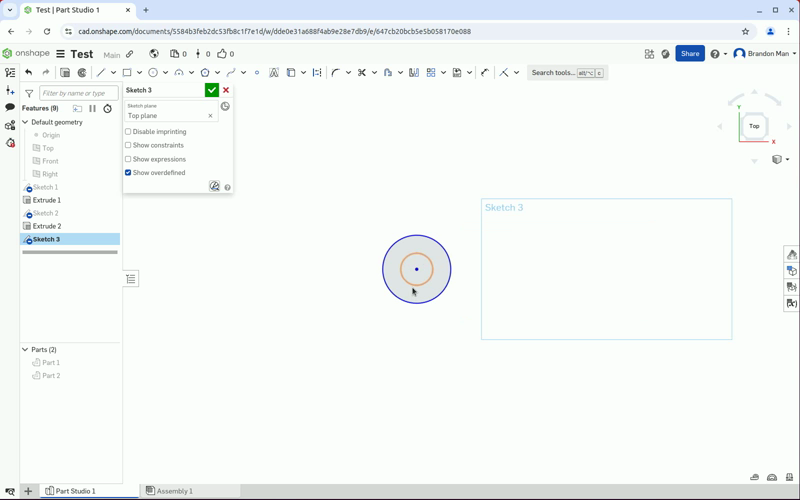
scroll(6)
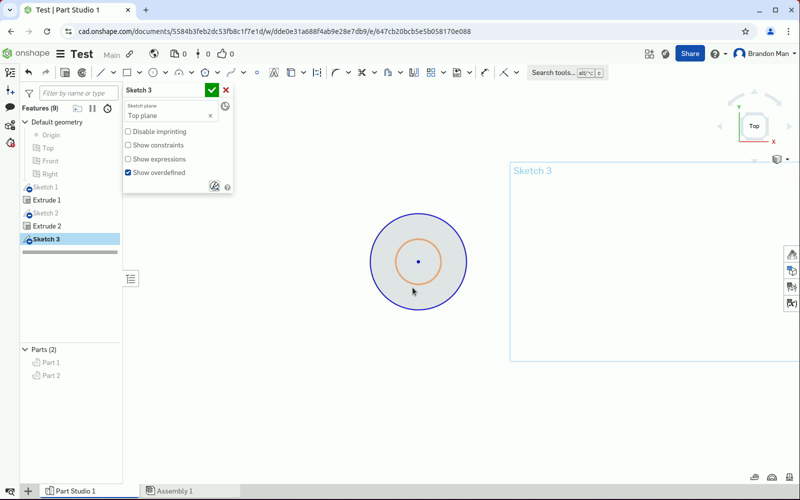
scroll(6)
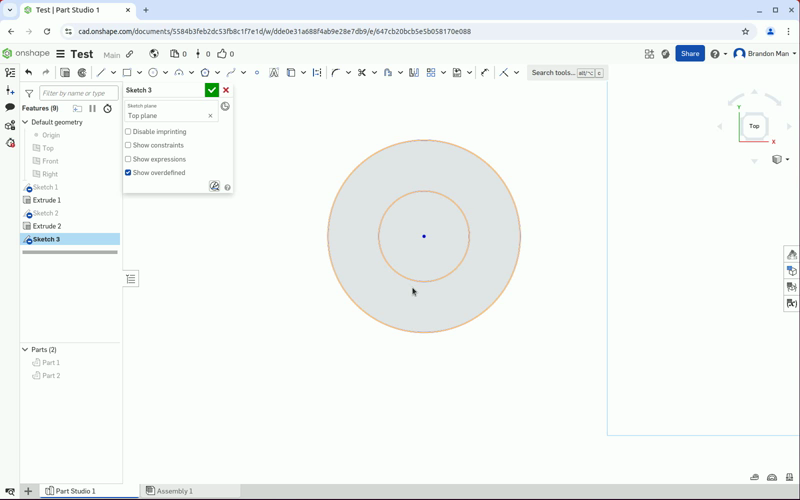
click(412, 287)
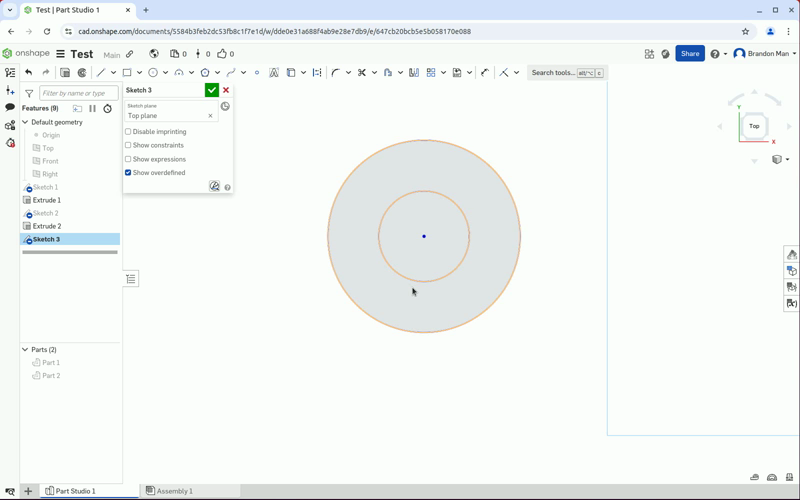
scroll(-6)
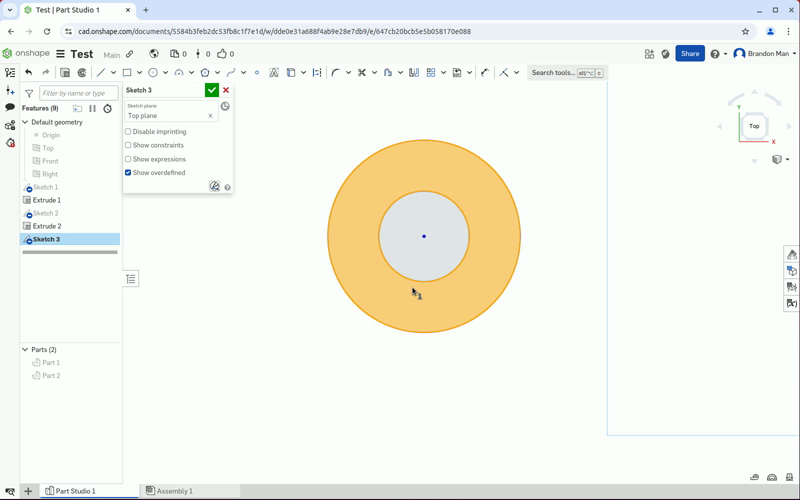
scroll(-6)
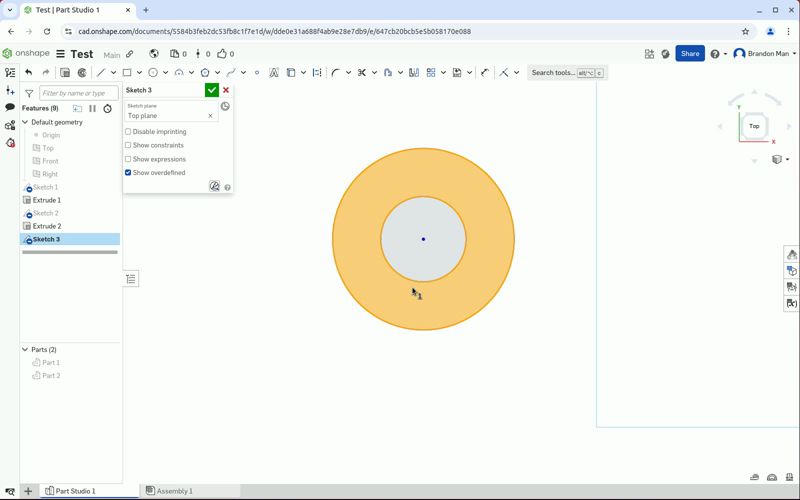
scroll(-6)
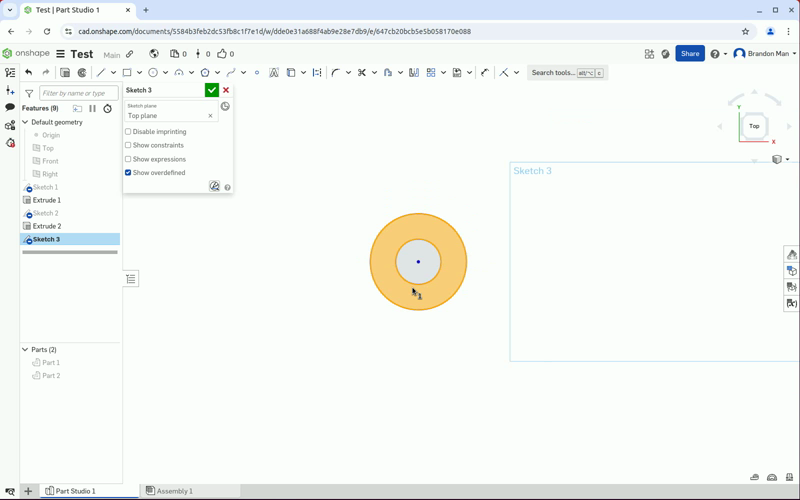
scroll(-6)
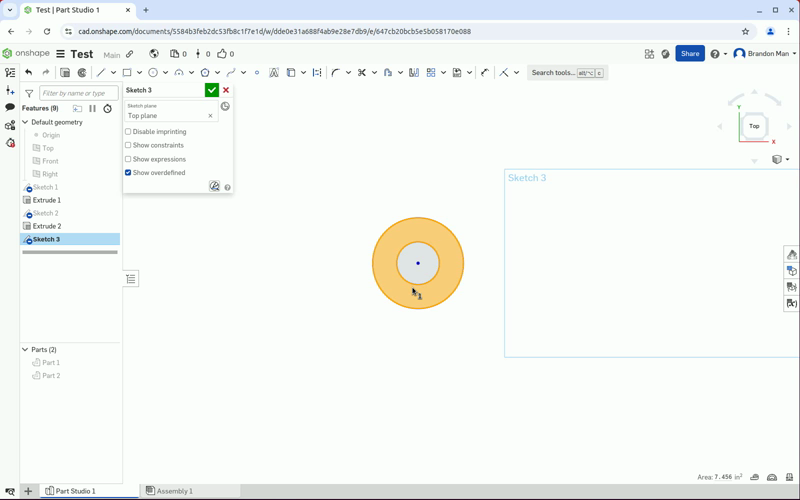
scroll(-6)
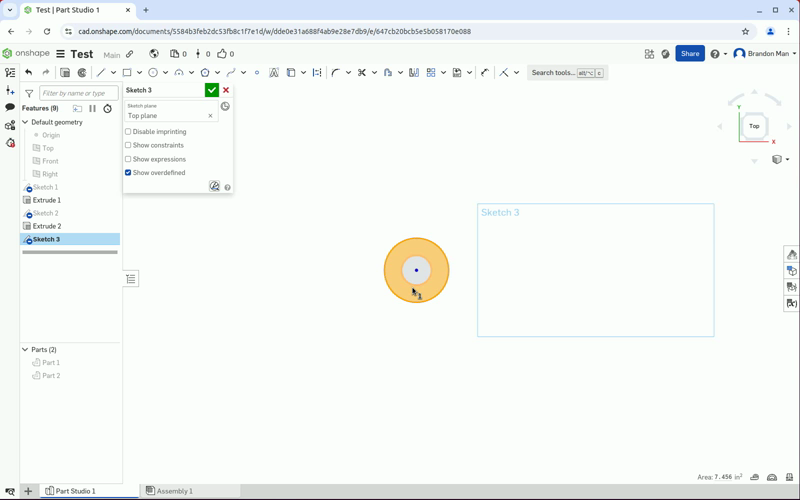
scroll(-6)
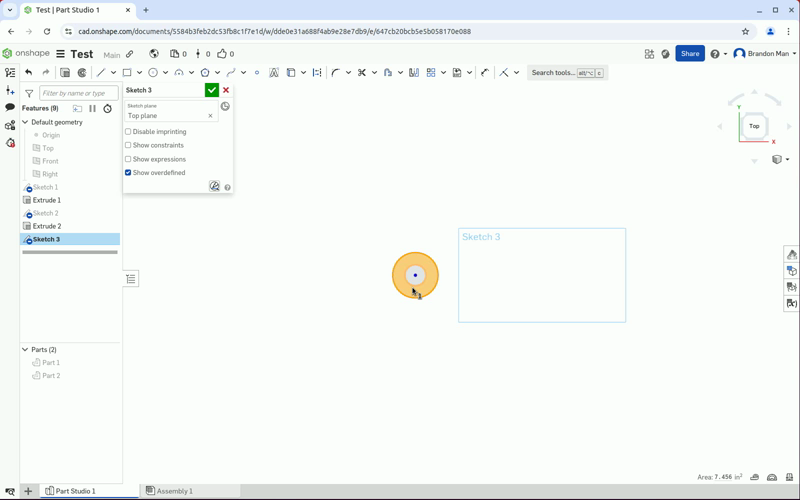
scroll(-6)
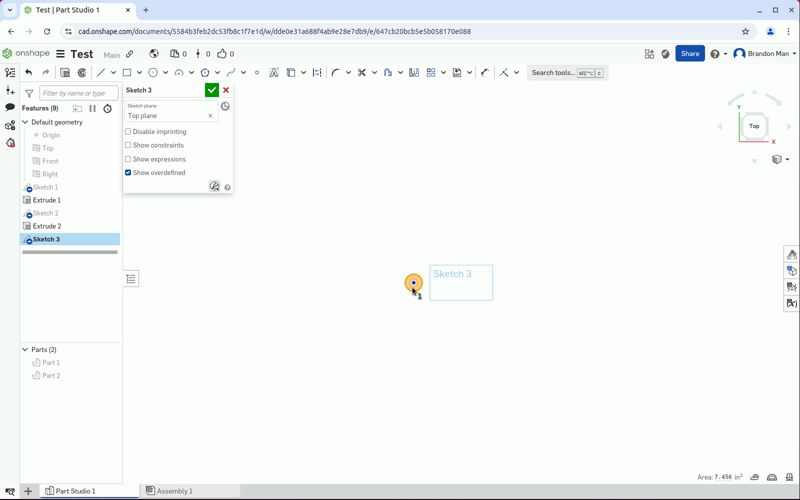
mouse_move(73, 352)
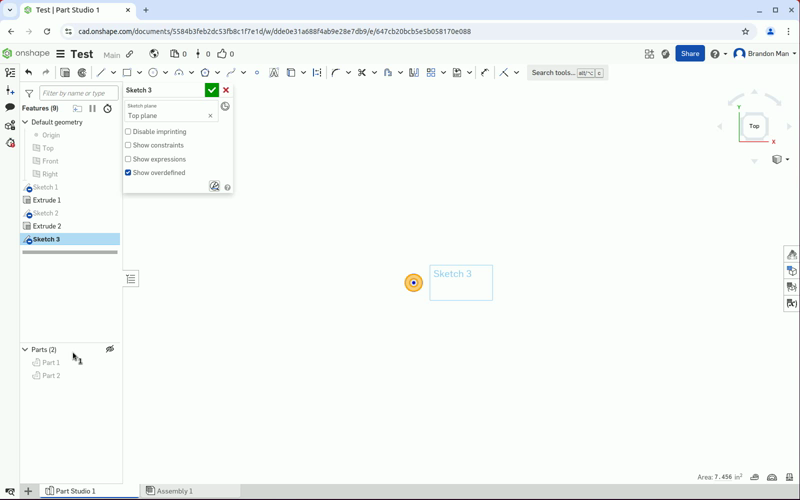
key(shift+y)
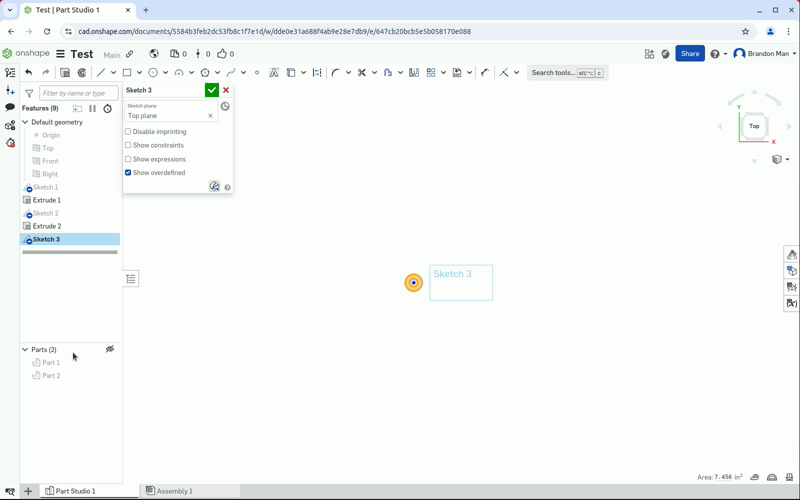
key(shift+e)
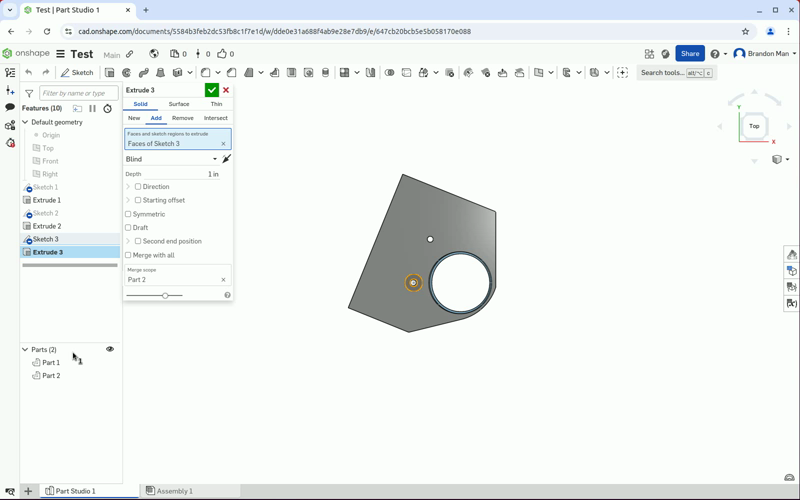
mouse_move(143, 106)
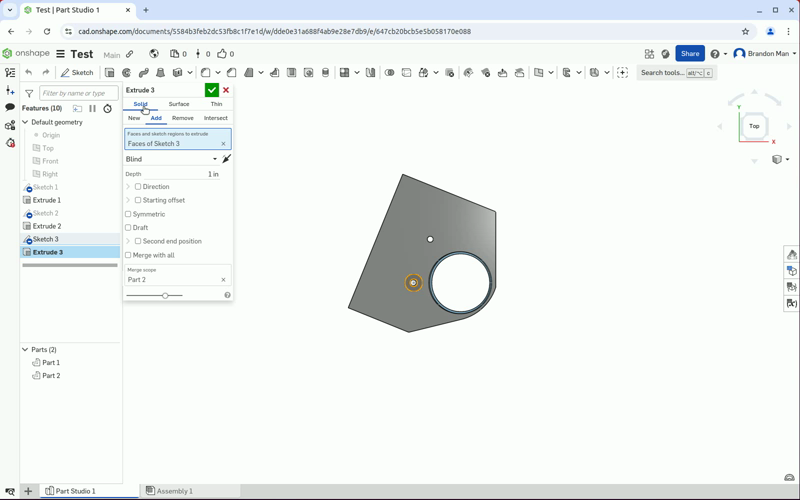
click(143, 106)
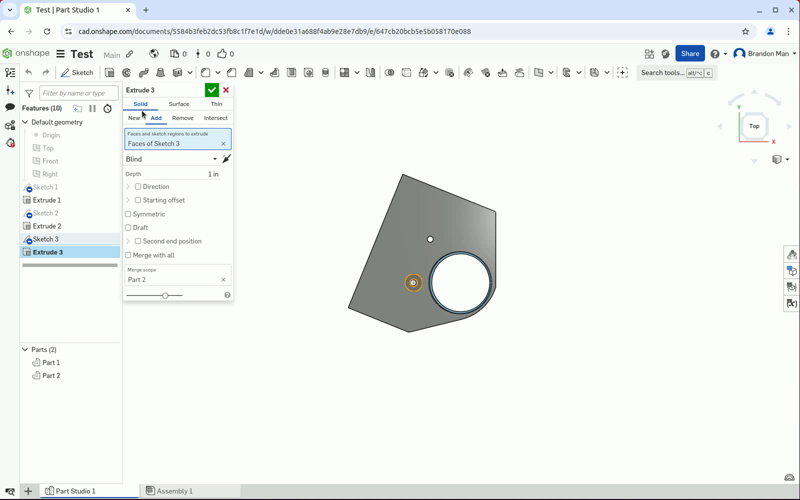
mouse_move(137, 120)
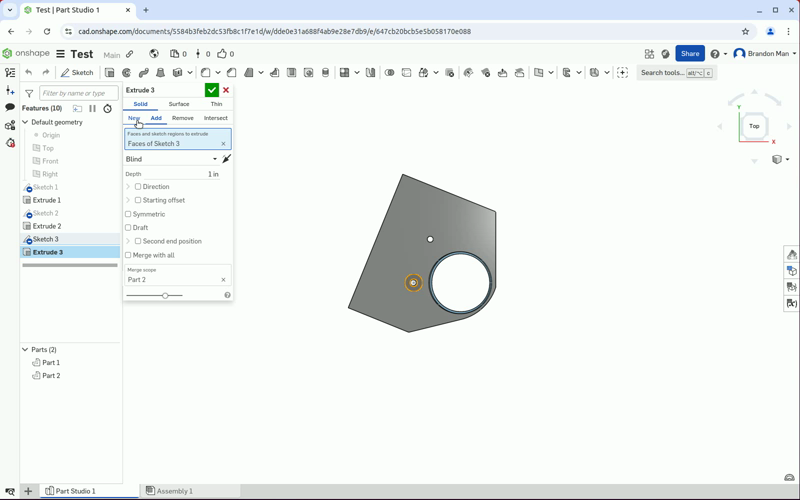
click(137, 120)
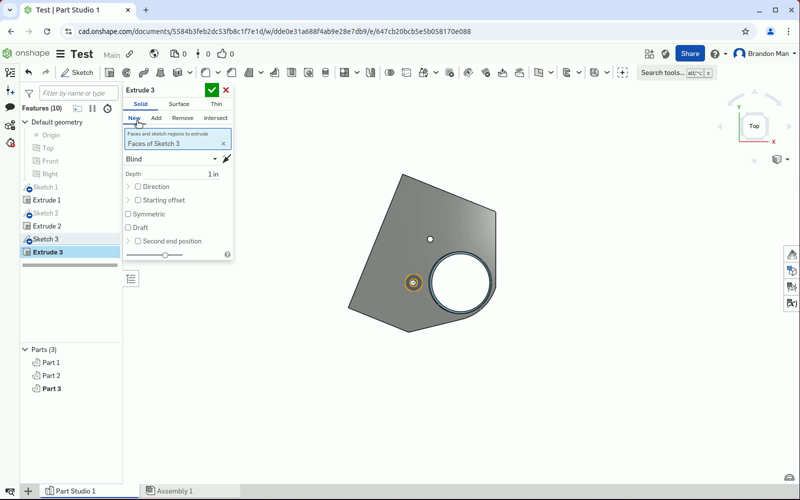
key(tab, 4)
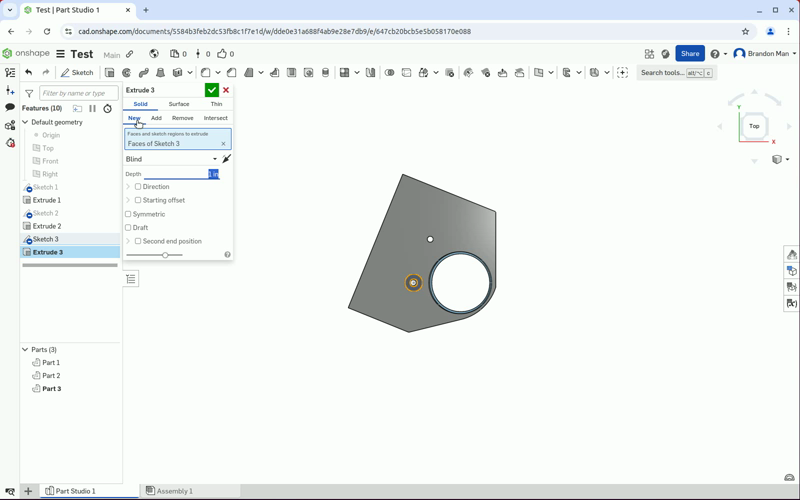
text(0.963)
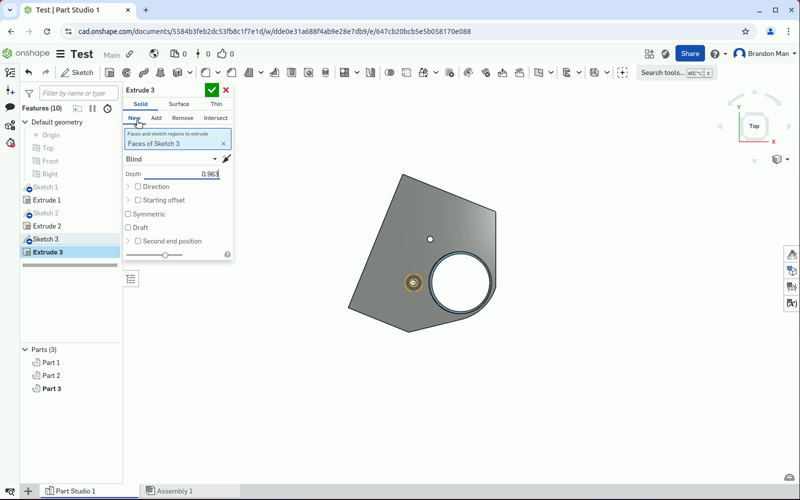
key(enter)
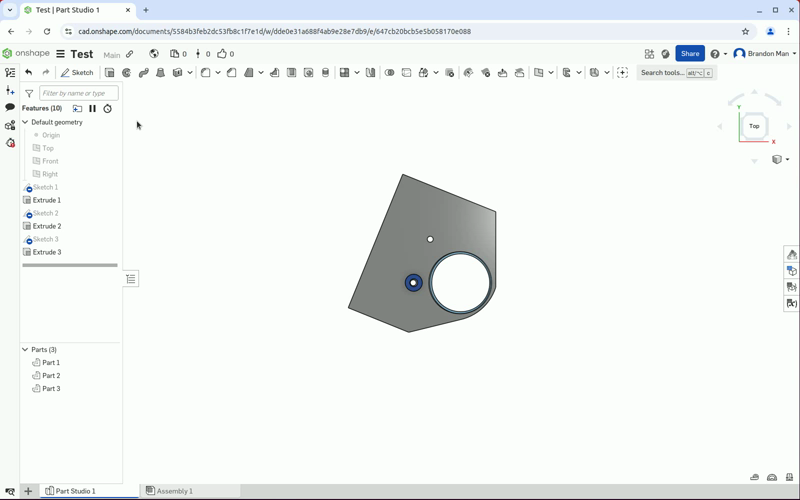
key(shift+h)
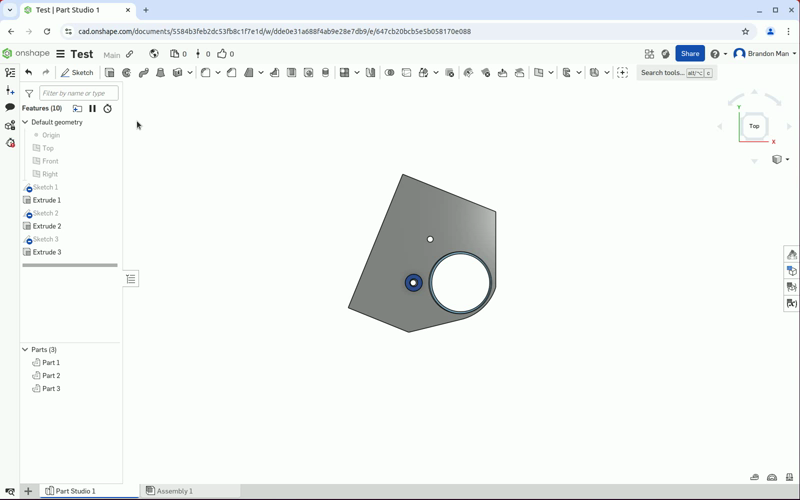
key(shift+h)
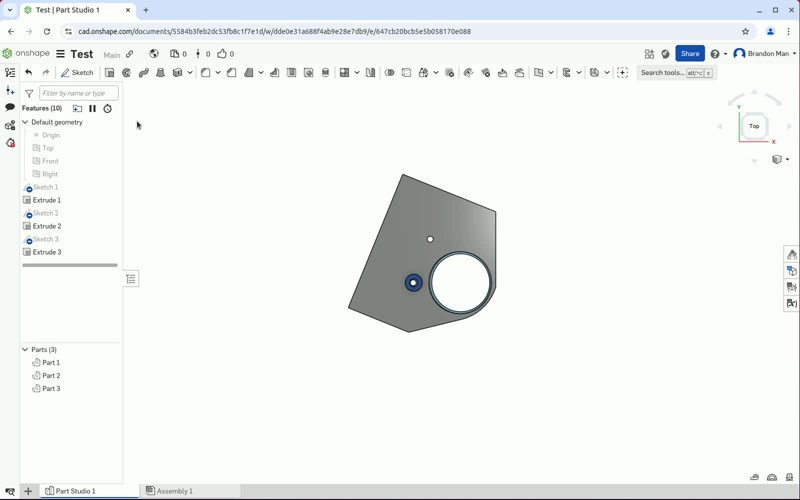
mouse_move(73, 189)
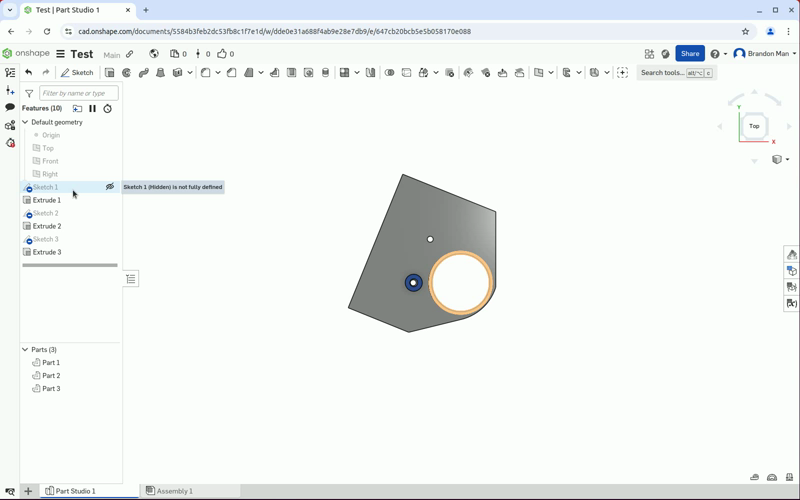
click(73, 189)
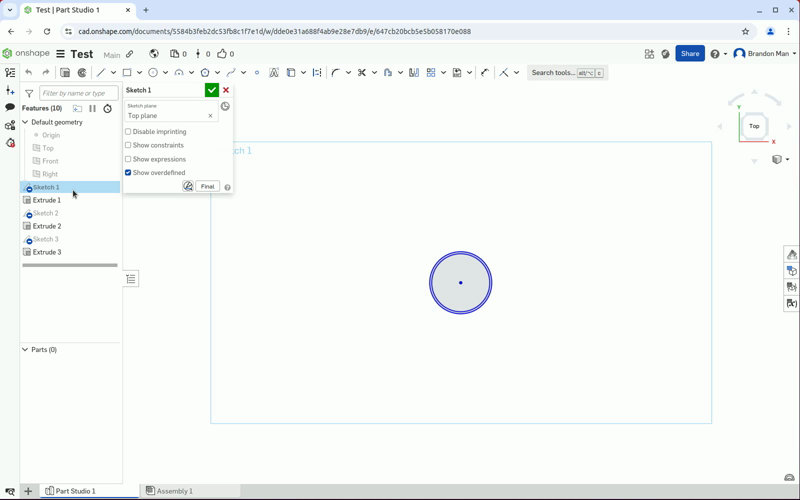
mouse_move(229, 92)
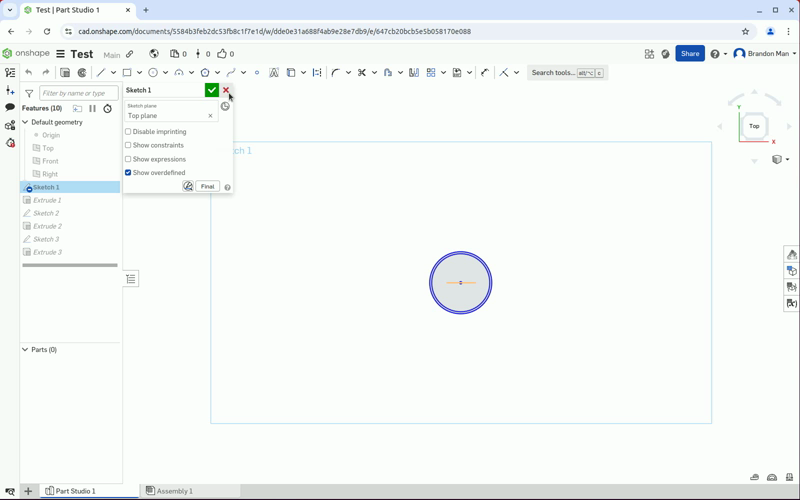
click(229, 92)
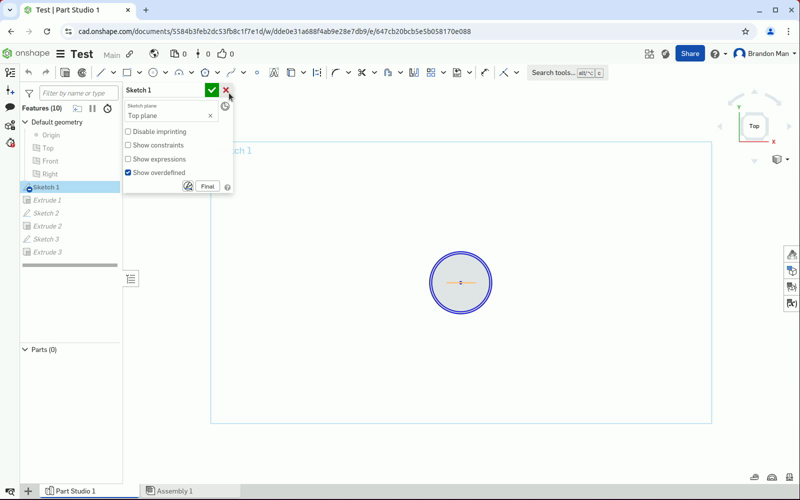
key(shift+s)
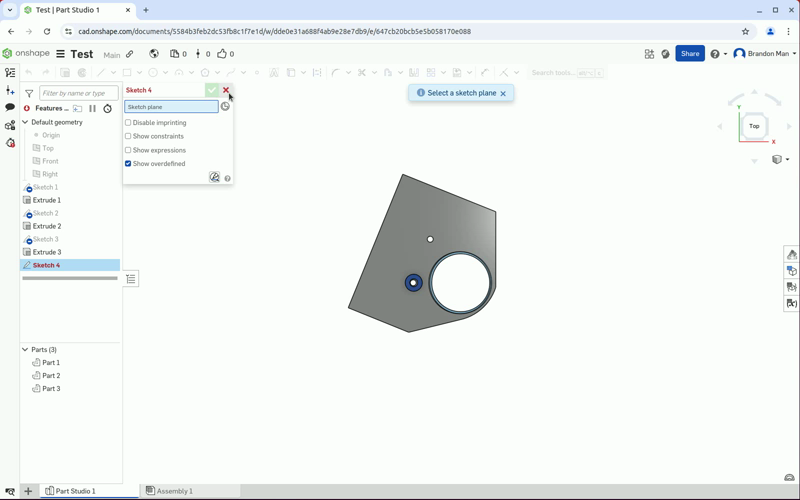
mouse_move(73, 150)
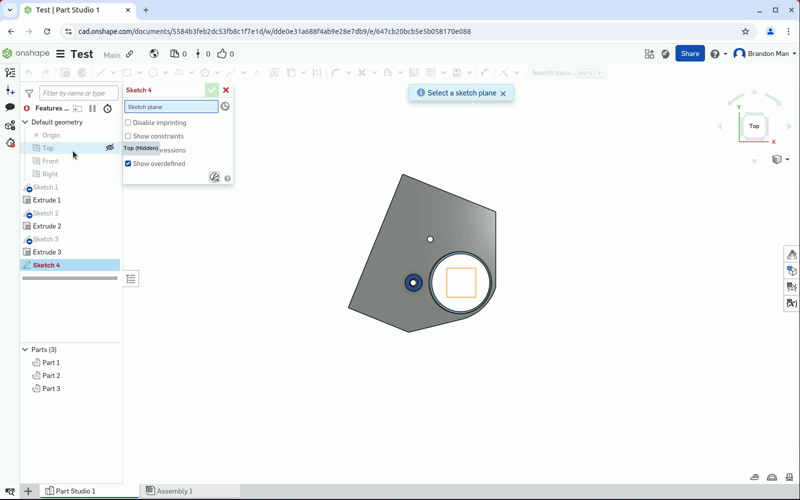
click(73, 150)
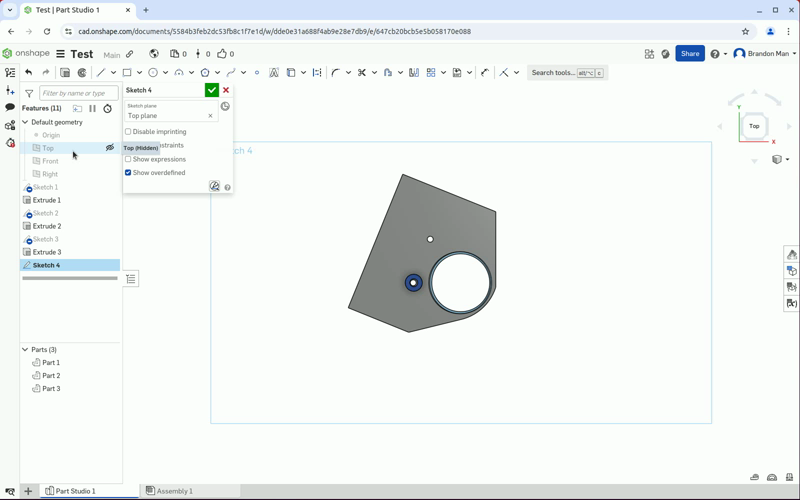
mouse_move(73, 352)
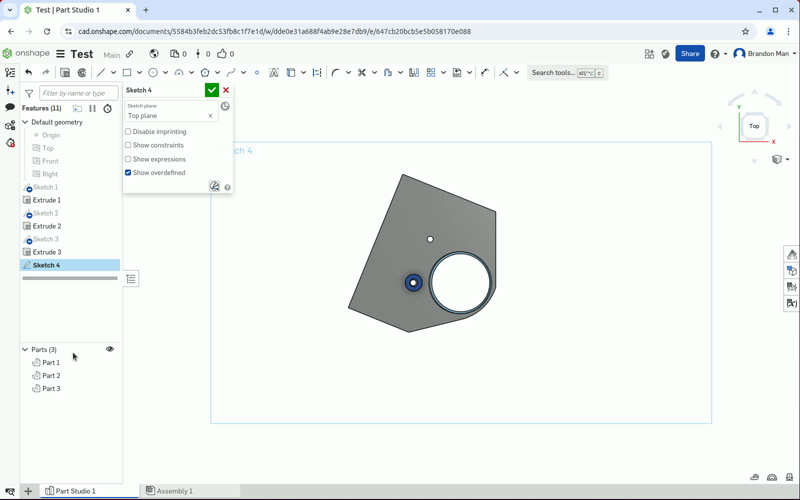
key(y)
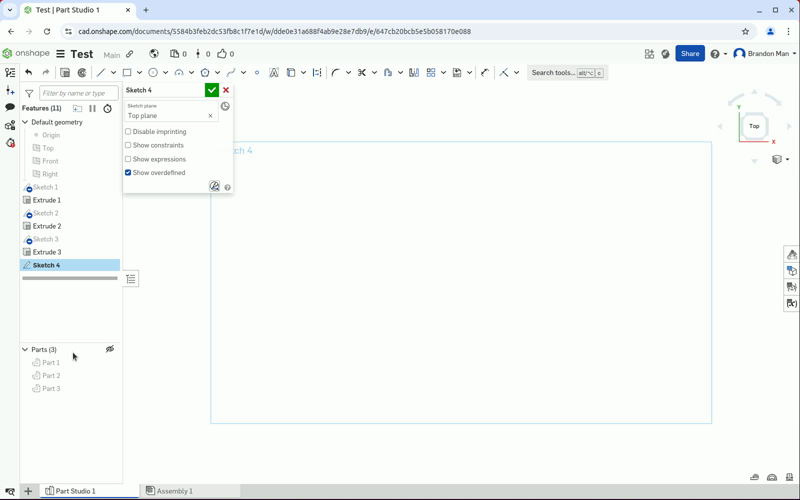
key(c)
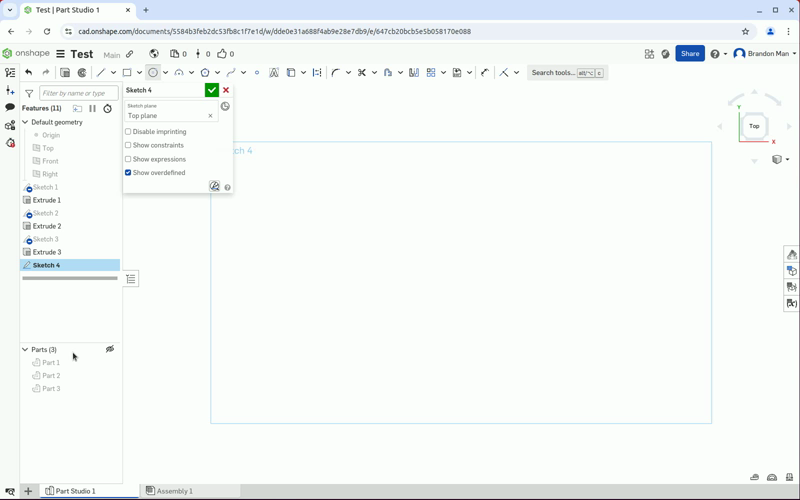
key_down(shift)
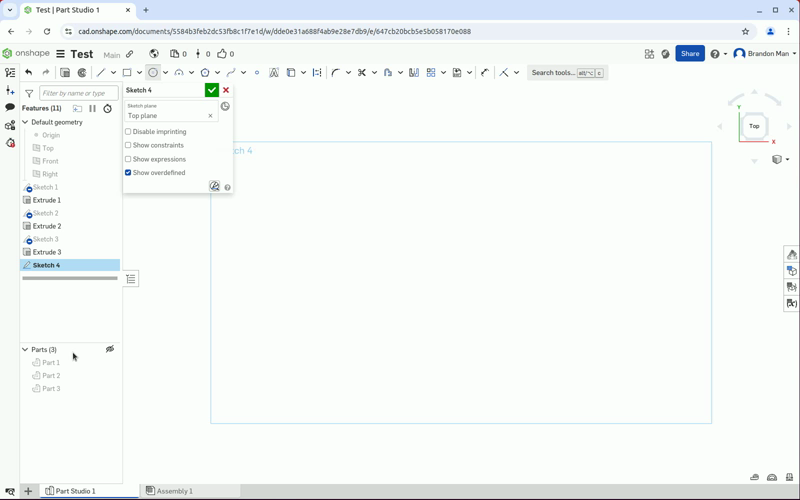
mouse_move(431, 238)
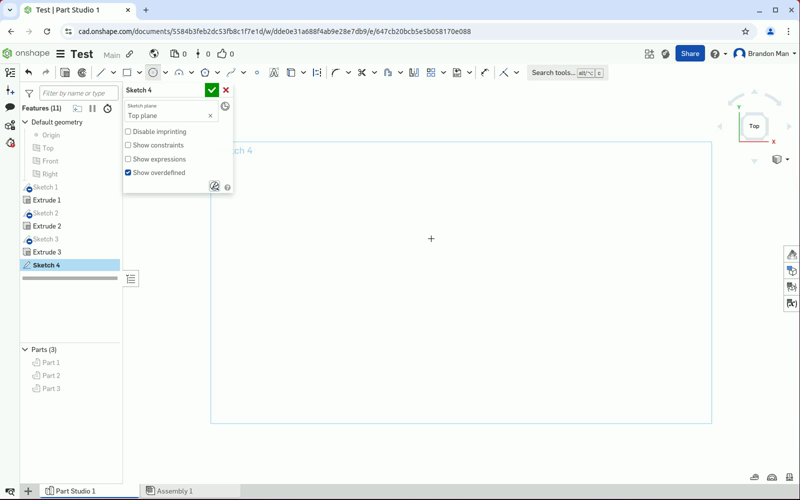
click(431, 238)
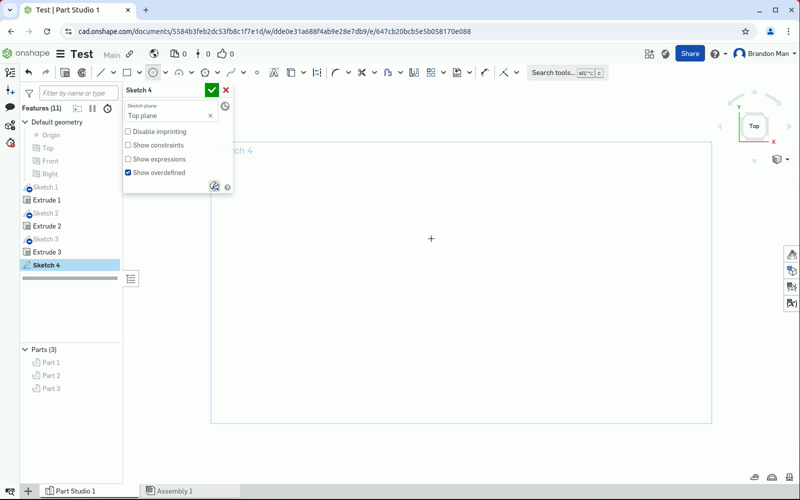
key_up(shift)
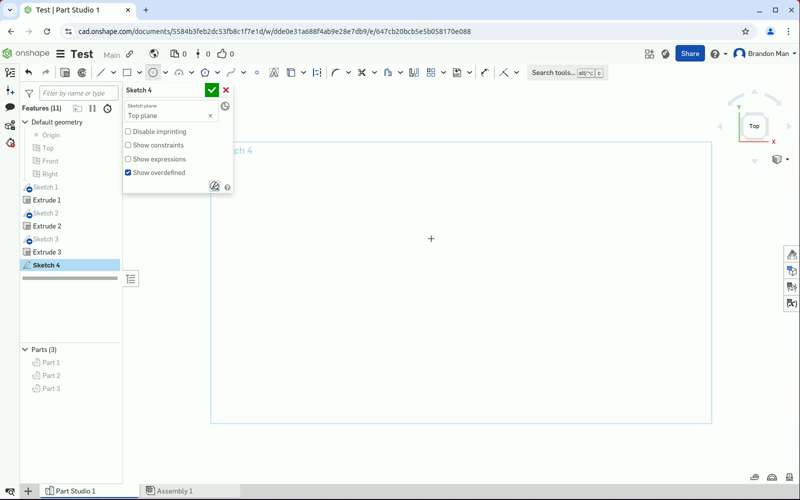
mouse_move(439, 238)
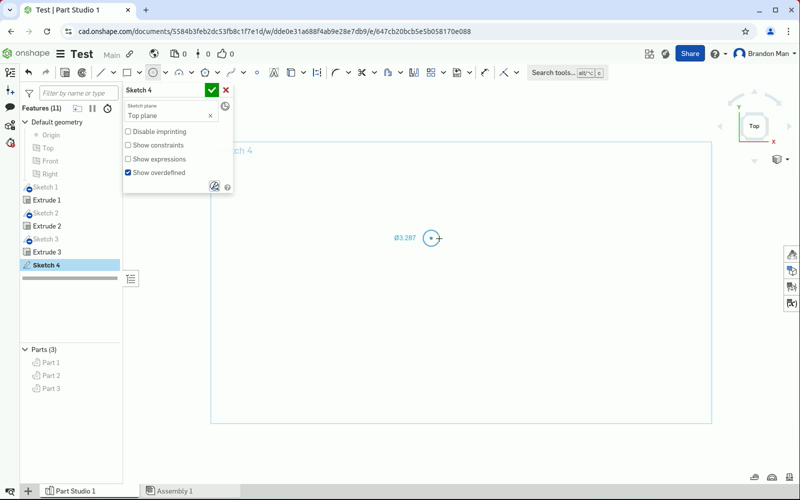
click(439, 238)
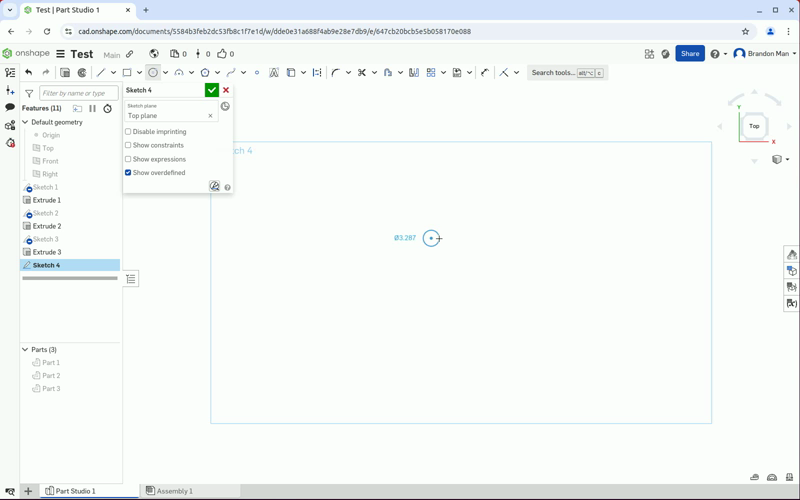
key(esc)
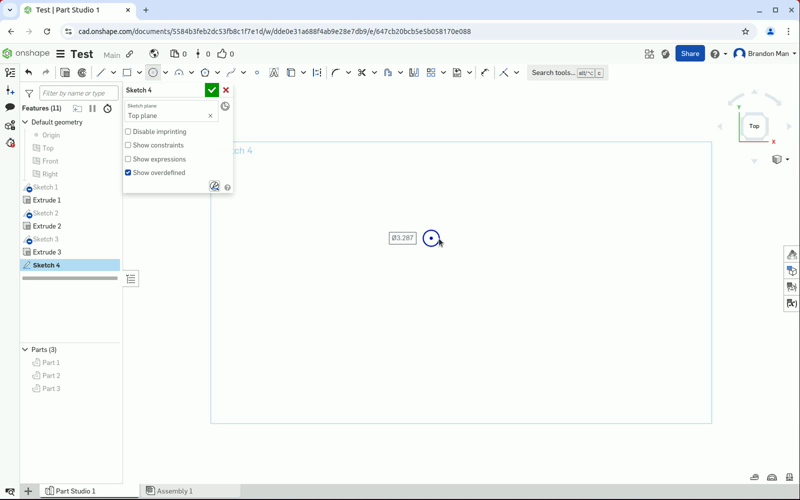
key(c)
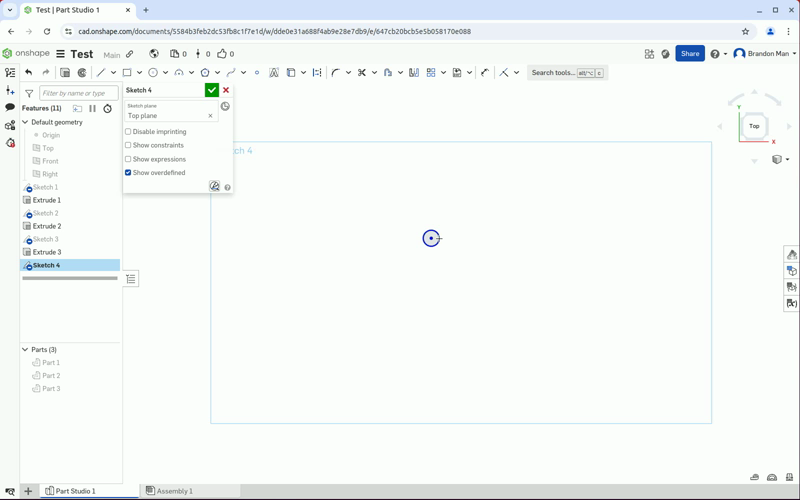
key_down(shift)
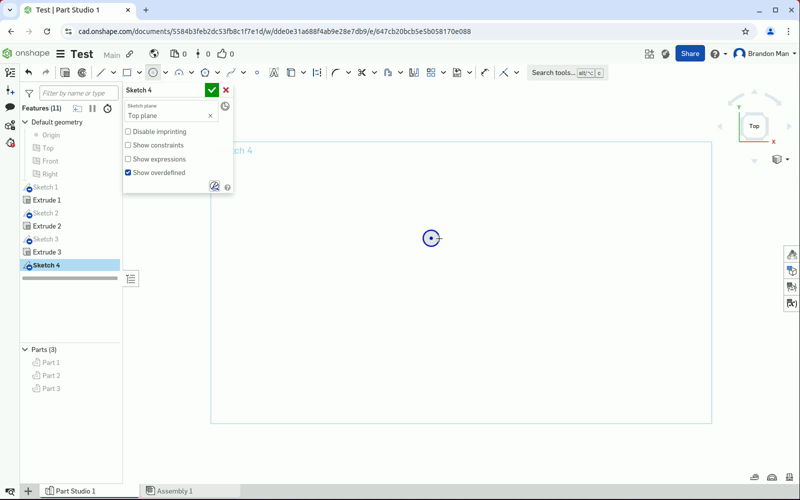
mouse_move(431, 238)
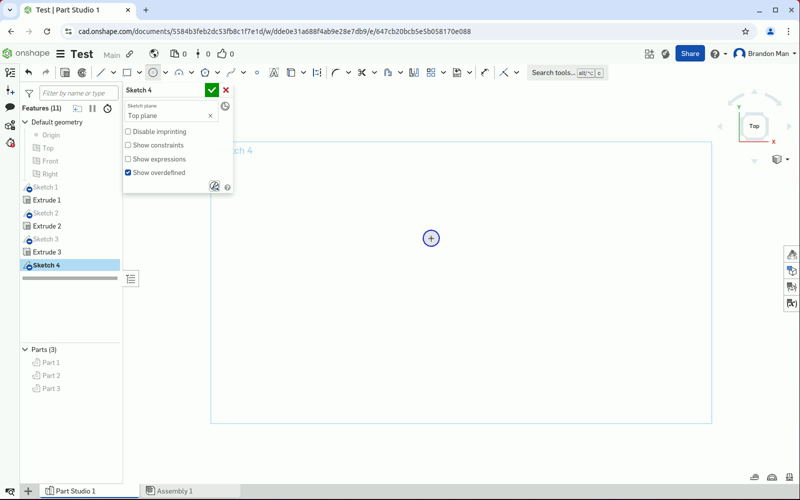
click(431, 238)
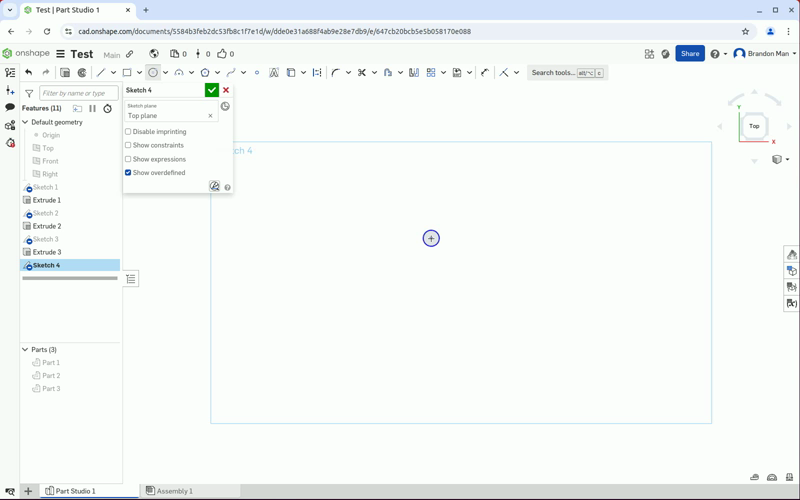
key_up(shift)
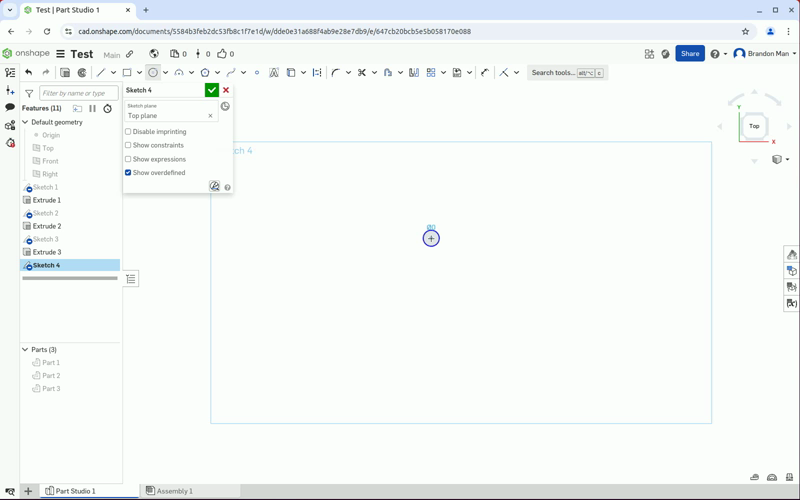
mouse_move(435, 238)
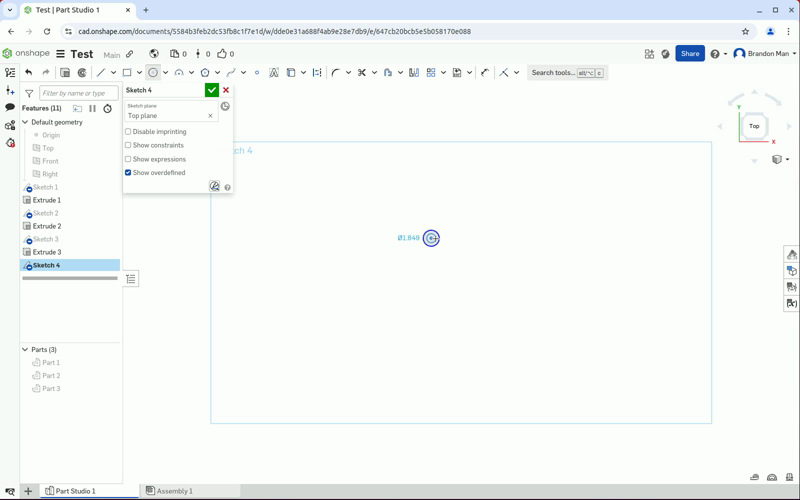
scroll(6)
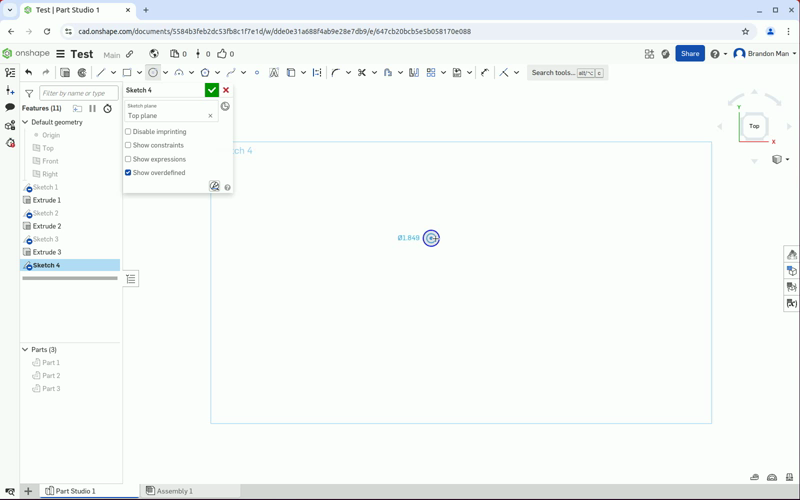
scroll(6)
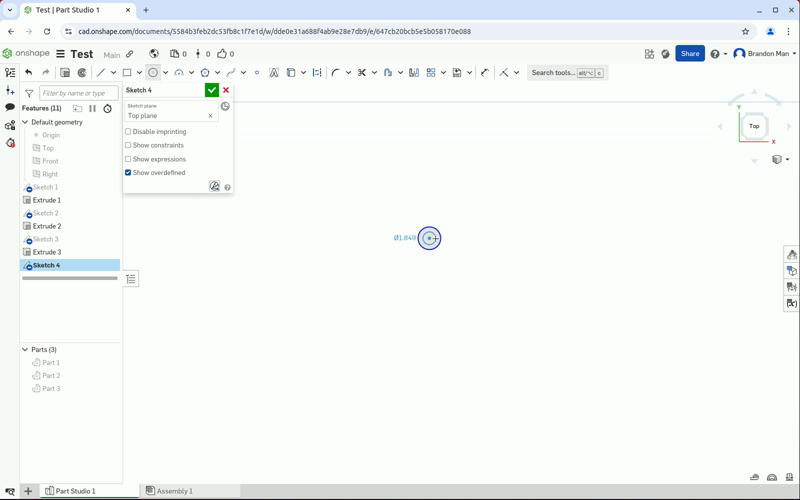
scroll(6)
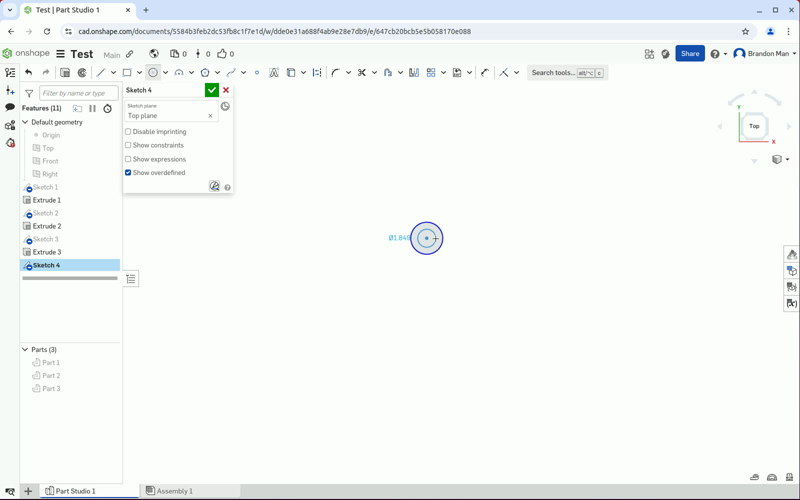
scroll(6)
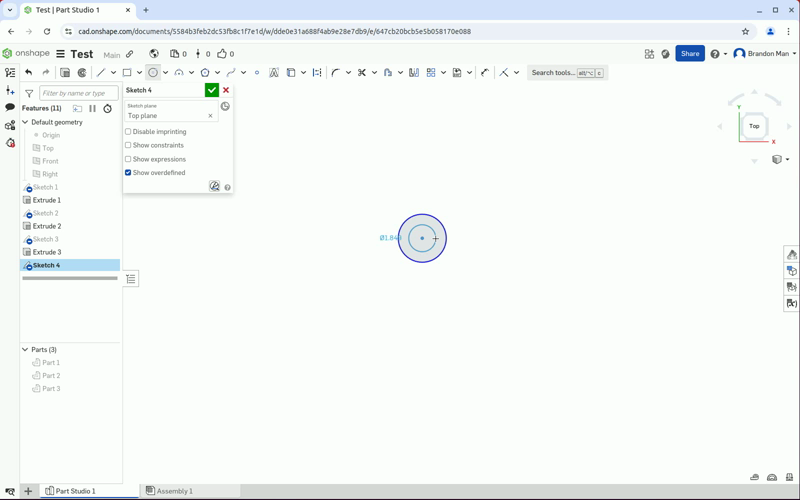
scroll(6)
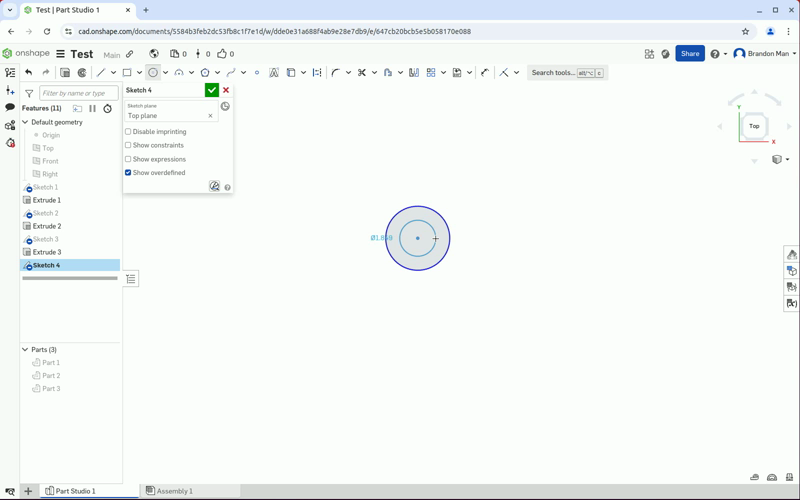
scroll(6)
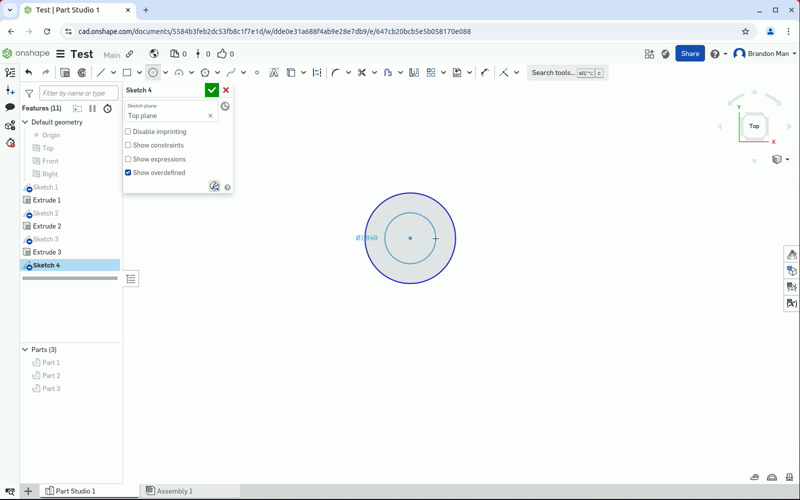
scroll(6)
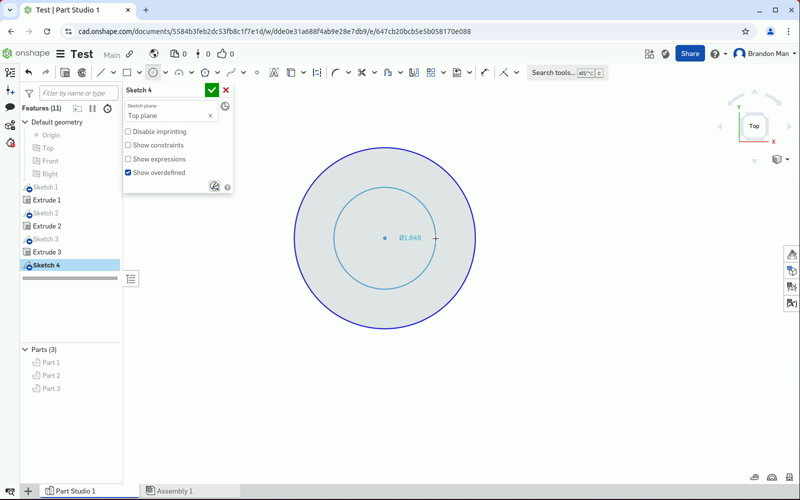
click(435, 238)
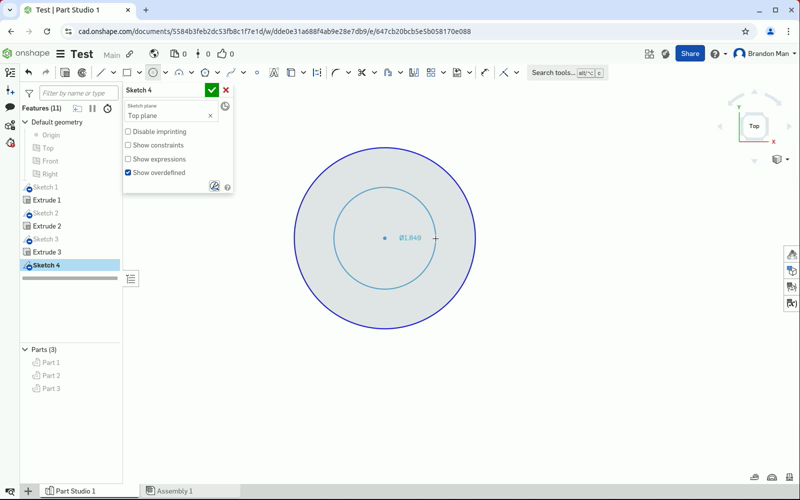
scroll(-6)
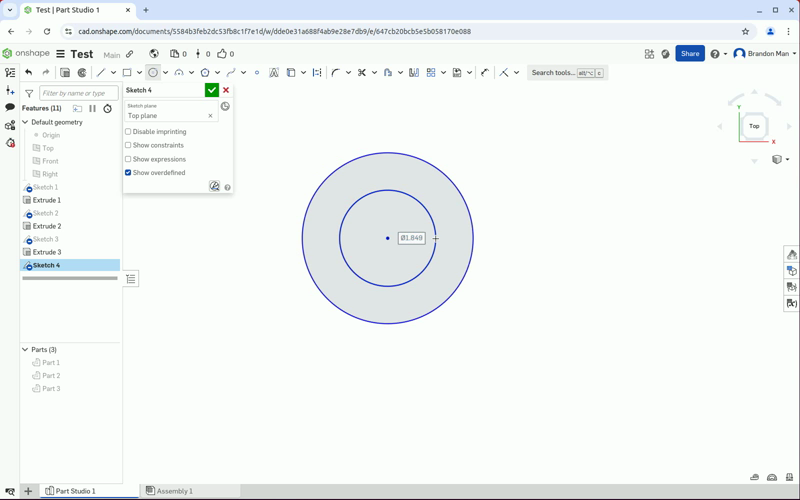
scroll(-6)
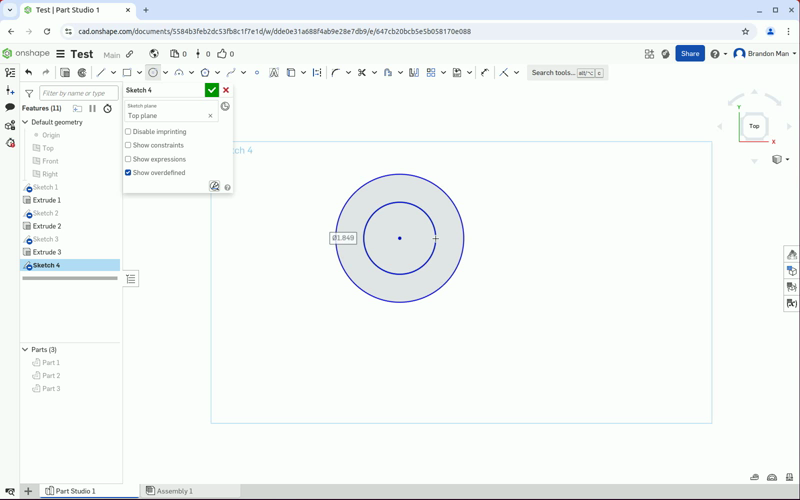
scroll(-6)
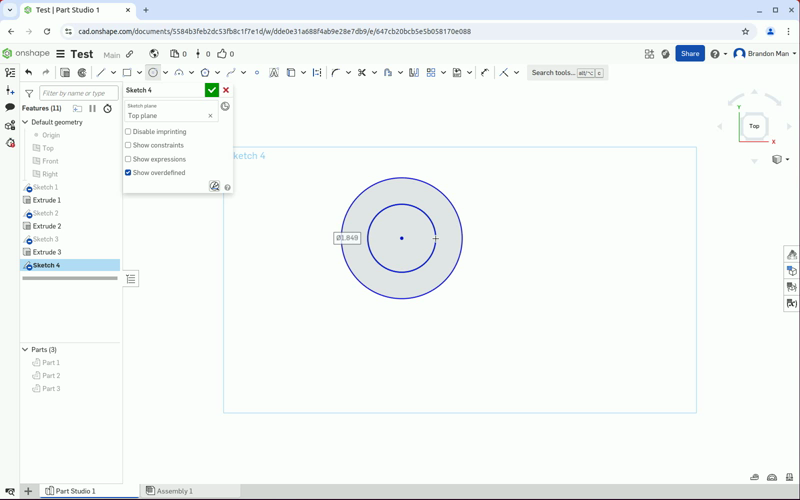
scroll(-6)
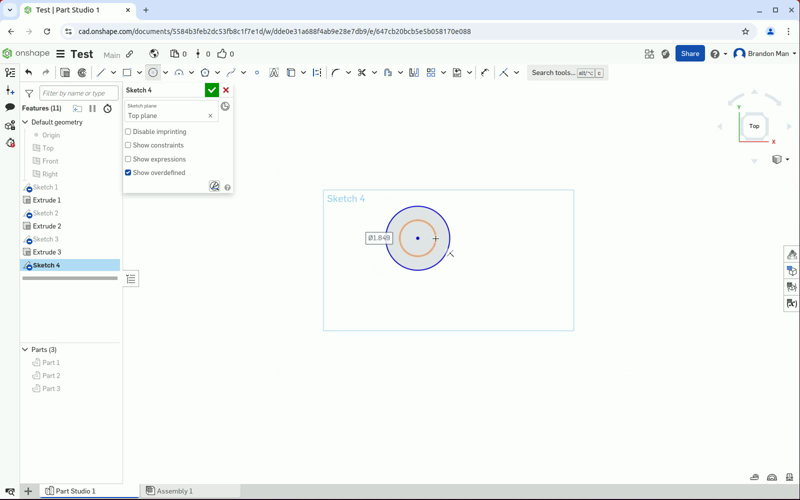
scroll(-6)
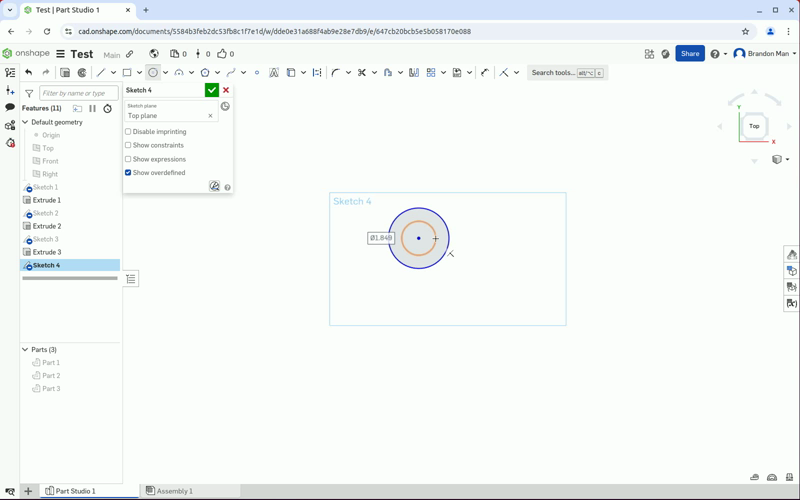
scroll(-6)
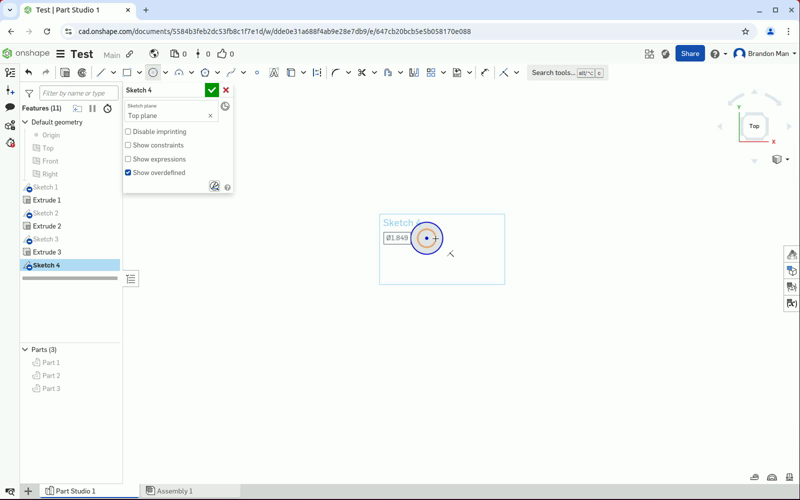
scroll(-6)
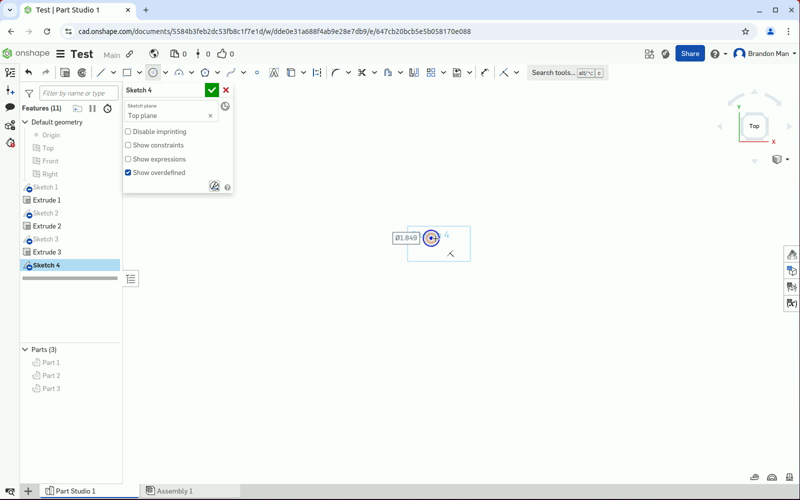
key(esc)
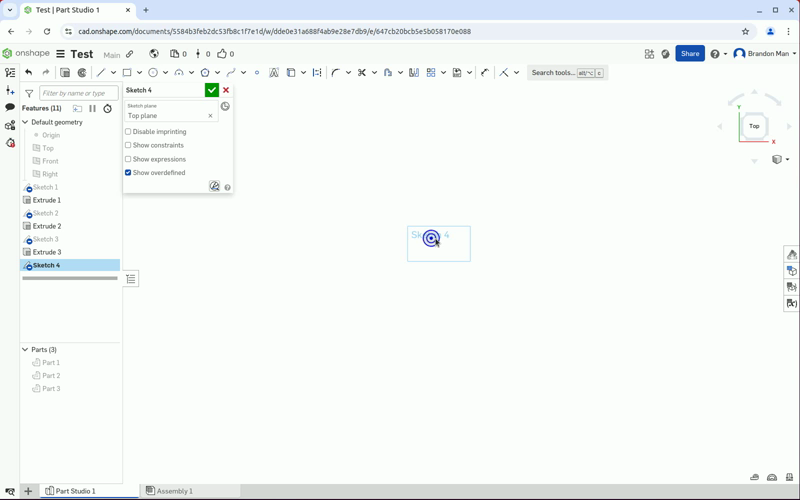
mouse_move(435, 244)
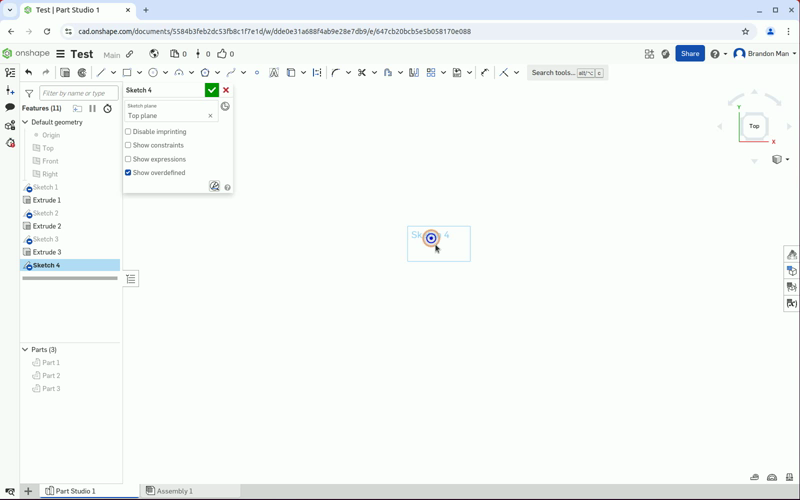
scroll(6)
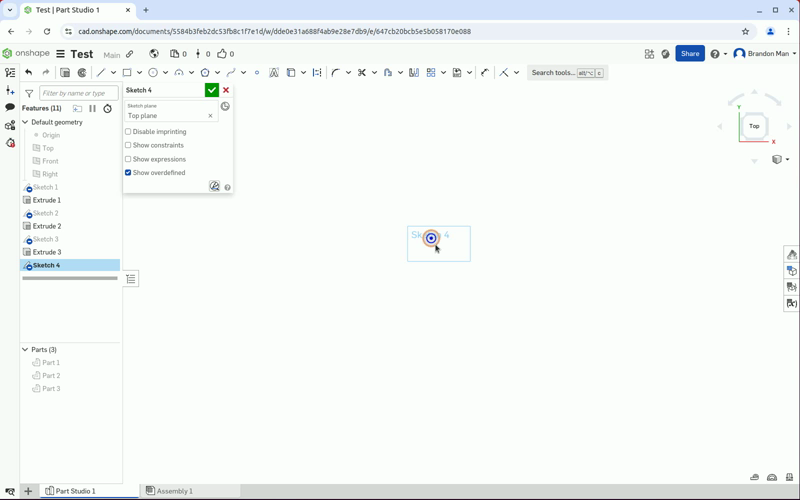
scroll(6)
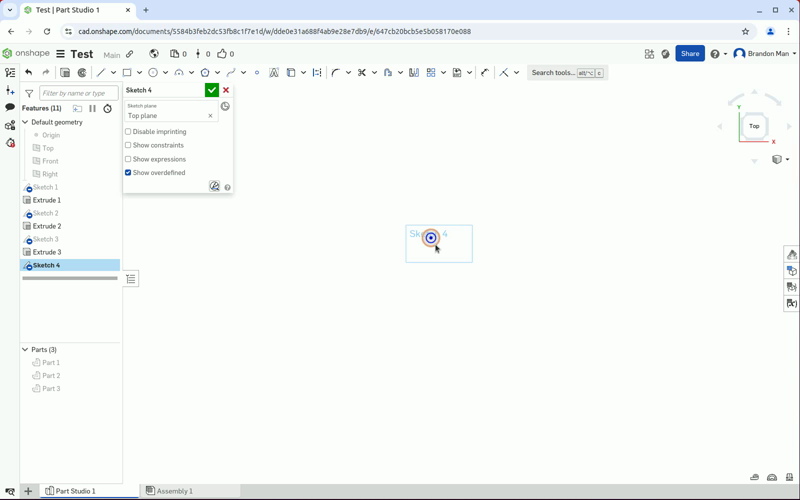
scroll(6)
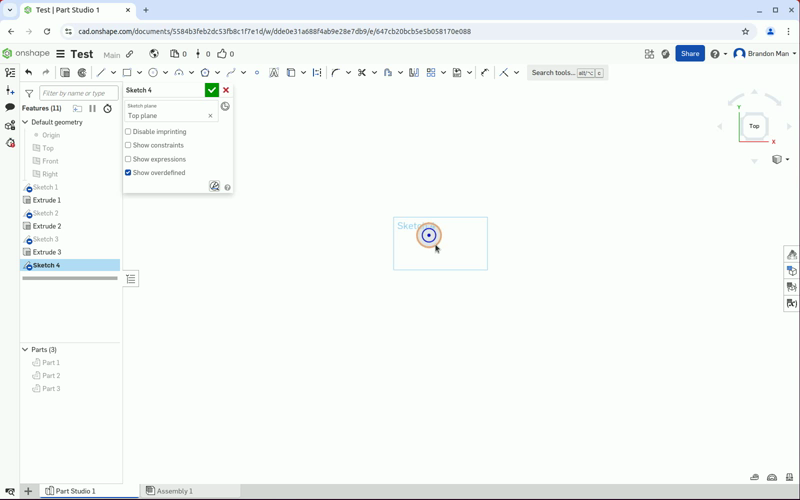
scroll(6)
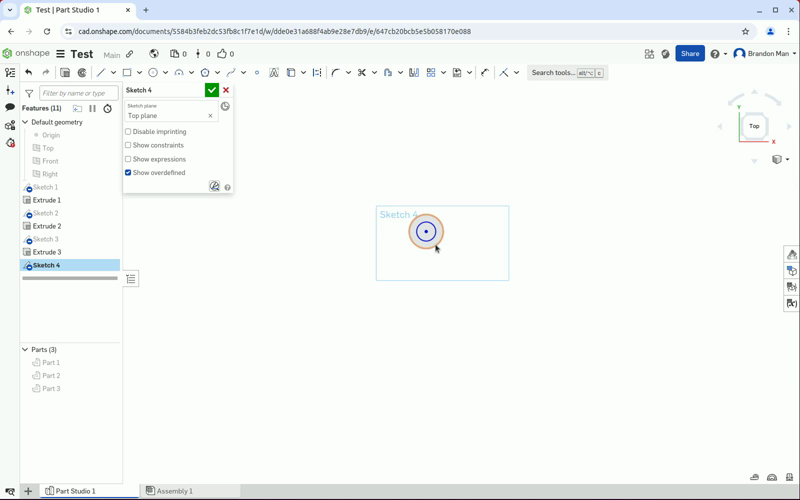
scroll(6)
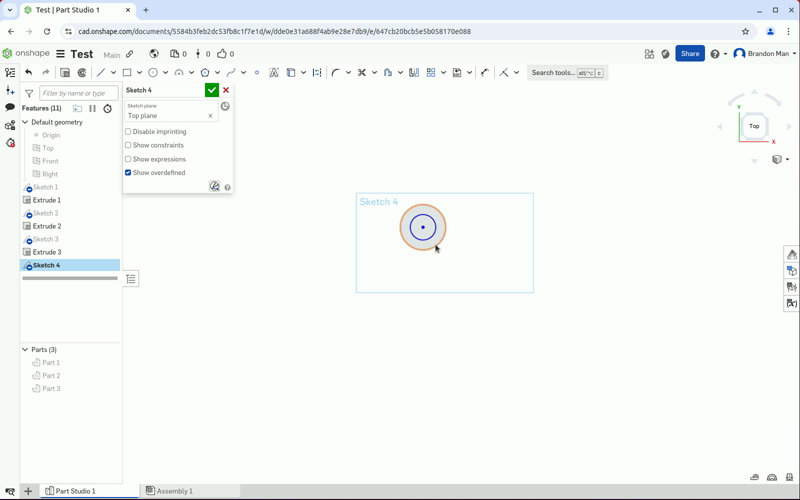
scroll(6)
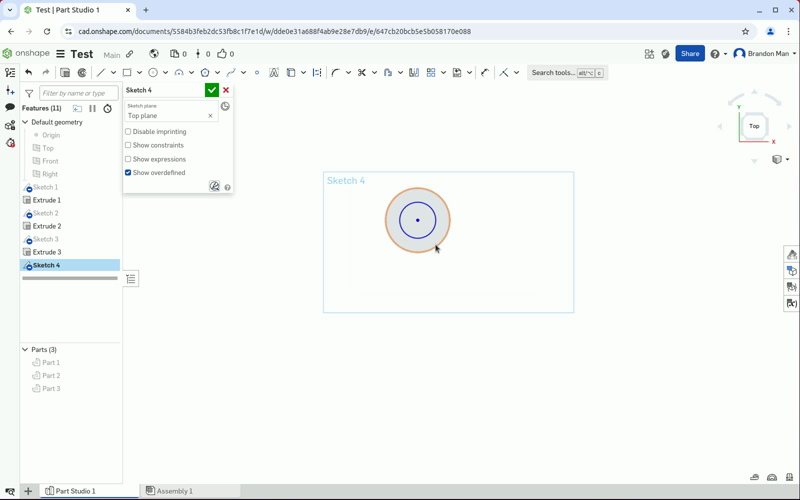
scroll(6)
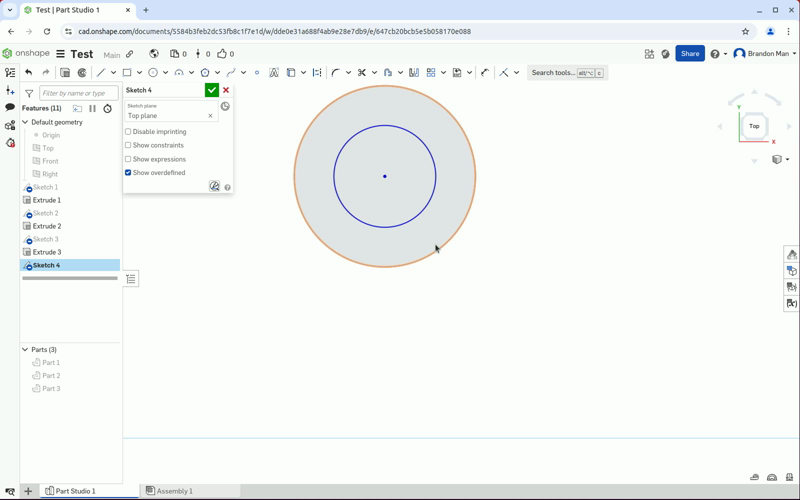
click(435, 244)
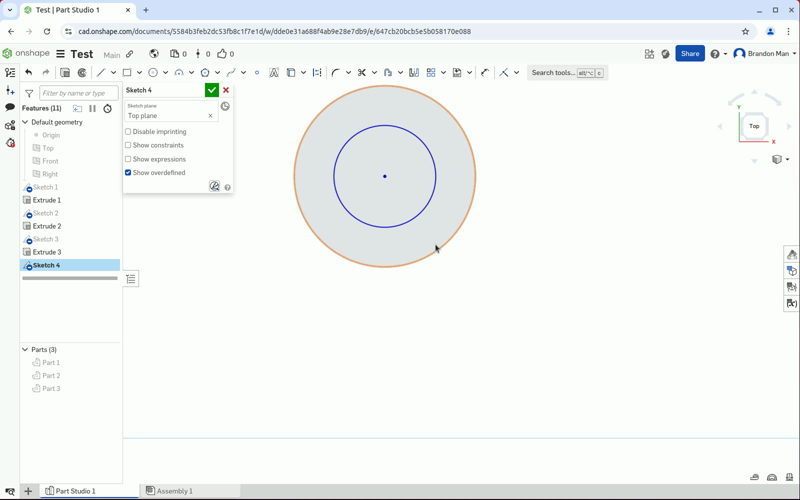
scroll(-6)
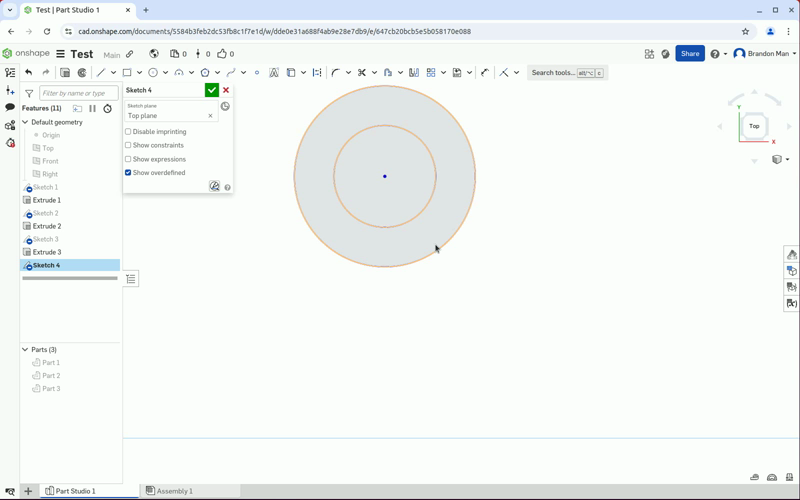
scroll(-6)
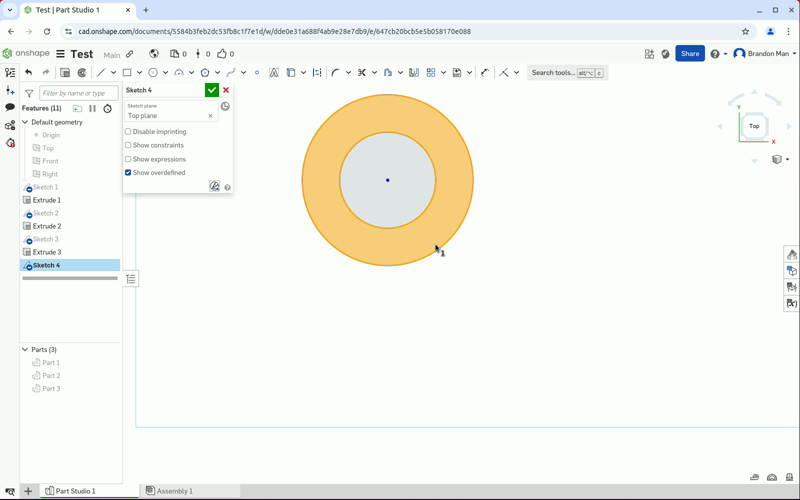
scroll(-6)
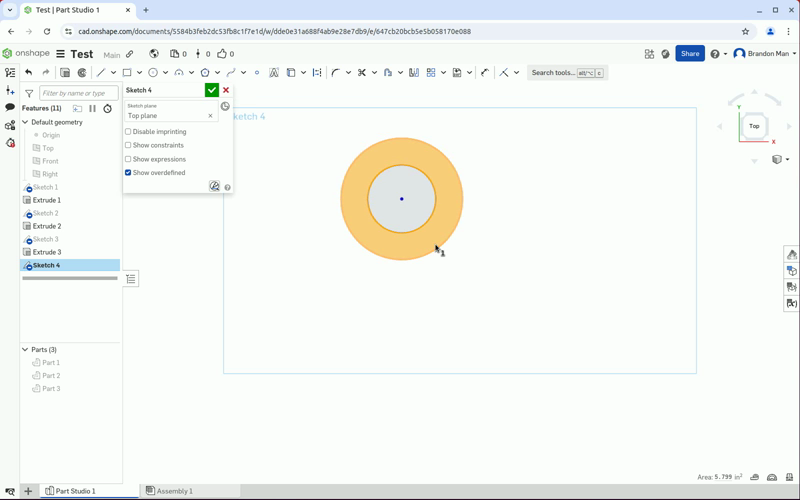
scroll(-6)
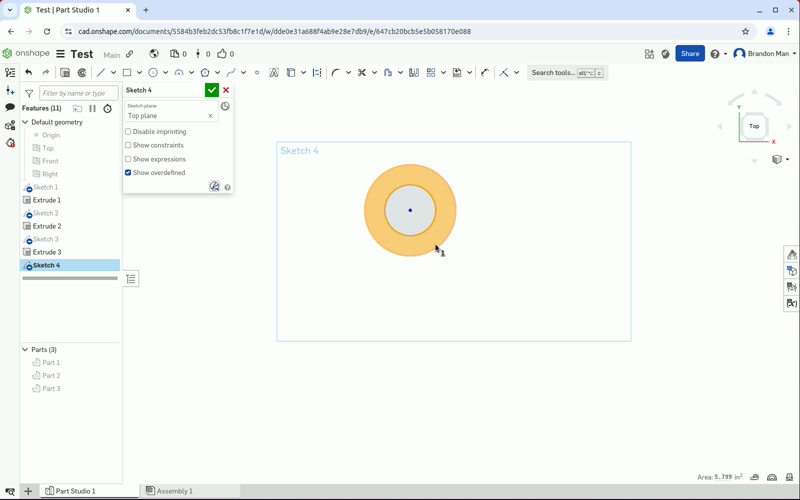
scroll(-6)
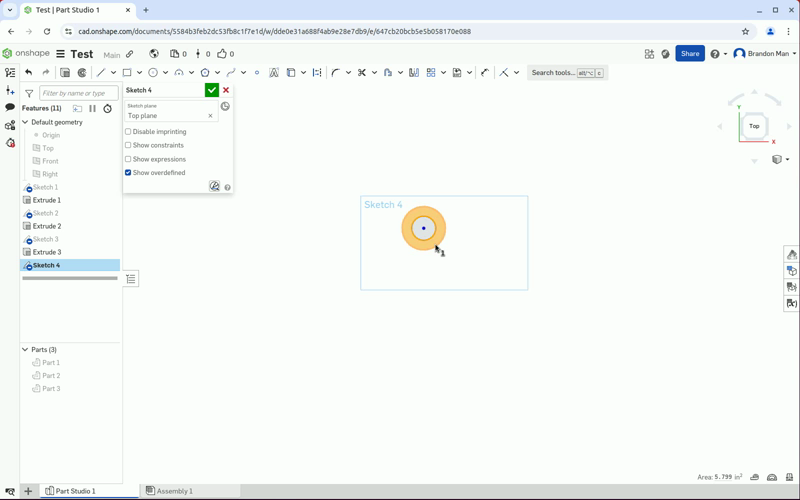
scroll(-6)
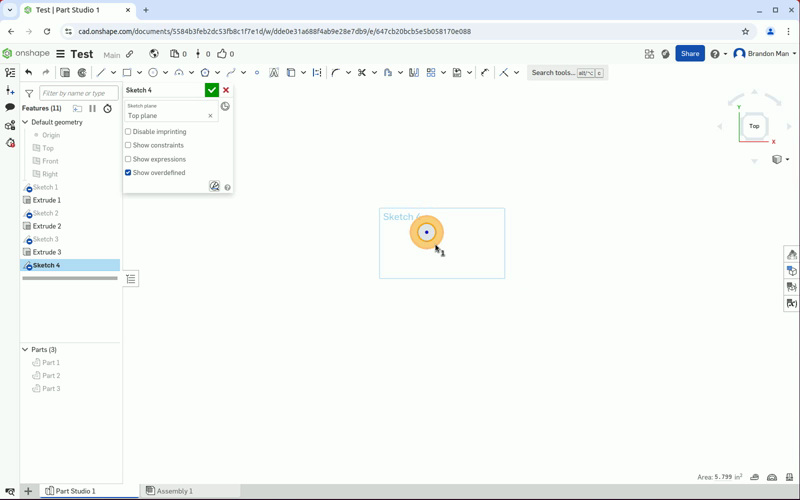
scroll(-6)
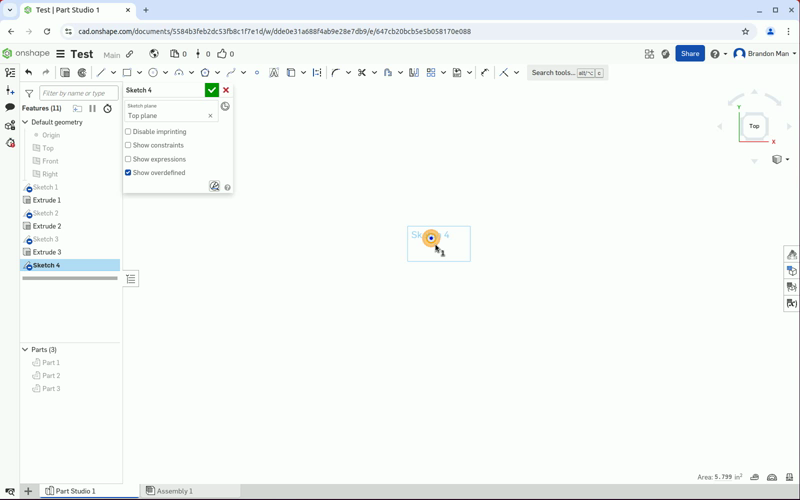
mouse_move(73, 352)
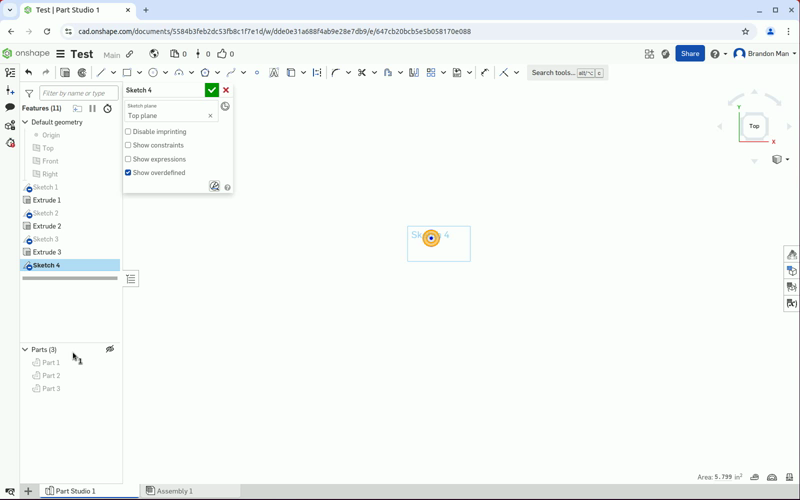
key(shift+y)
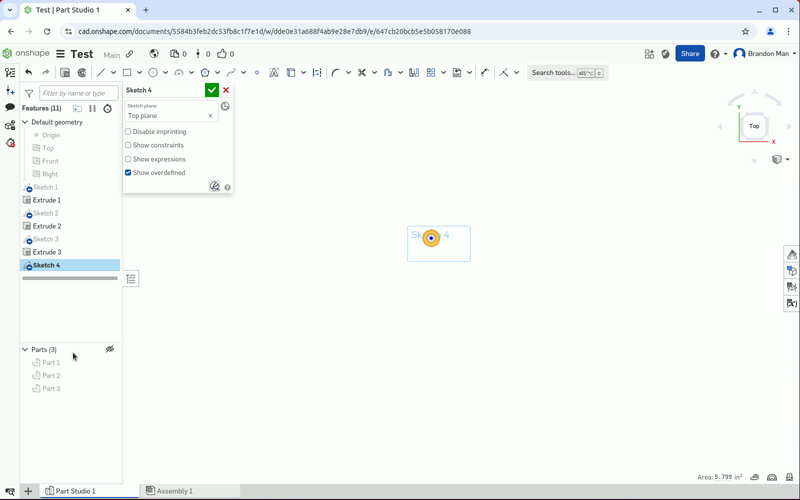
key(shift+e)
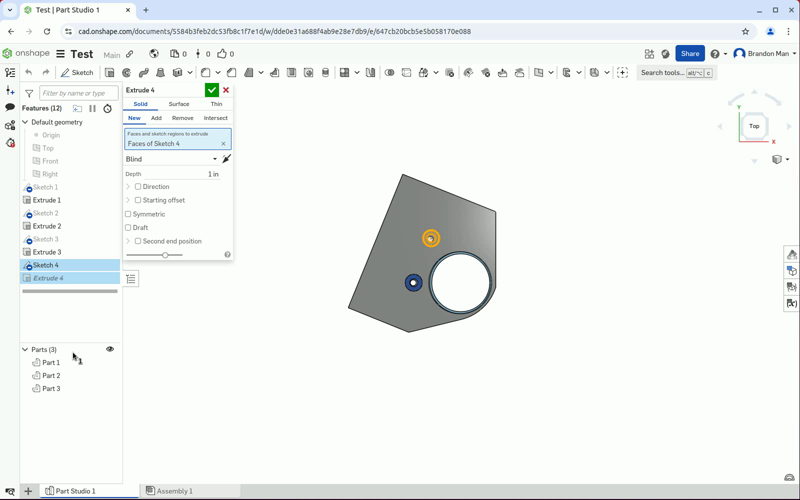
mouse_move(143, 106)
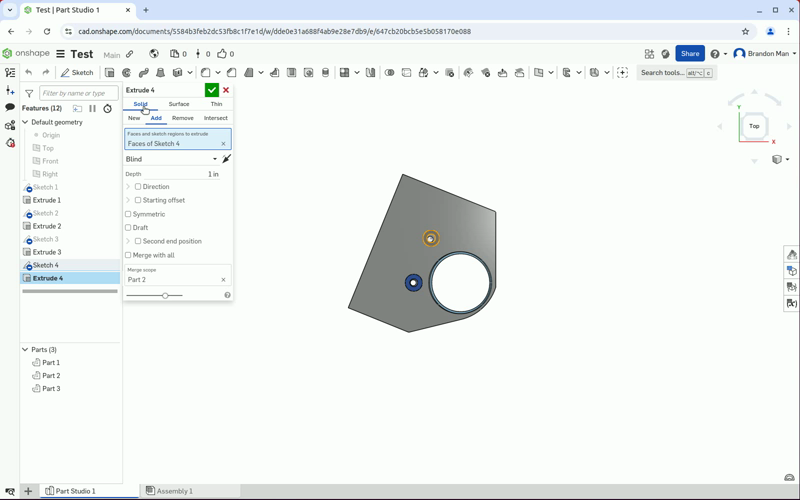
click(143, 106)
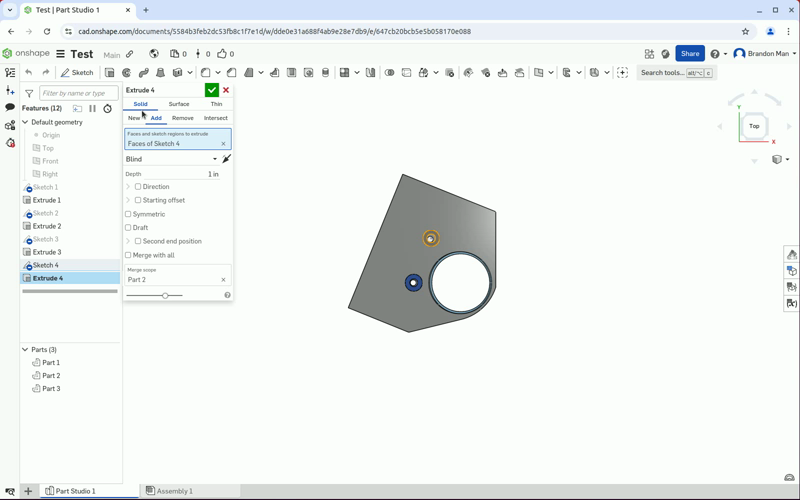
mouse_move(137, 120)
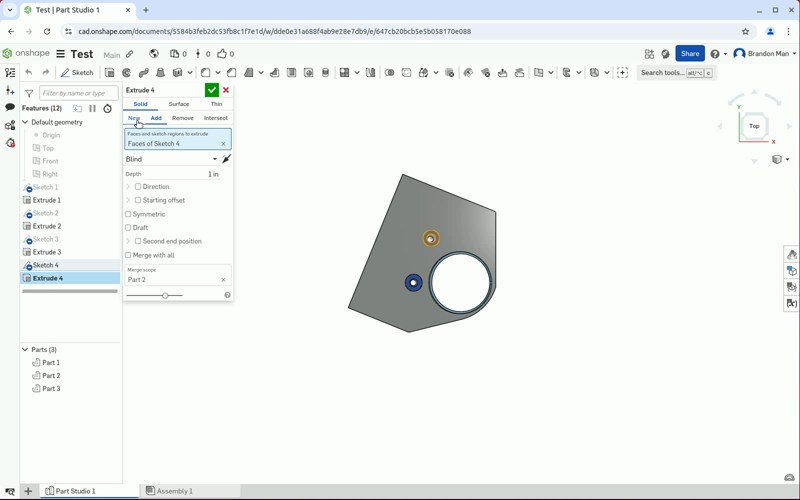
click(137, 120)
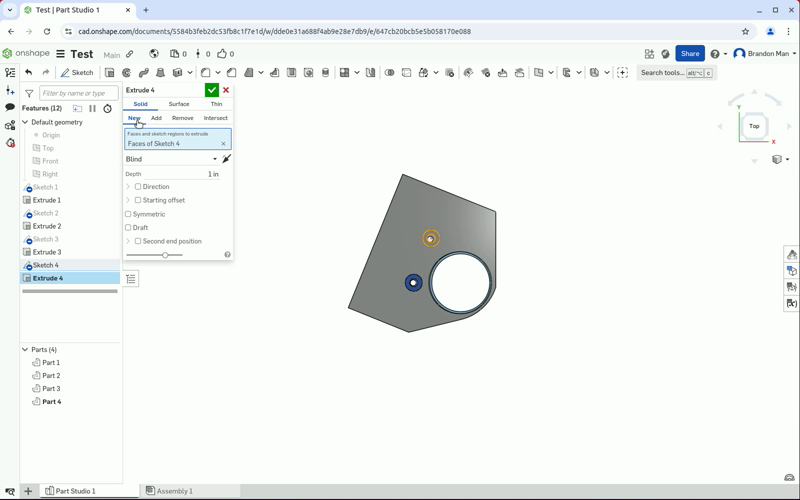
key(tab, 4)
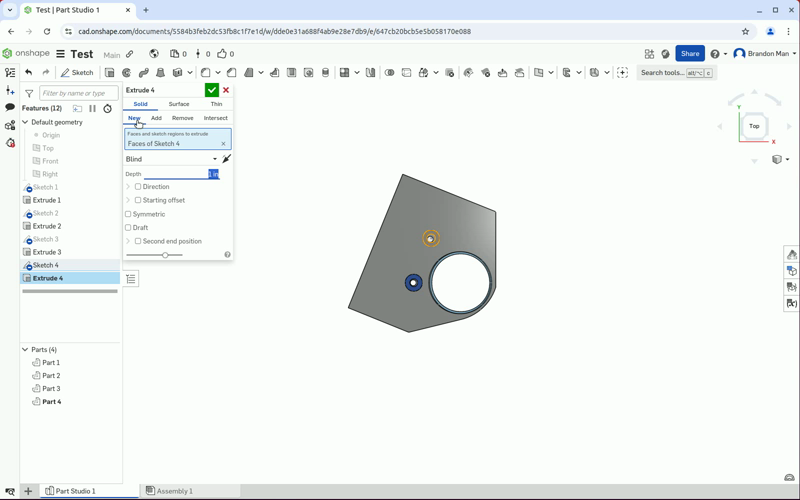
text(2.889)
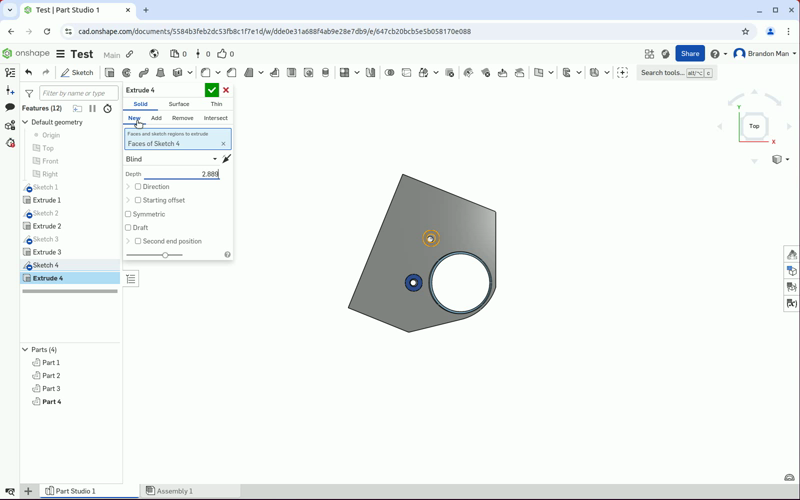
key(enter)
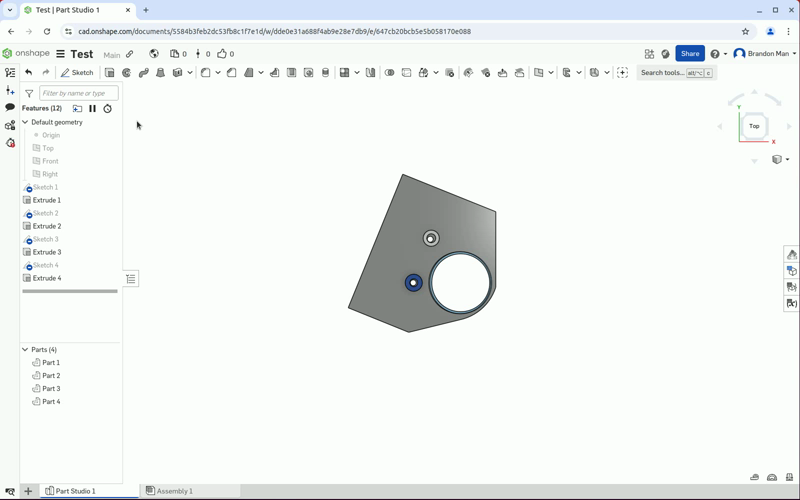
key(shift+h)
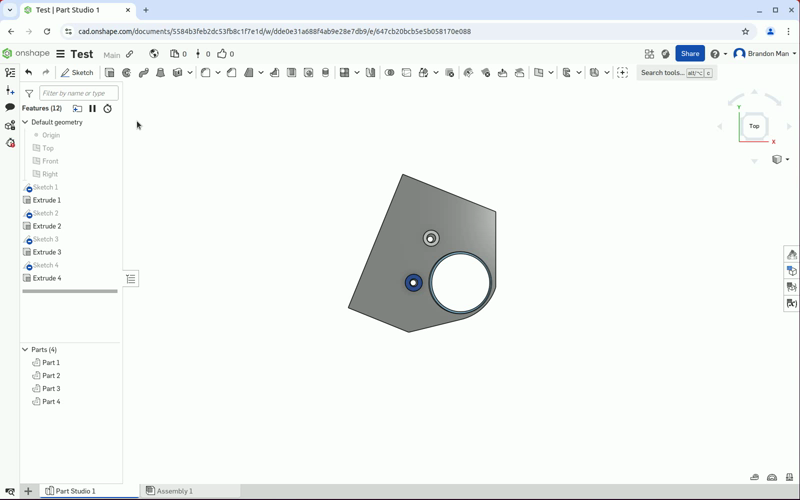
key(shift+h)
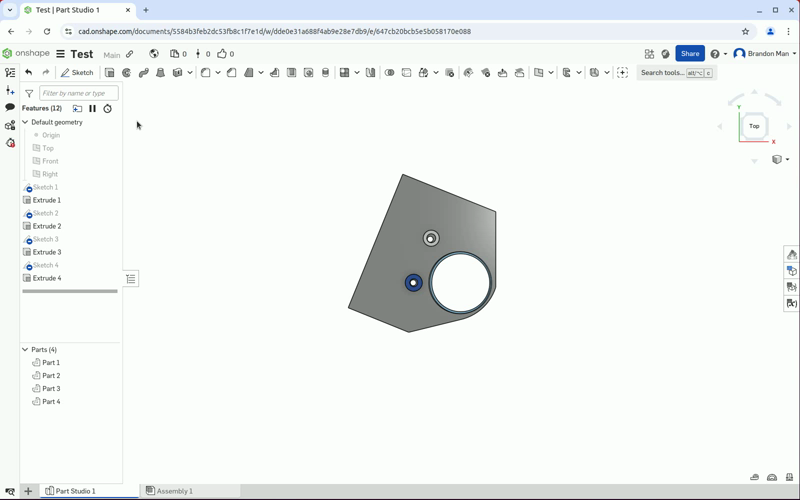
mouse_move(73, 189)
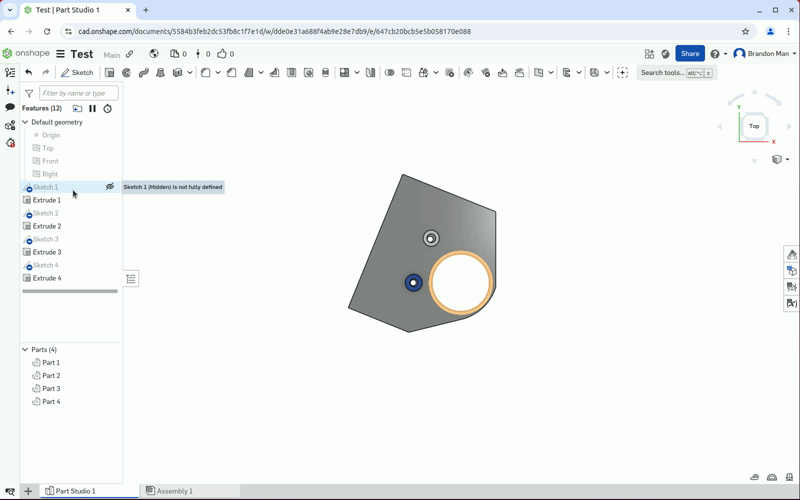
click(73, 189)
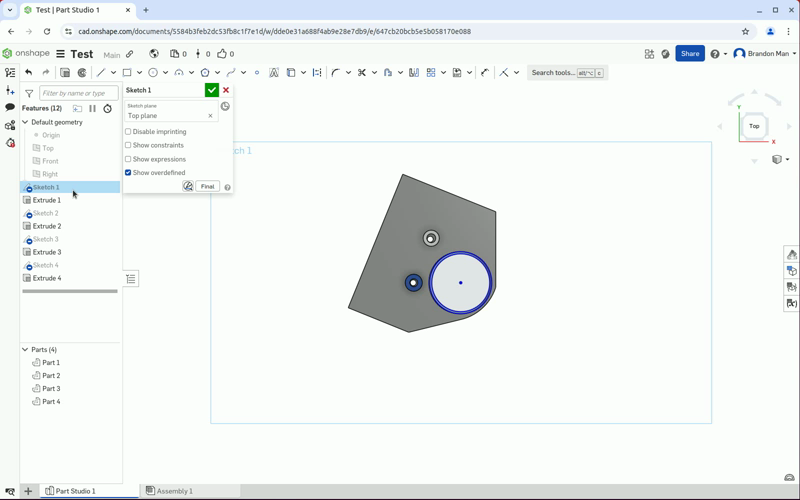
mouse_move(229, 92)
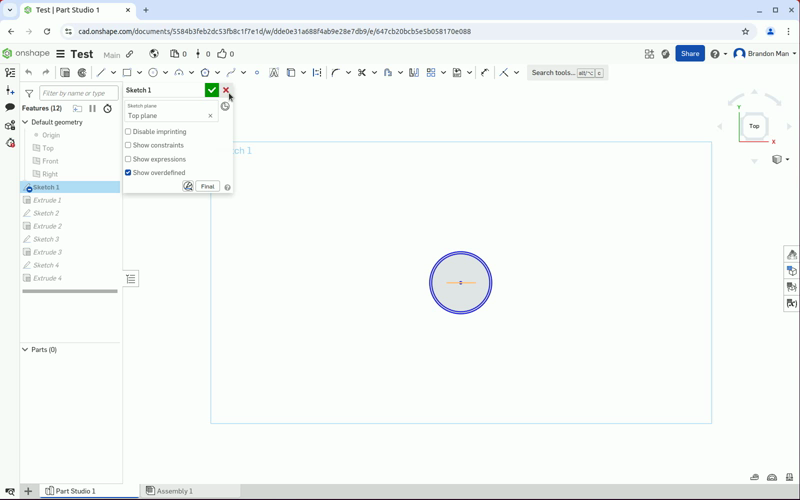
click(229, 92)
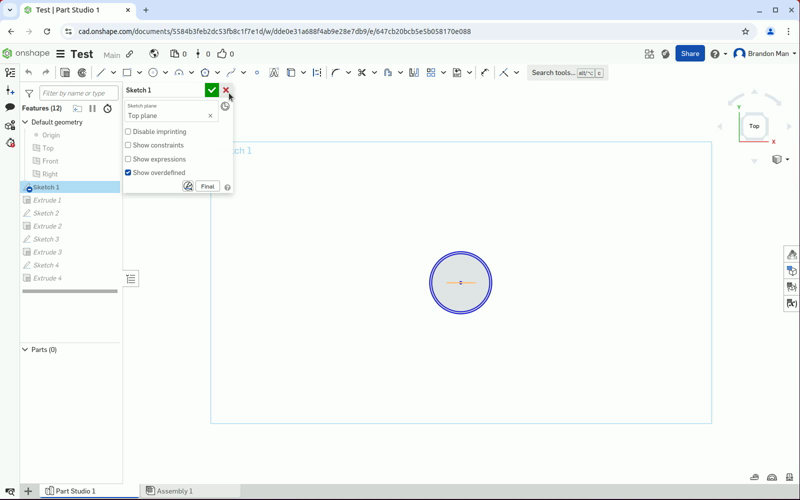
key(shift+s)
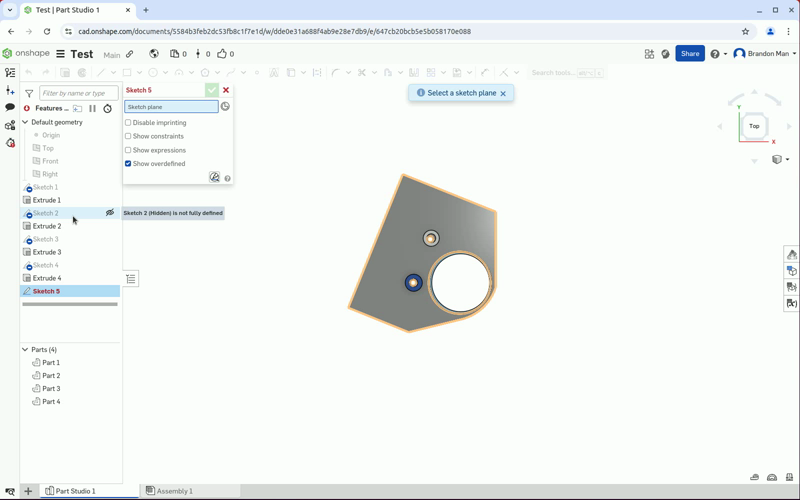
scroll(3)
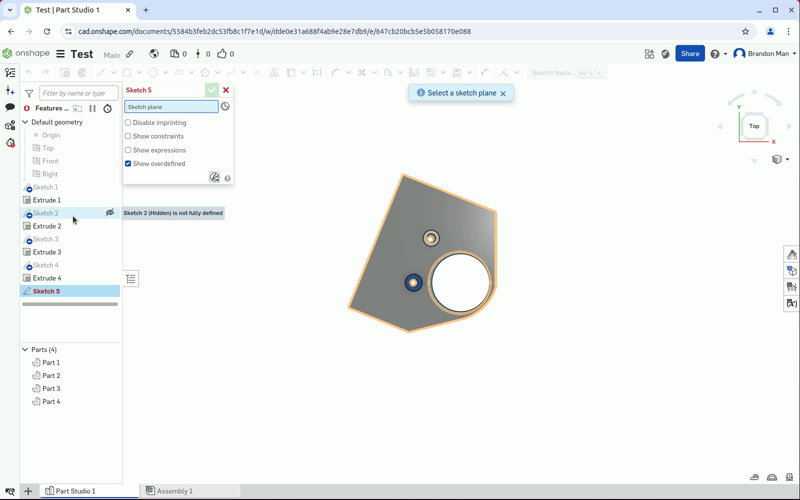
mouse_move(73, 150)
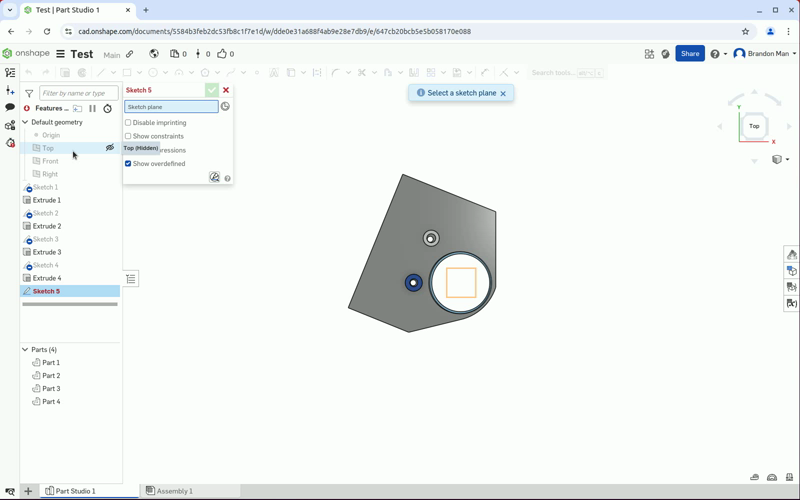
click(73, 150)
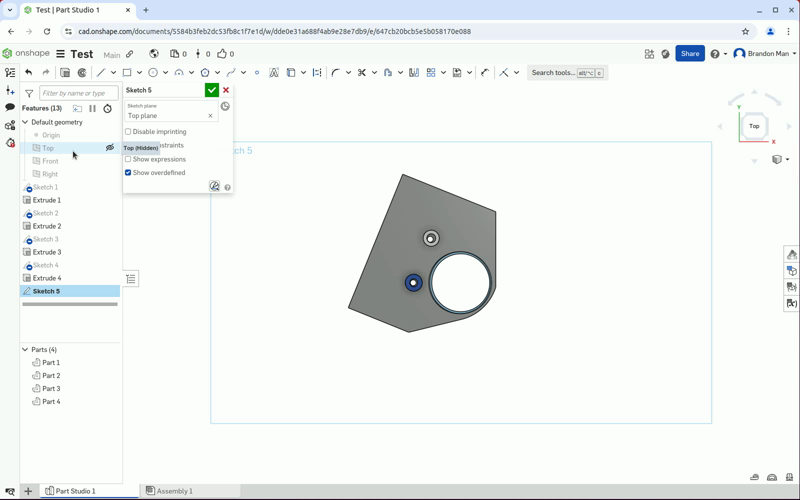
mouse_move(73, 352)
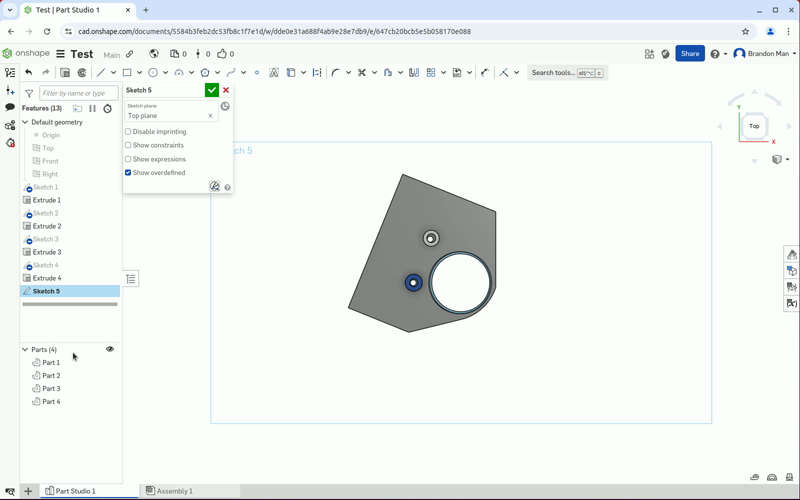
key(y)
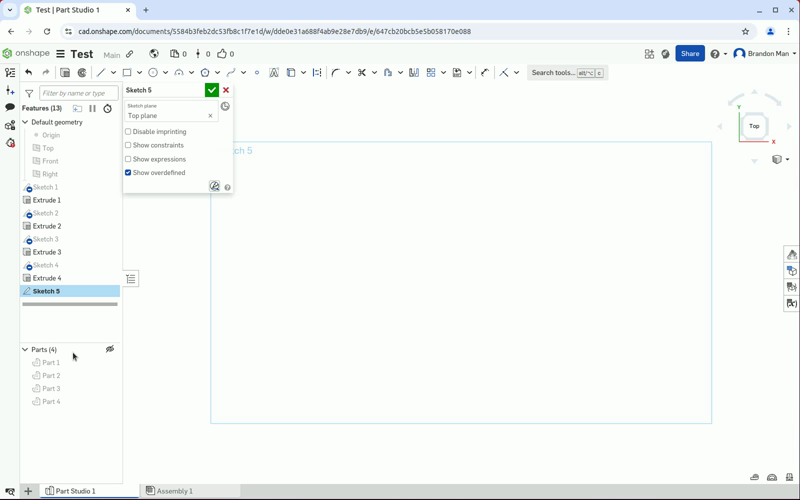
key(c)
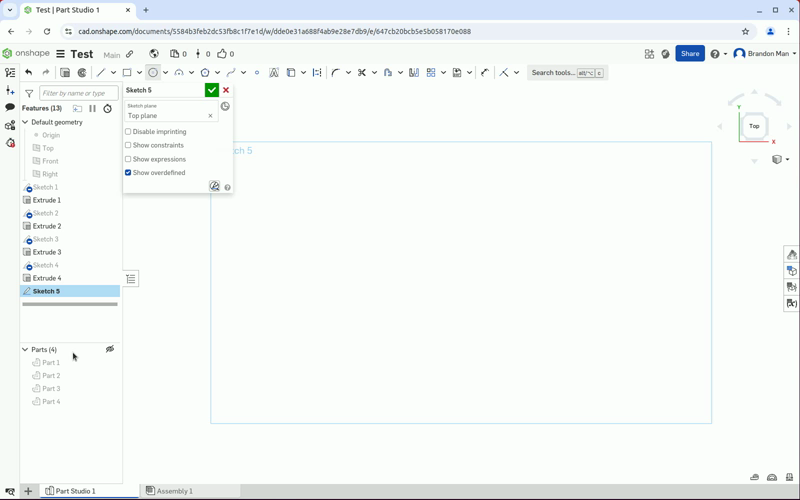
key_down(shift)
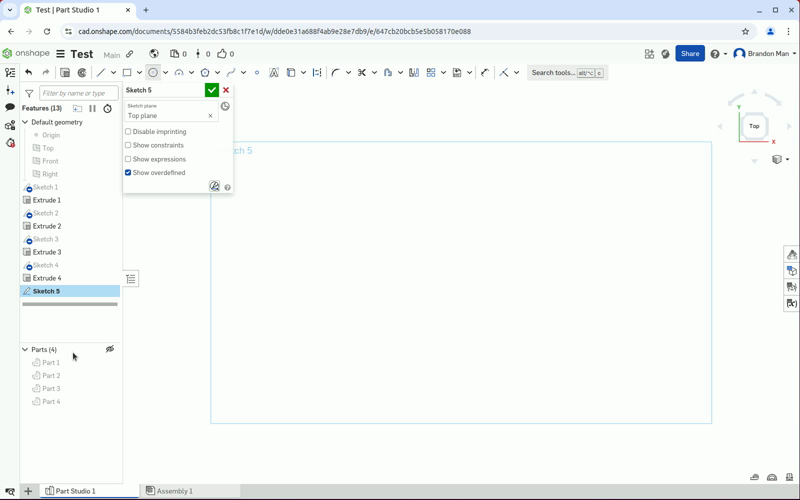
mouse_move(484, 226)
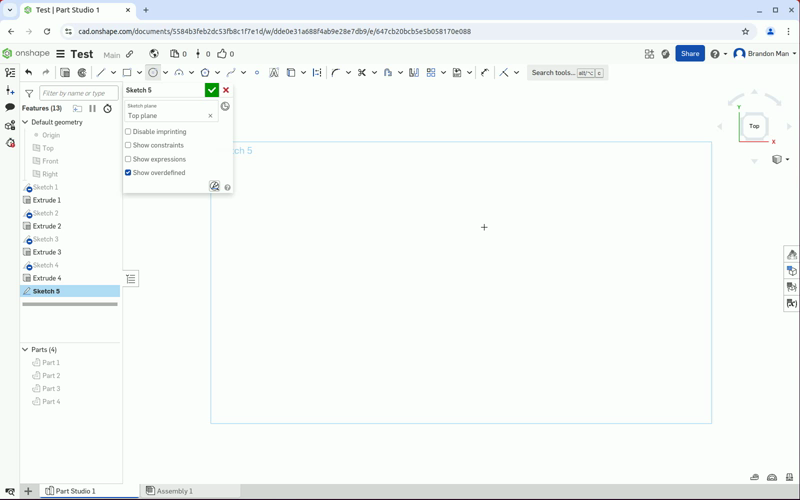
click(484, 226)
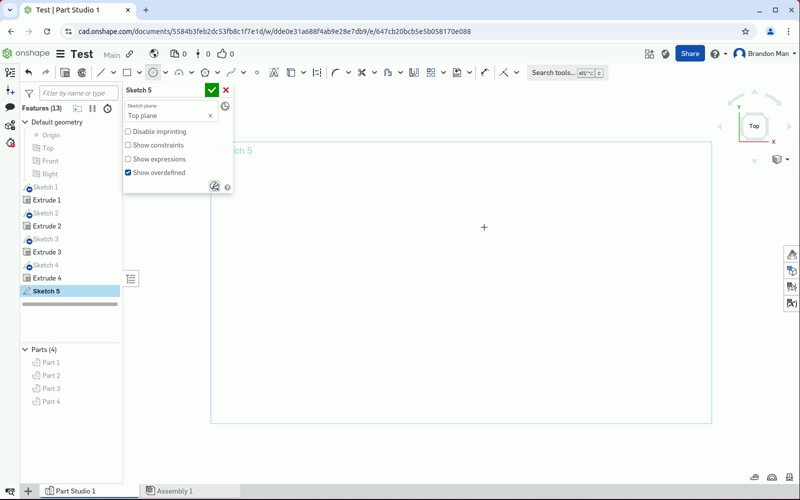
key_up(shift)
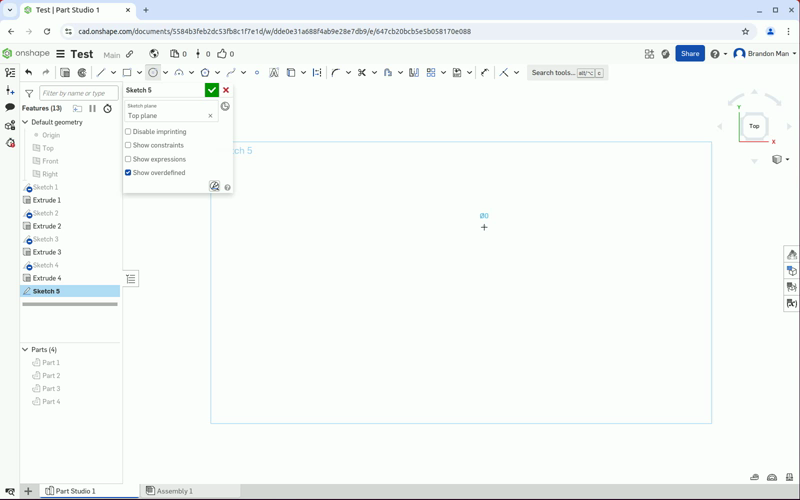
mouse_move(492, 226)
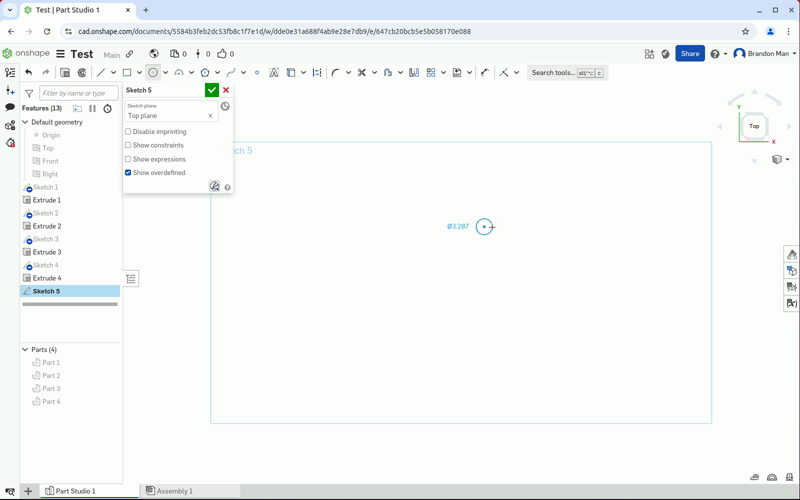
click(492, 226)
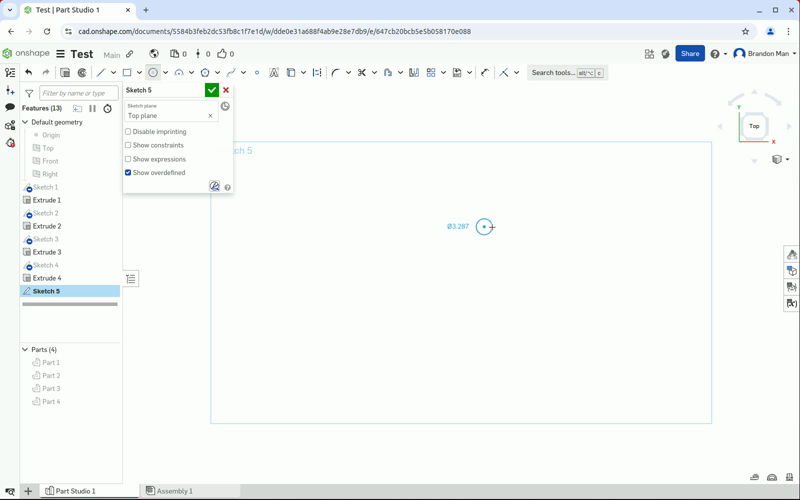
key(esc)
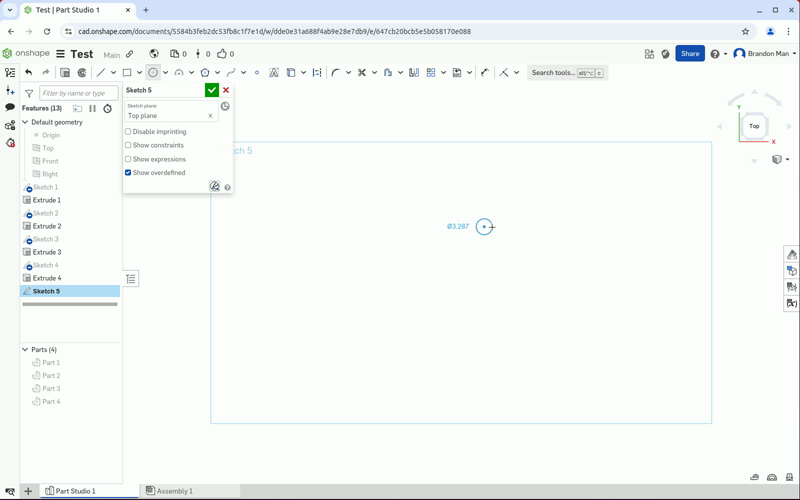
key(c)
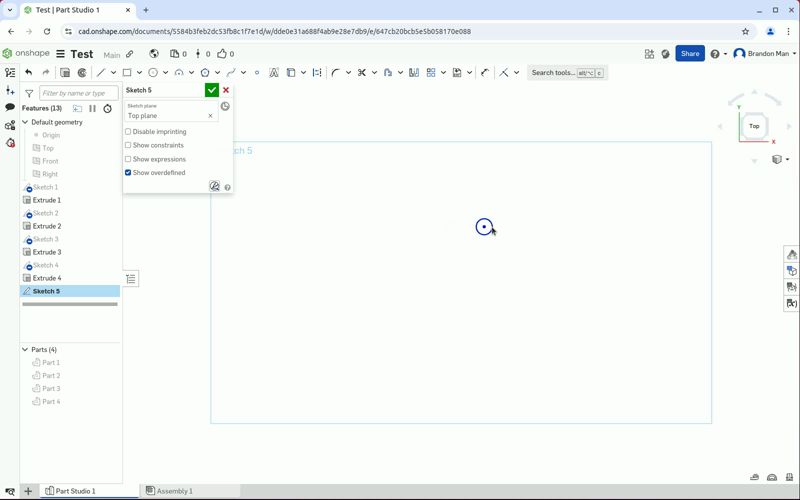
key_down(shift)
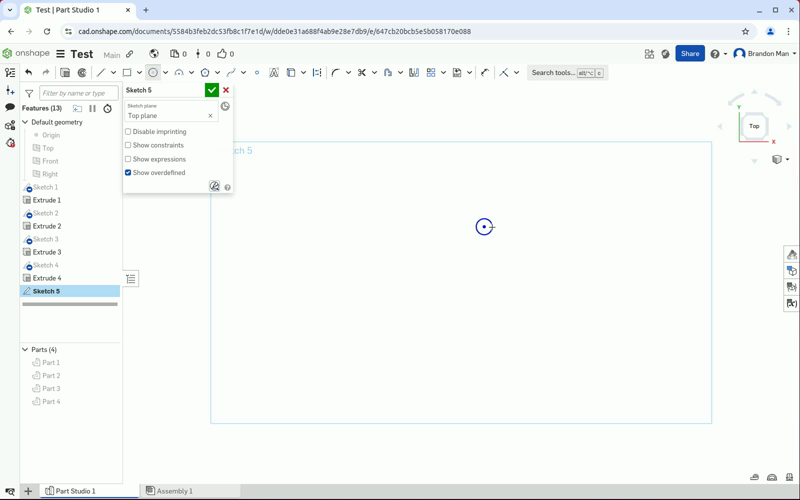
mouse_move(484, 226)
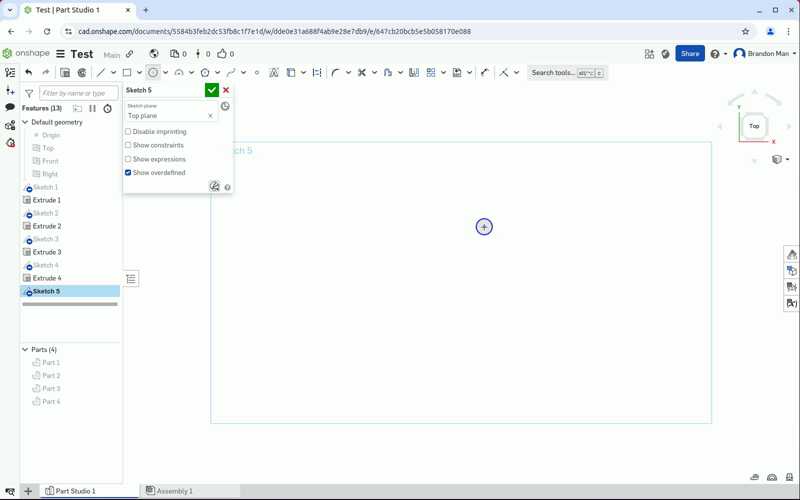
click(484, 226)
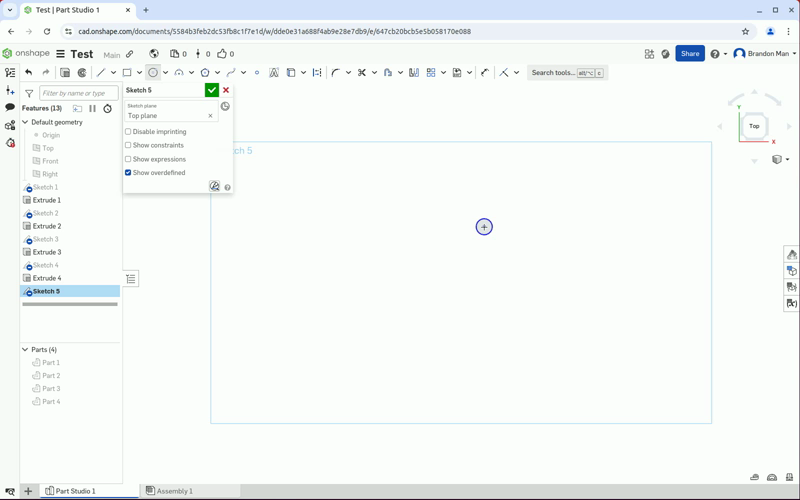
key_up(shift)
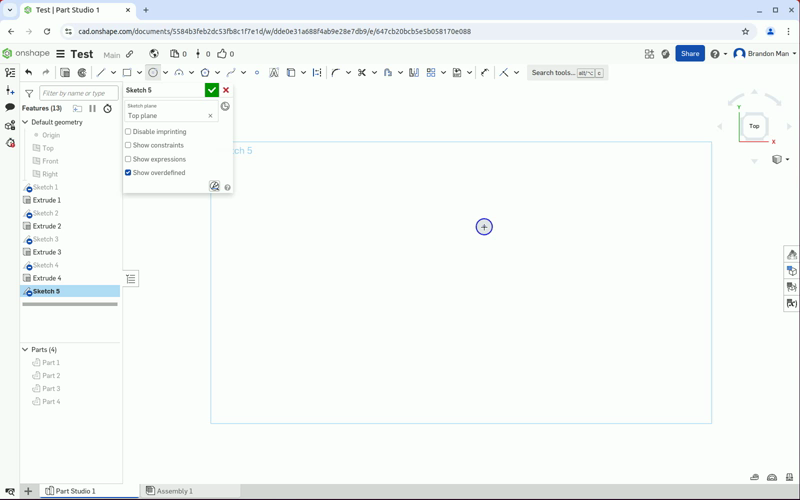
mouse_move(486, 226)
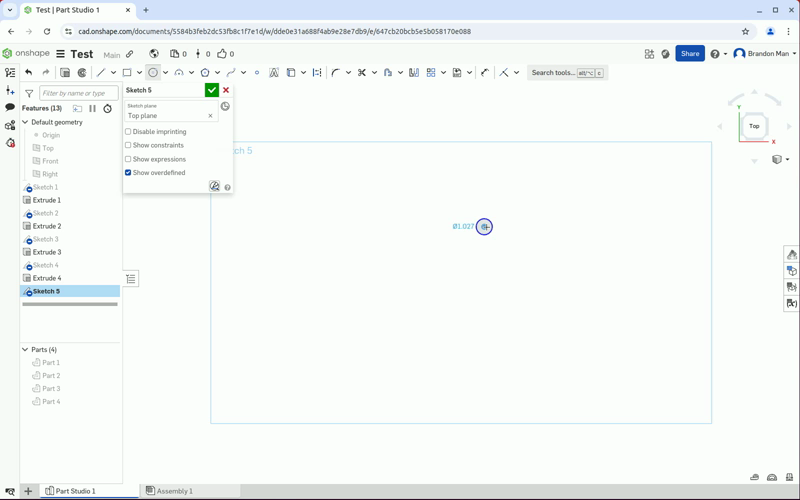
scroll(6)
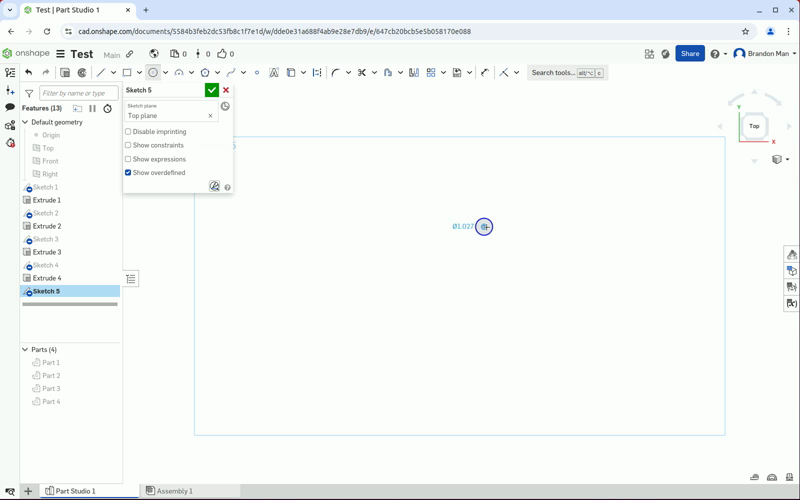
scroll(6)
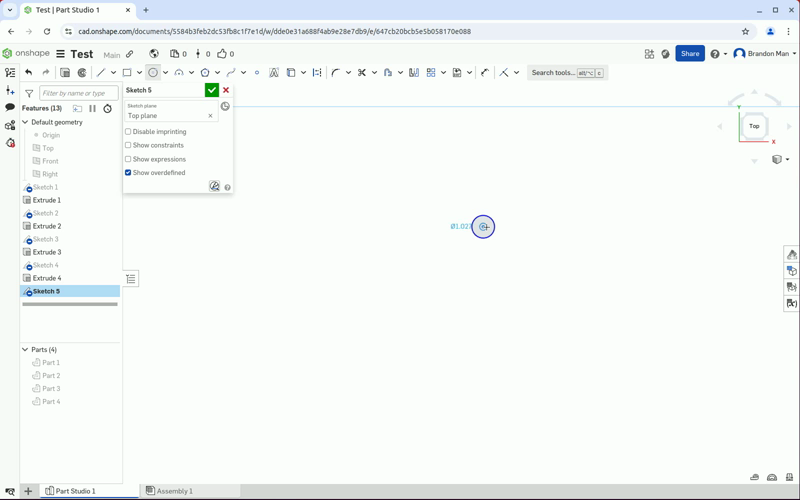
scroll(6)
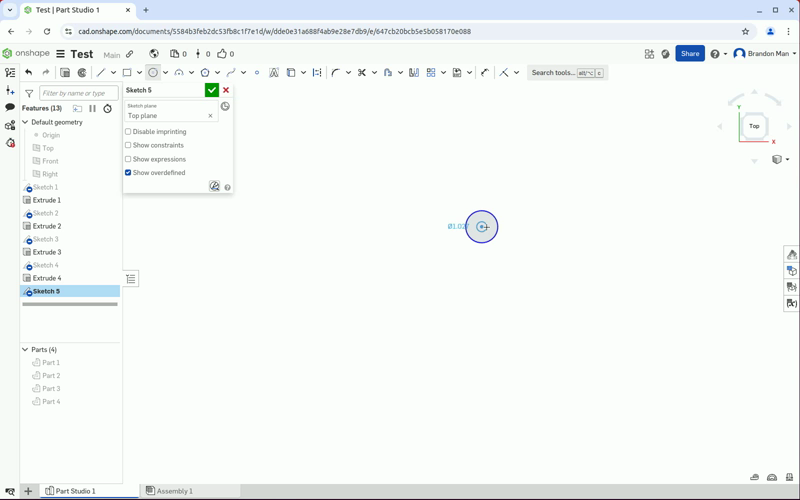
scroll(6)
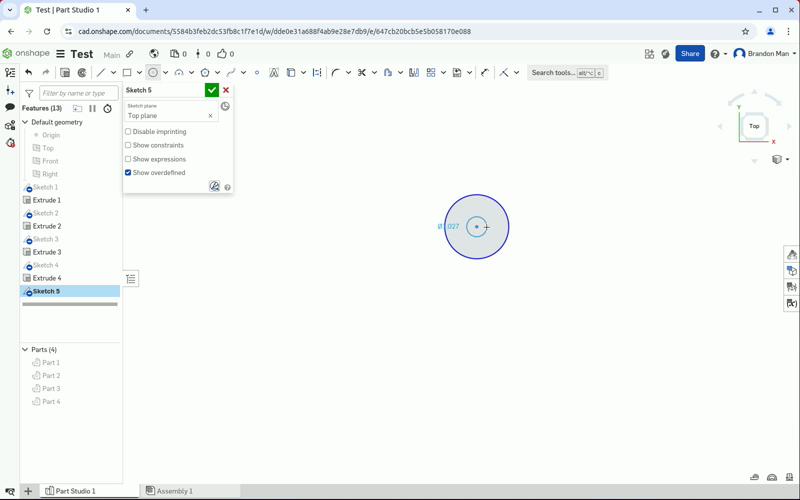
scroll(6)
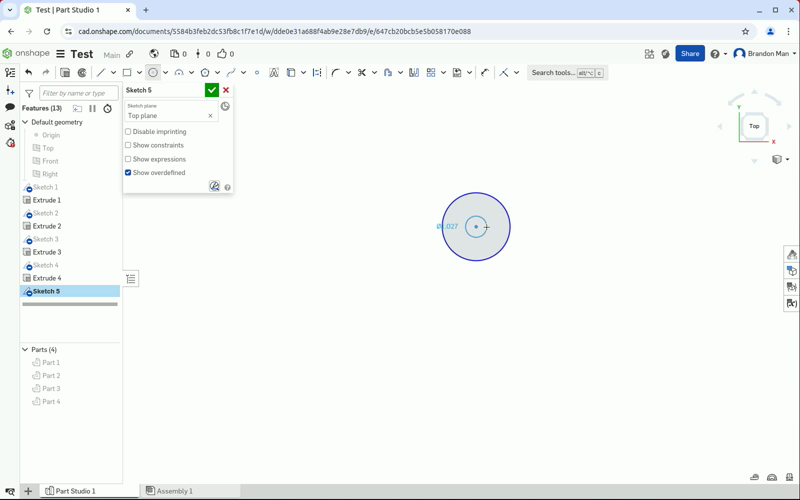
scroll(6)
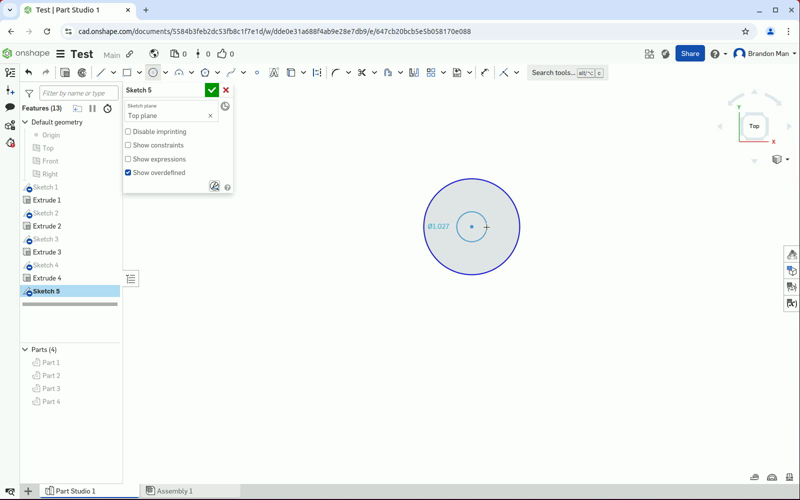
scroll(6)
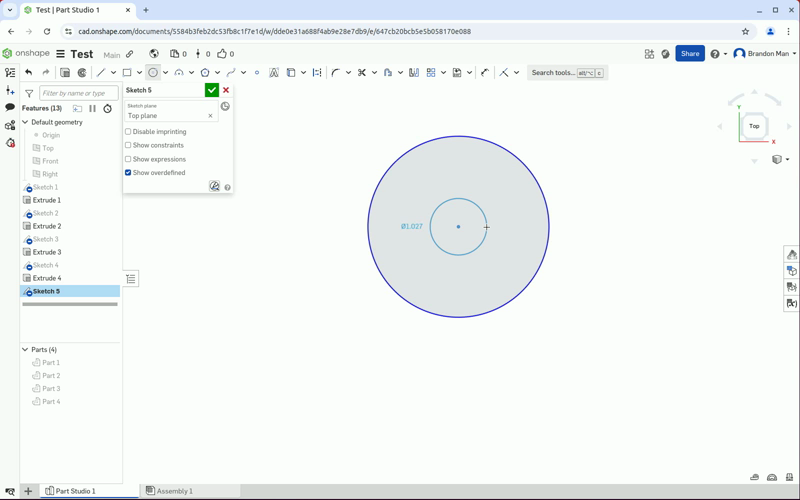
click(486, 226)
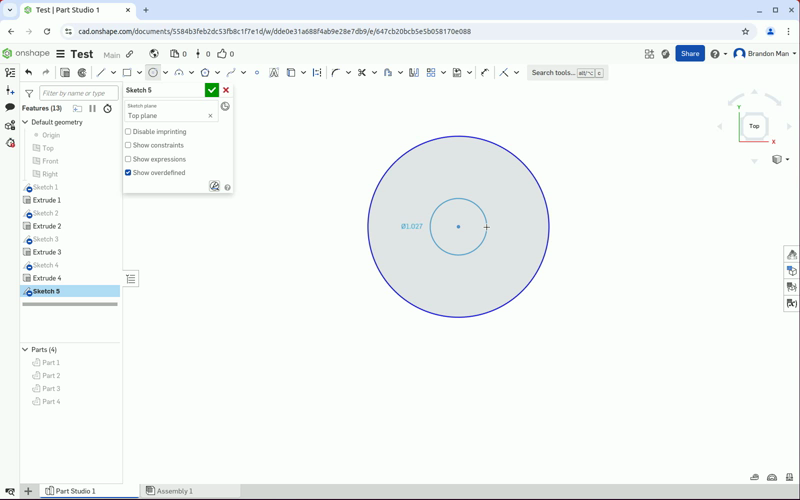
scroll(-6)
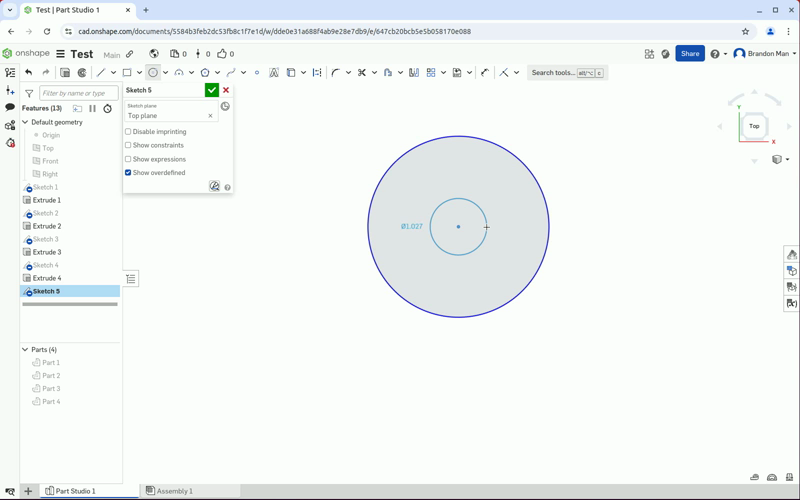
scroll(-6)
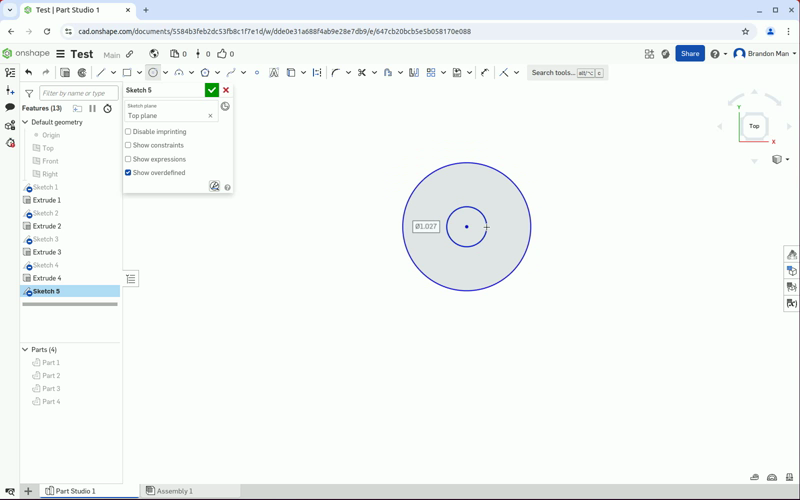
scroll(-6)
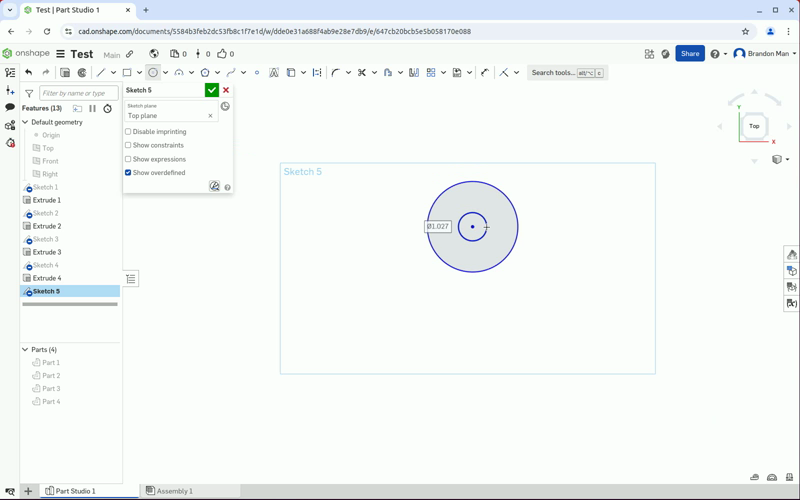
scroll(-6)
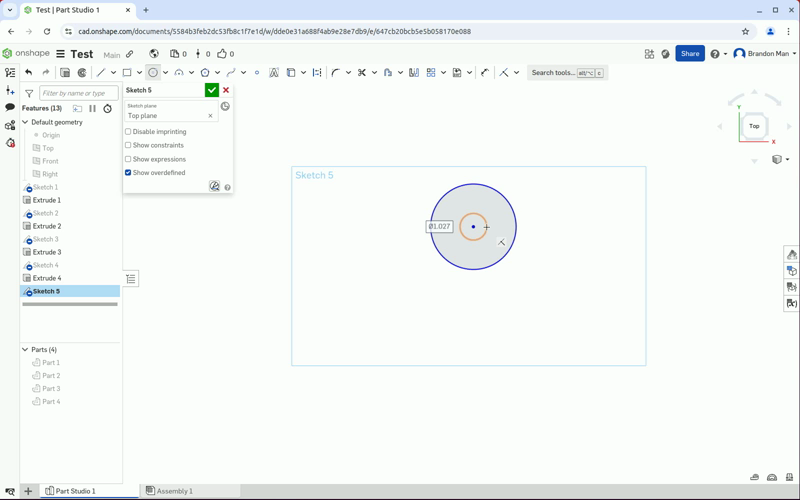
scroll(-6)
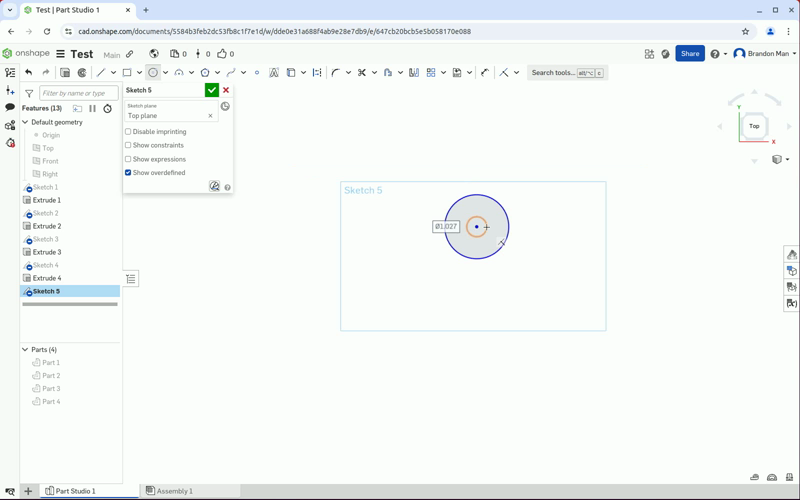
scroll(-6)
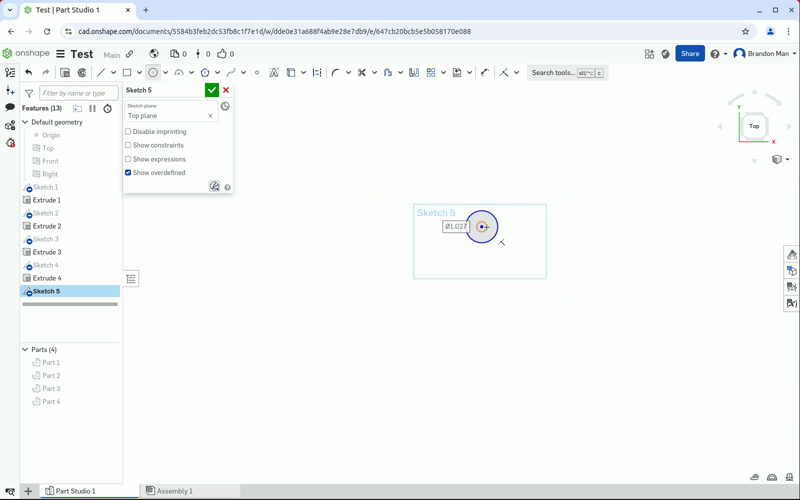
scroll(-6)
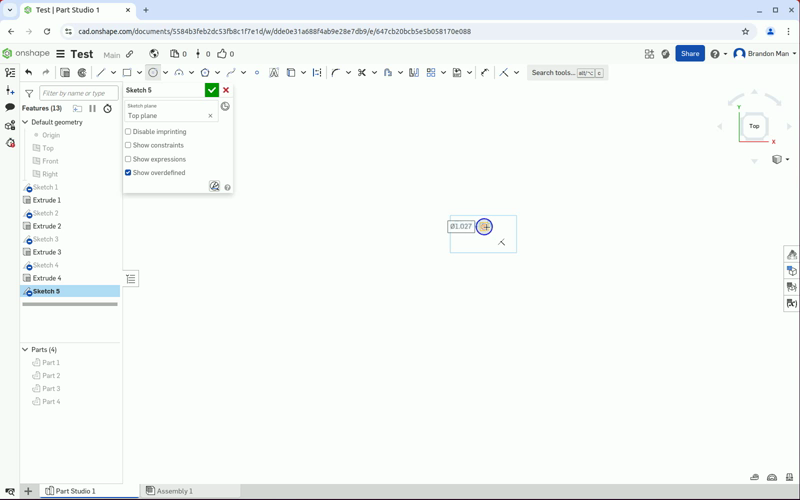
key(esc)
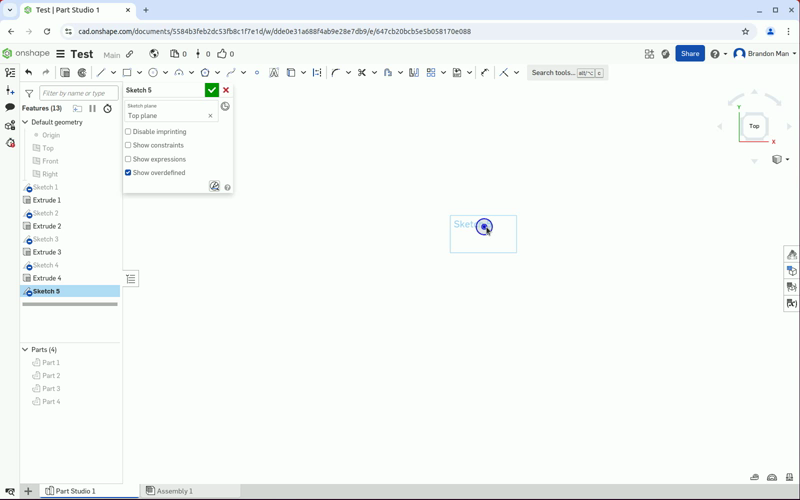
mouse_move(491, 227)
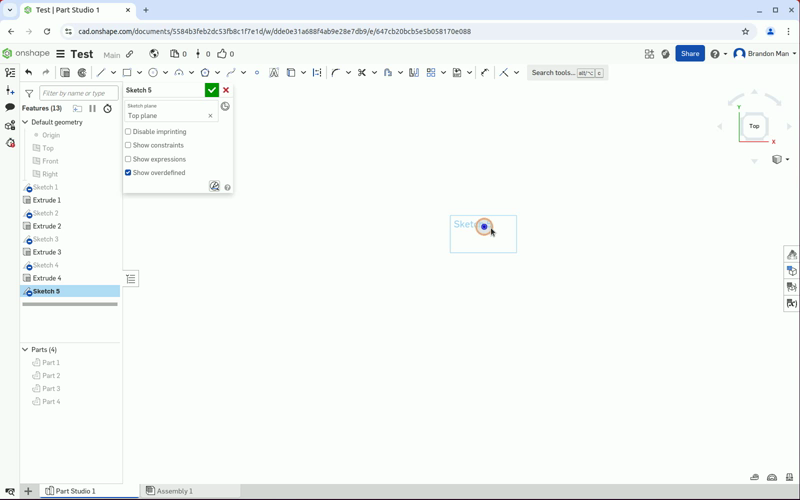
scroll(6)
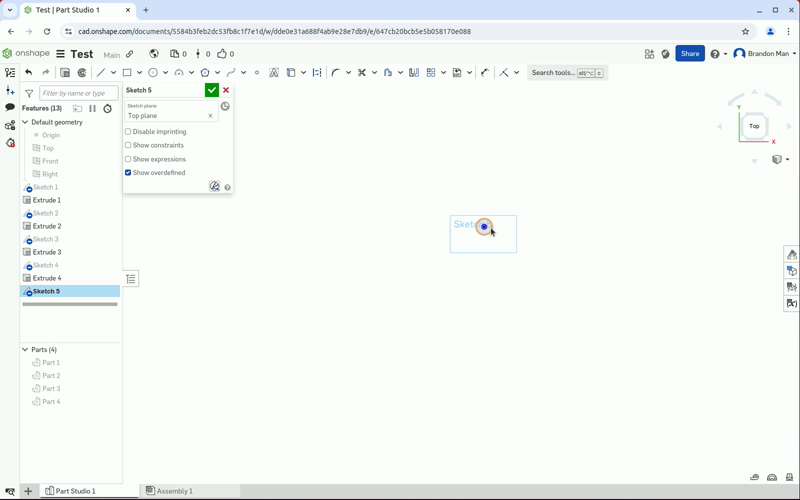
scroll(6)
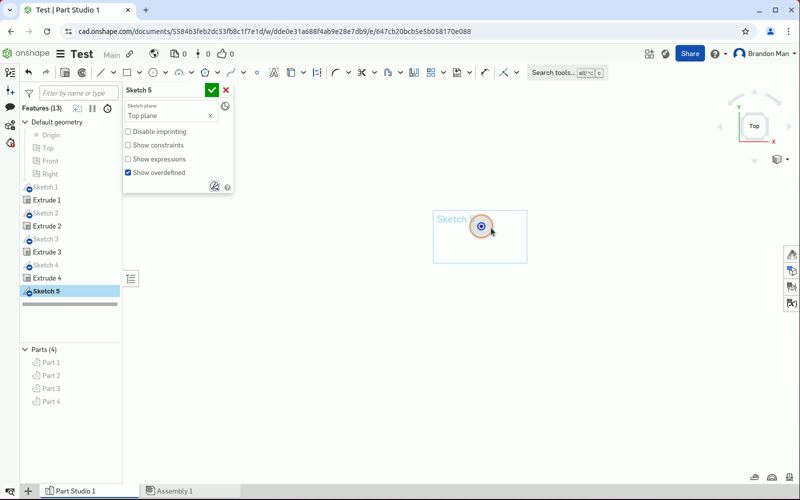
scroll(6)
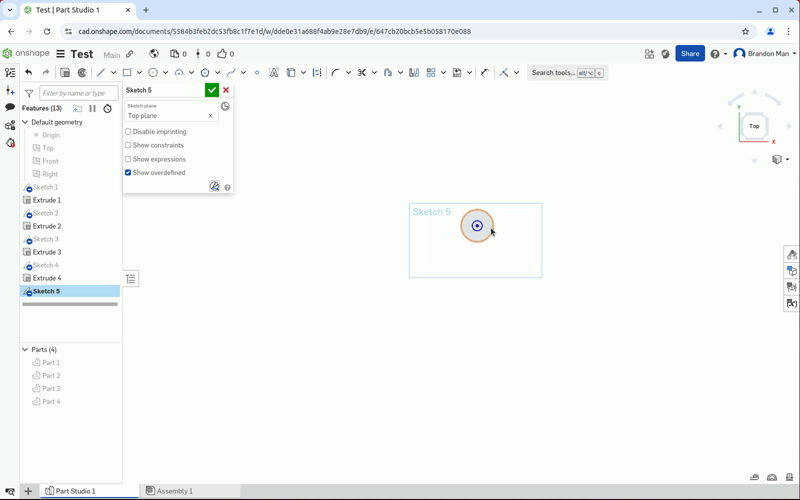
scroll(6)
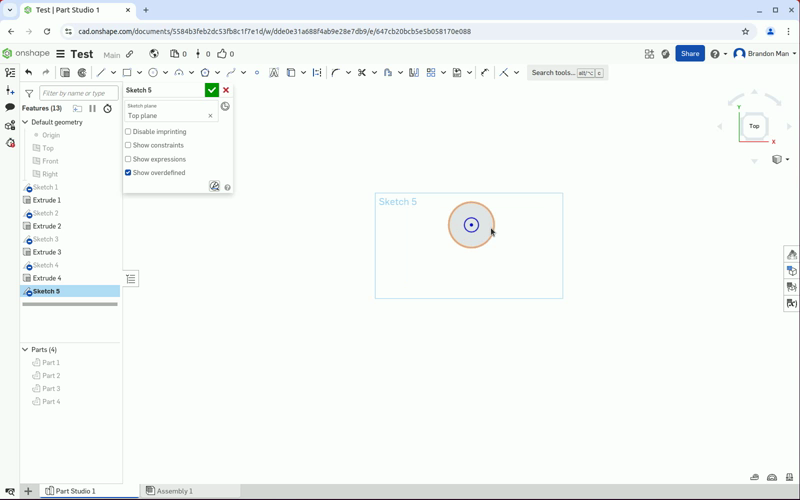
scroll(6)
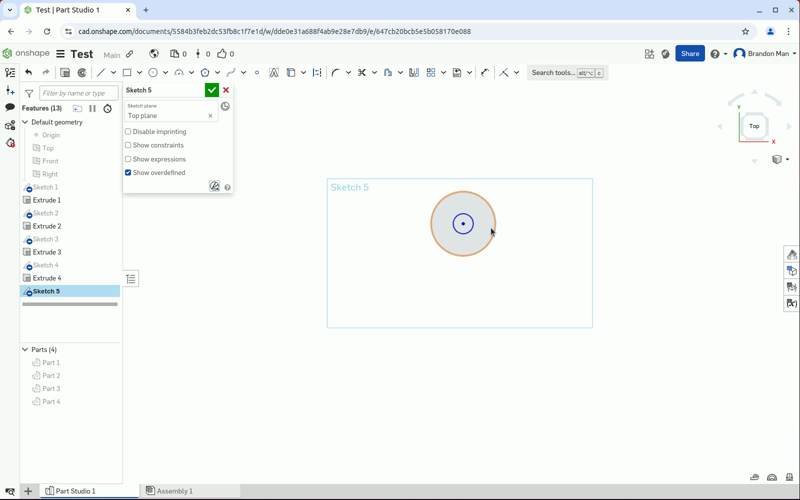
scroll(6)
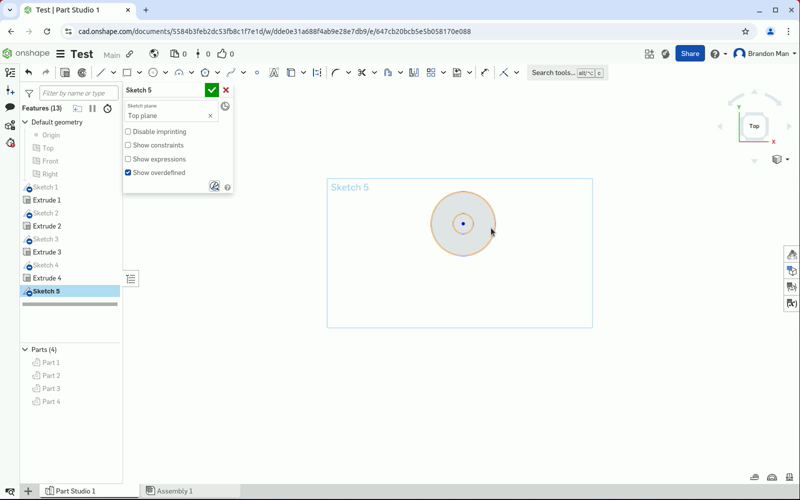
scroll(6)
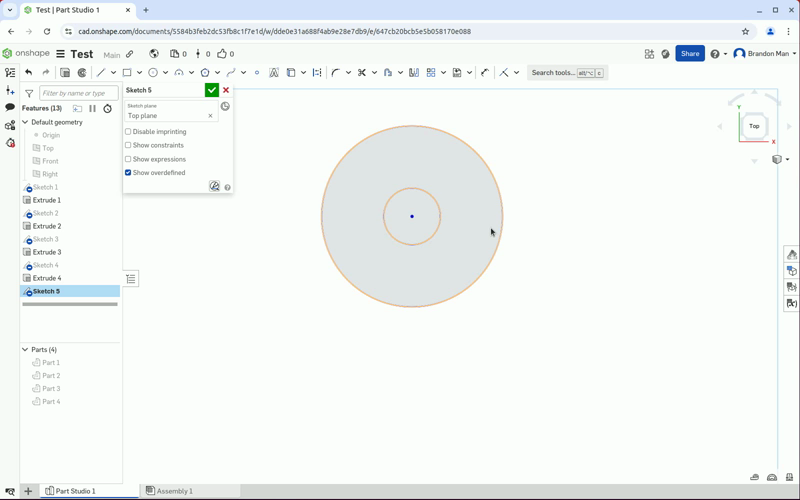
click(491, 227)
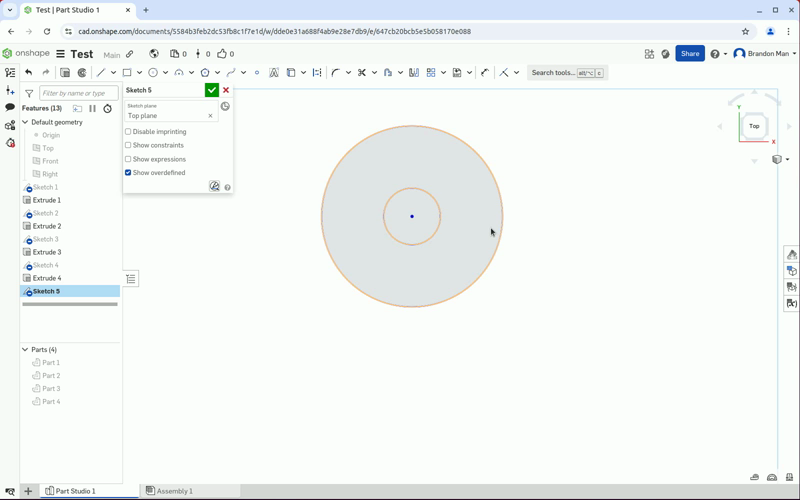
scroll(-6)
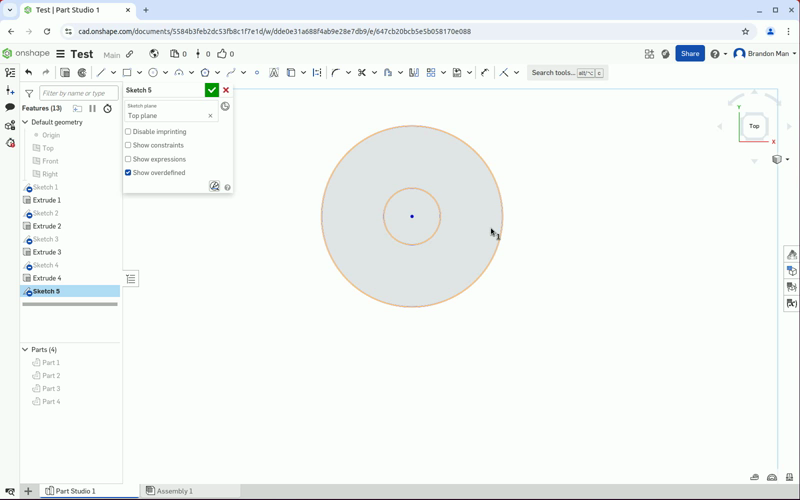
scroll(-6)
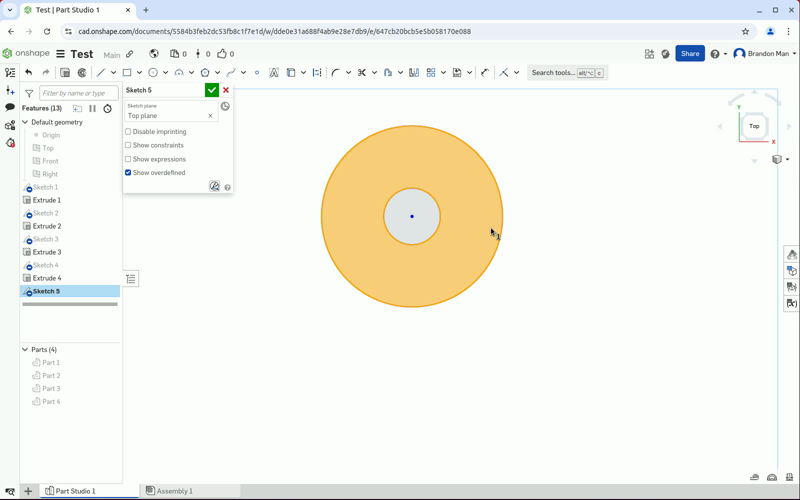
scroll(-6)
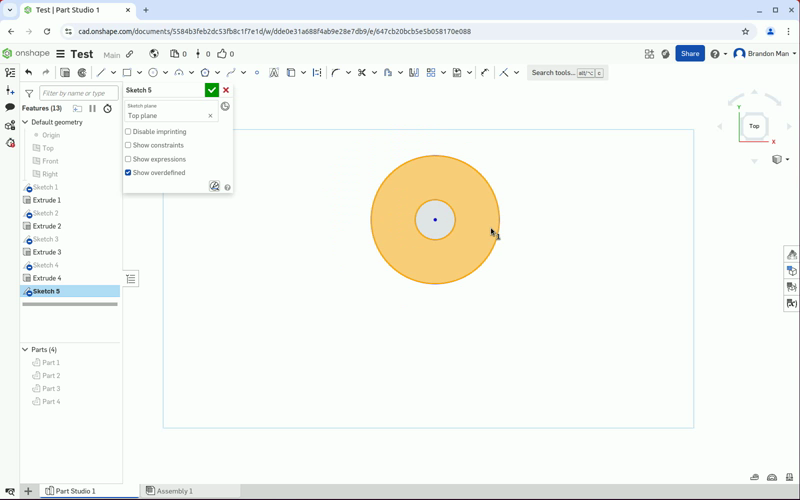
scroll(-6)
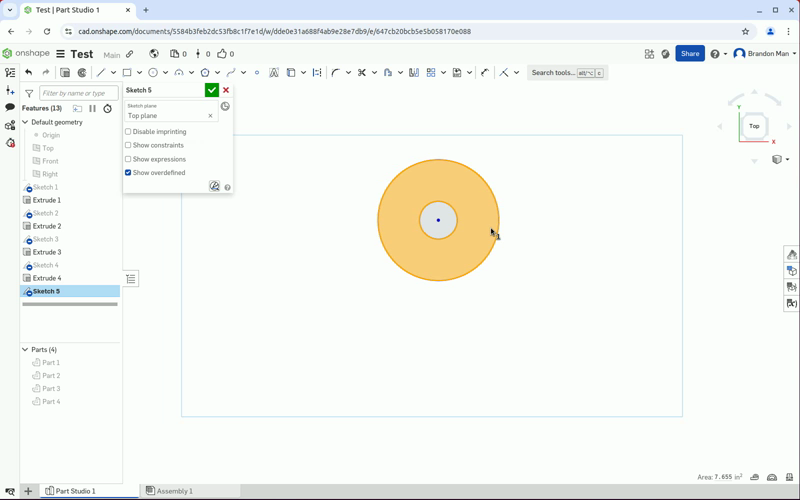
scroll(-6)
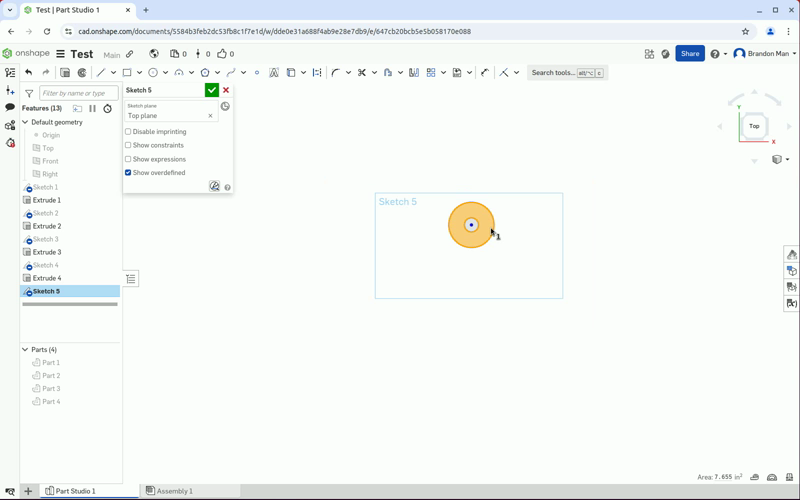
scroll(-6)
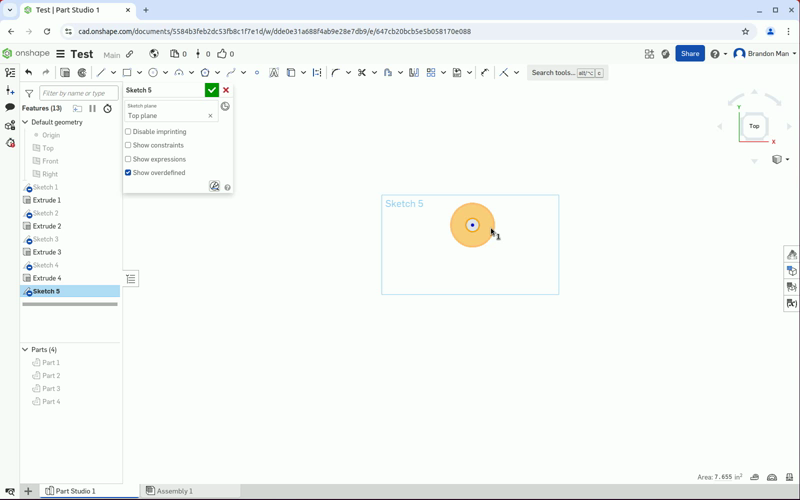
scroll(-6)
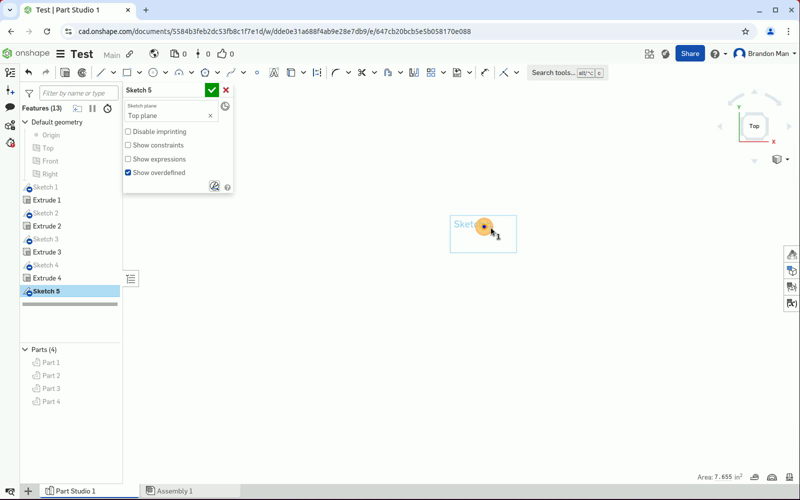
mouse_move(73, 352)
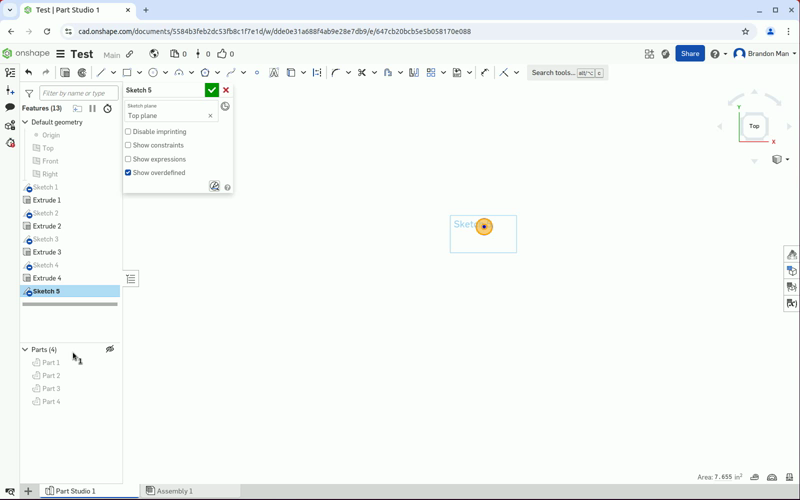
key(shift+y)
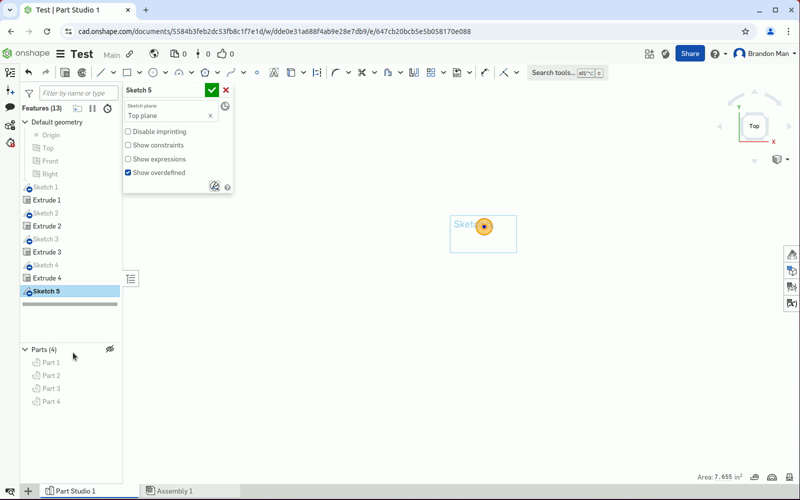
key(shift+e)
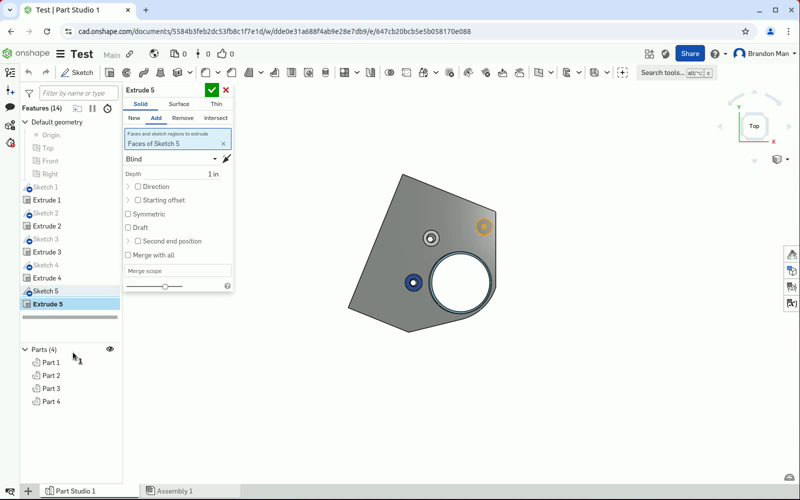
mouse_move(143, 106)
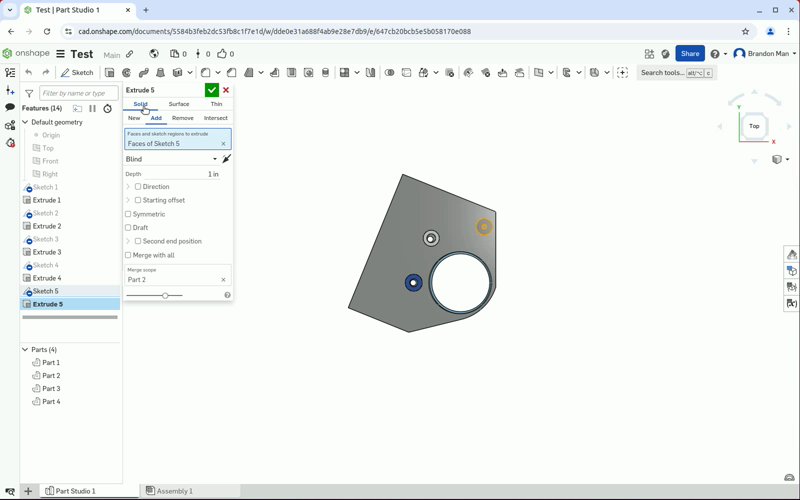
click(143, 106)
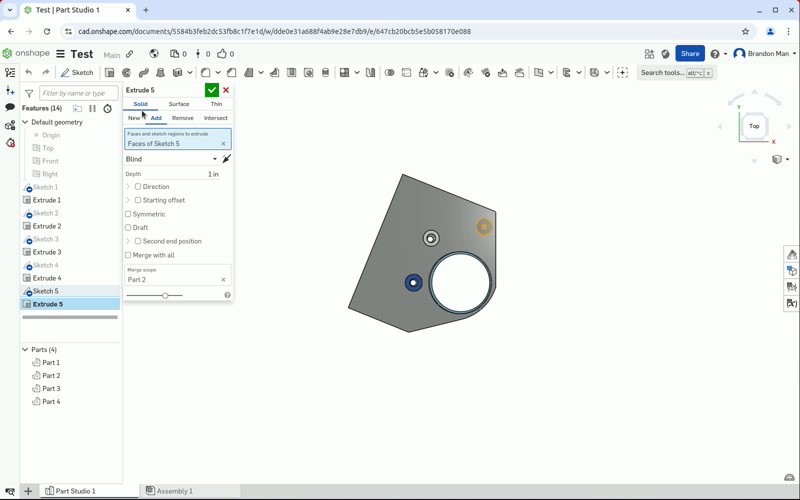
mouse_move(137, 120)
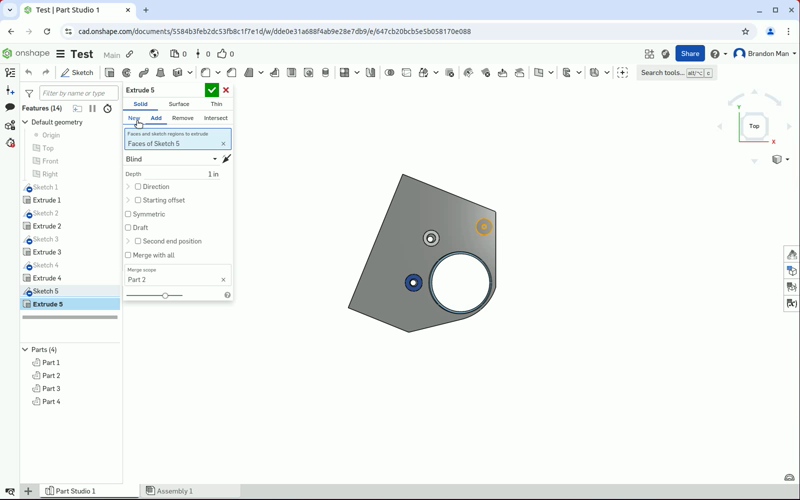
click(137, 120)
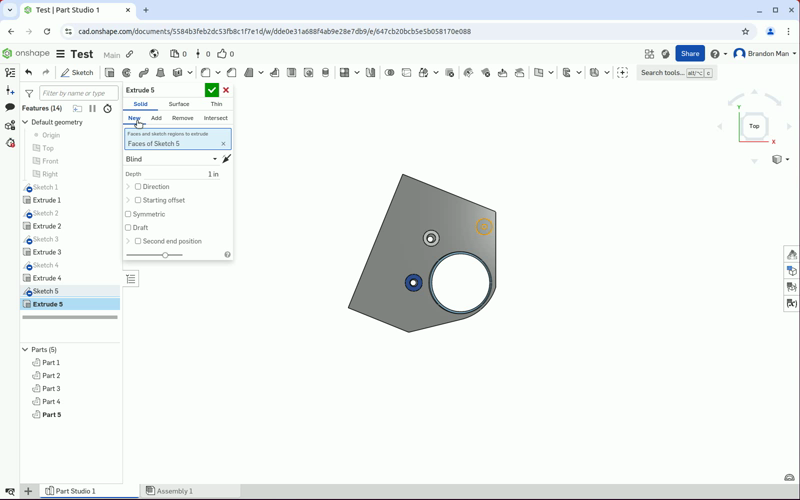
key(tab, 4)
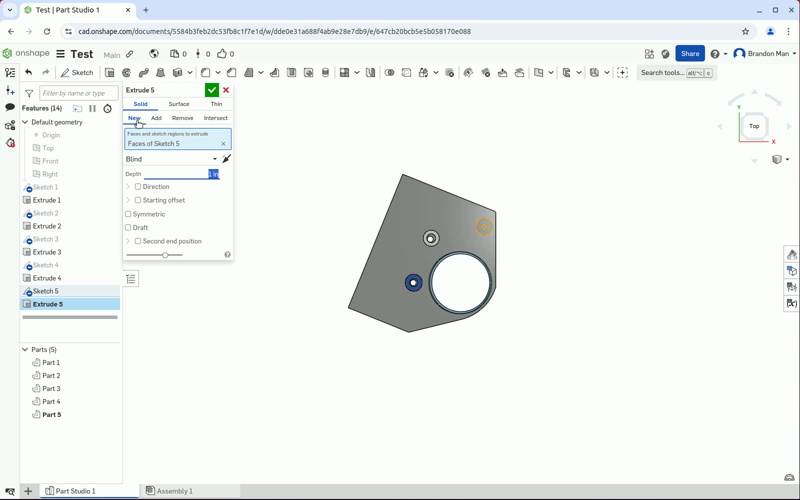
text(9.869)
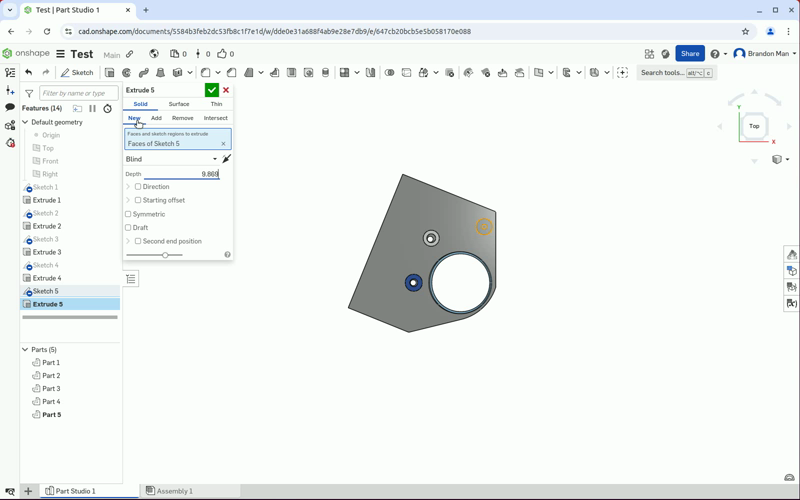
key(enter)
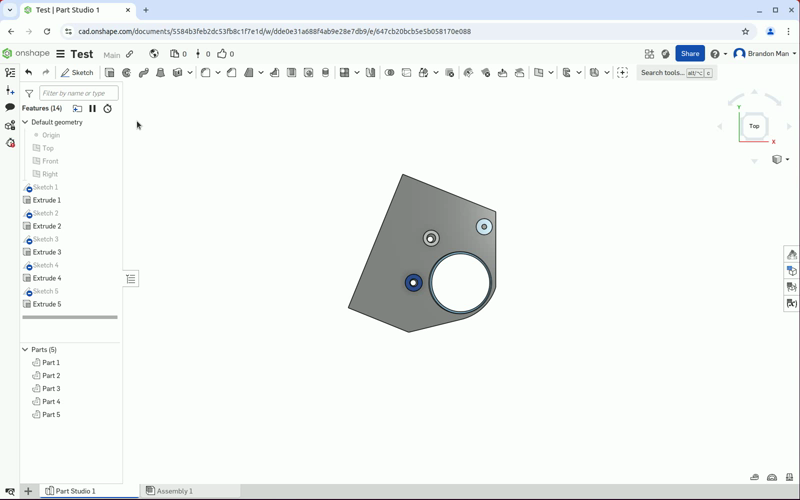
key(shift+h)
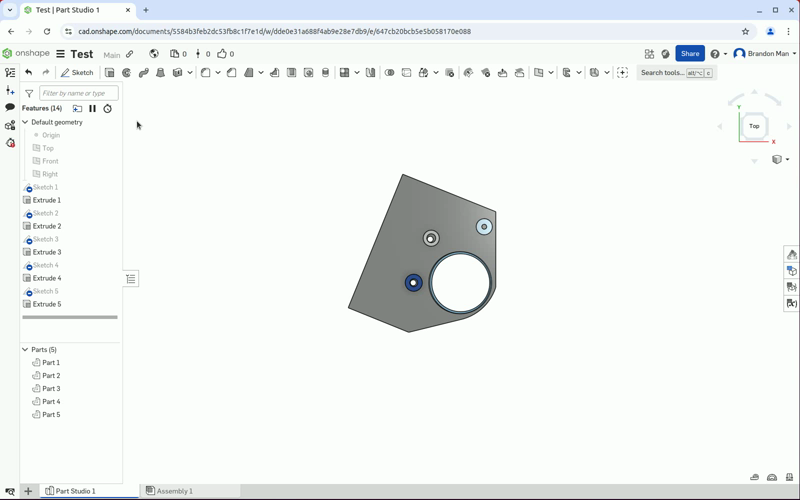
key(shift+h)
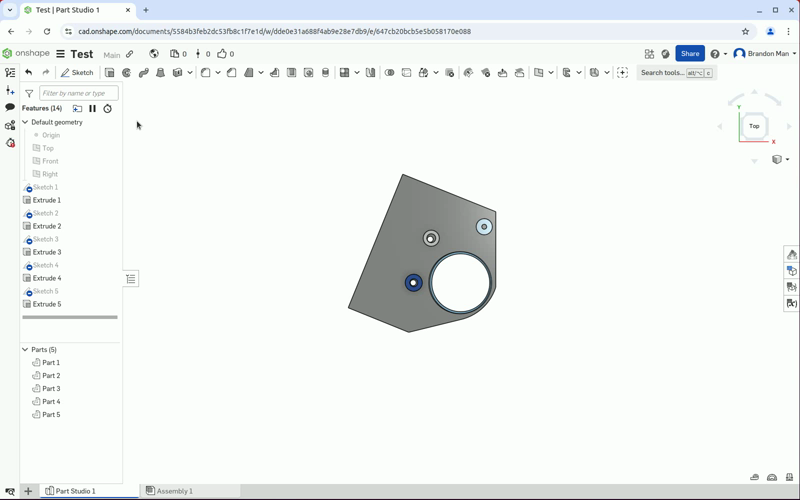
mouse_move(73, 189)
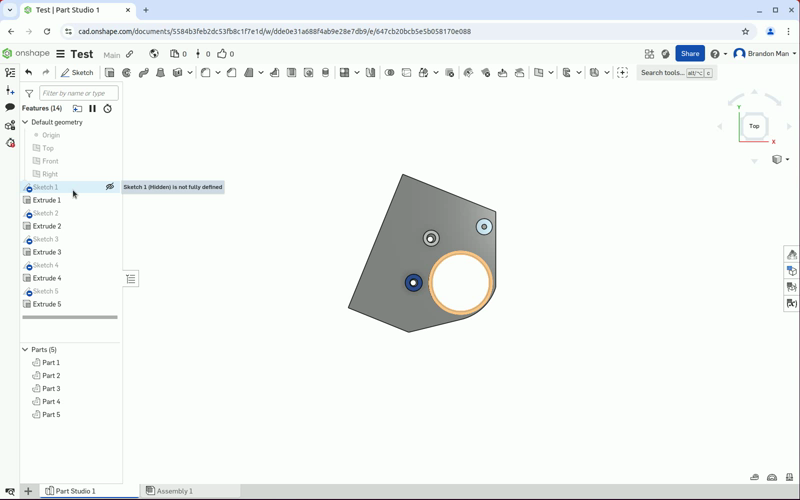
click(73, 189)
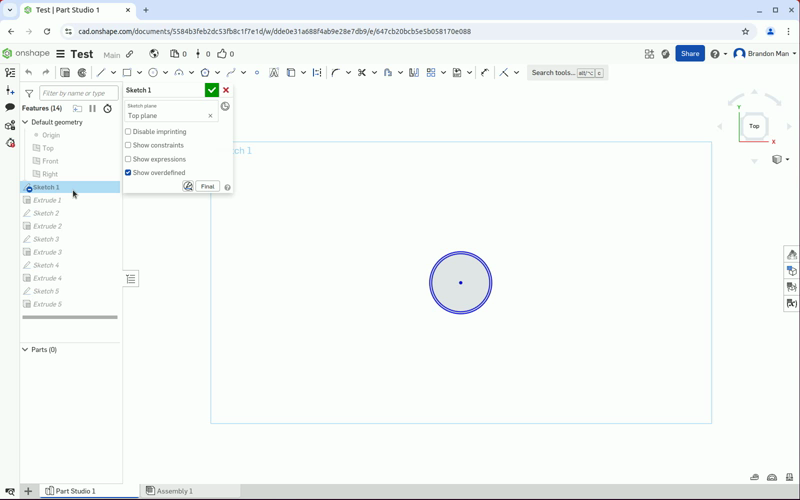
mouse_move(229, 92)
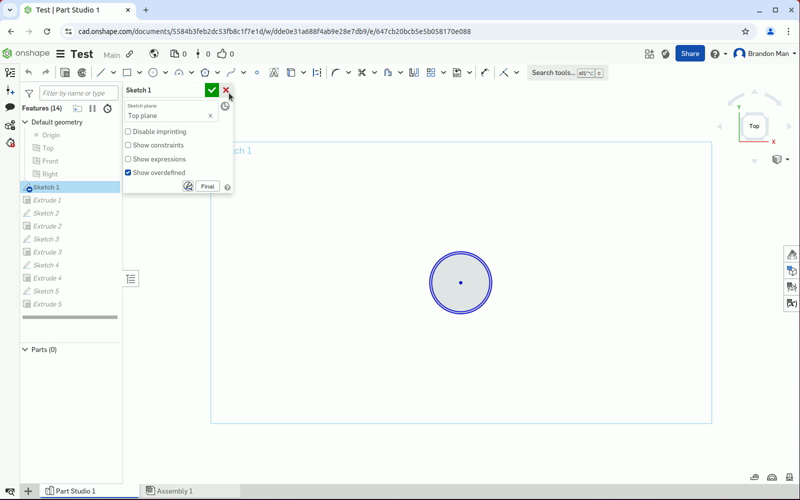
click(229, 92)
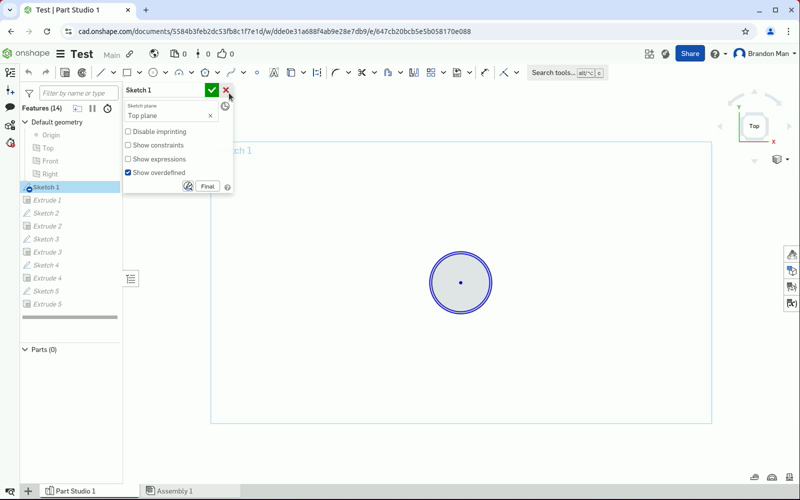
key(shift+s)
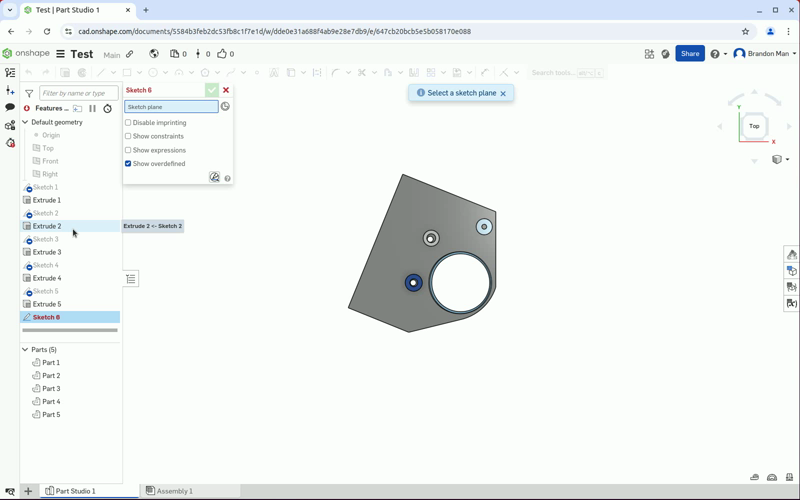
scroll(3)
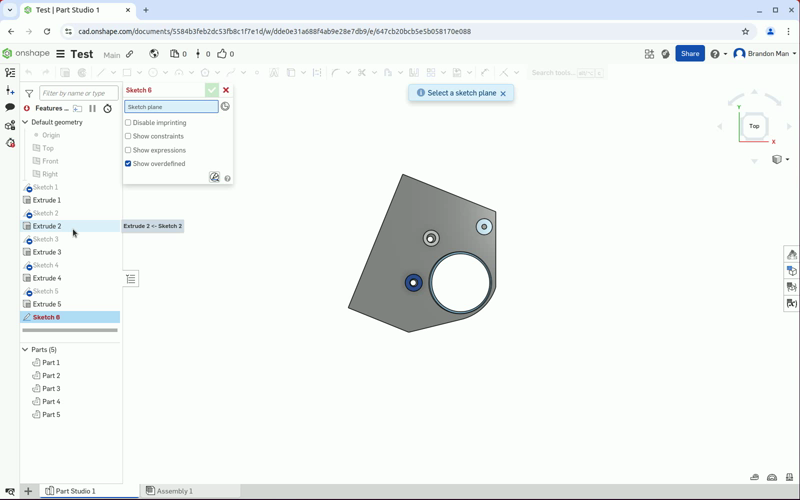
mouse_move(73, 150)
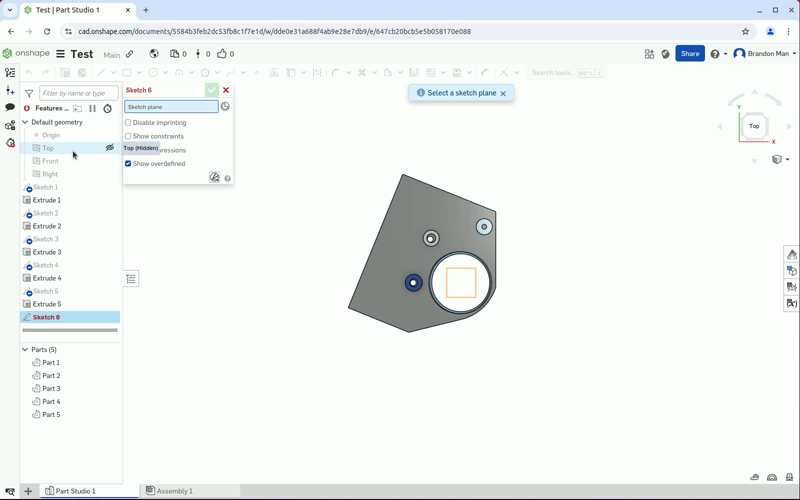
click(73, 150)
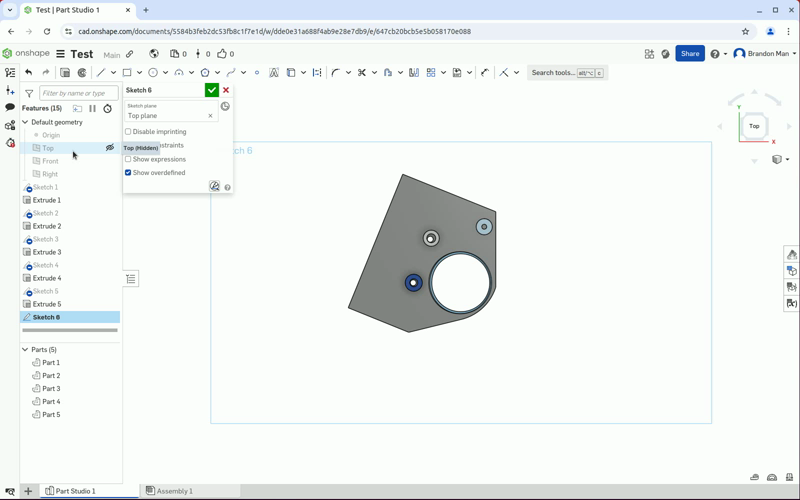
mouse_move(73, 352)
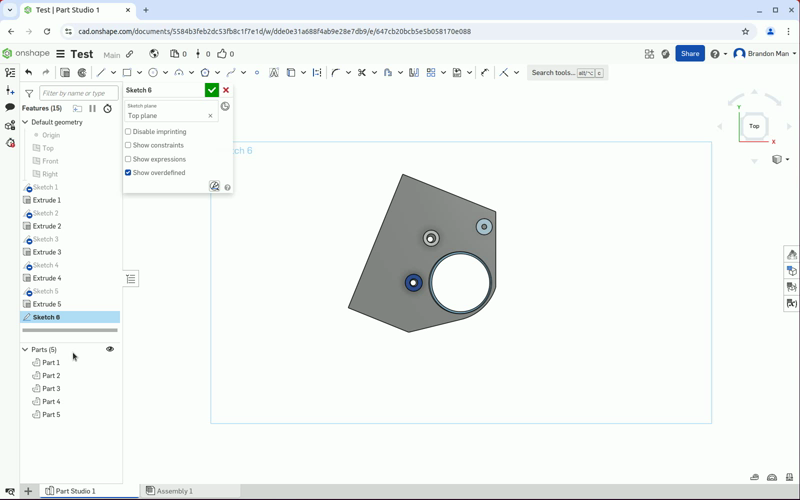
key(y)
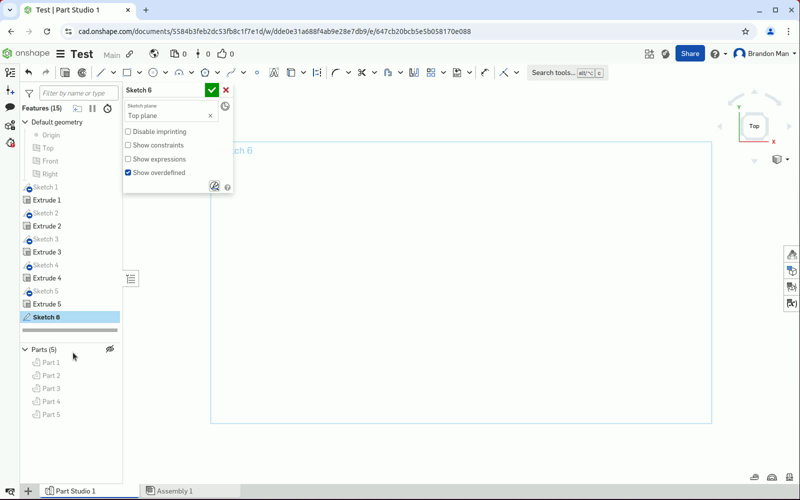
key(c)
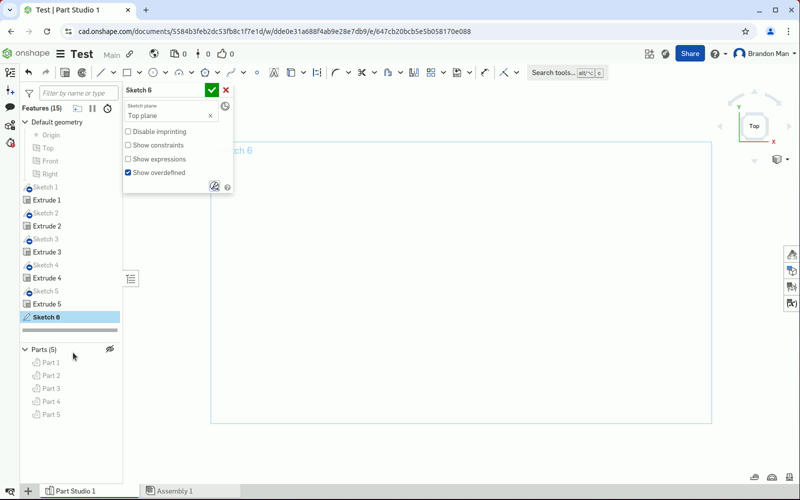
key_down(shift)
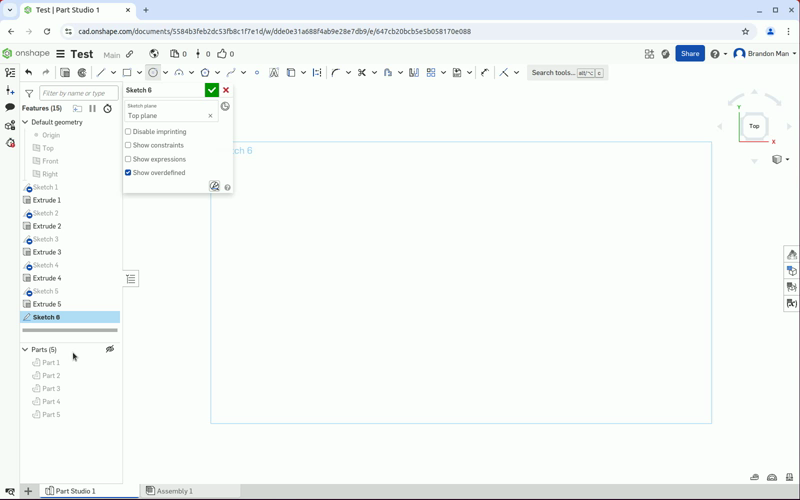
mouse_move(410, 187)
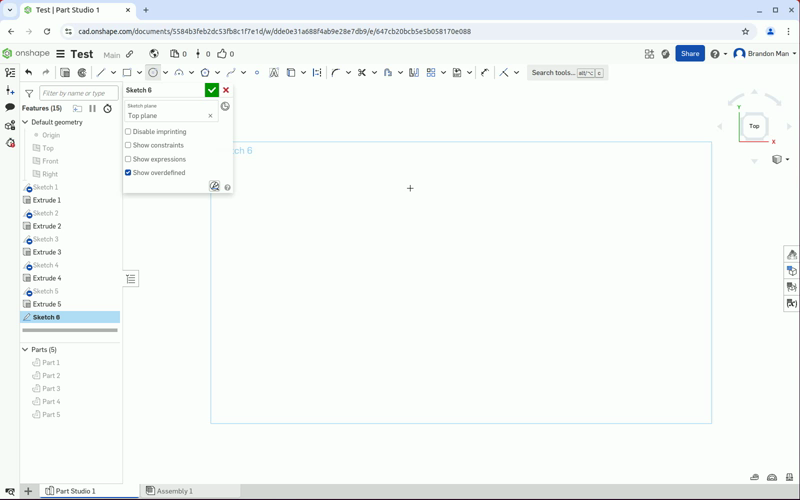
click(410, 187)
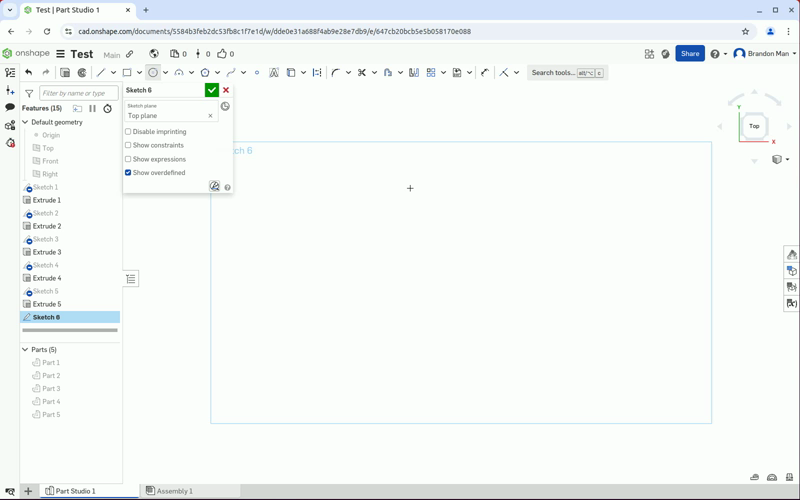
key_up(shift)
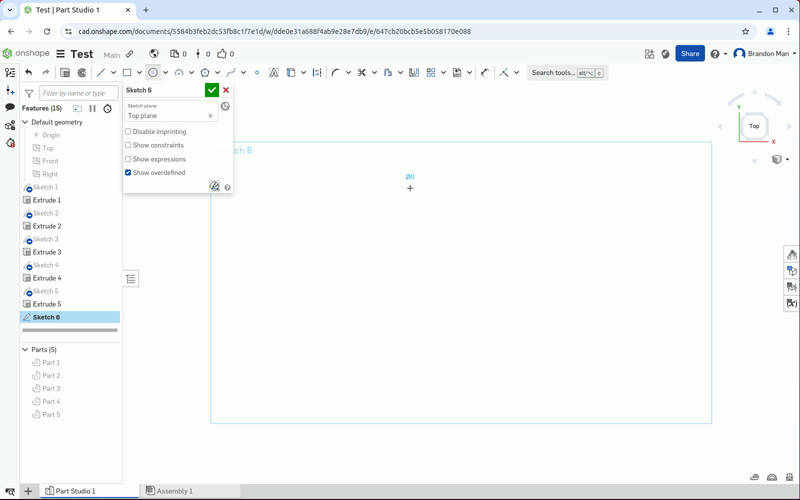
mouse_move(418, 187)
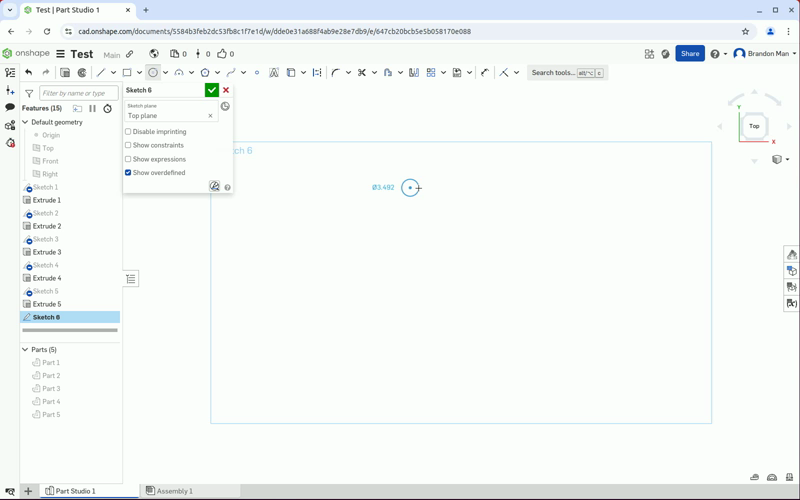
click(418, 187)
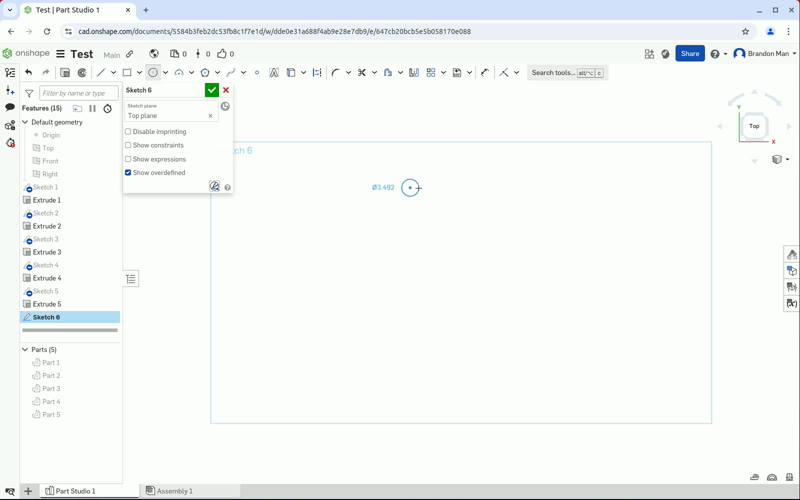
key(esc)
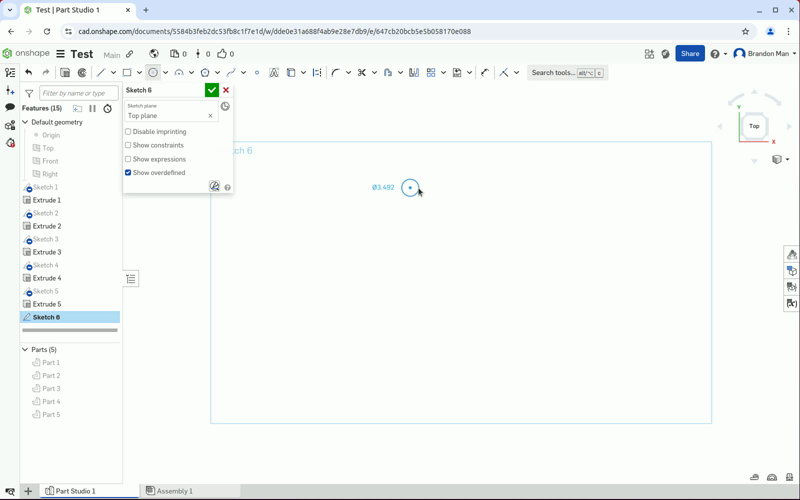
key(c)
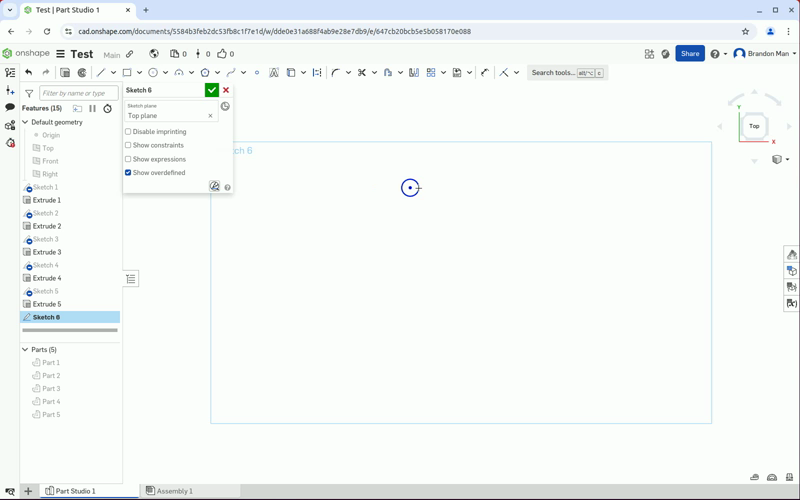
key_down(shift)
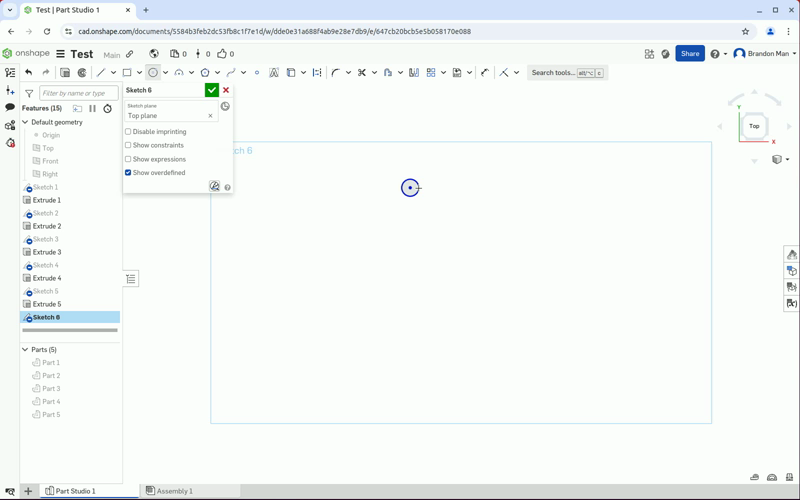
mouse_move(410, 187)
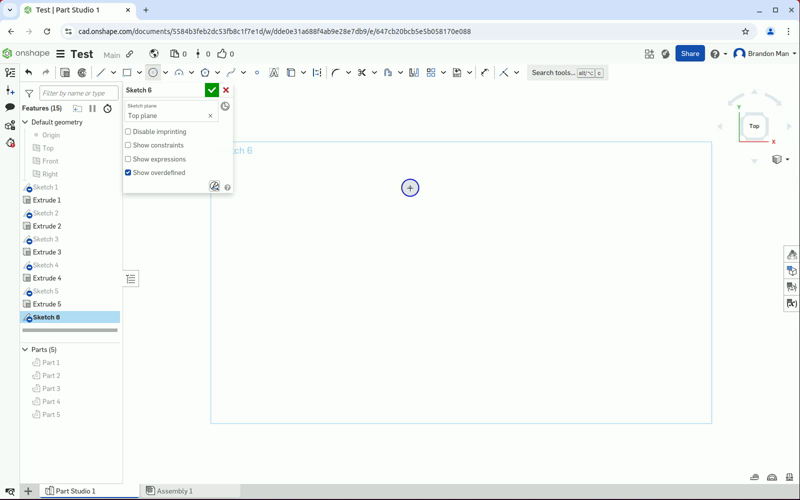
click(410, 187)
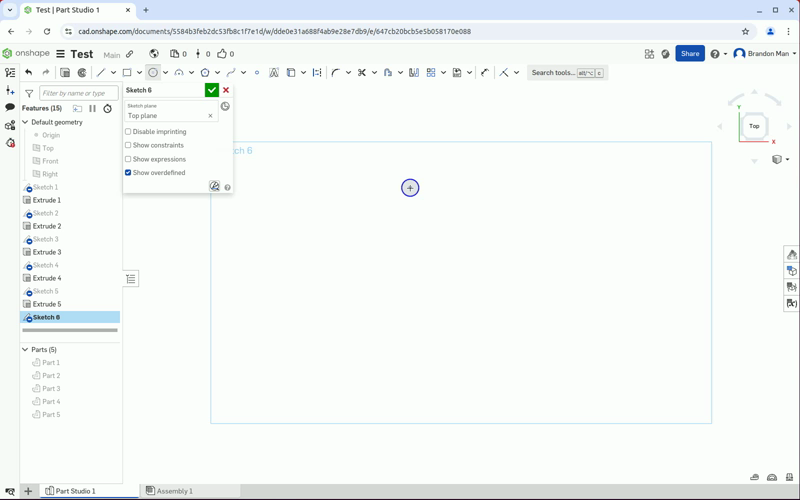
key_up(shift)
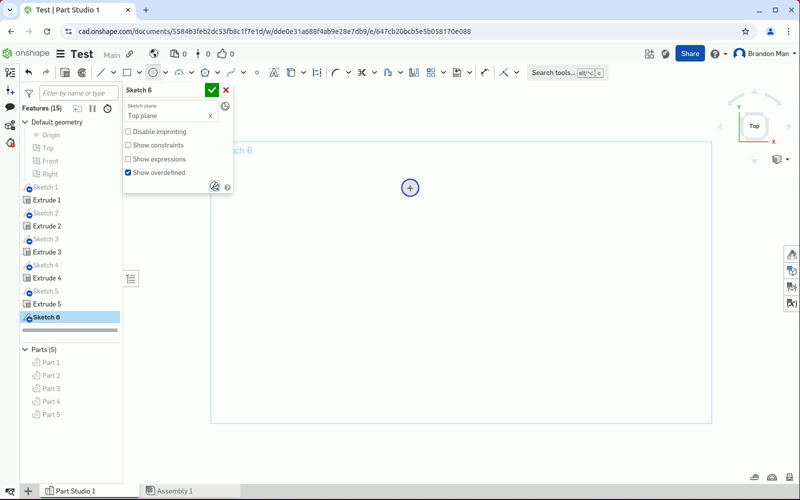
mouse_move(412, 187)
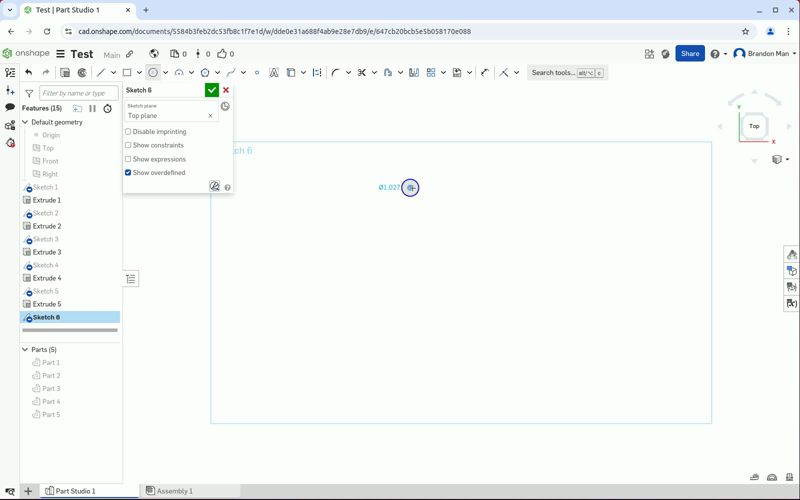
scroll(6)
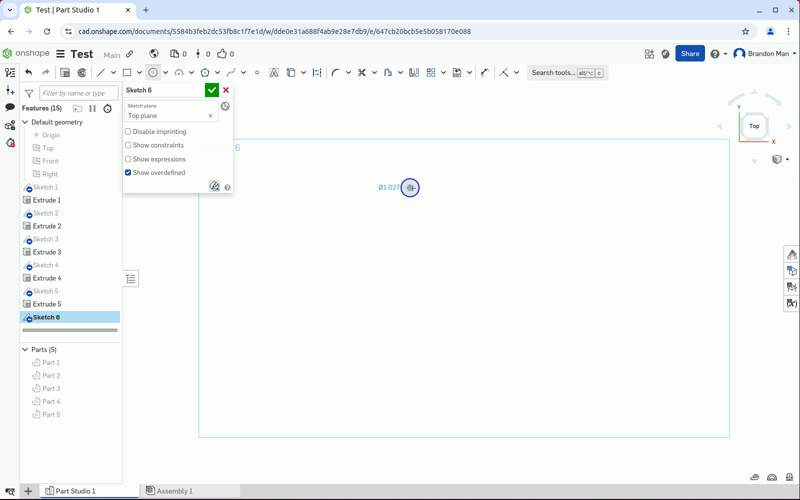
scroll(6)
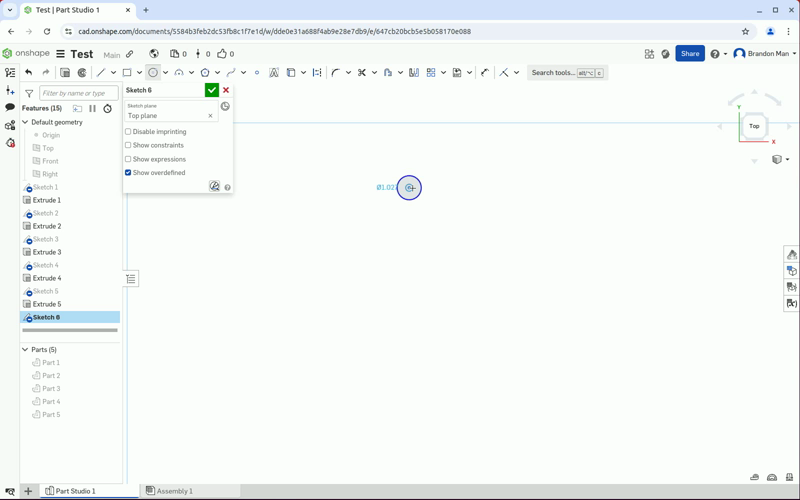
scroll(6)
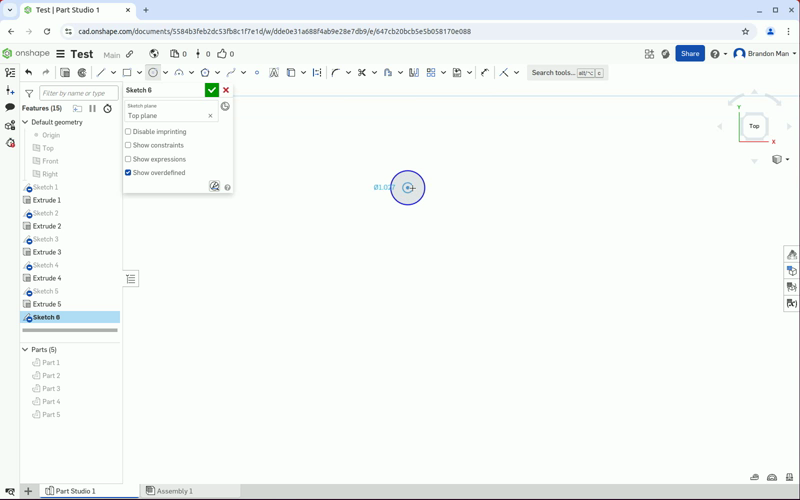
scroll(6)
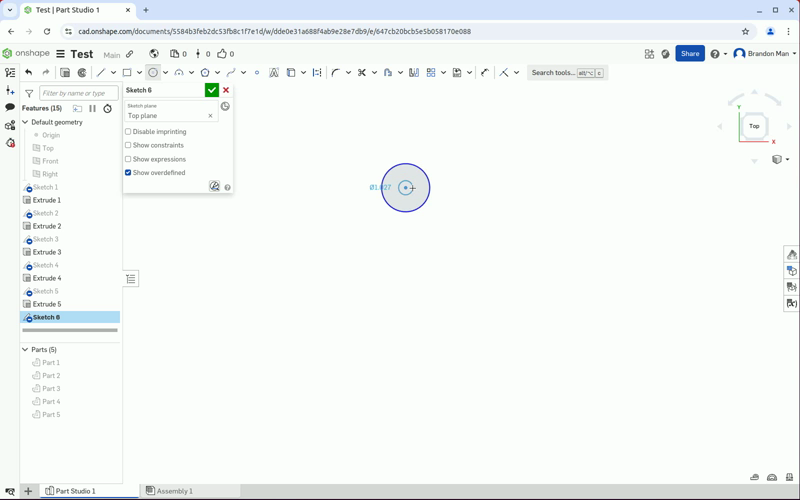
scroll(6)
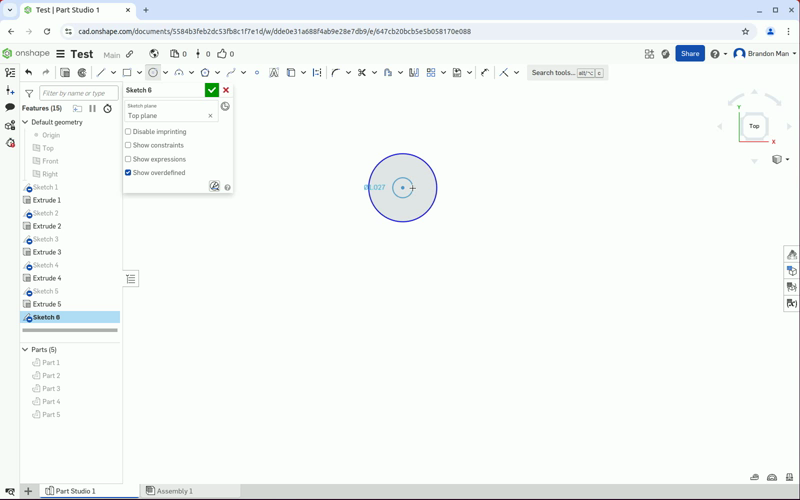
scroll(6)
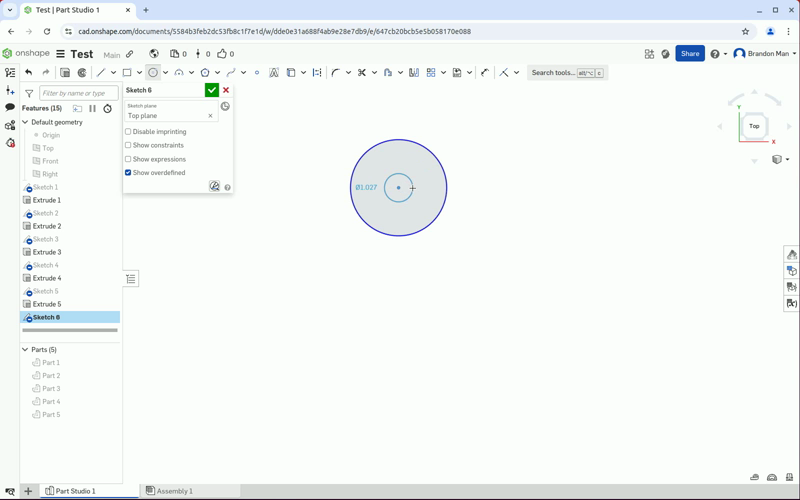
scroll(6)
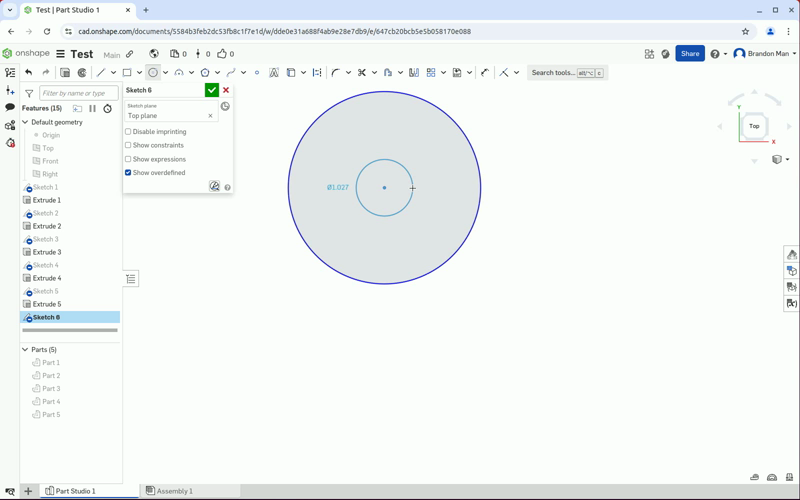
click(412, 187)
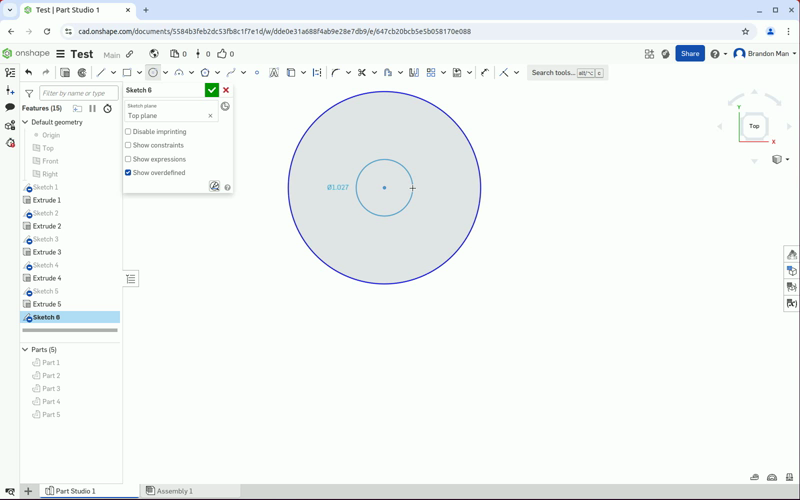
scroll(-6)
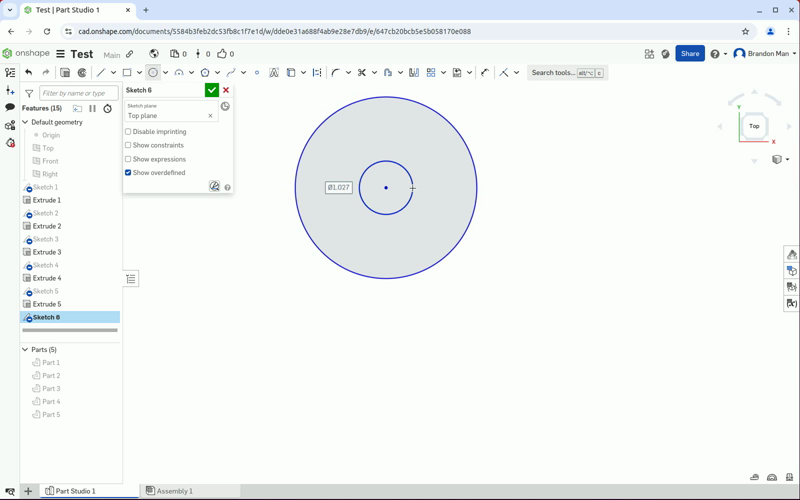
scroll(-6)
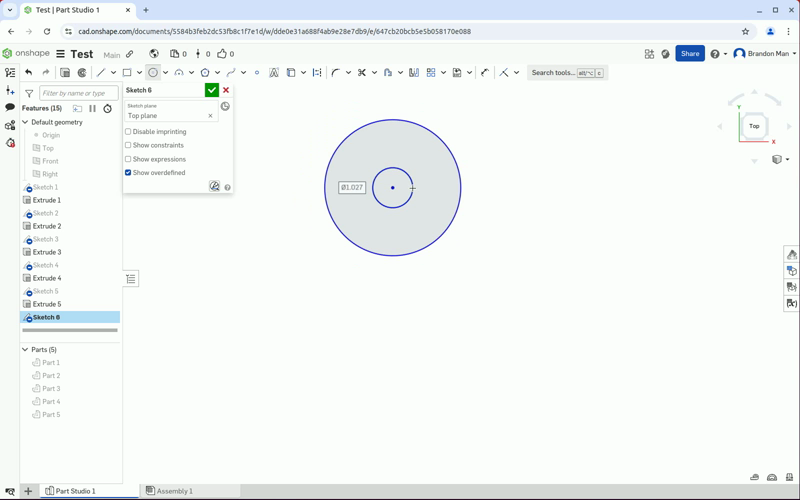
scroll(-6)
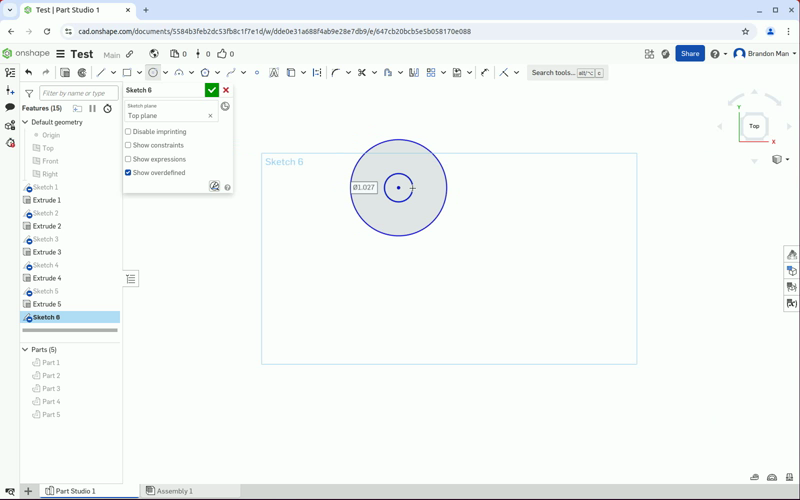
scroll(-6)
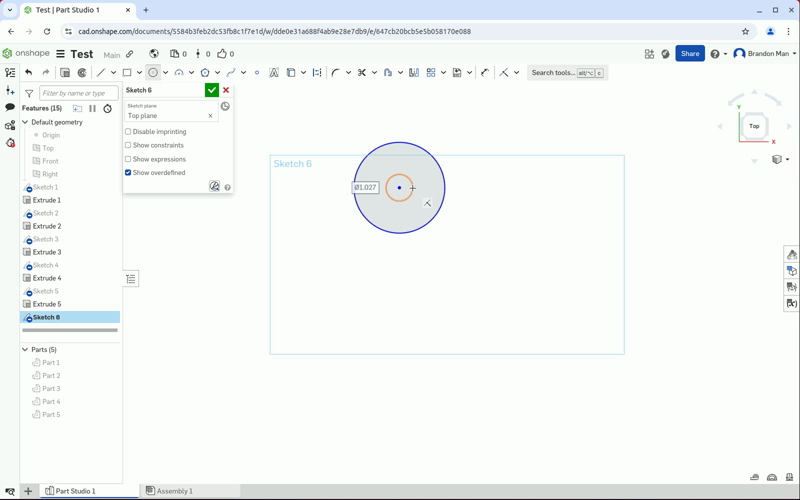
scroll(-6)
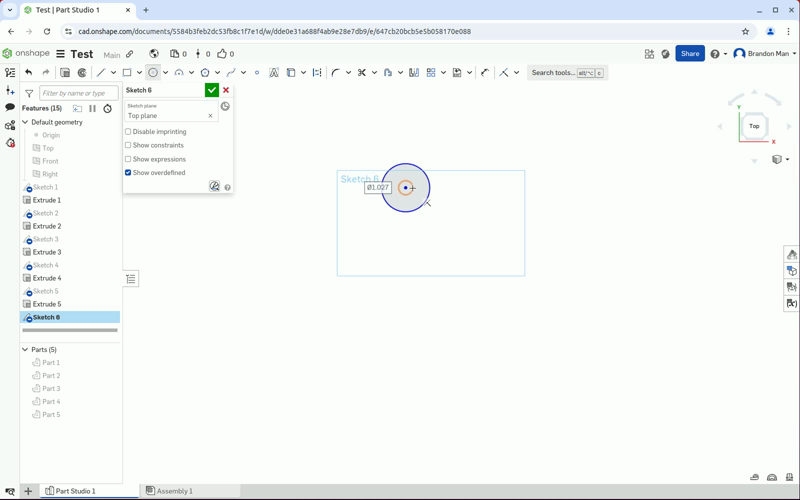
scroll(-6)
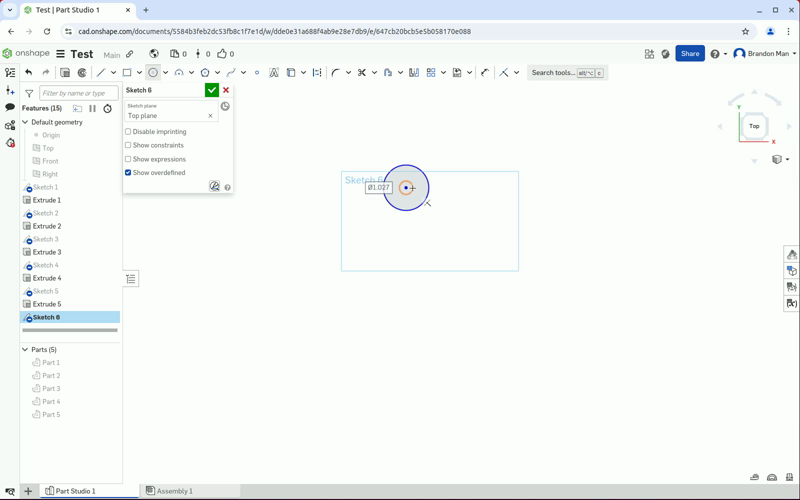
scroll(-6)
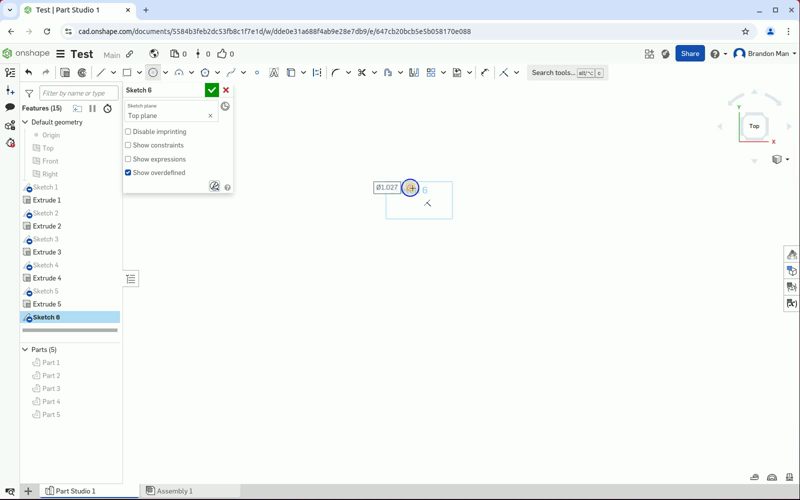
key(esc)
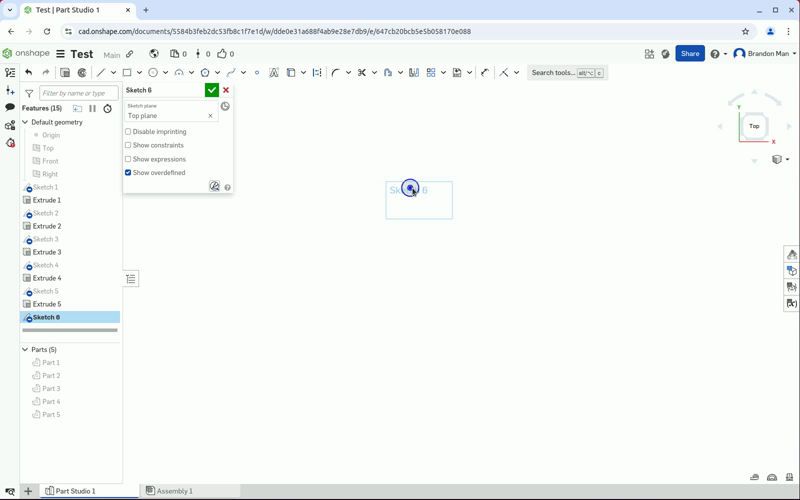
mouse_move(414, 193)
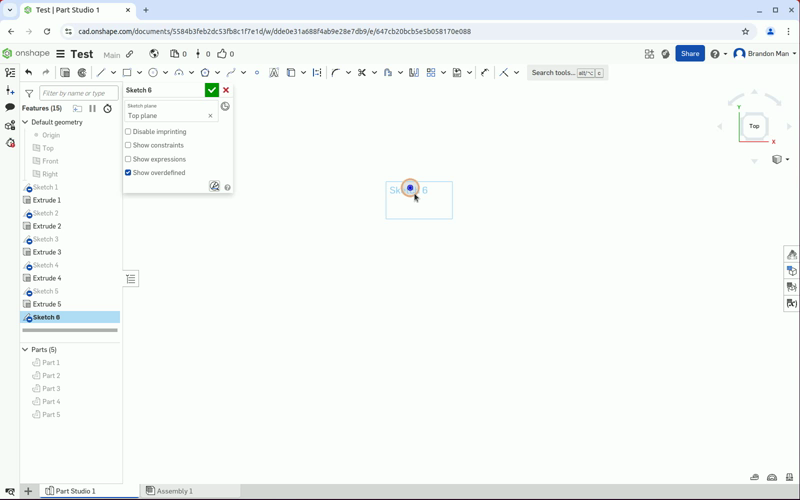
scroll(6)
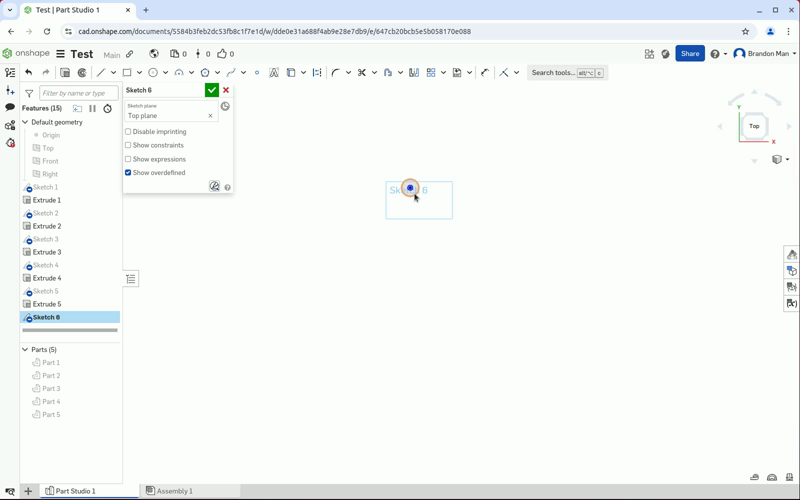
scroll(6)
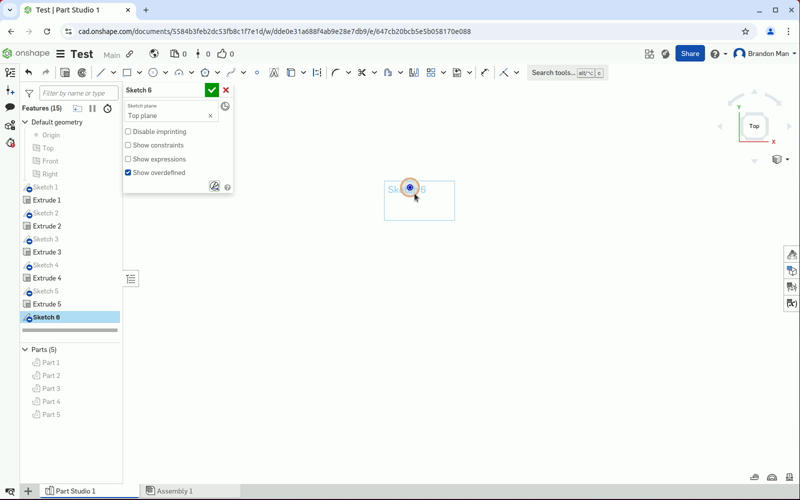
scroll(6)
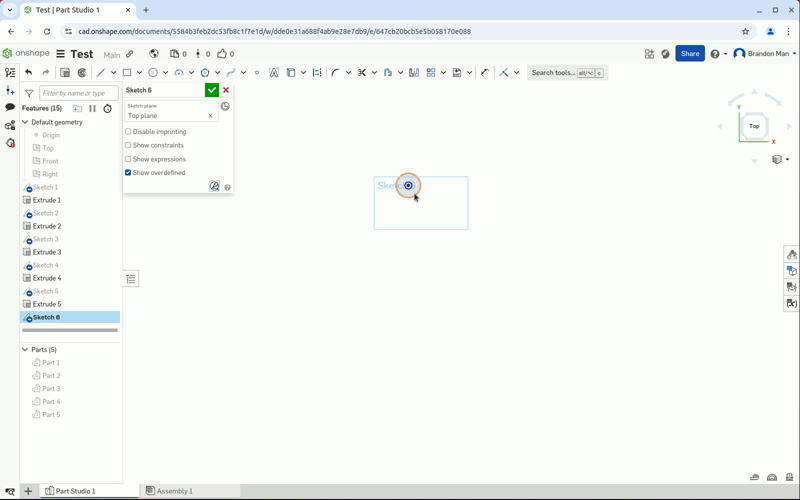
scroll(6)
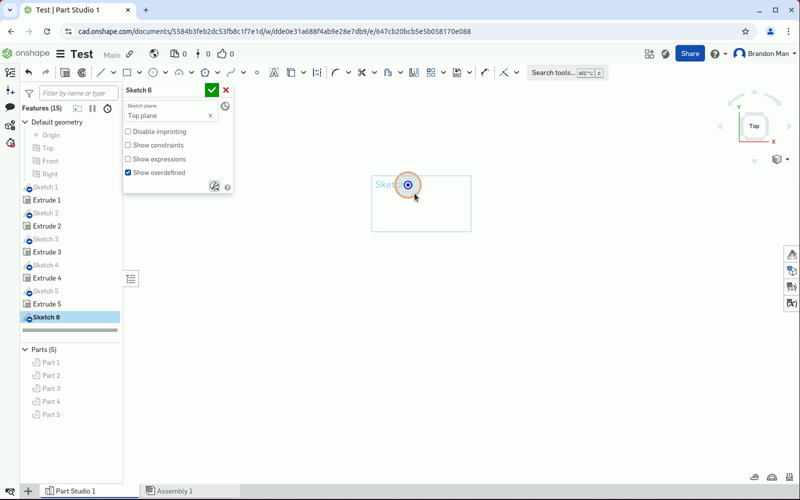
scroll(6)
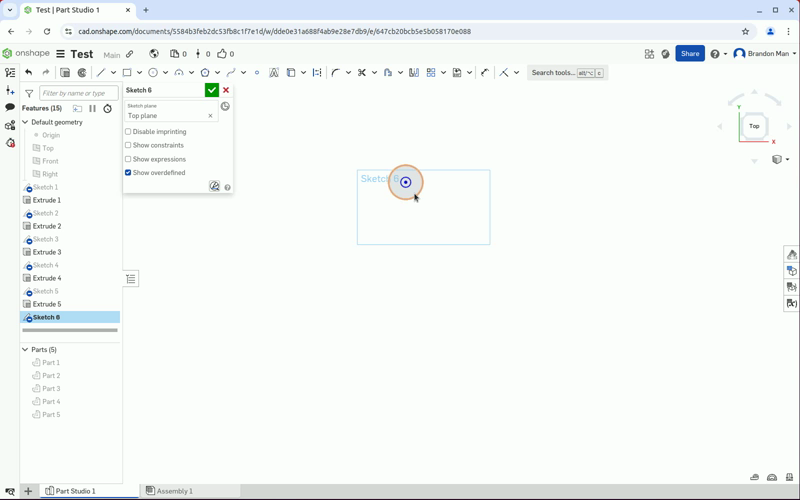
scroll(6)
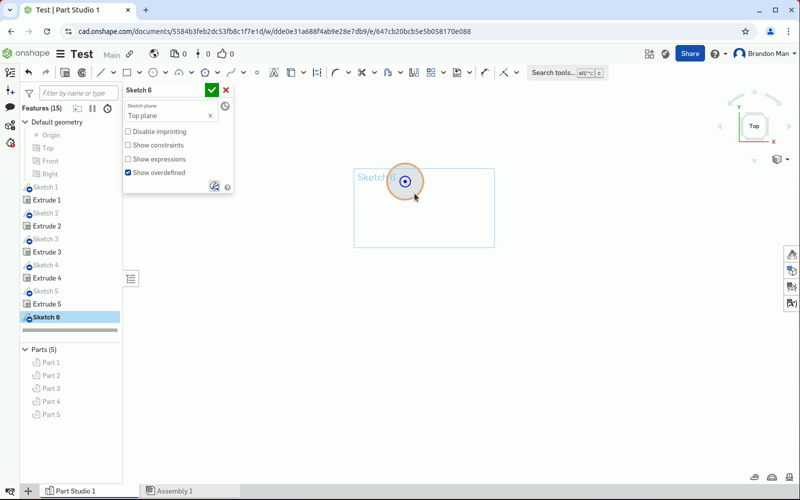
scroll(6)
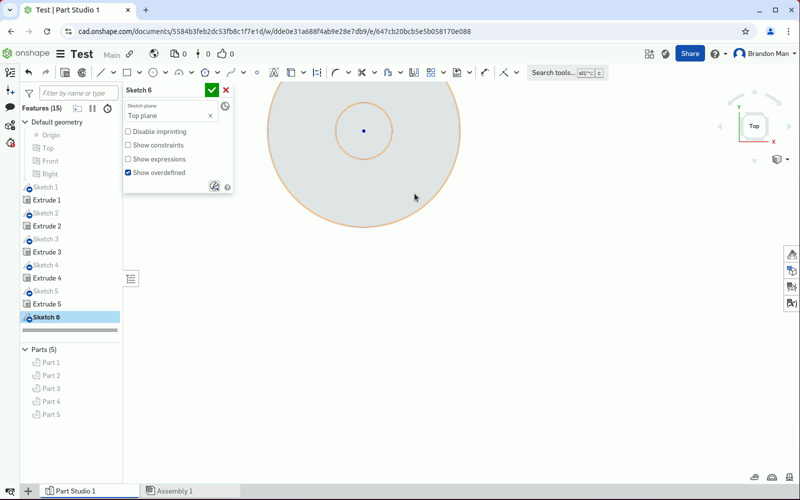
click(414, 193)
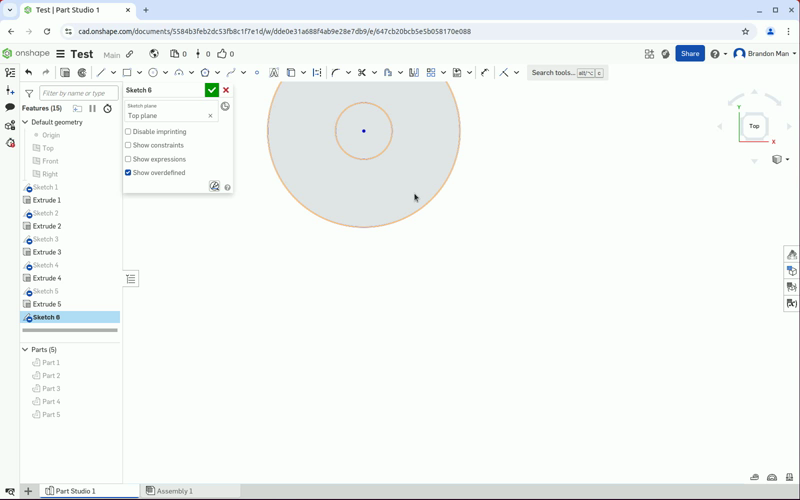
scroll(-6)
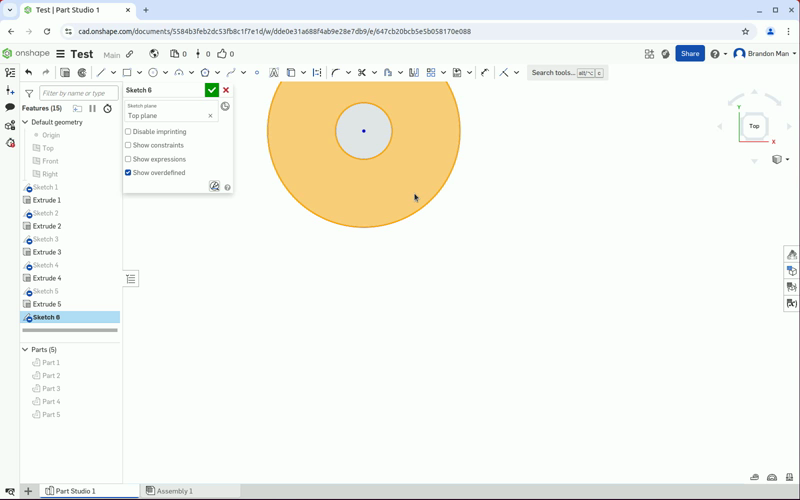
scroll(-6)
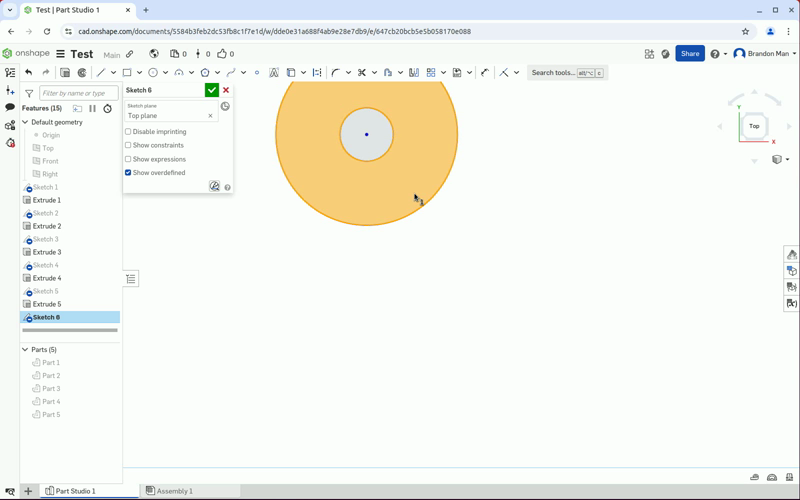
scroll(-6)
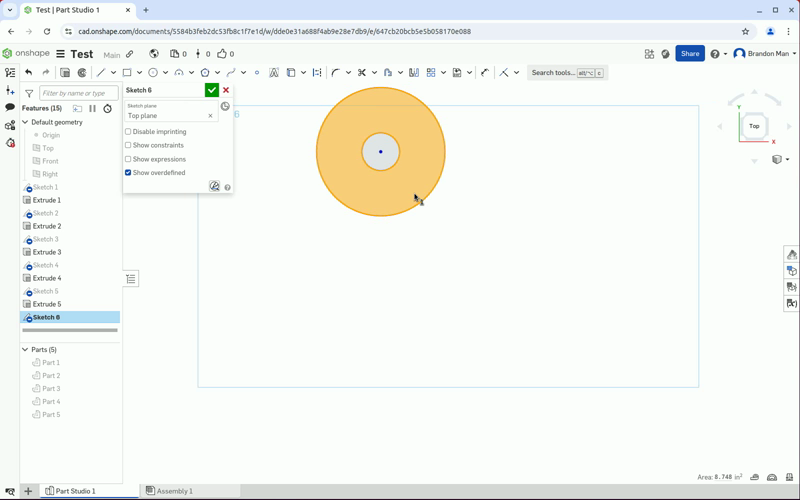
scroll(-6)
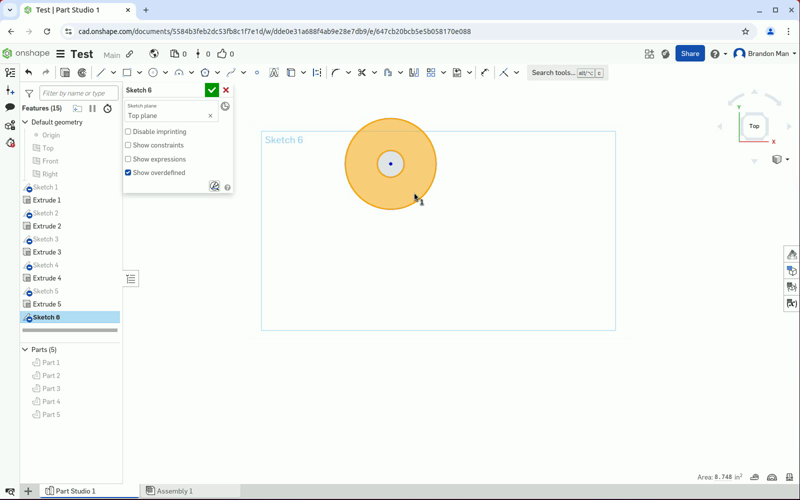
scroll(-6)
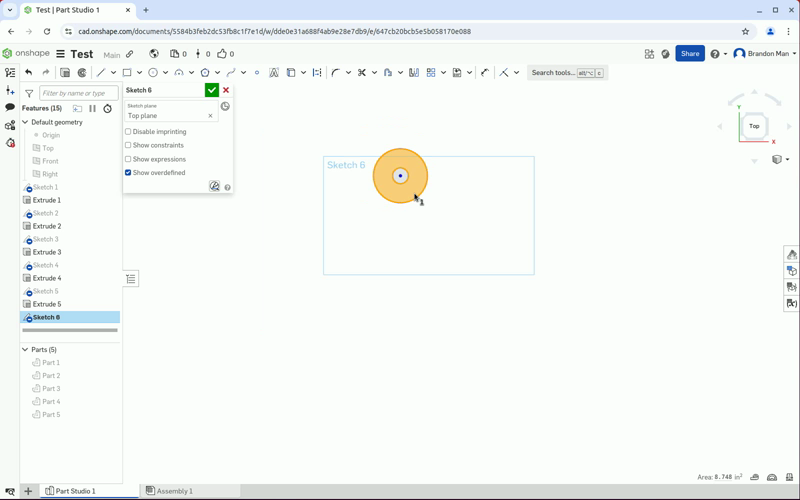
scroll(-6)
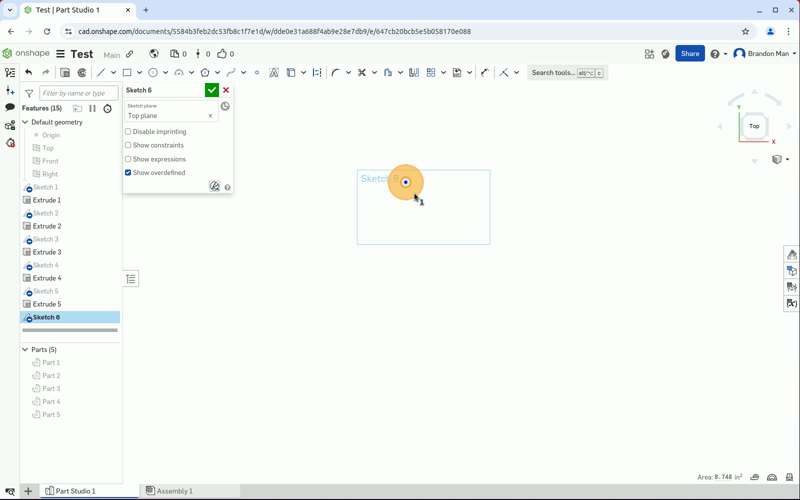
scroll(-6)
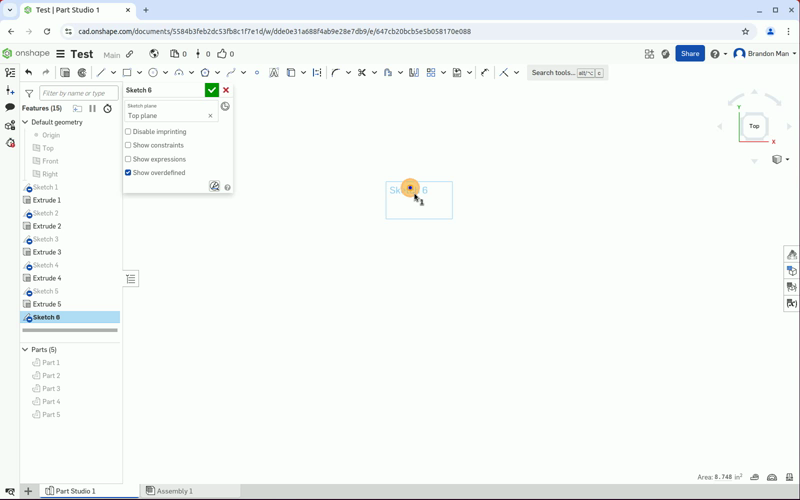
mouse_move(73, 352)
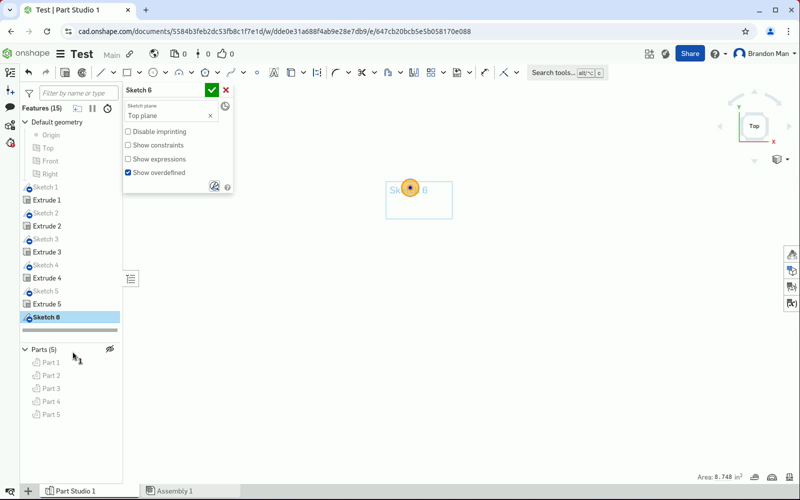
key(shift+y)
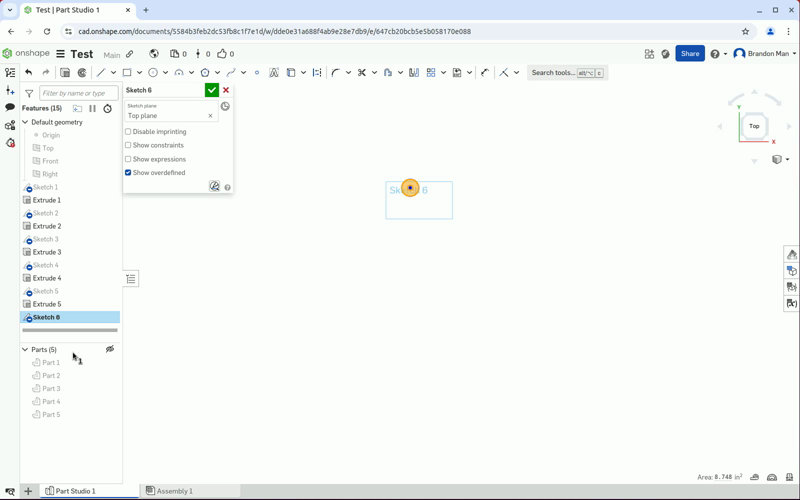
key(shift+e)
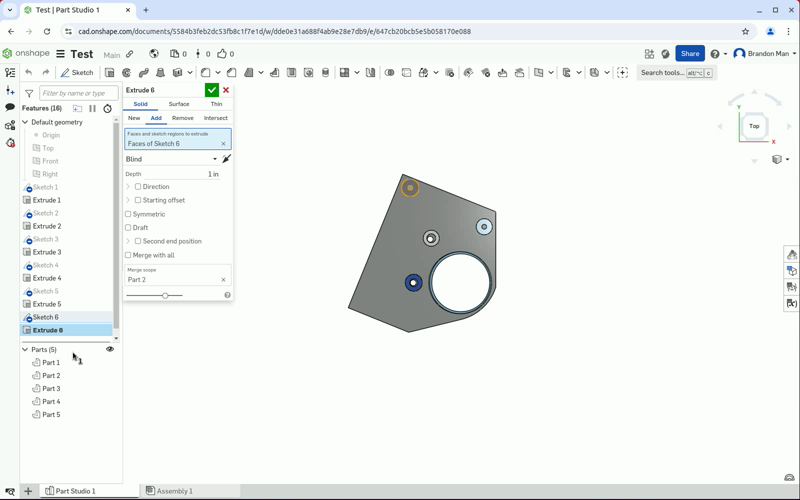
mouse_move(143, 106)
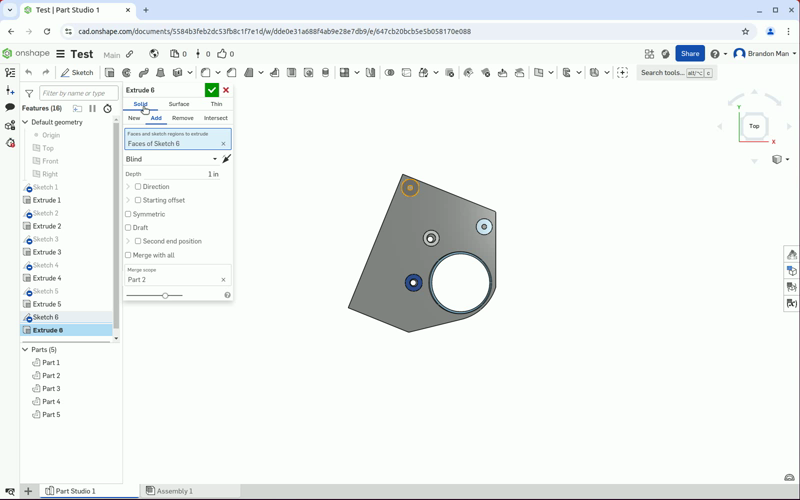
click(143, 106)
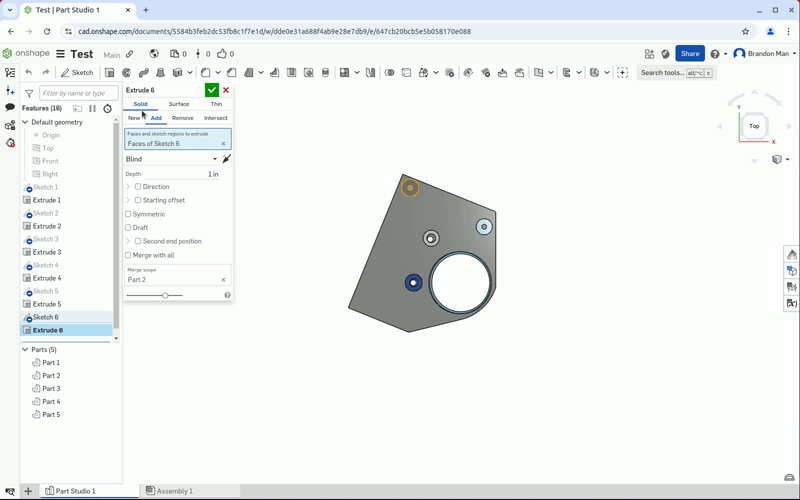
mouse_move(137, 120)
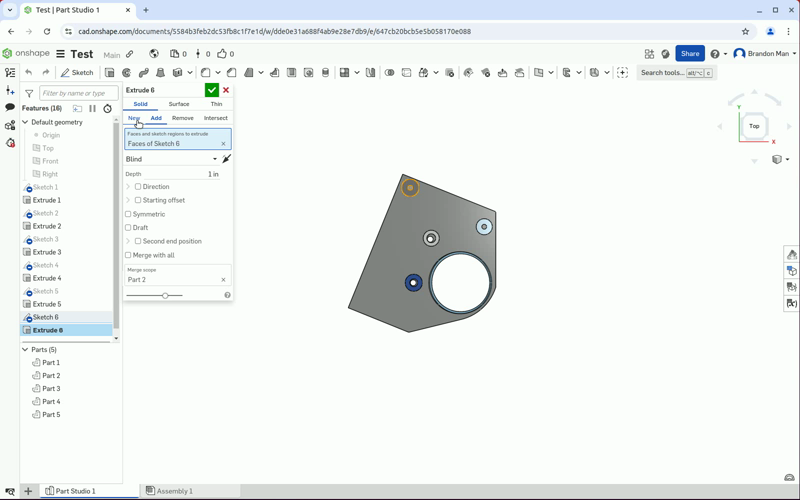
click(137, 120)
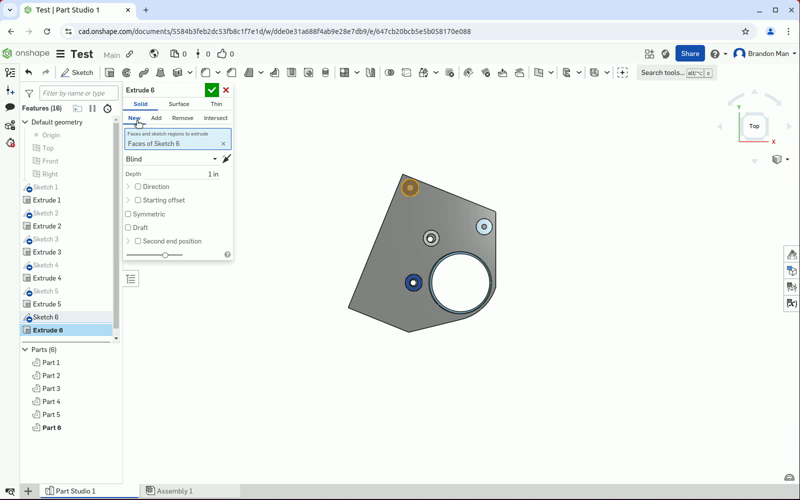
key(tab, 4)
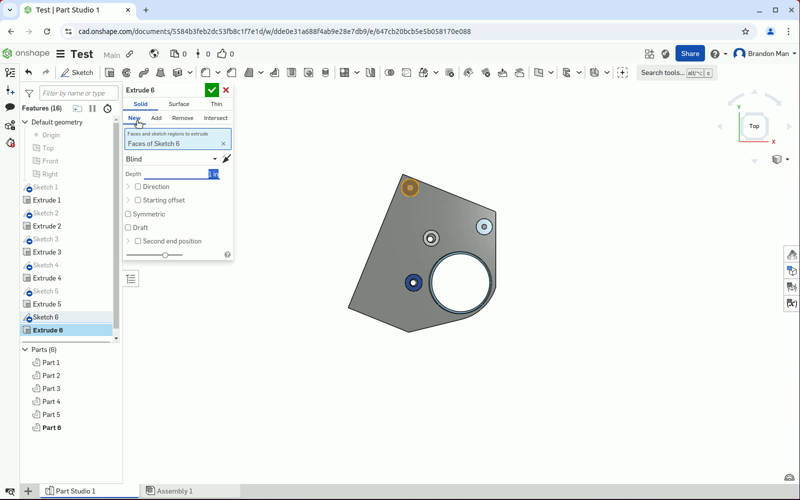
text(9.869)
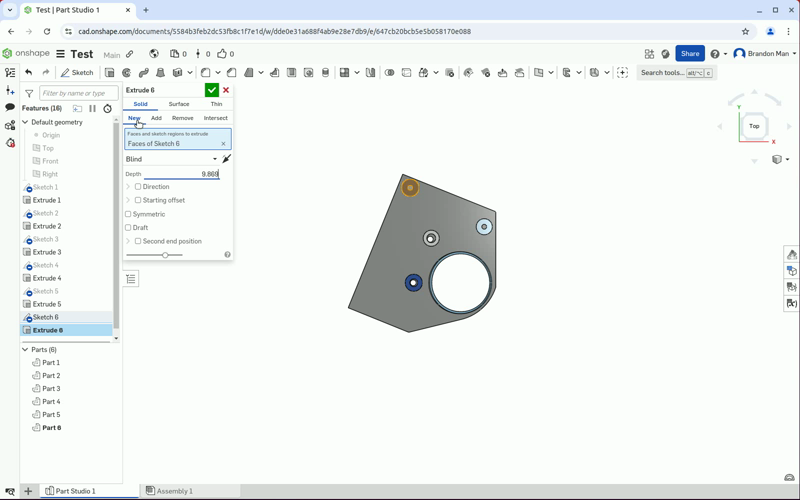
key(enter)
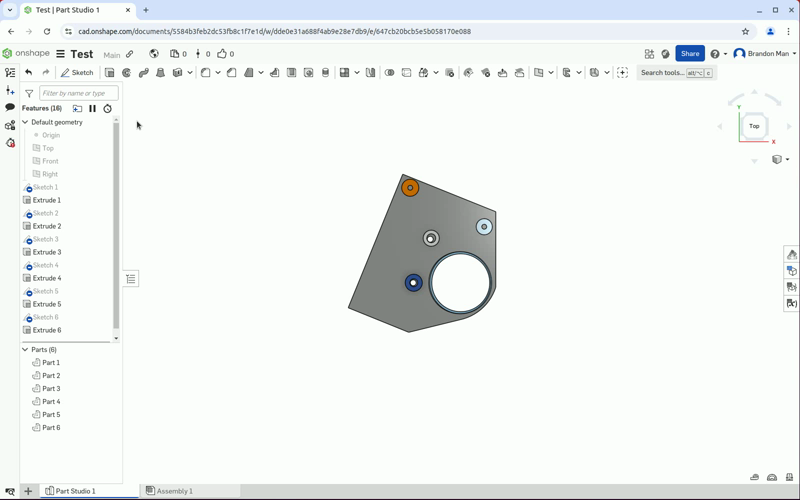
key(shift+h)
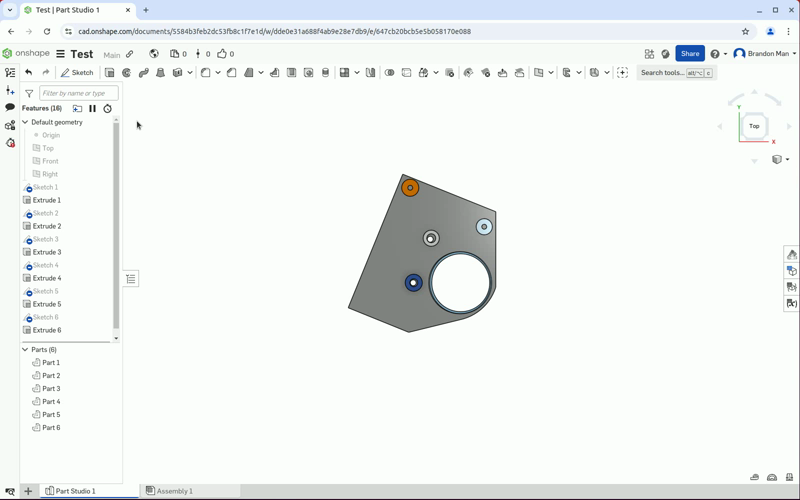
key(shift+h)
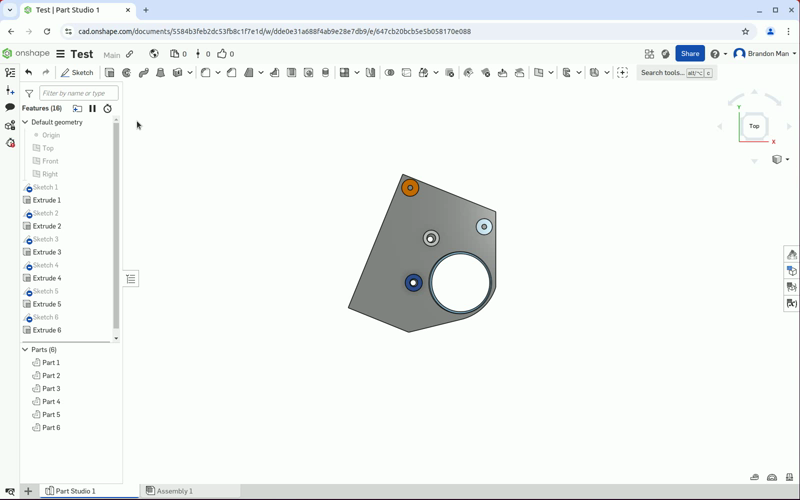
mouse_move(69, 189)
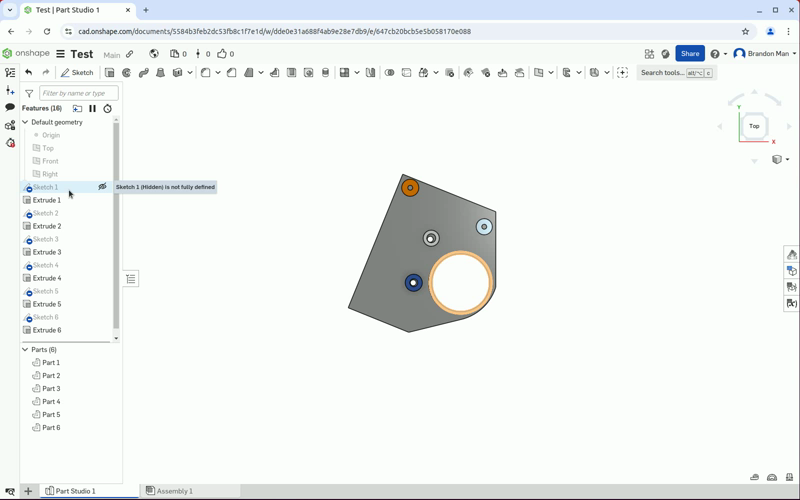
click(69, 189)
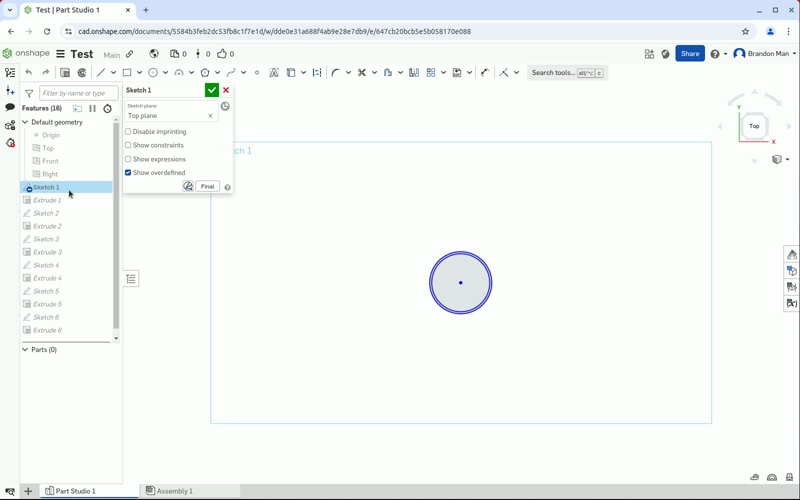
mouse_move(229, 92)
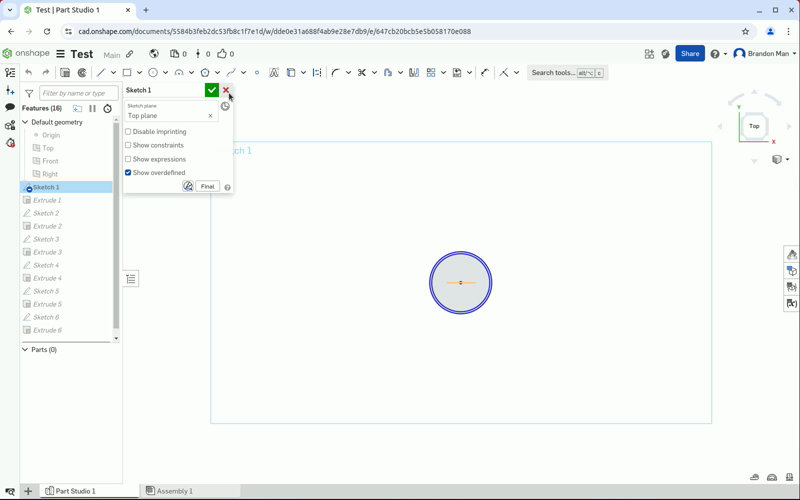
click(229, 92)
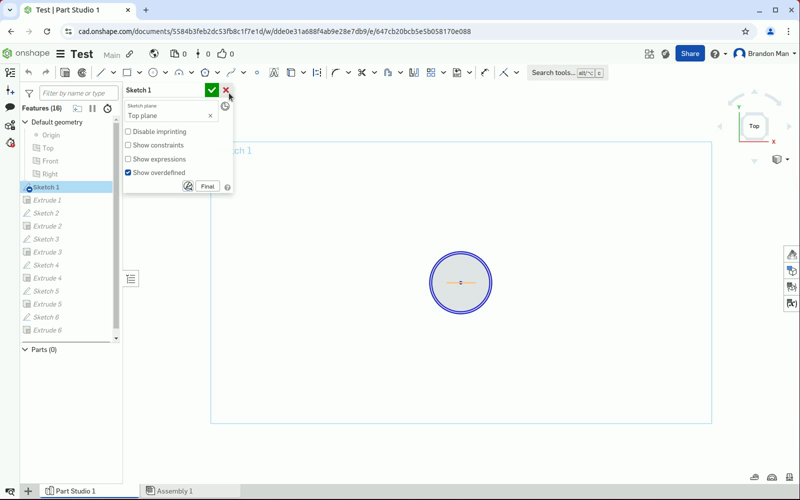
key(shift+s)
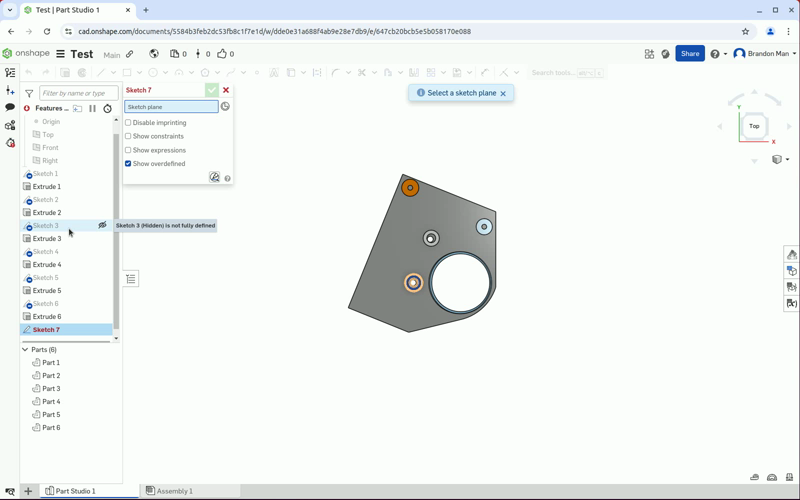
scroll(3)
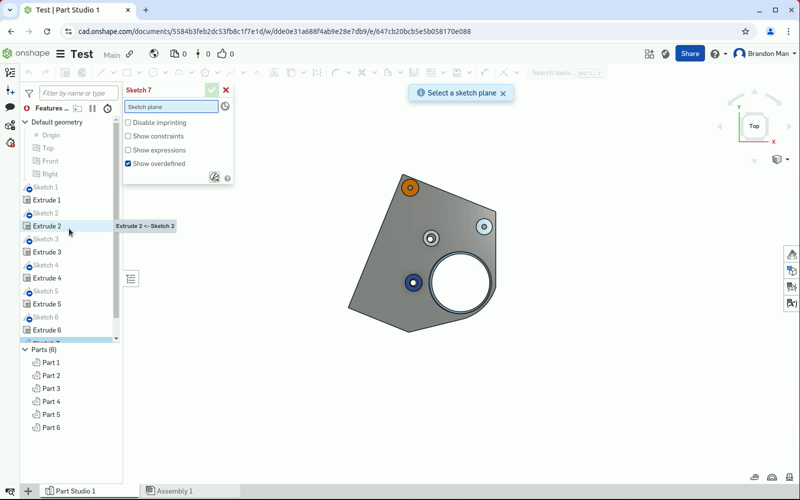
mouse_move(69, 150)
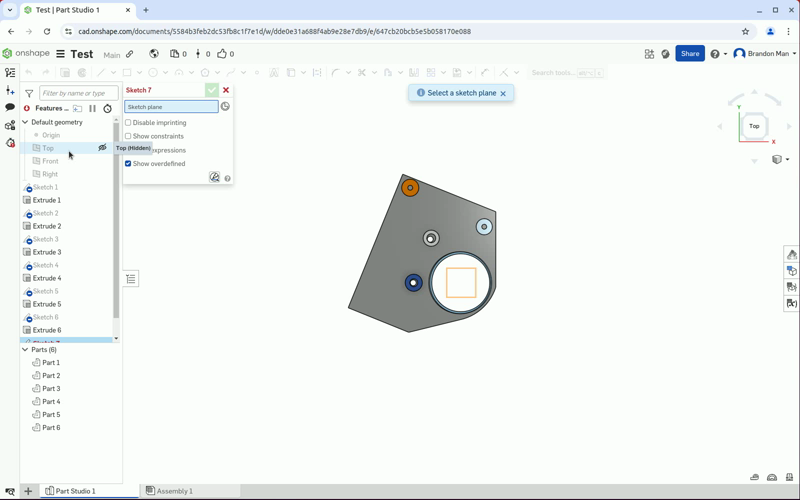
click(69, 150)
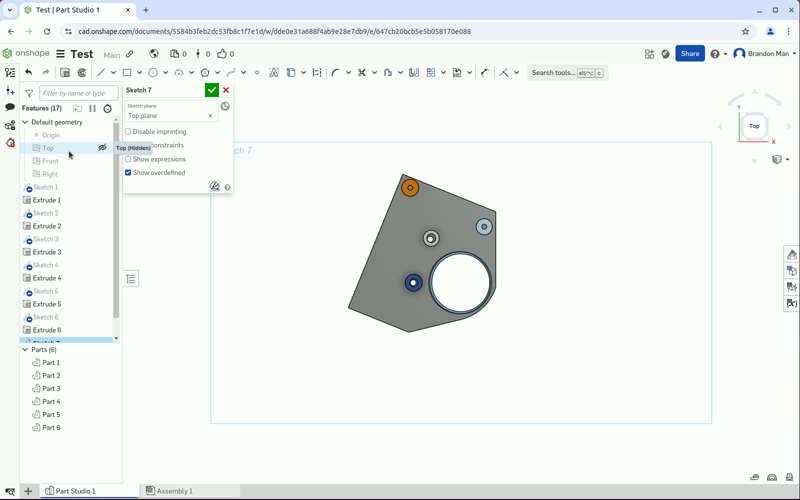
mouse_move(73, 352)
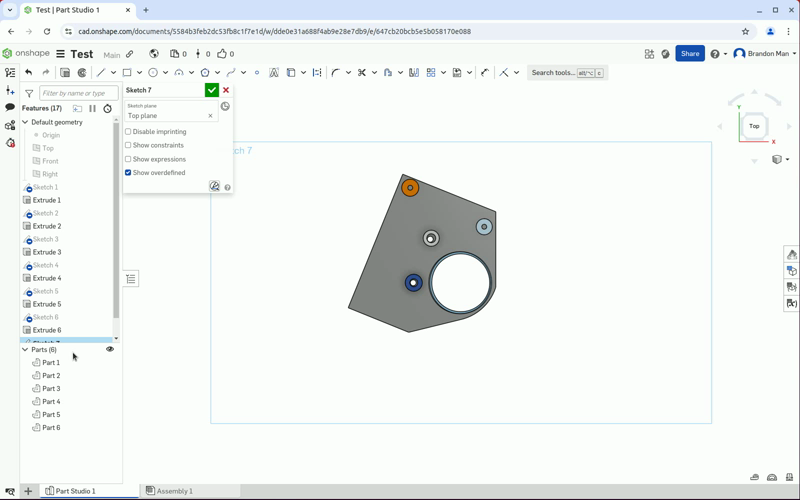
key(y)
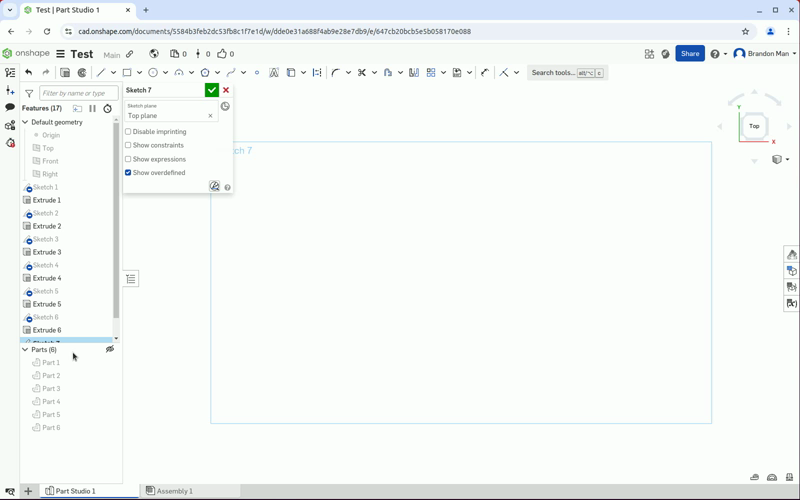
key(c)
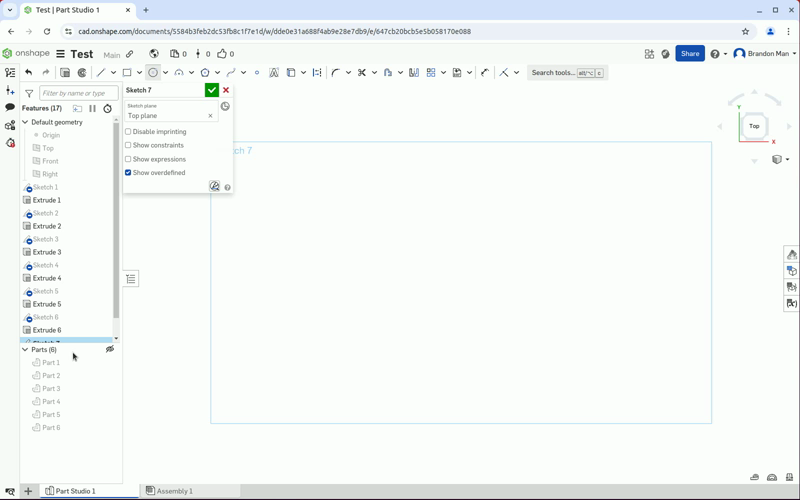
key_down(shift)
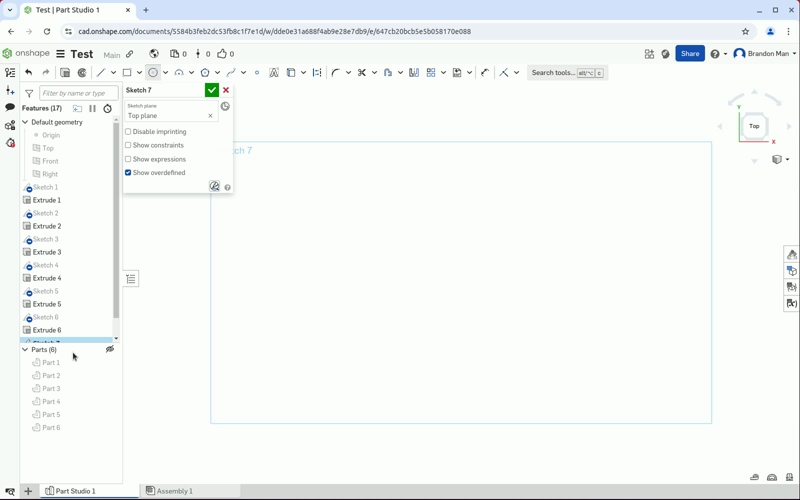
mouse_move(364, 300)
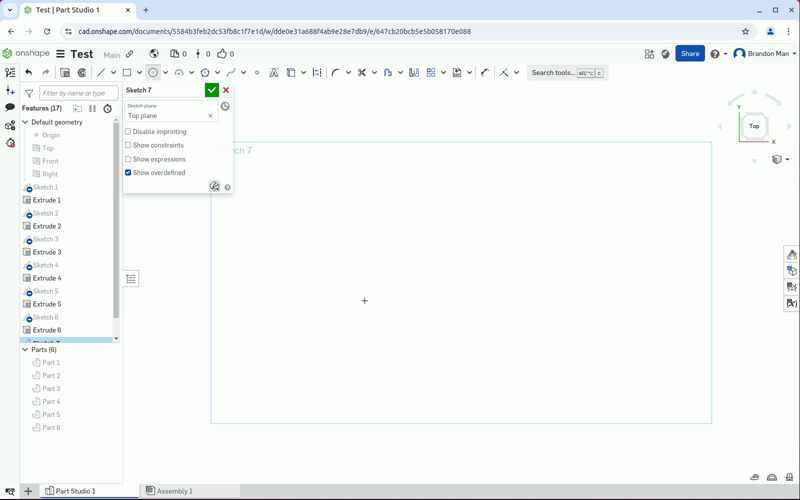
click(364, 300)
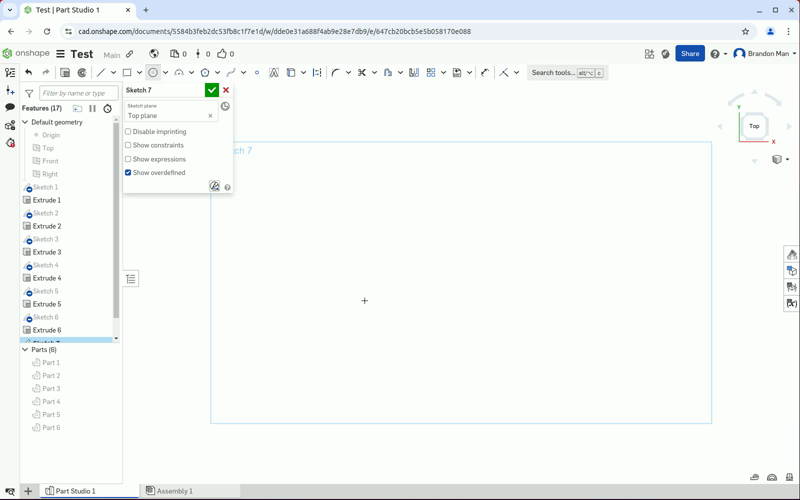
key_up(shift)
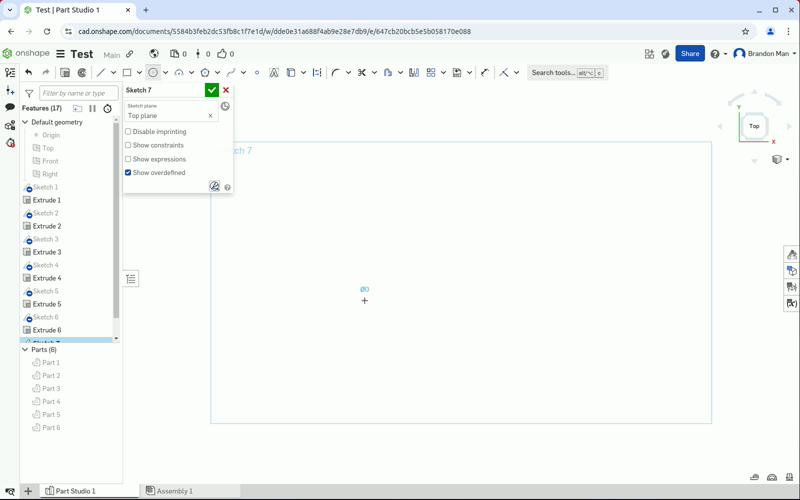
mouse_move(372, 300)
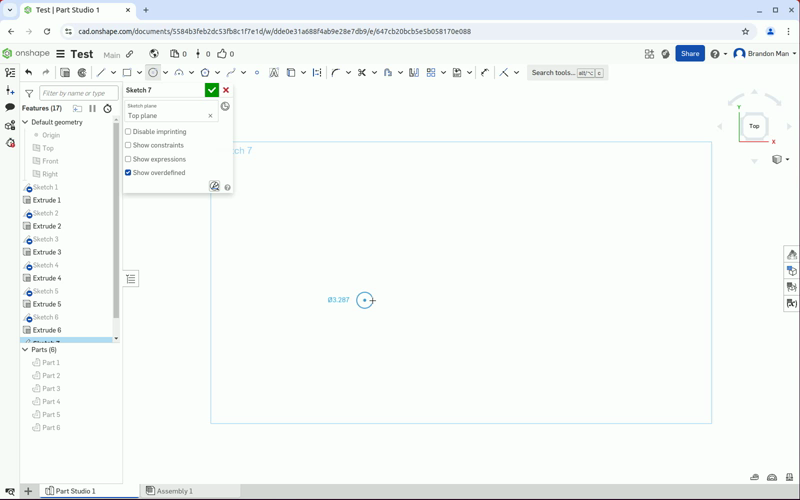
click(372, 300)
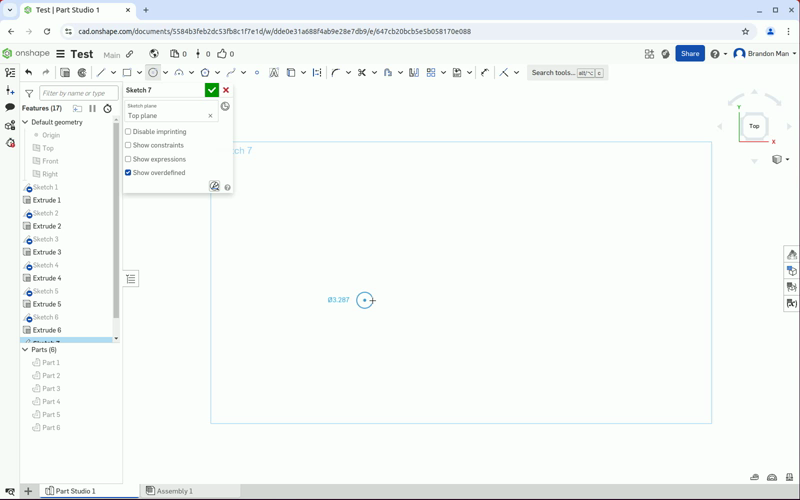
key(esc)
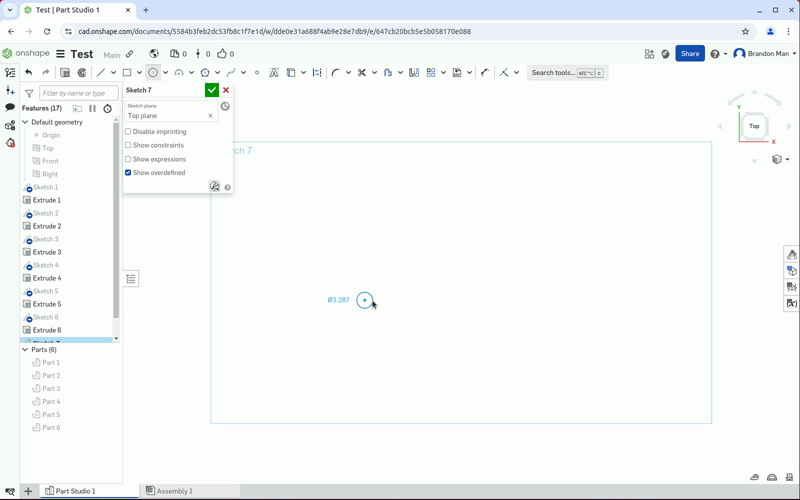
key(c)
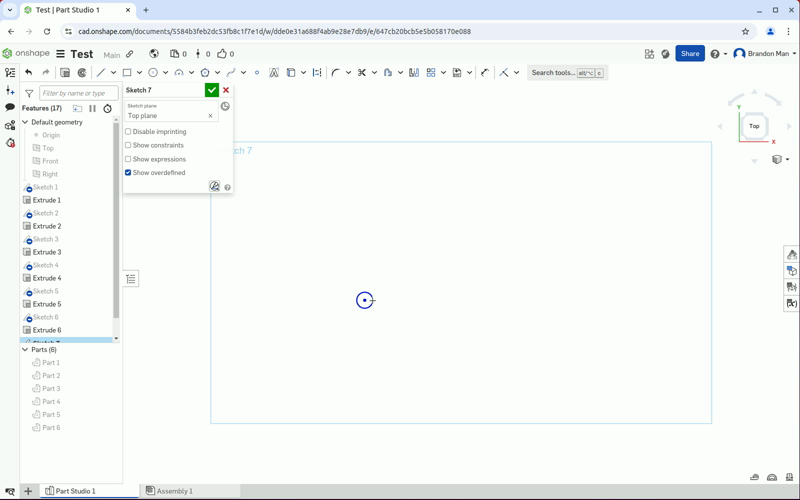
key_down(shift)
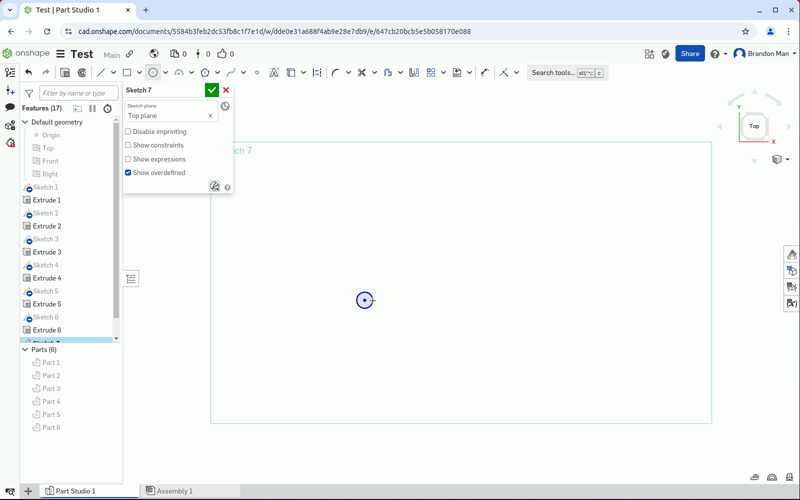
mouse_move(364, 300)
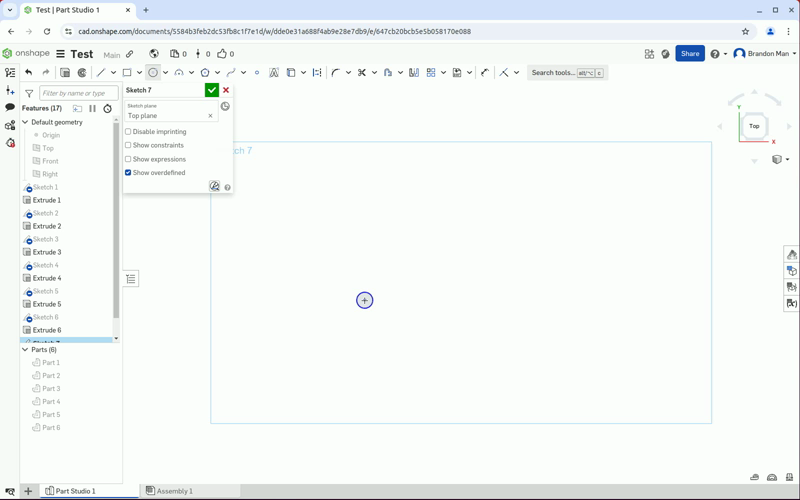
click(364, 300)
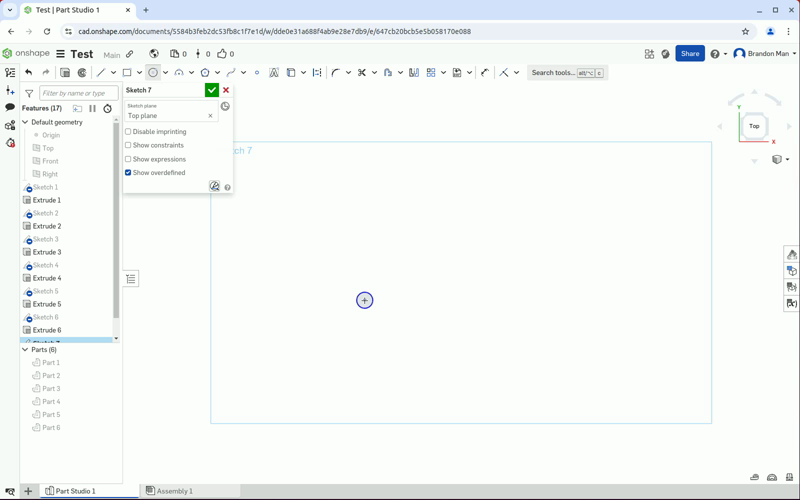
key_up(shift)
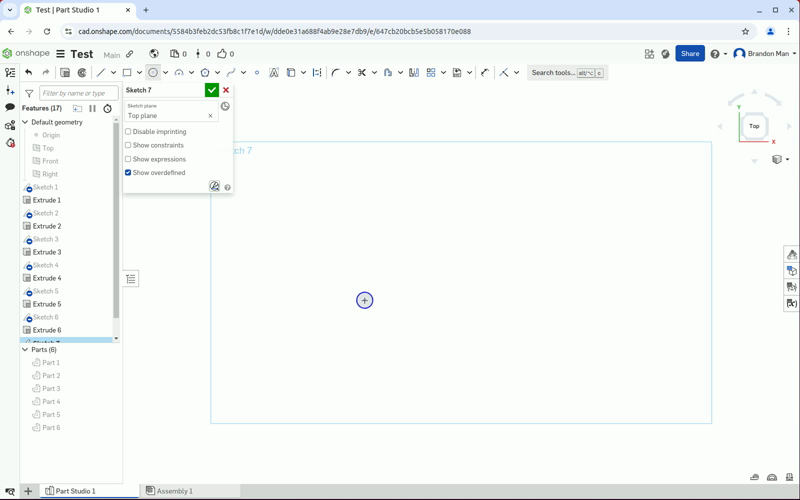
mouse_move(367, 300)
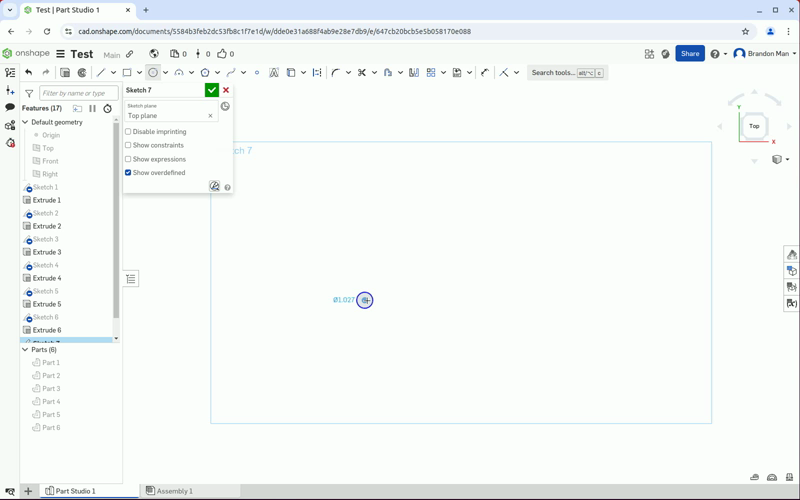
scroll(6)
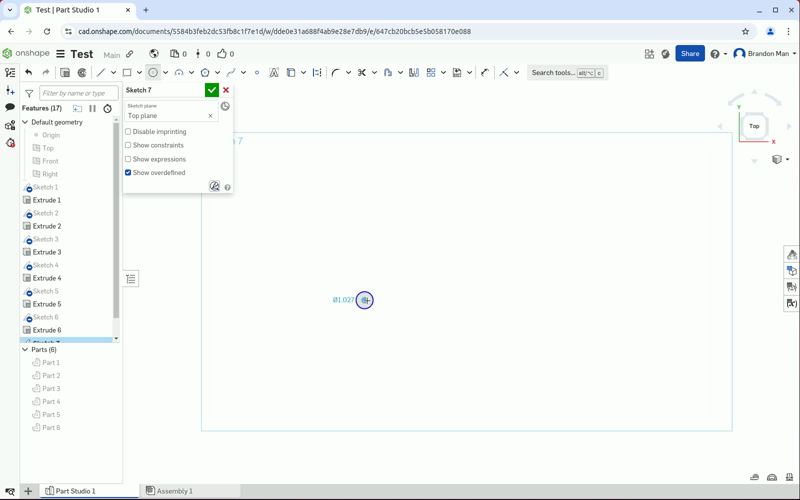
scroll(6)
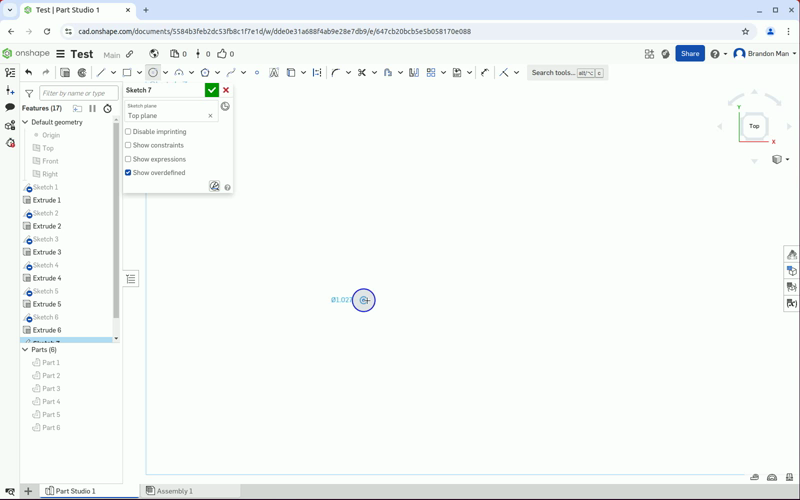
scroll(6)
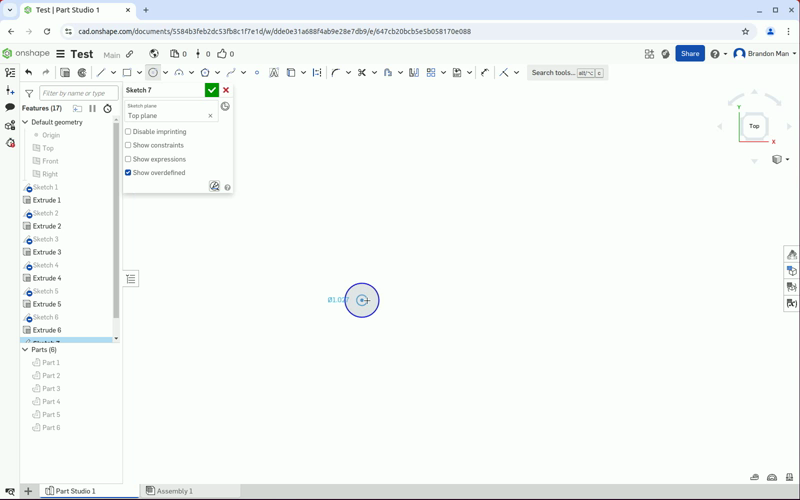
scroll(6)
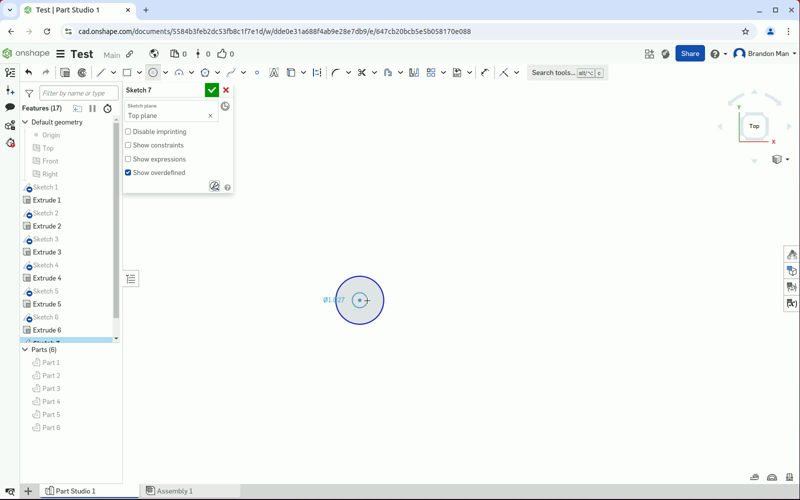
scroll(6)
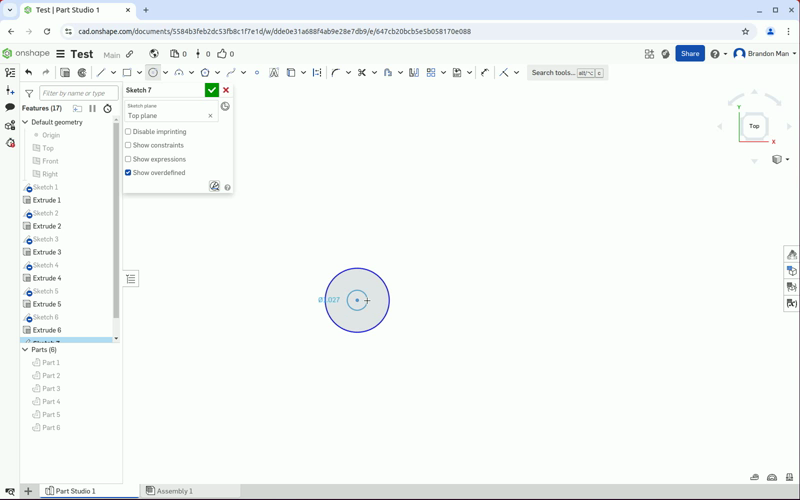
scroll(6)
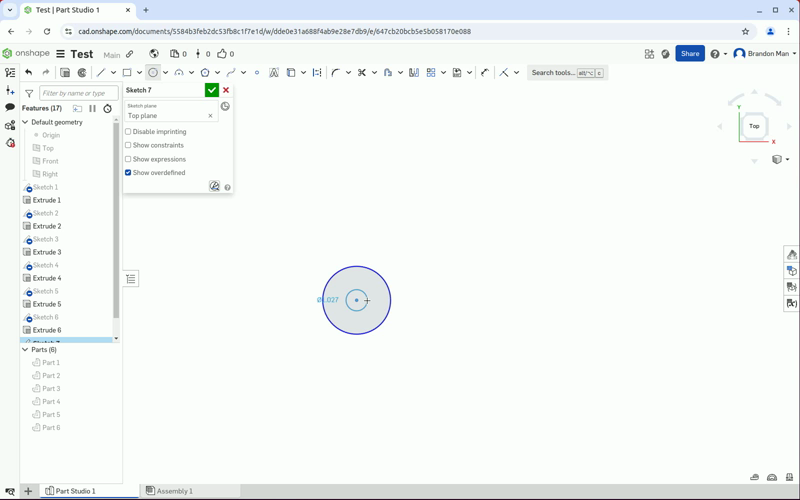
scroll(6)
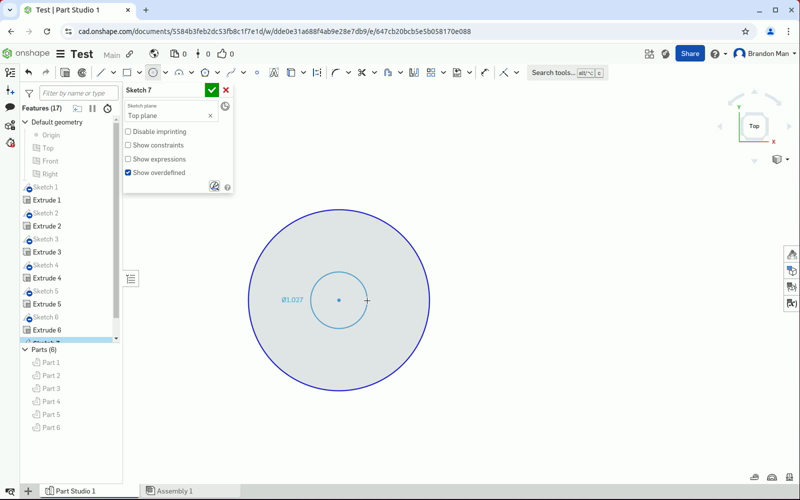
click(367, 300)
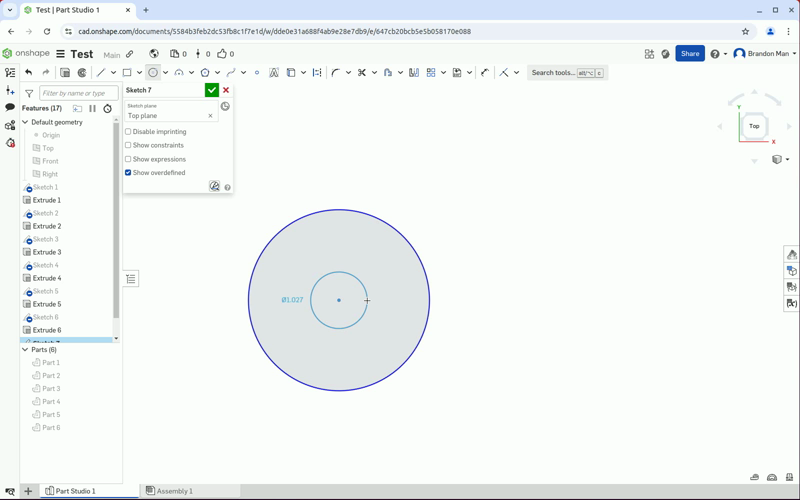
scroll(-6)
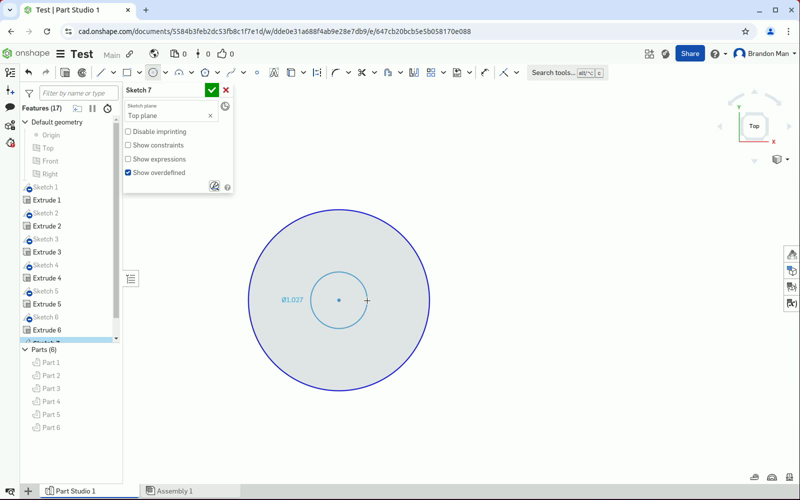
scroll(-6)
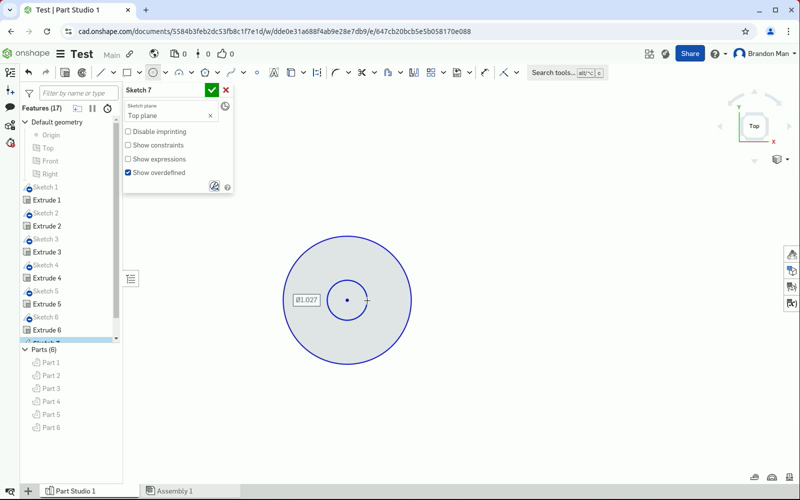
scroll(-6)
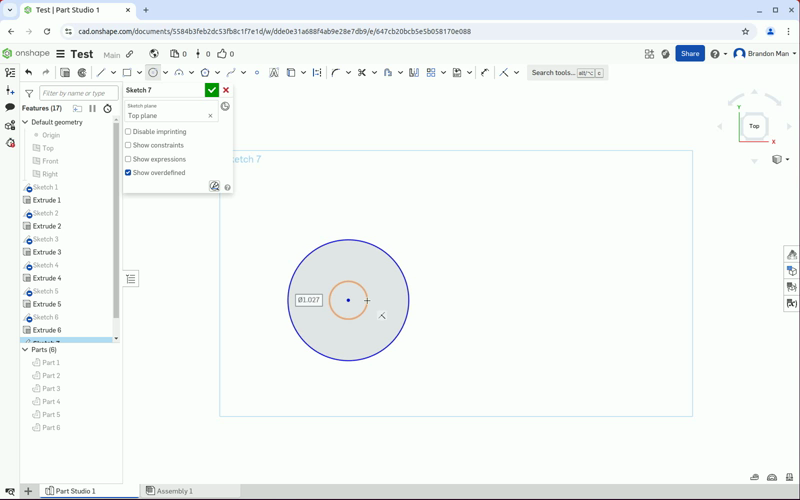
scroll(-6)
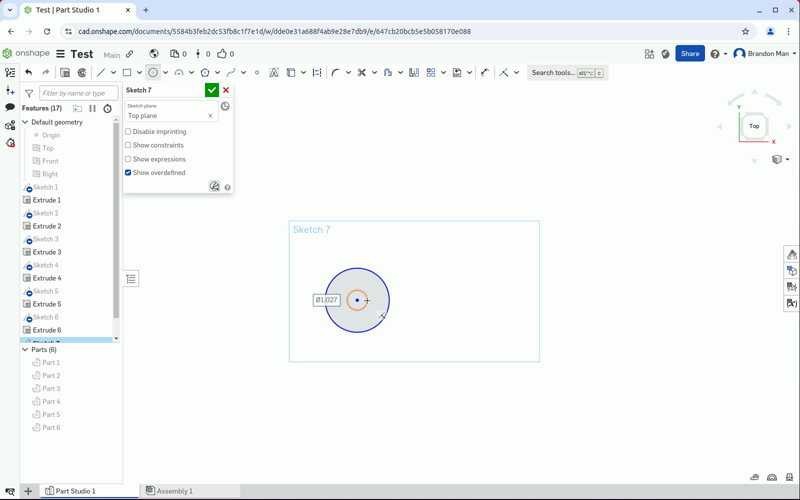
scroll(-6)
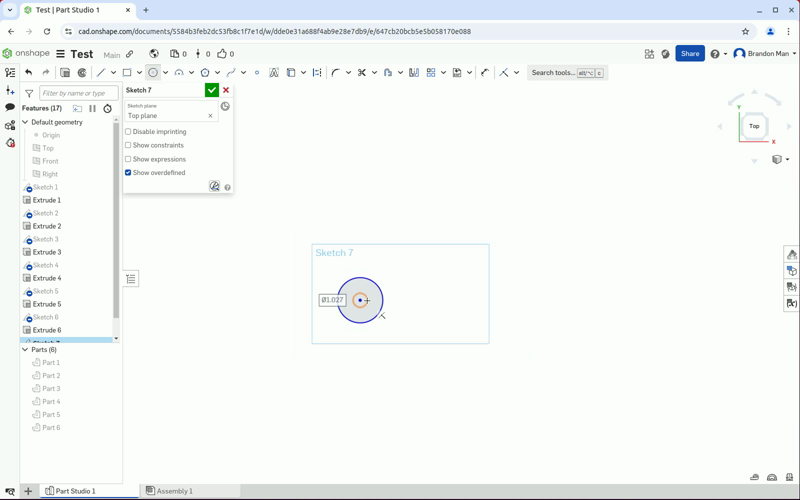
scroll(-6)
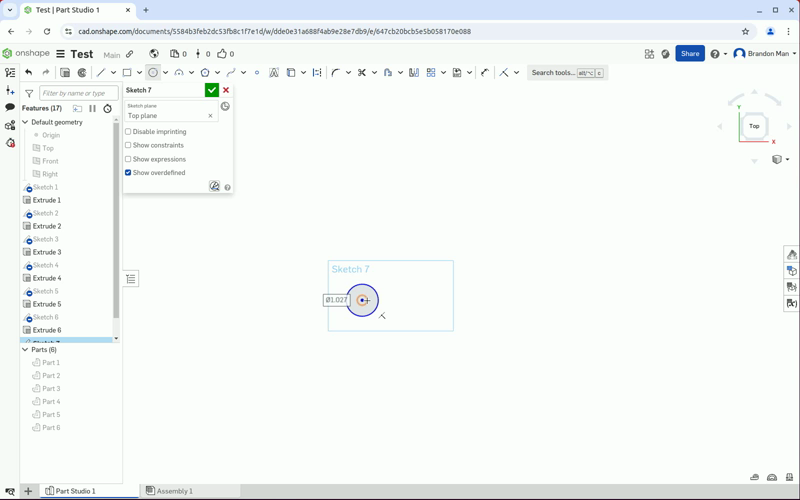
scroll(-6)
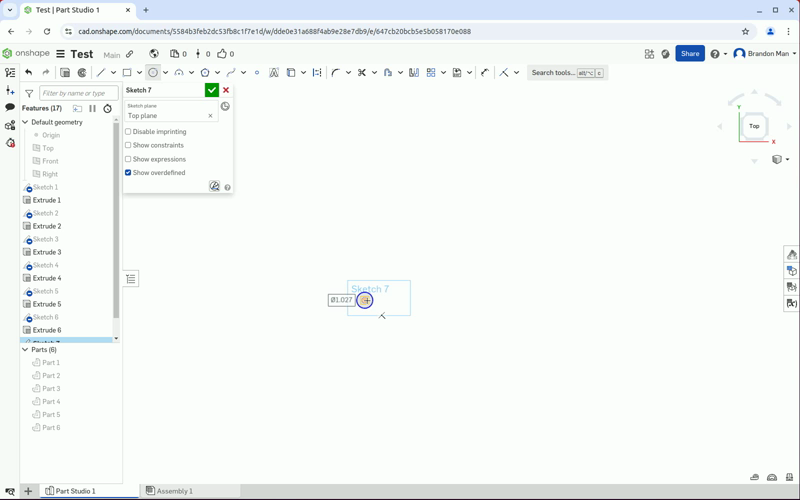
key(esc)
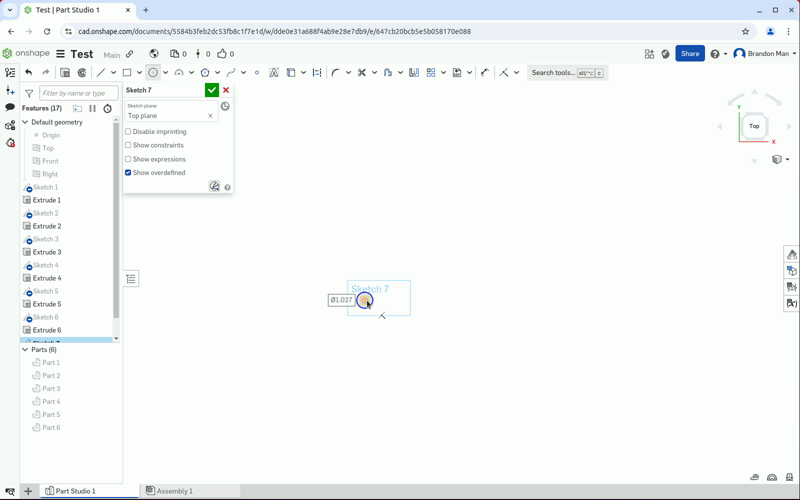
mouse_move(369, 298)
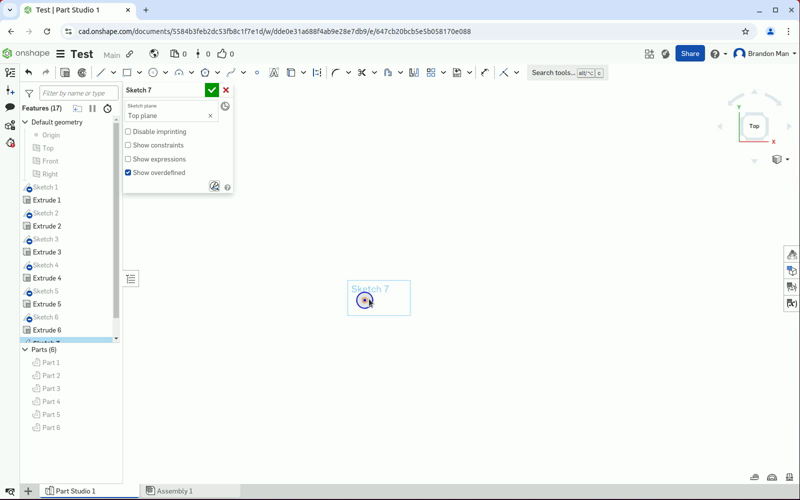
scroll(6)
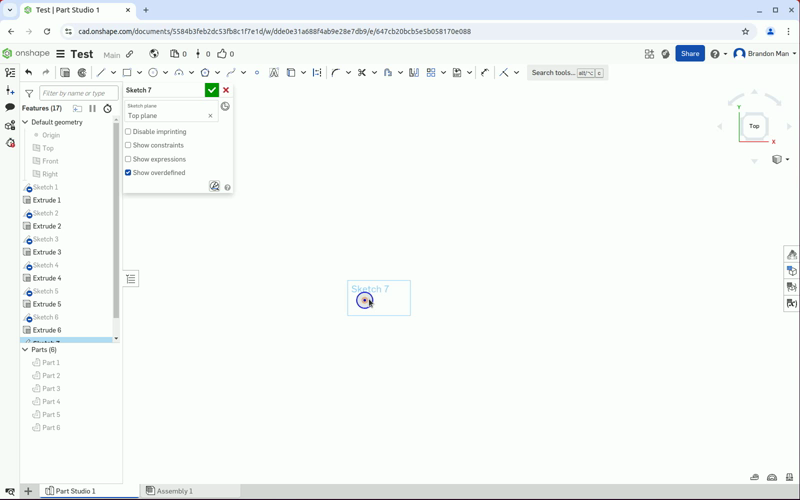
scroll(6)
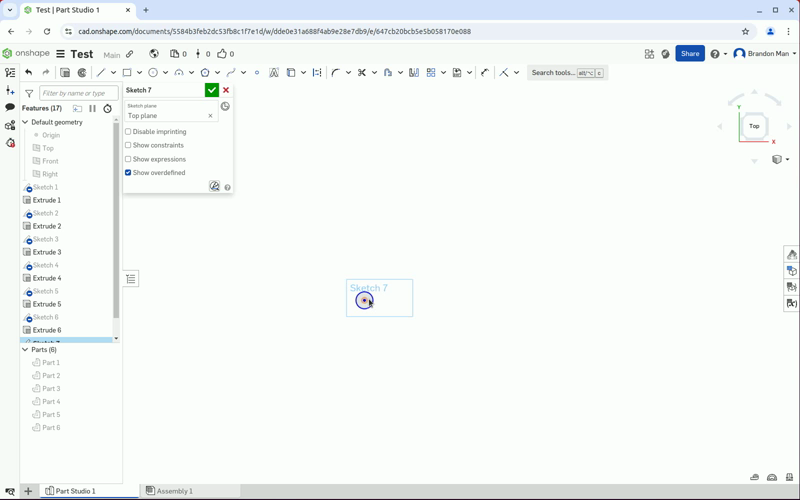
scroll(6)
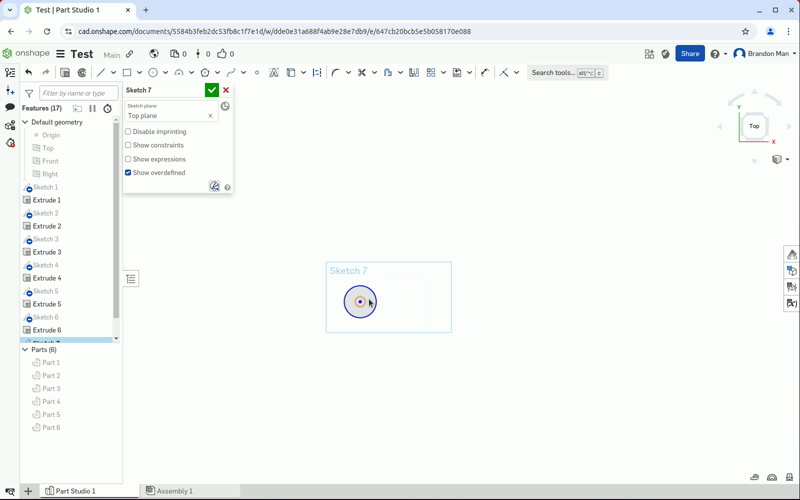
scroll(6)
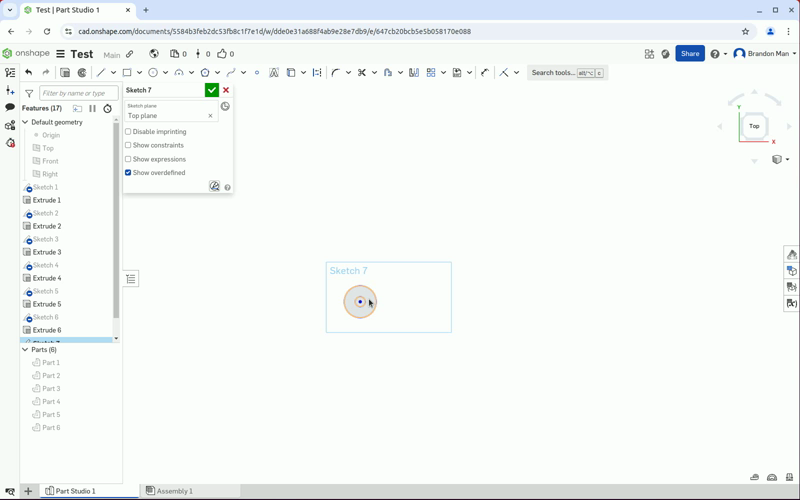
scroll(6)
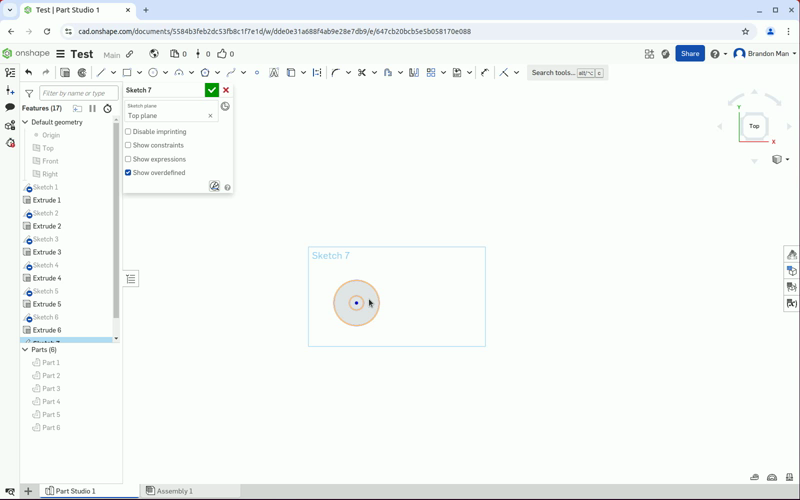
scroll(6)
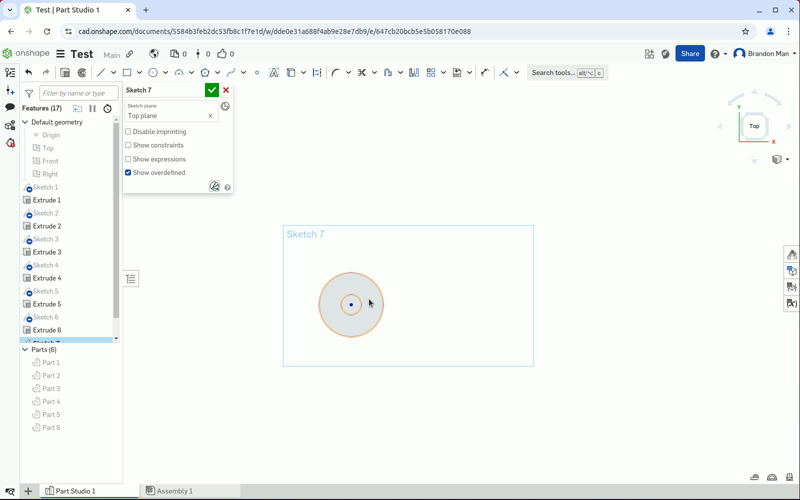
scroll(6)
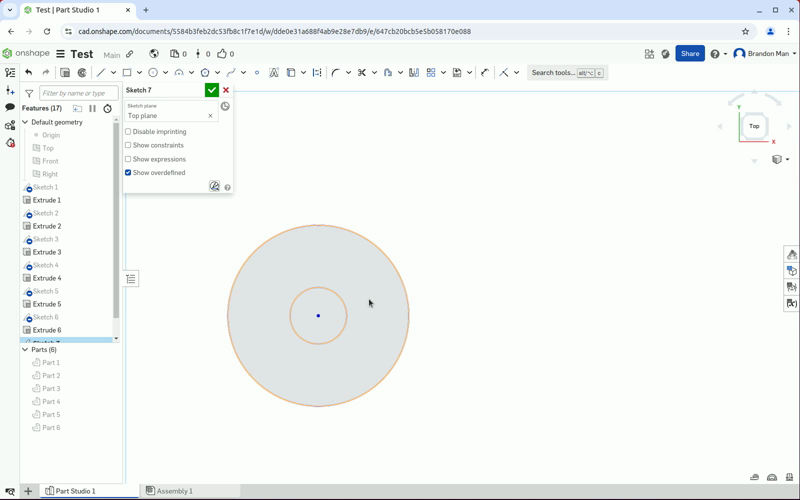
click(369, 298)
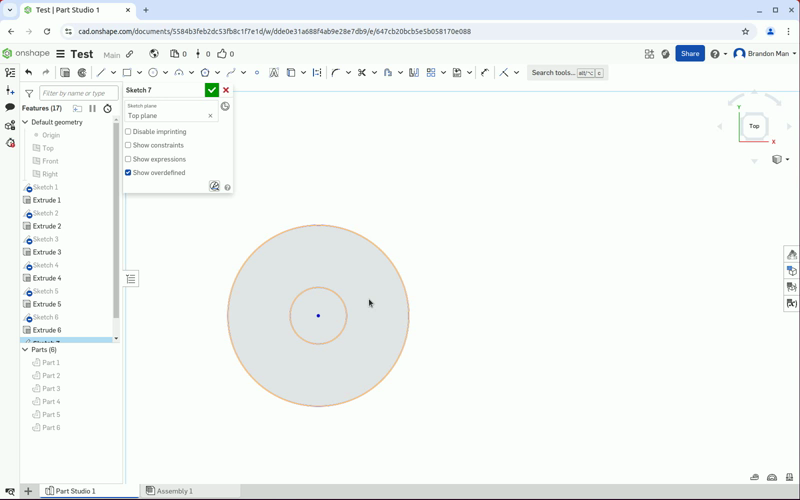
scroll(-6)
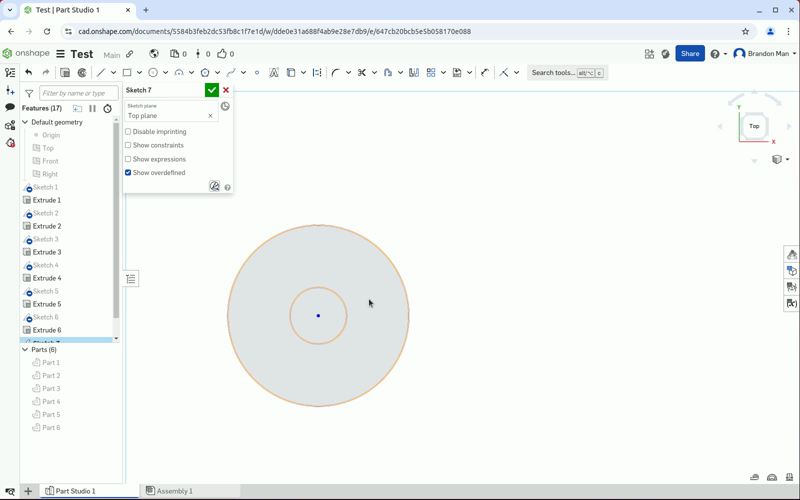
scroll(-6)
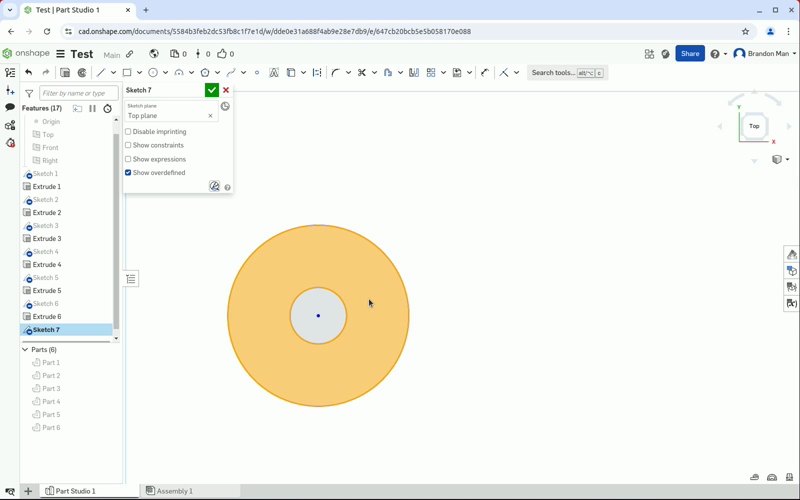
scroll(-6)
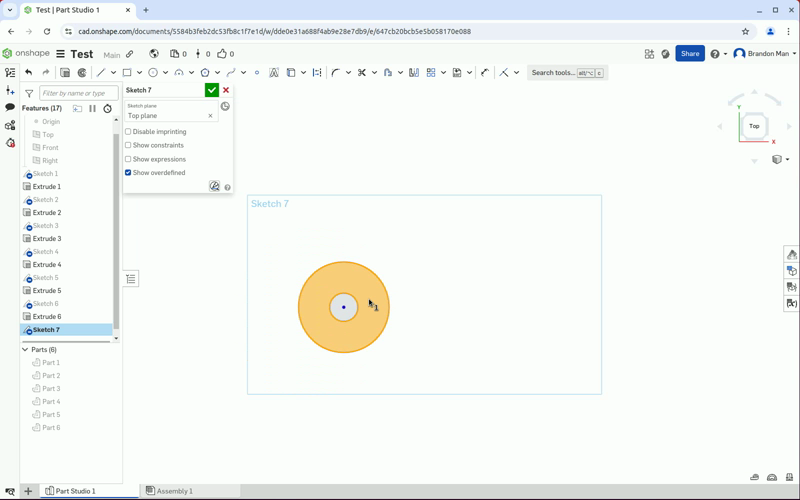
scroll(-6)
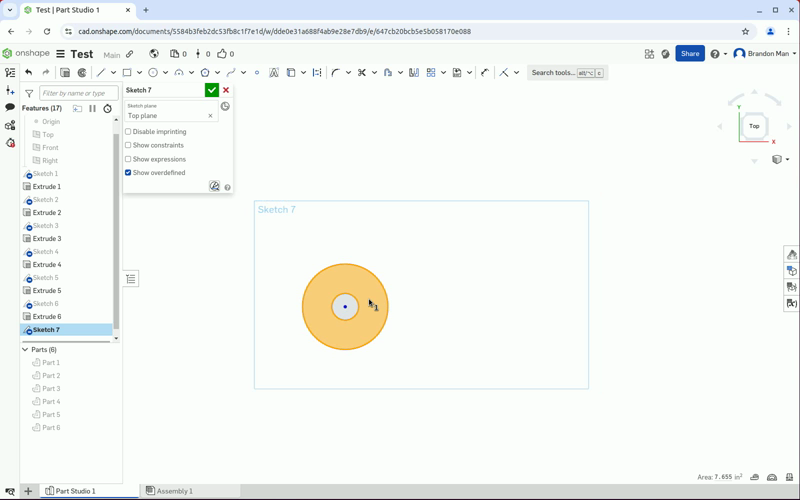
scroll(-6)
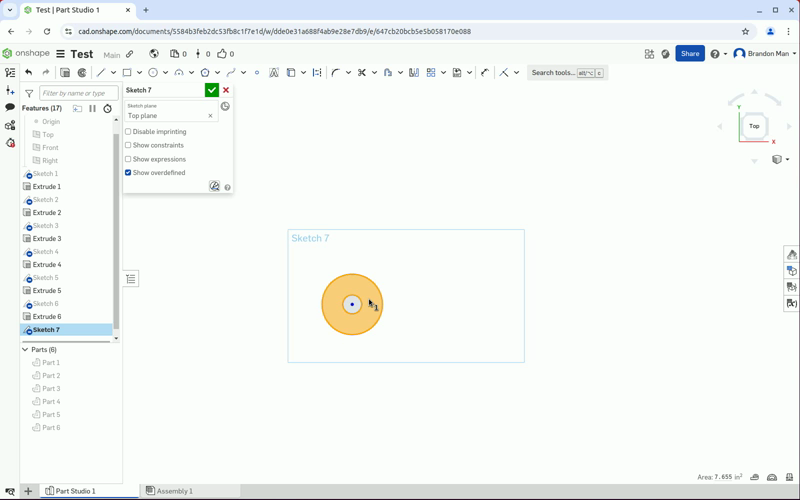
scroll(-6)
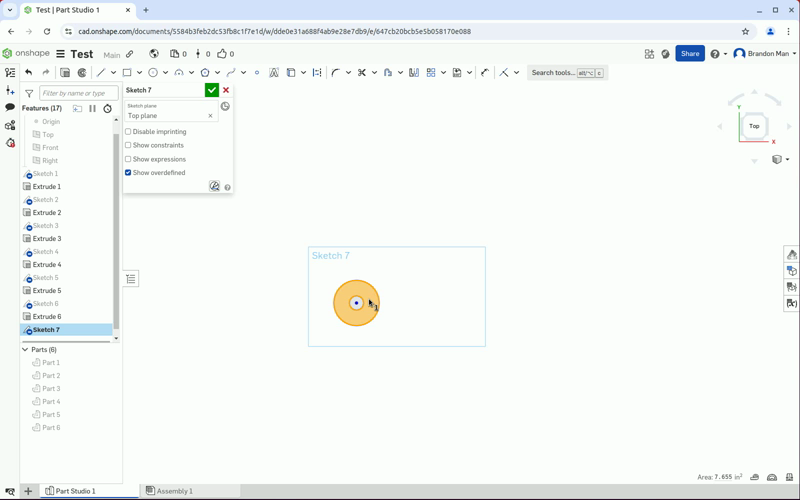
scroll(-6)
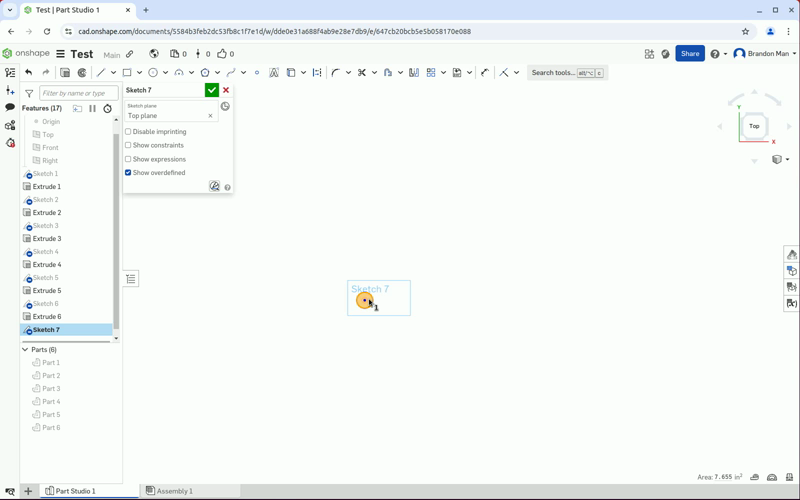
mouse_move(73, 352)
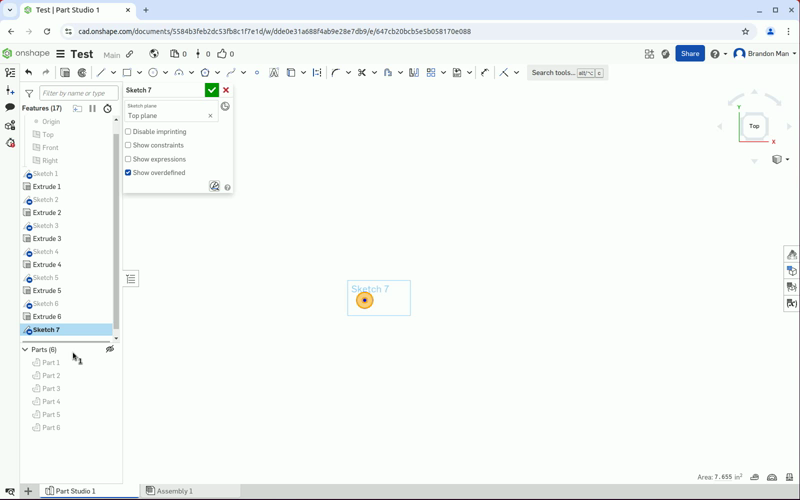
key(shift+y)
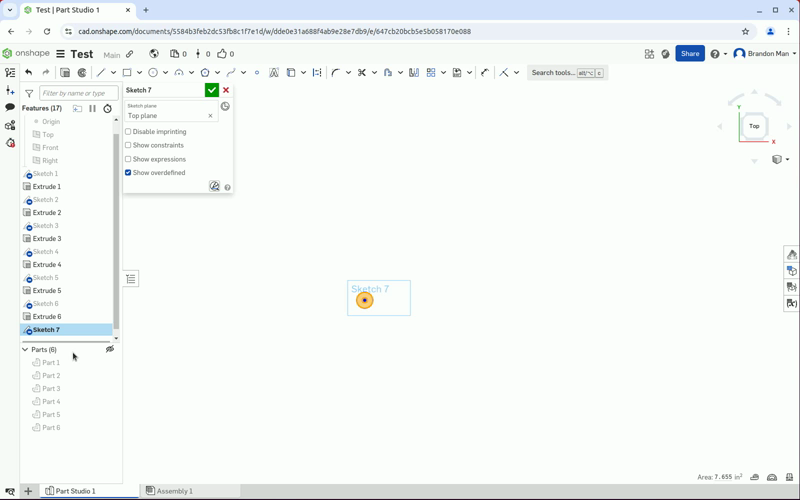
key(shift+e)
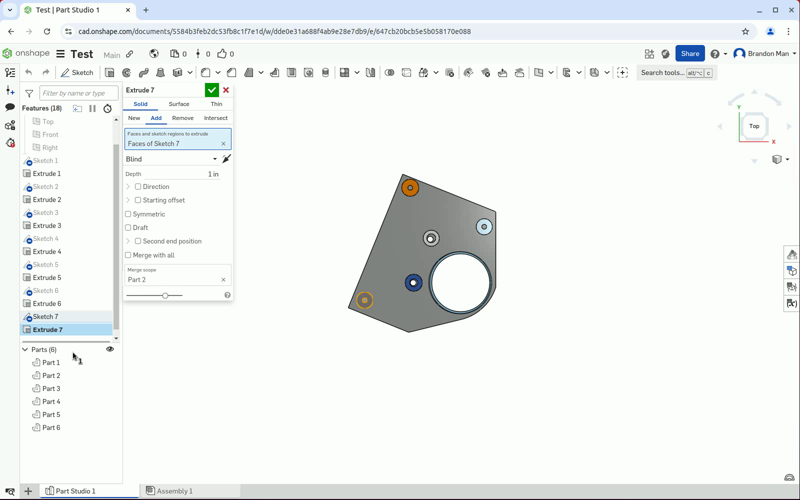
mouse_move(143, 106)
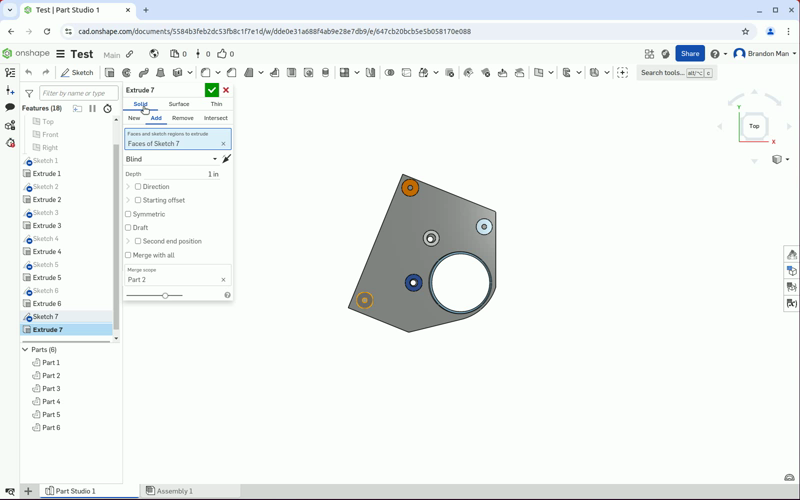
click(143, 106)
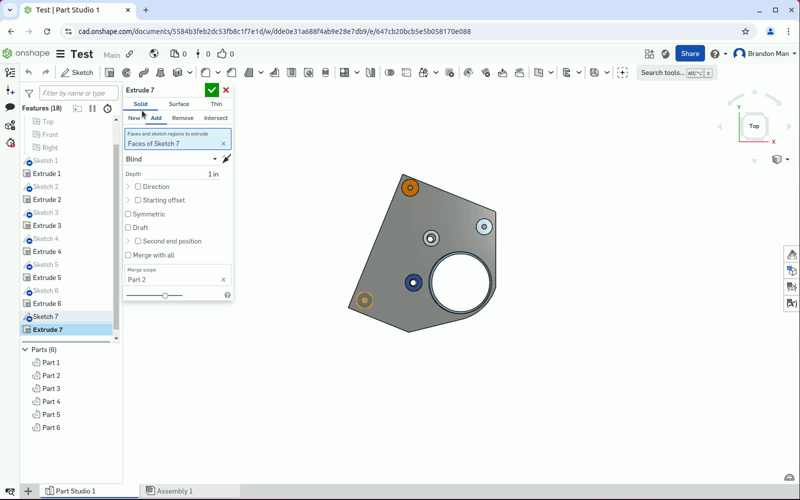
mouse_move(137, 120)
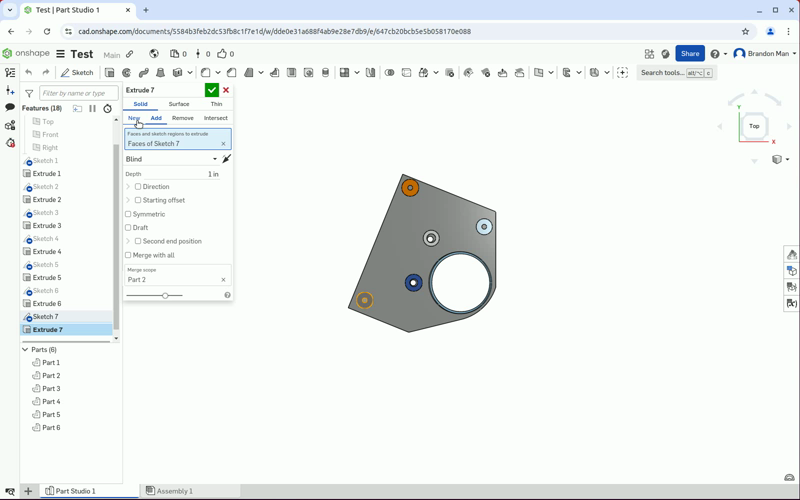
click(137, 120)
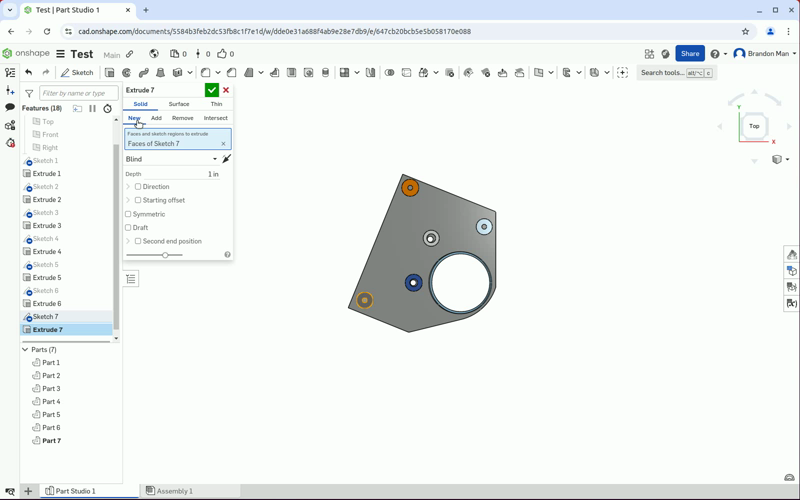
key(tab, 4)
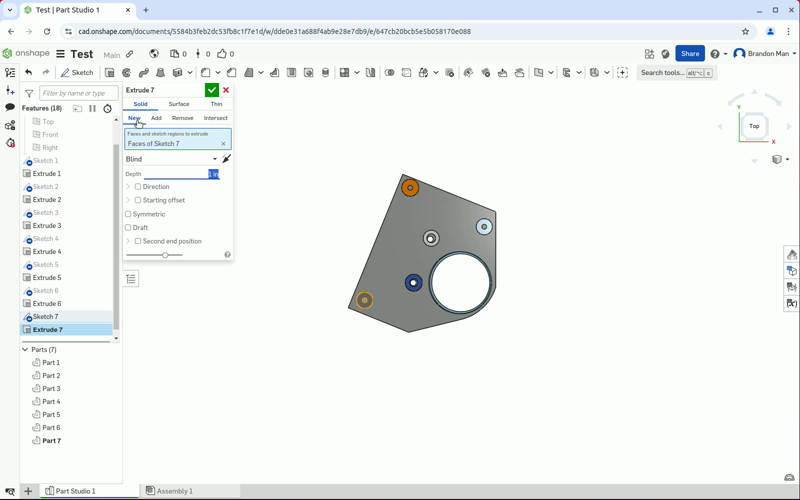
text(9.869)
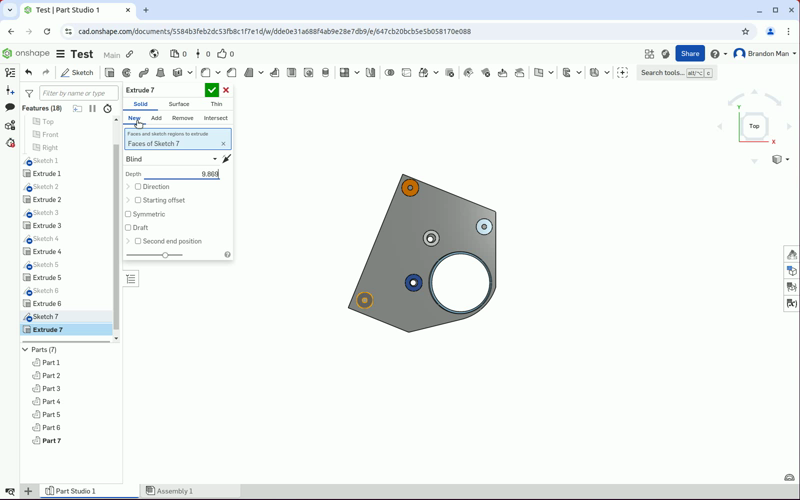
key(enter)
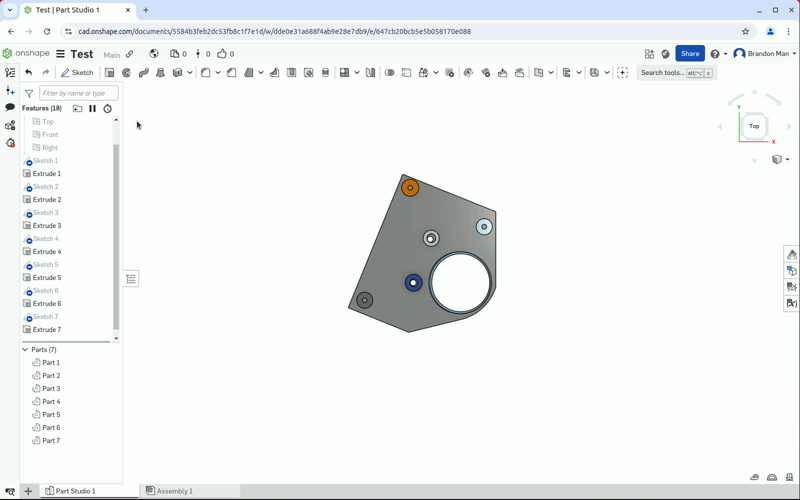
key(shift+h)
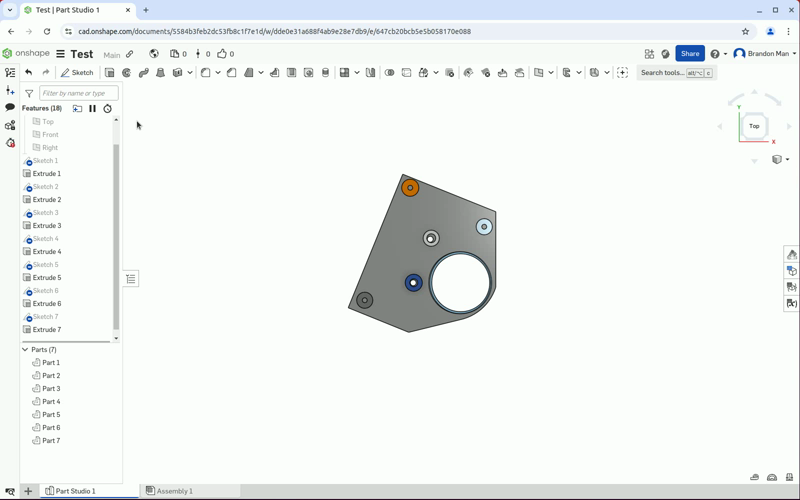
key(shift+h)
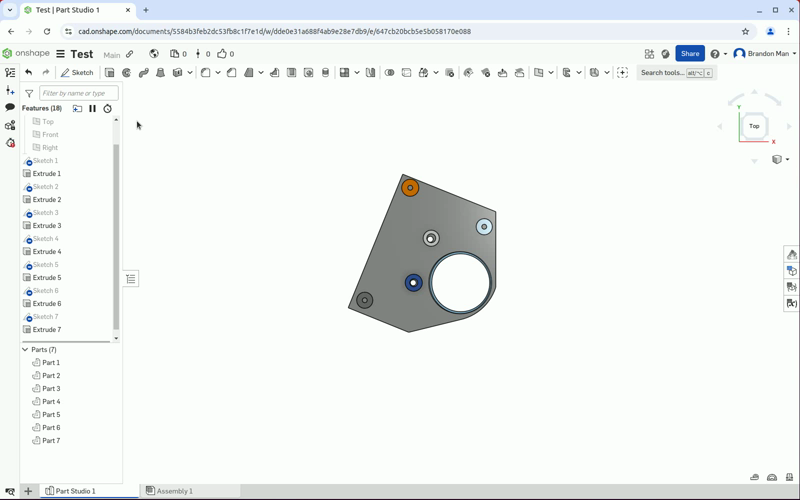
key(shift+7)
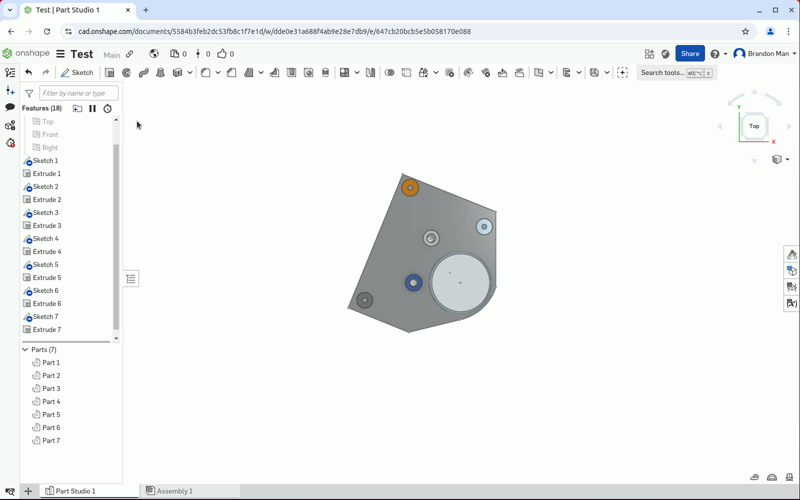
key(up, 3)
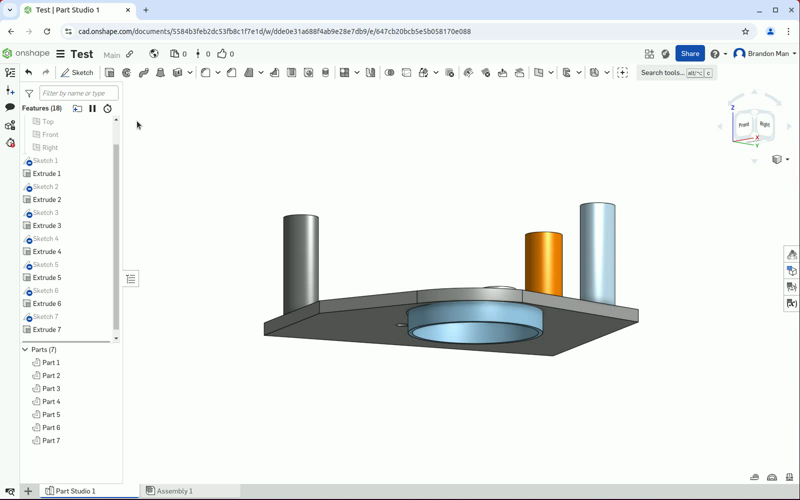
key(left, 3)
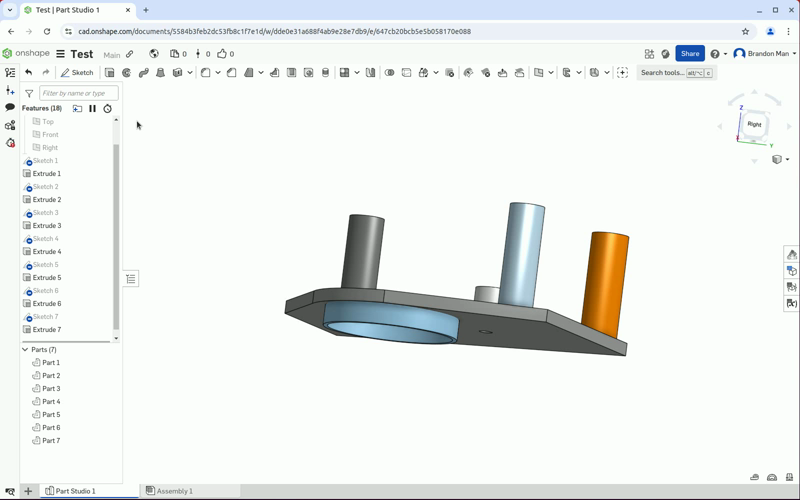
key(right, 3)
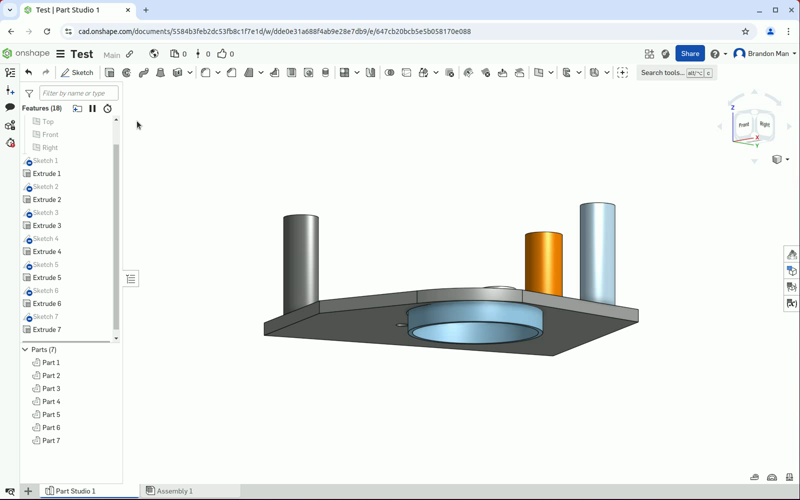
key(down, 3)
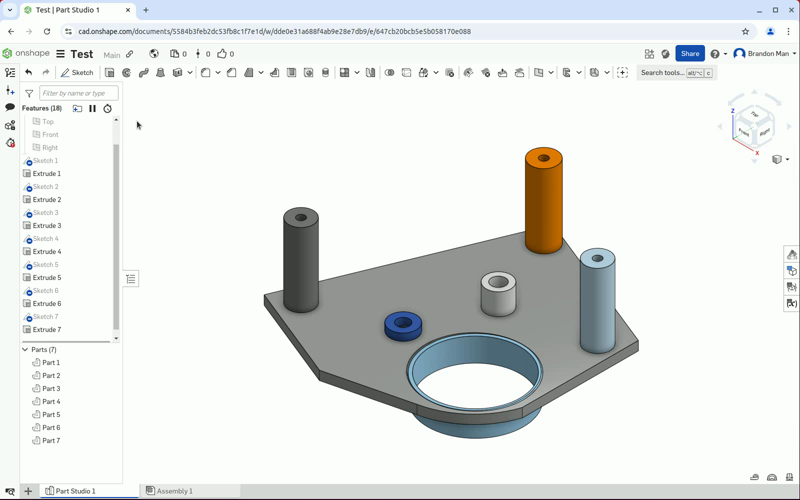
mouse_move(69, 163)
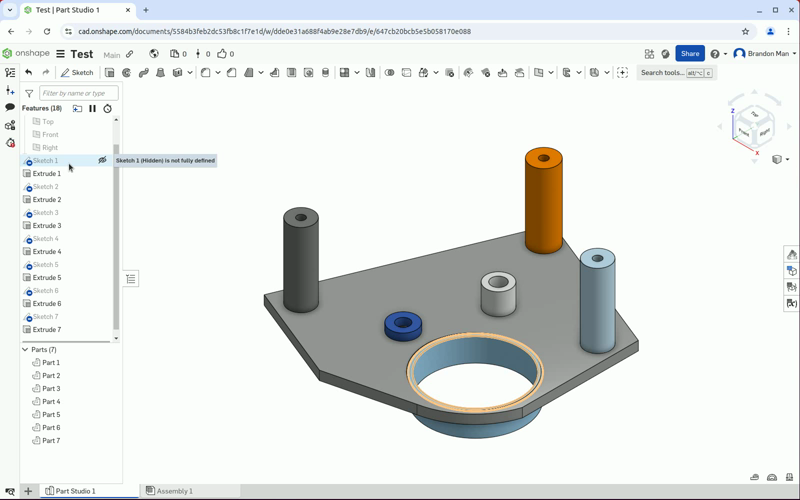
click(69, 163)